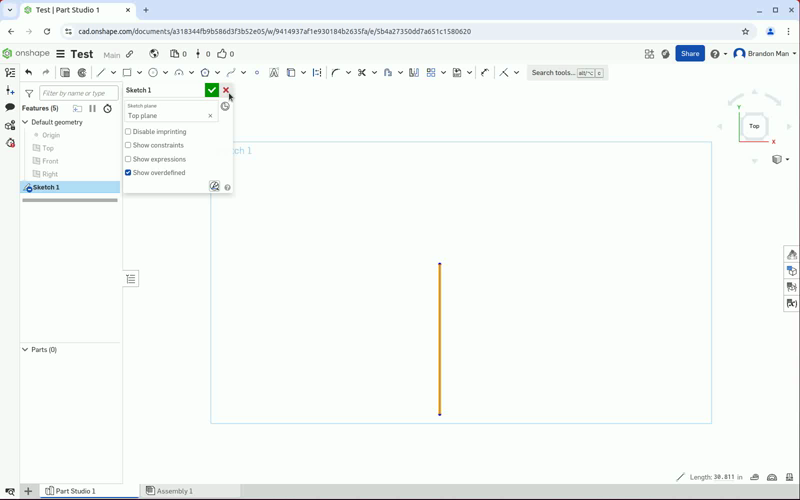
key(shift+h)
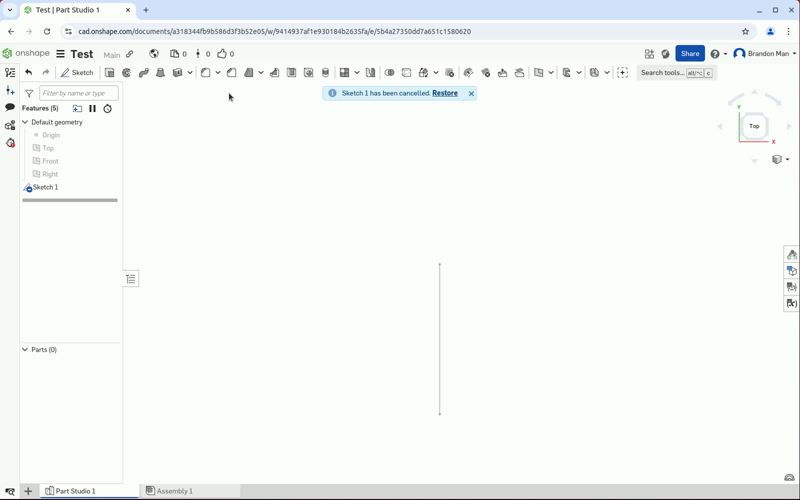
mouse_move(73, 352)
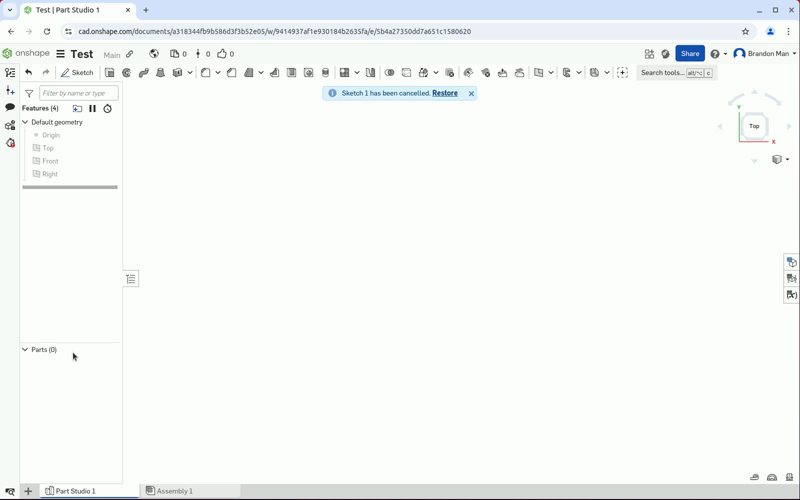
key(y)
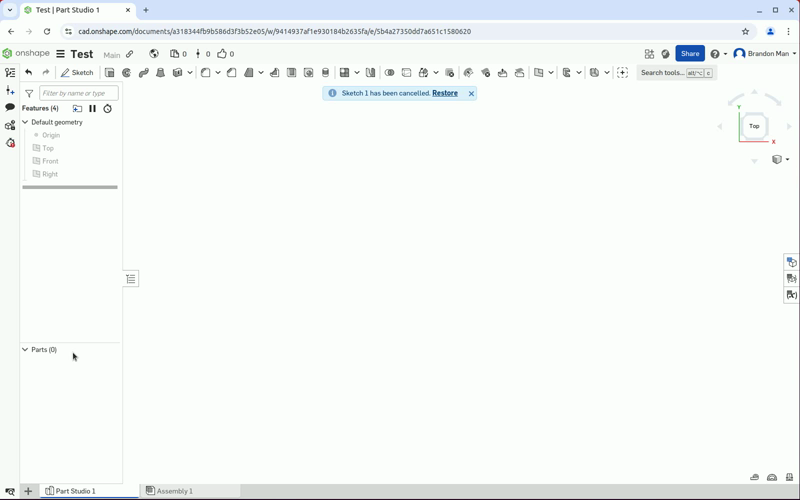
key(shift+p)
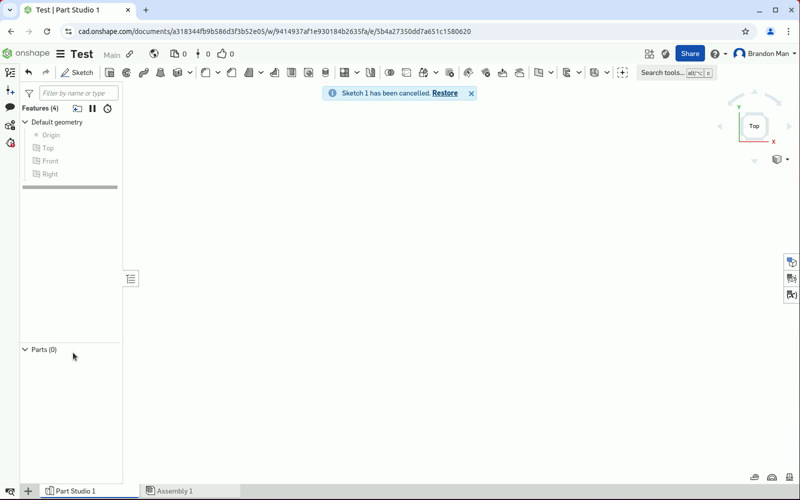
key(space)
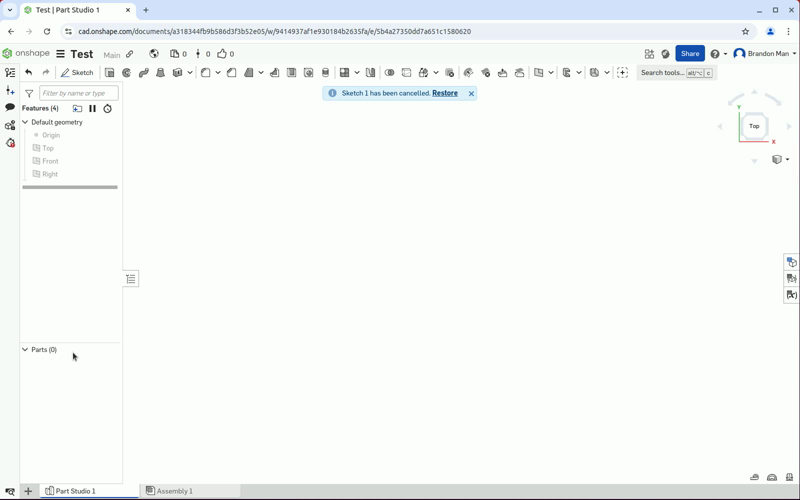
key_down(shift)
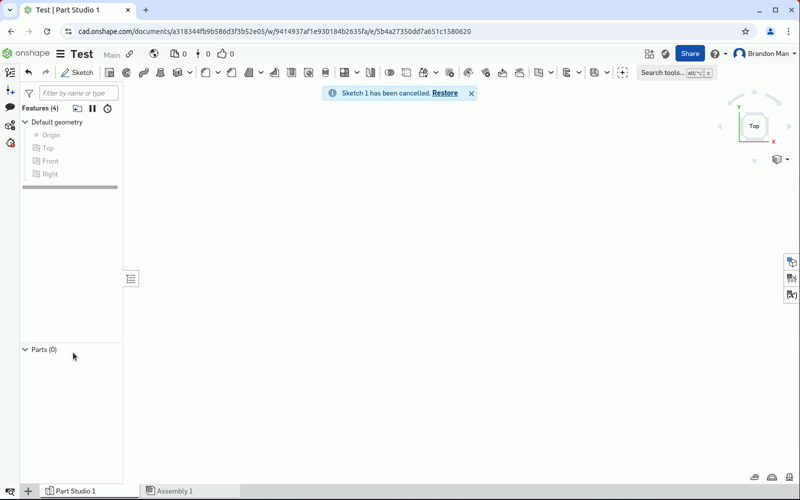
key(up)
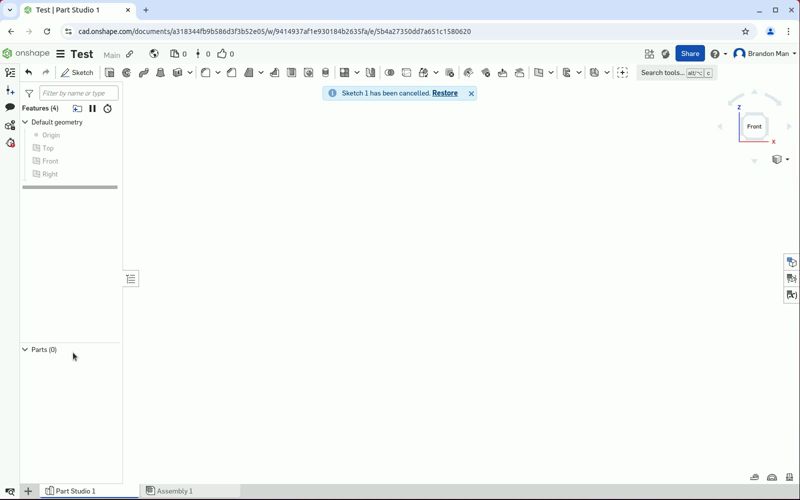
key_up(shift)
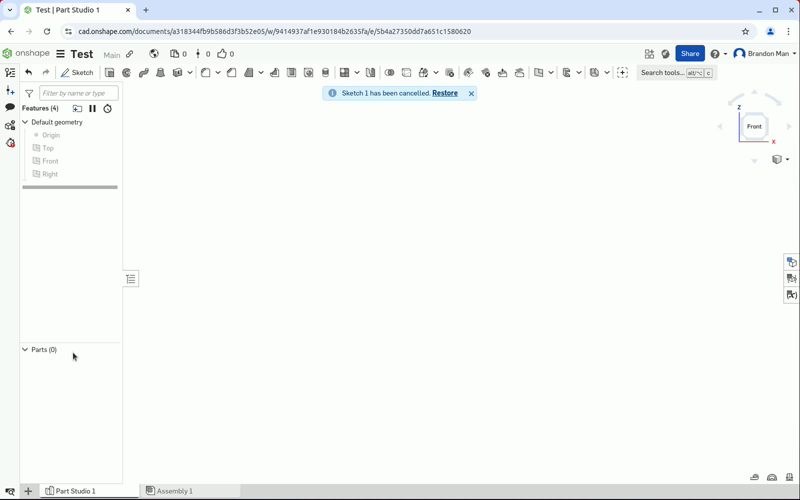
mouse_move(73, 352)
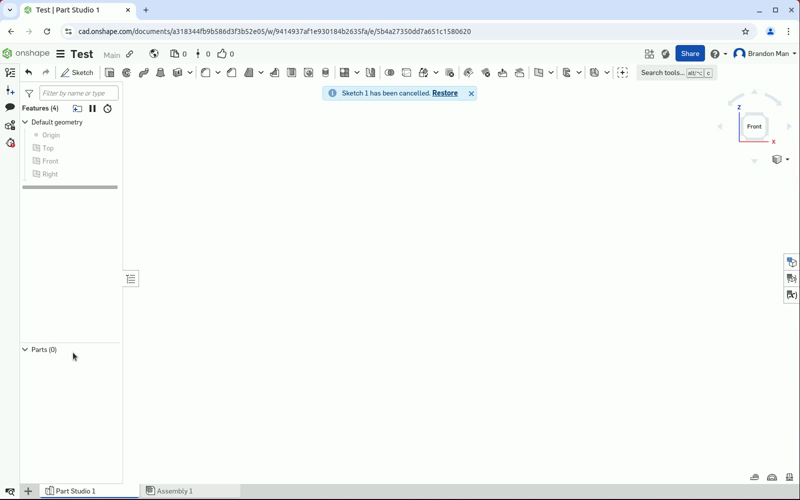
key(shift+y)
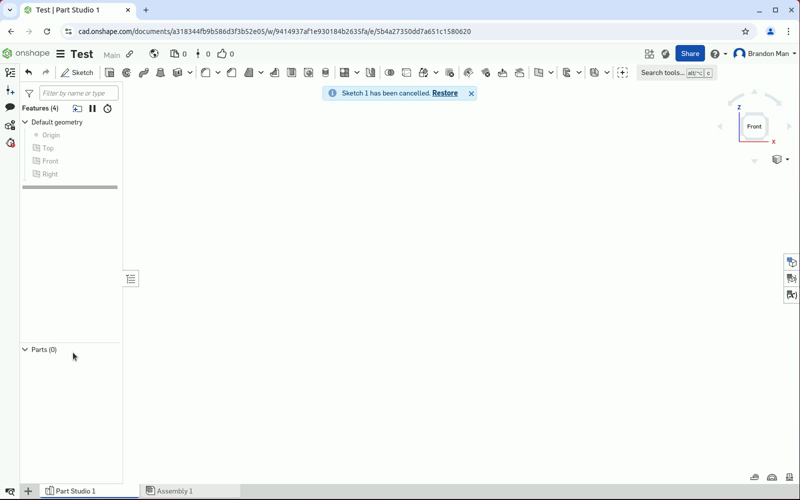
key(shift+s)
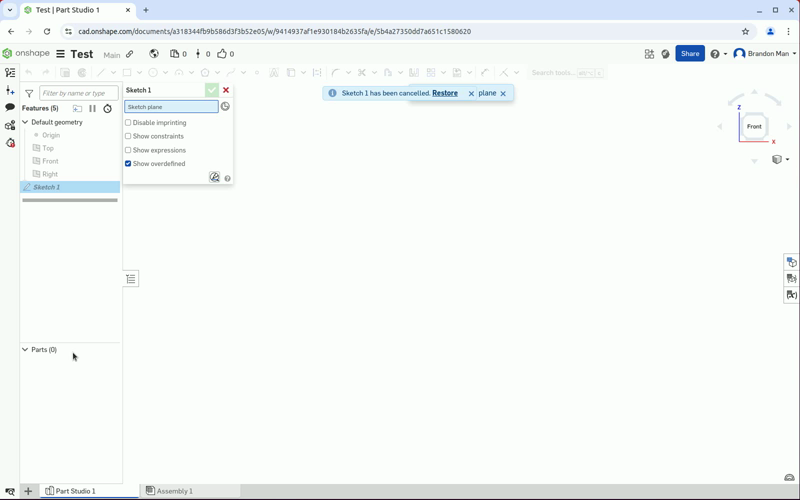
mouse_move(73, 163)
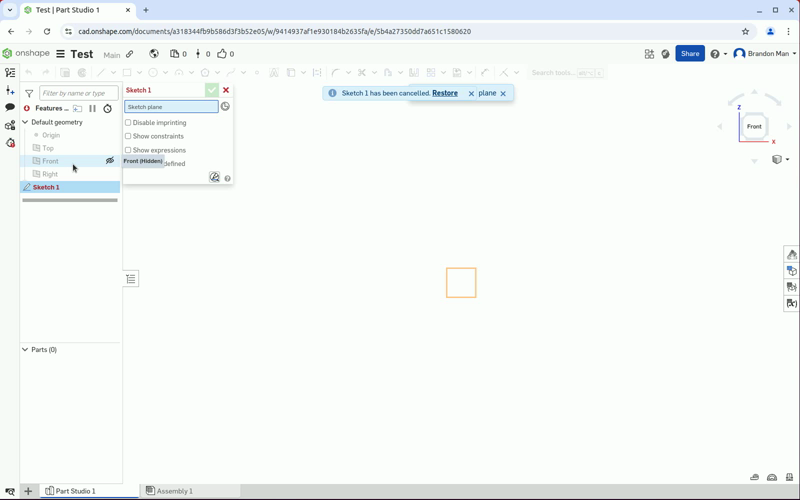
click(73, 163)
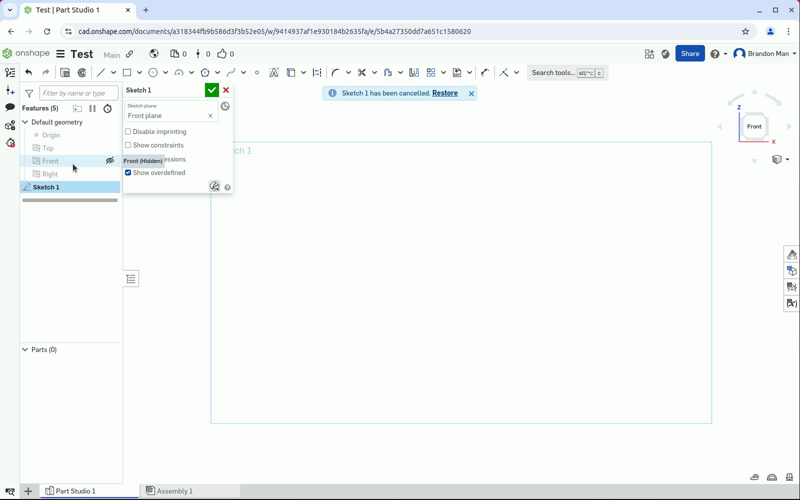
mouse_move(73, 352)
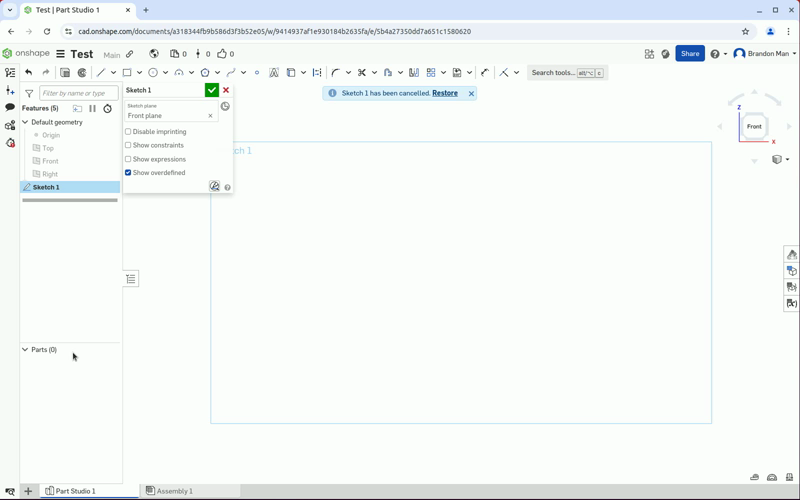
key(y)
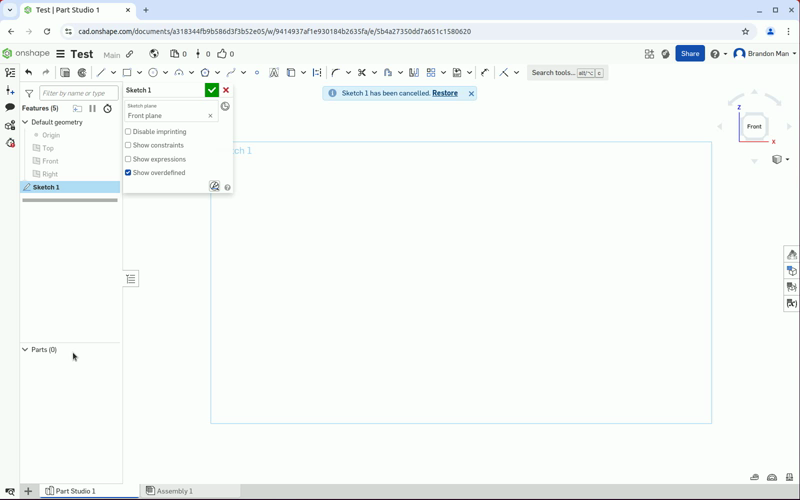
key(l)
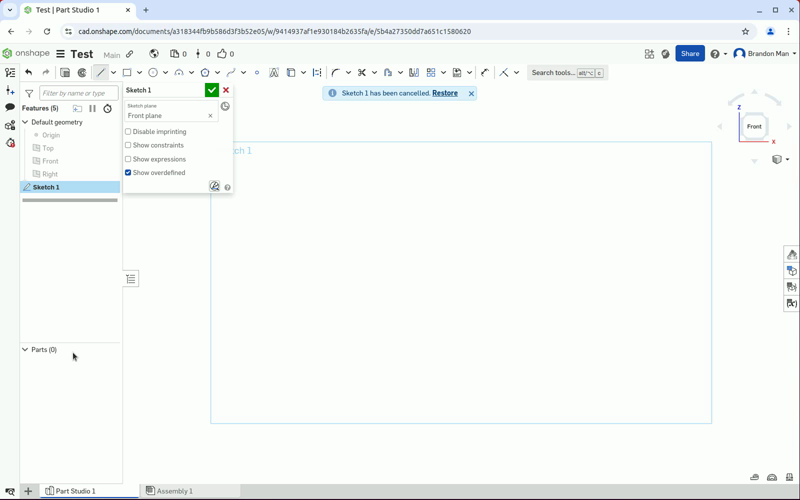
key_down(shift)
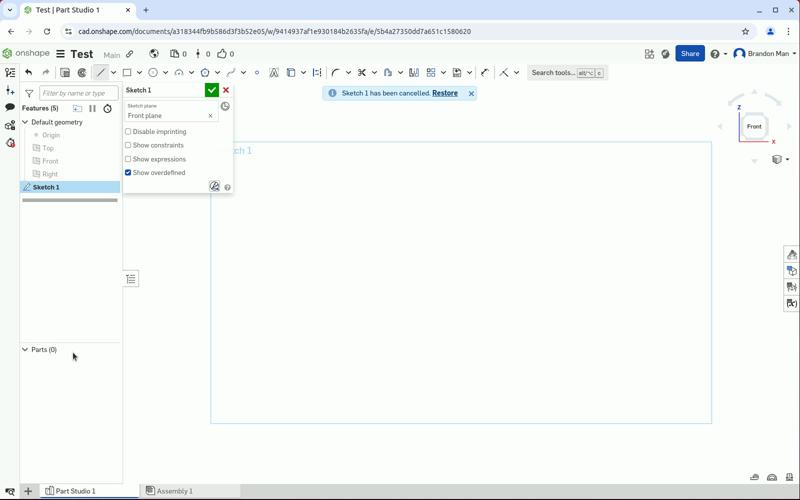
mouse_move(460, 282)
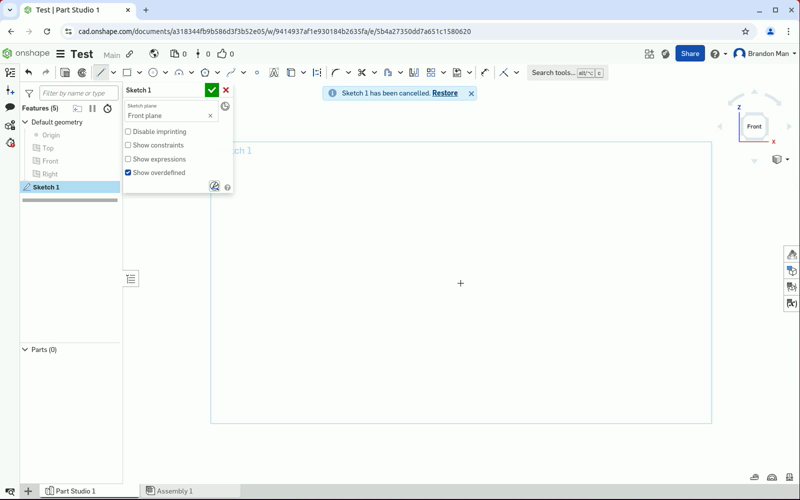
click(460, 282)
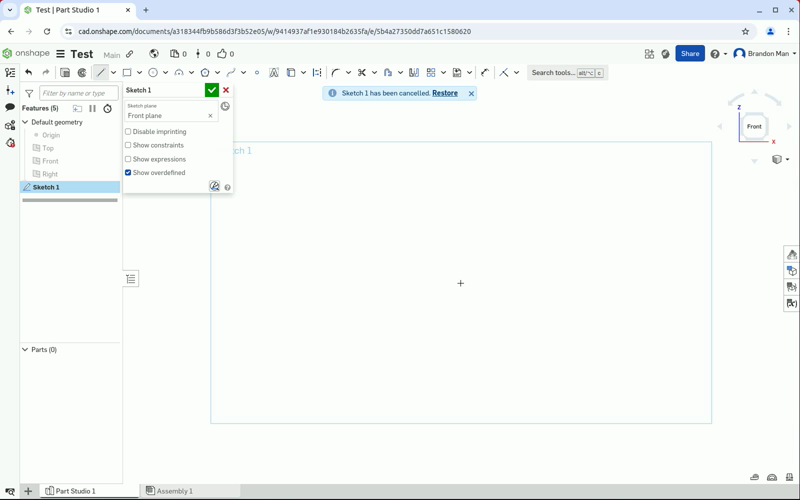
key_up(shift)
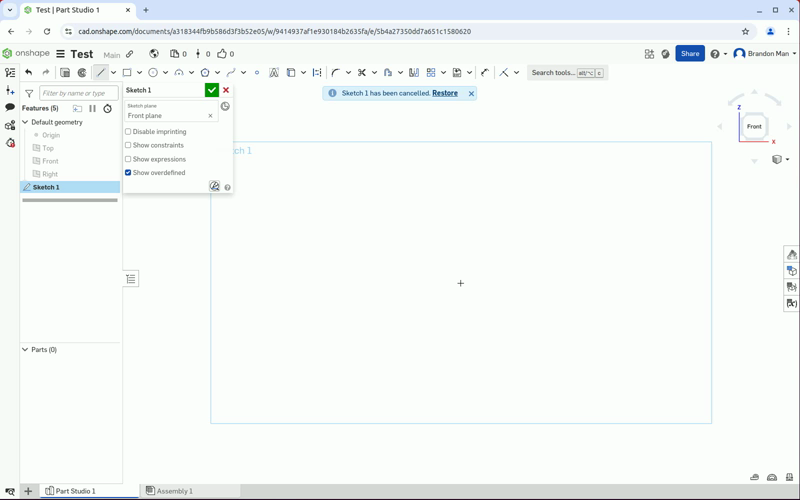
key_down(shift)
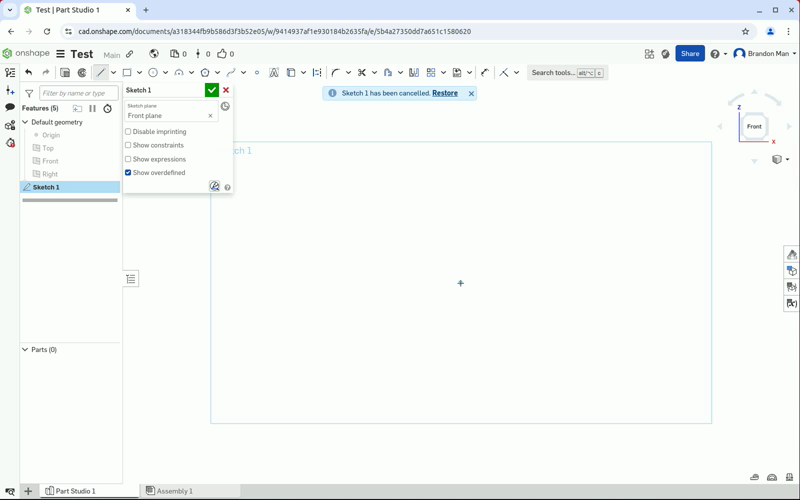
mouse_move(535, 282)
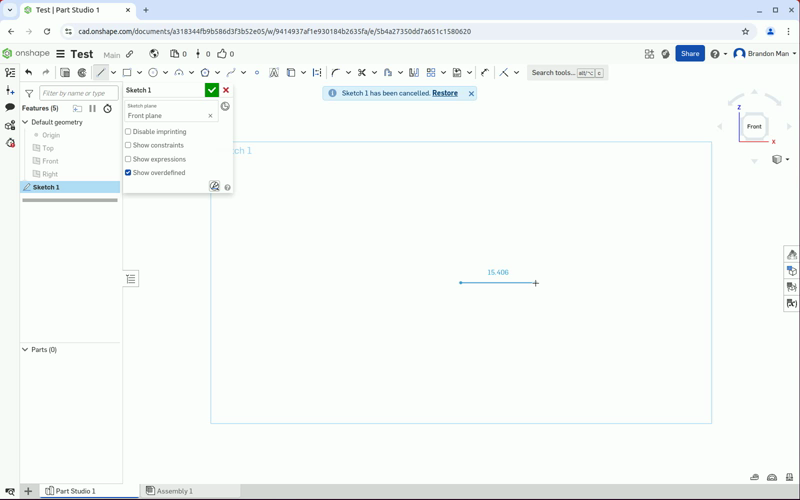
click(535, 282)
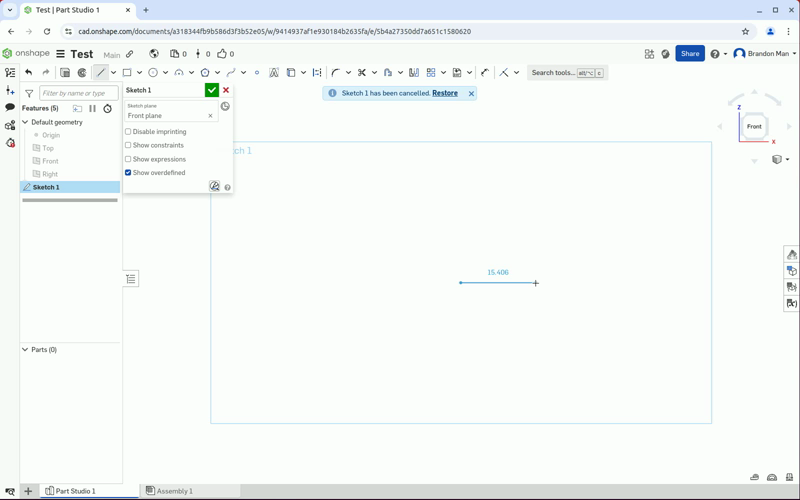
key_up(shift)
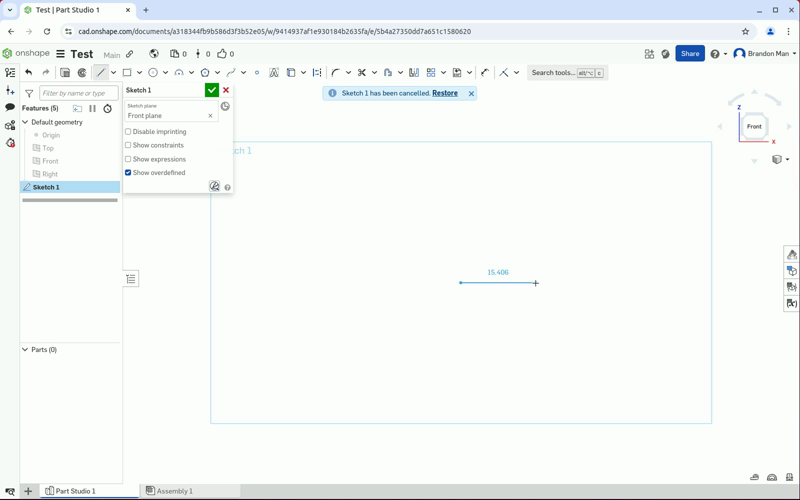
key_down(shift)
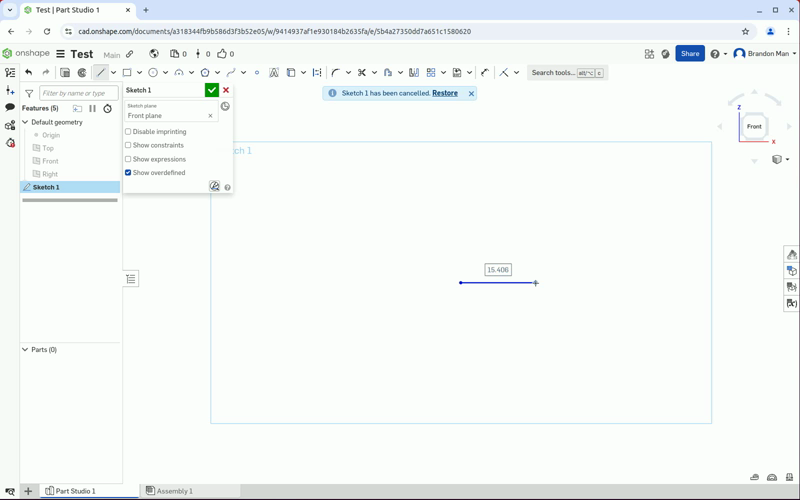
mouse_move(535, 170)
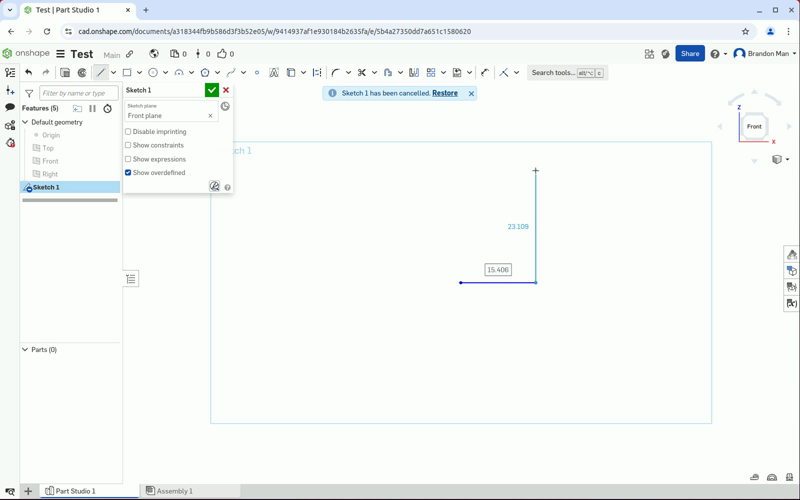
click(535, 170)
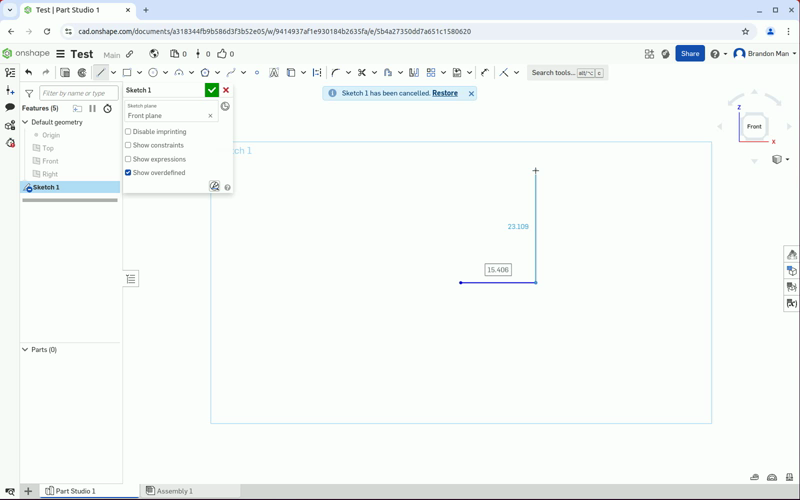
key_up(shift)
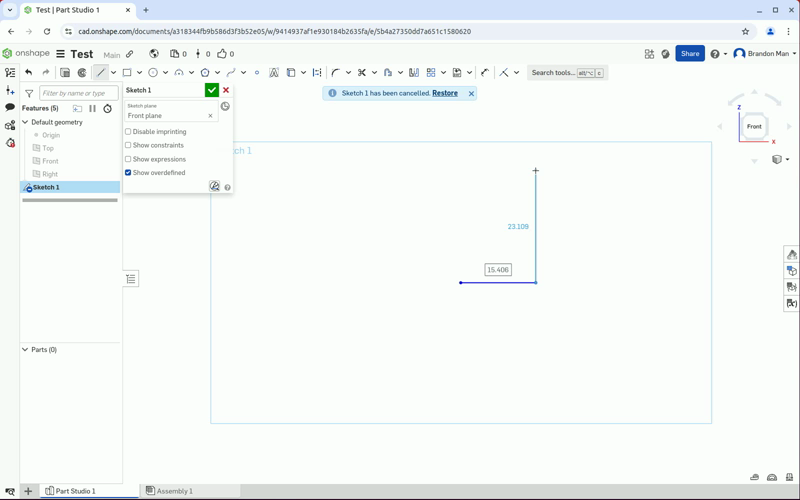
key_down(shift)
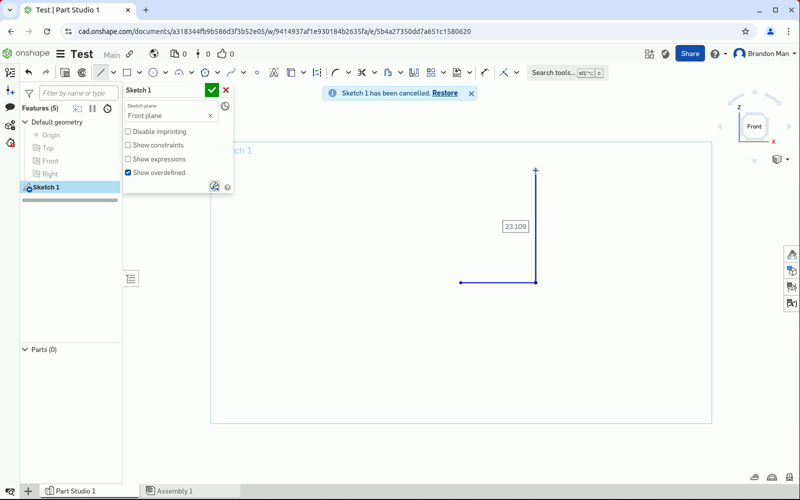
mouse_move(460, 170)
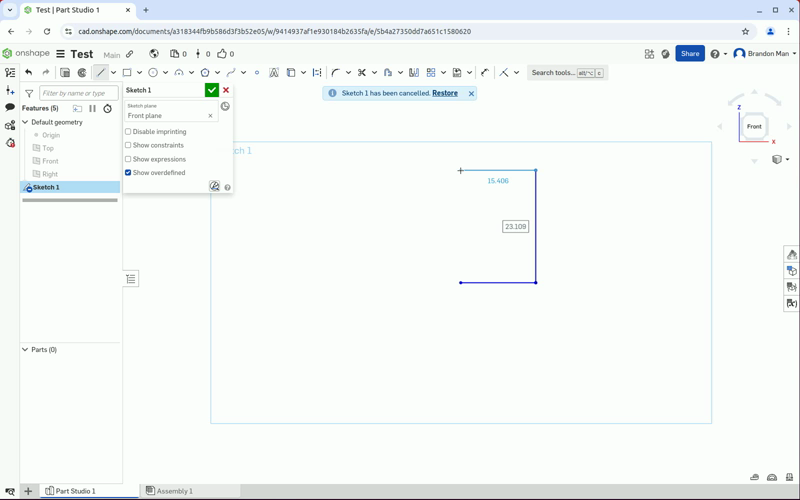
click(460, 170)
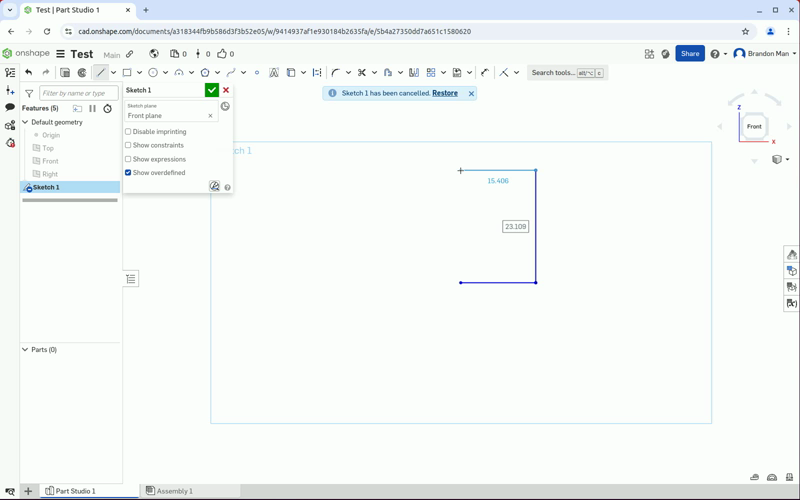
key_up(shift)
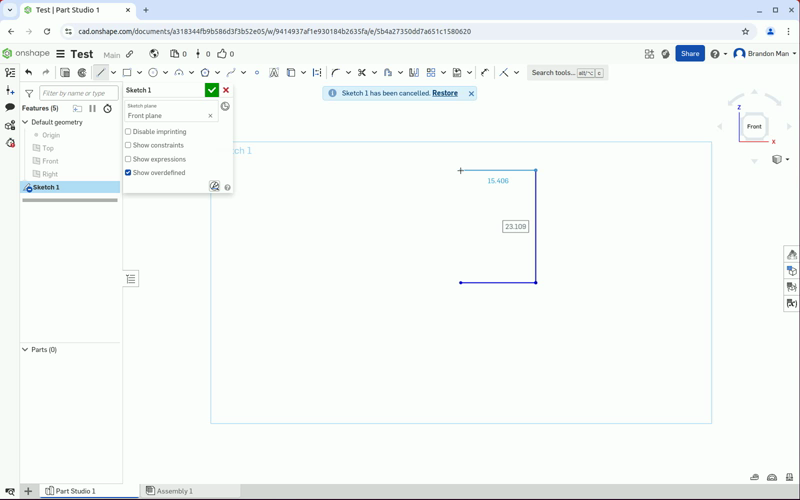
key_down(shift)
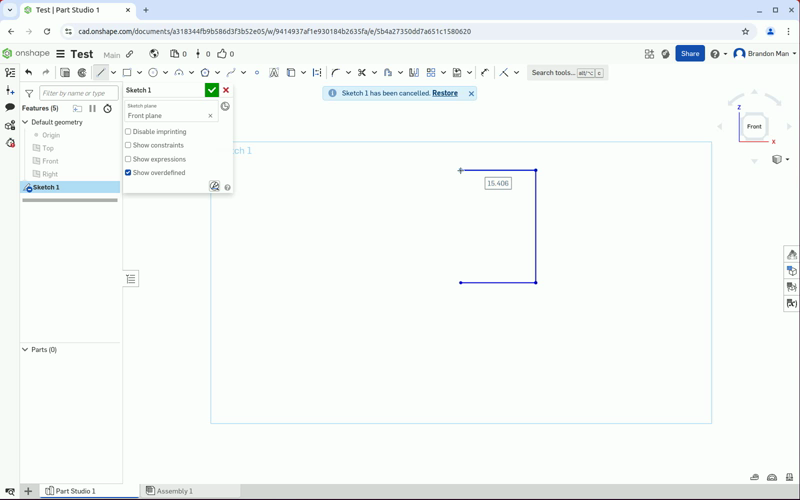
mouse_move(460, 282)
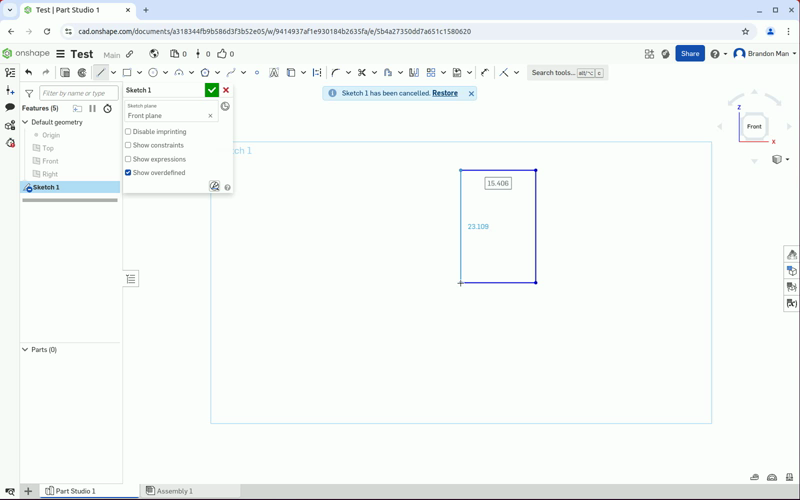
key_up(shift)
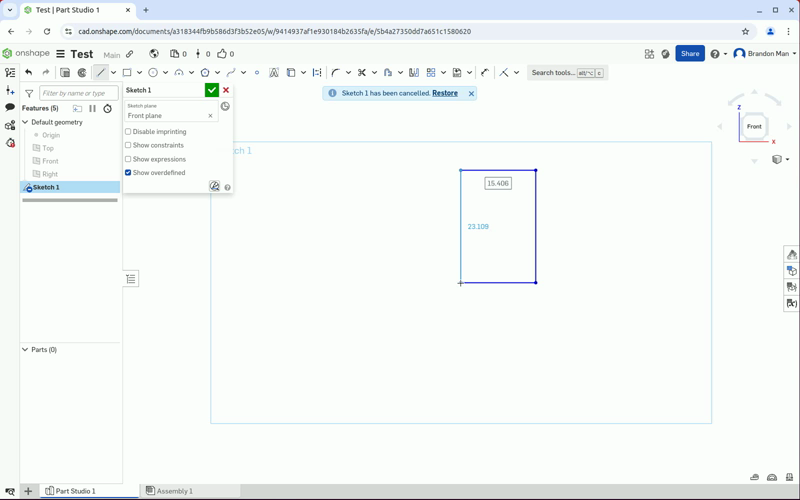
click(460, 282)
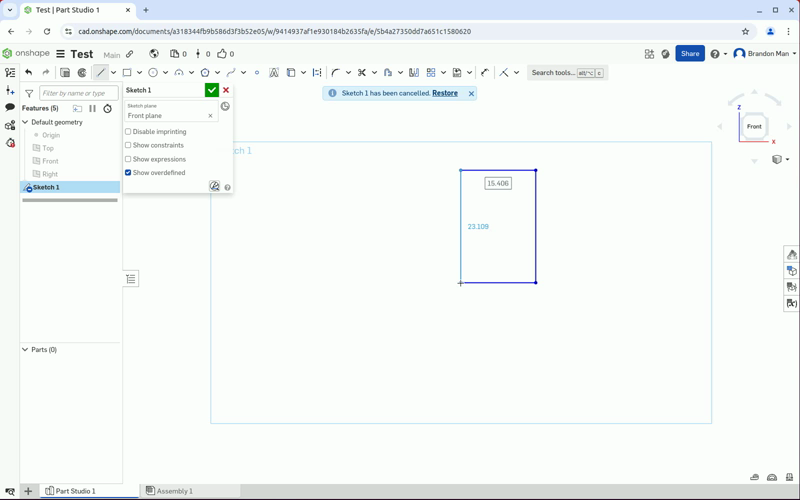
key(esc)
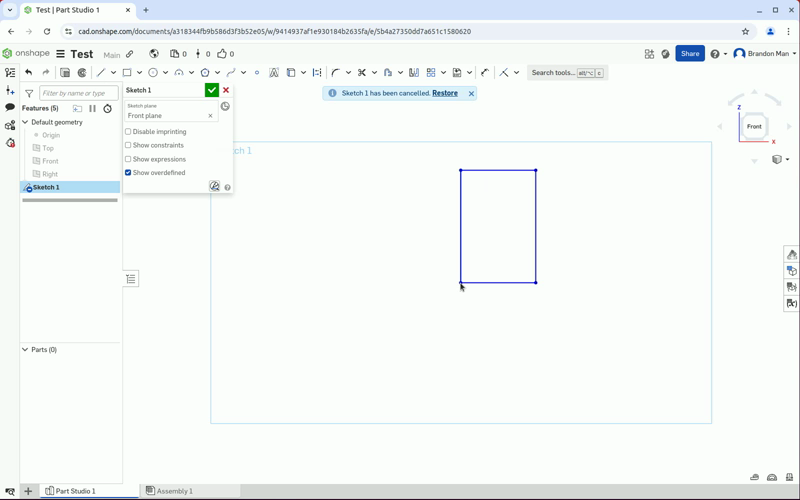
mouse_move(480, 196)
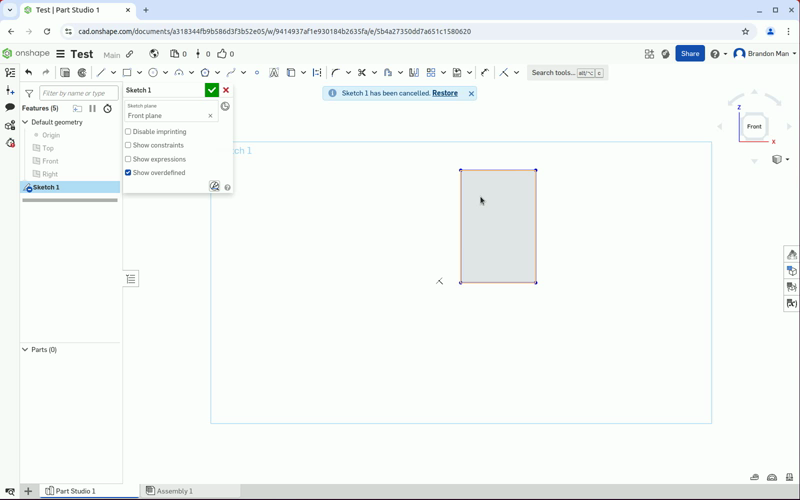
click(480, 196)
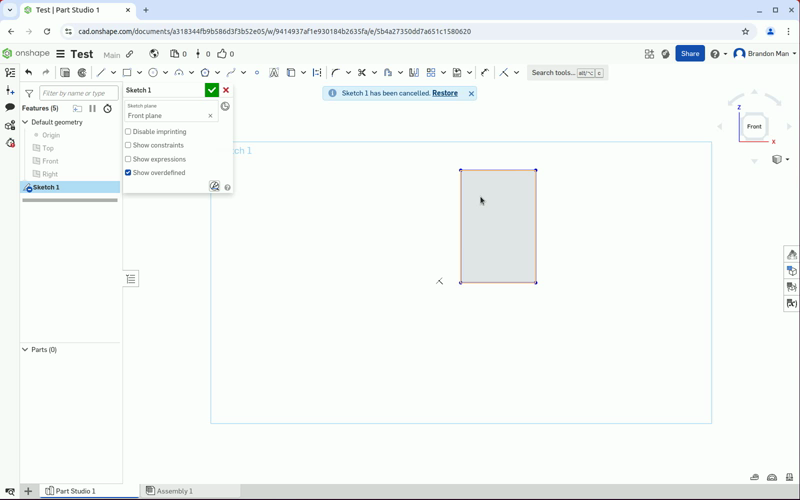
mouse_move(73, 352)
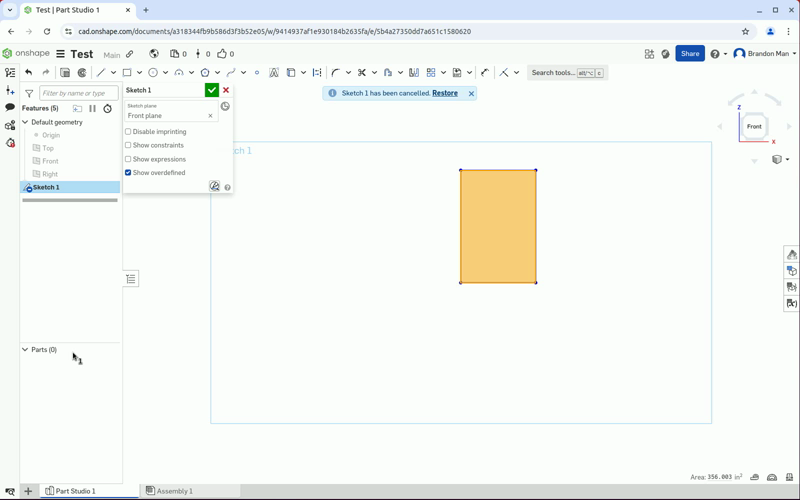
key(shift+y)
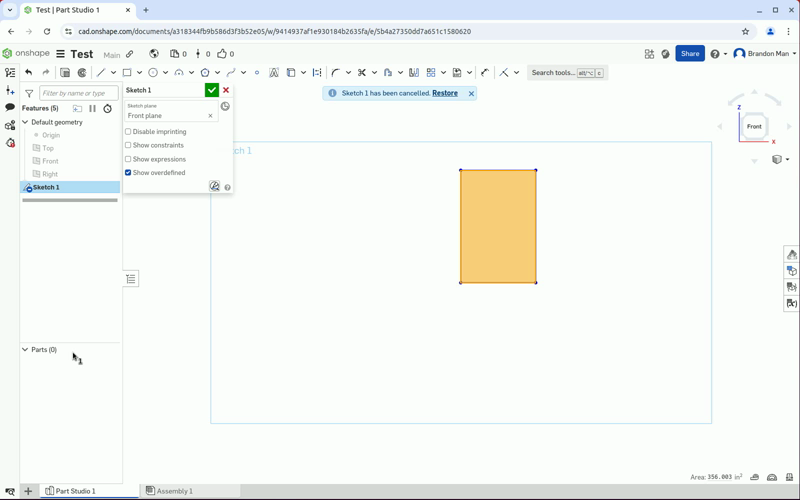
key(shift+e)
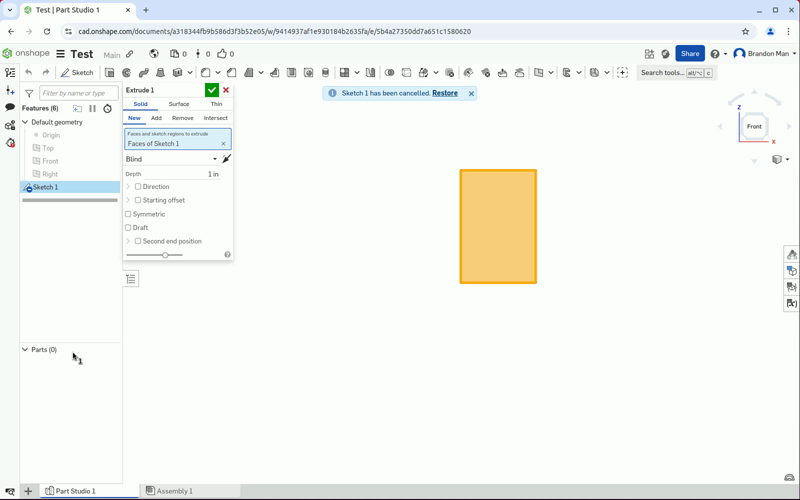
mouse_move(143, 106)
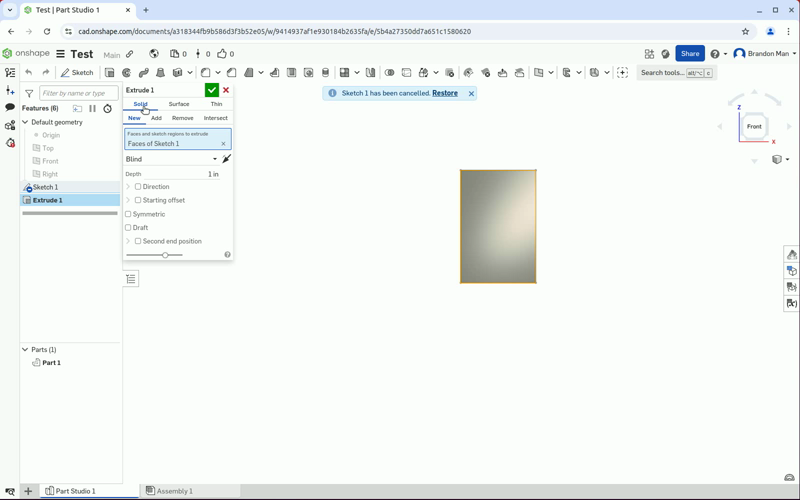
click(143, 106)
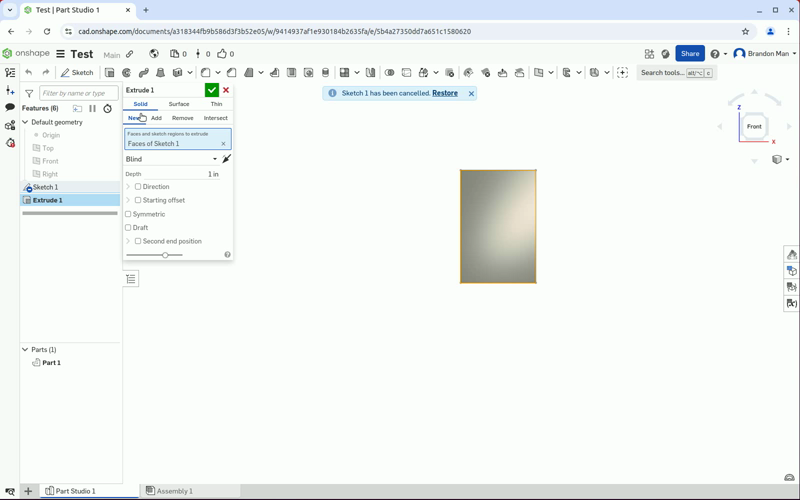
mouse_move(137, 120)
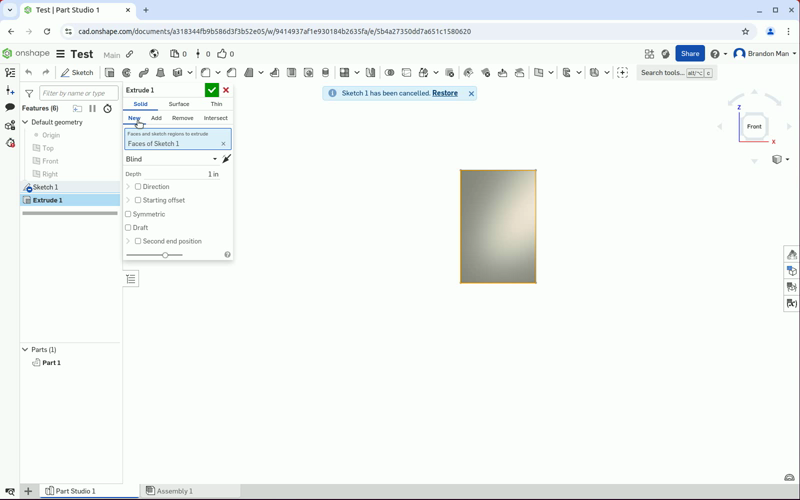
click(137, 120)
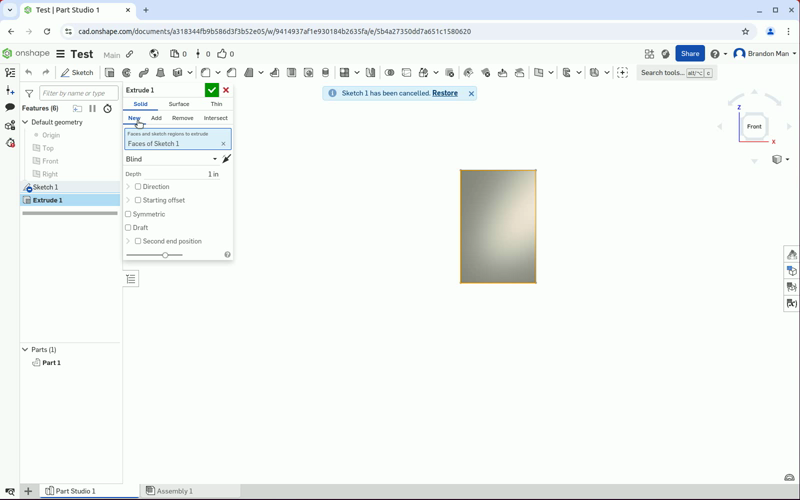
key(tab, 4)
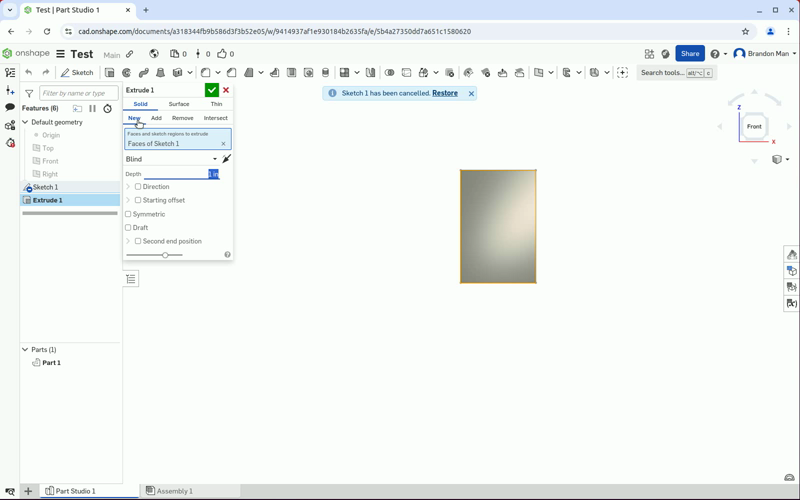
text(0.722)
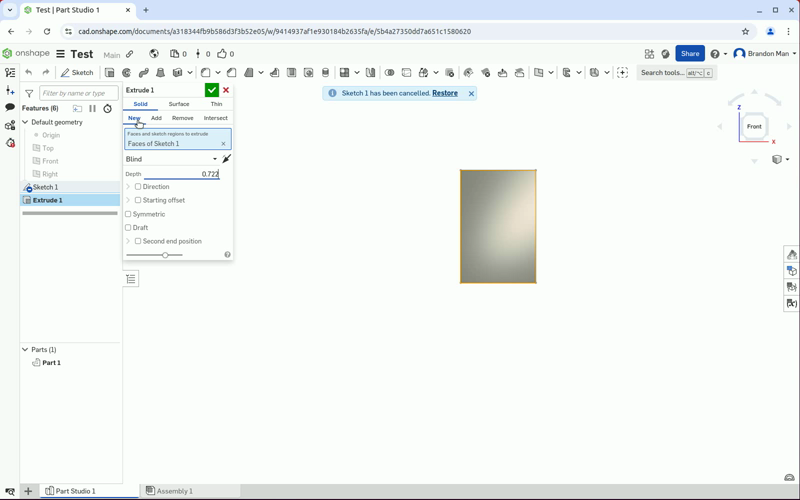
key(enter)
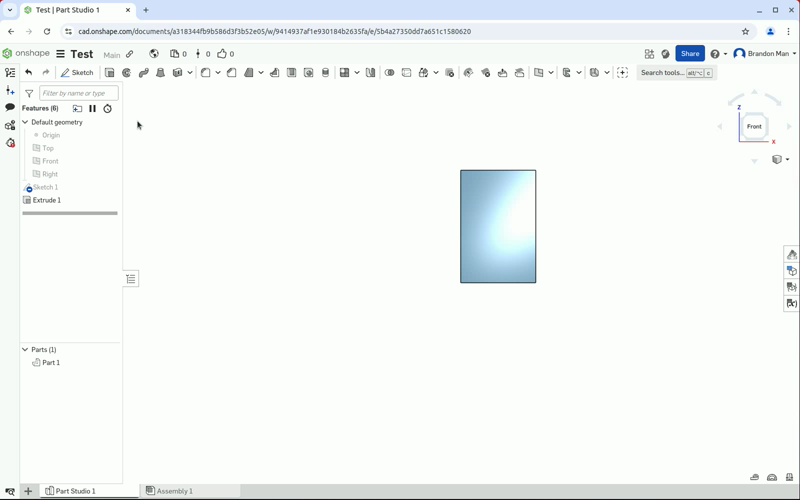
key(shift+h)
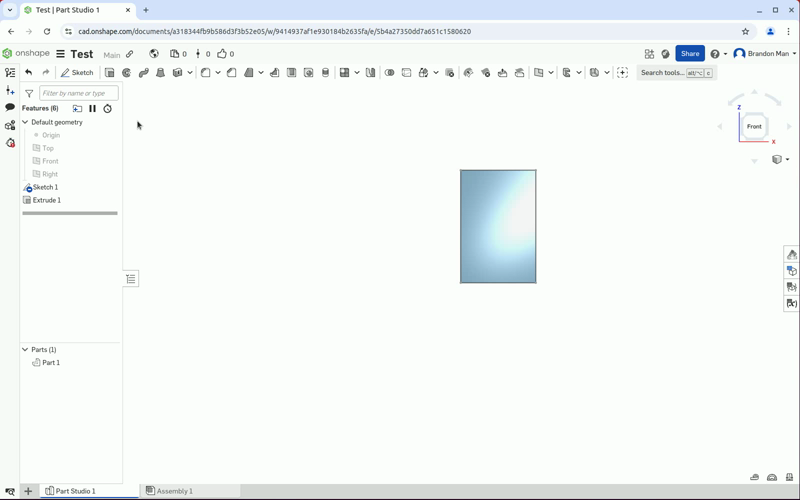
key(shift+h)
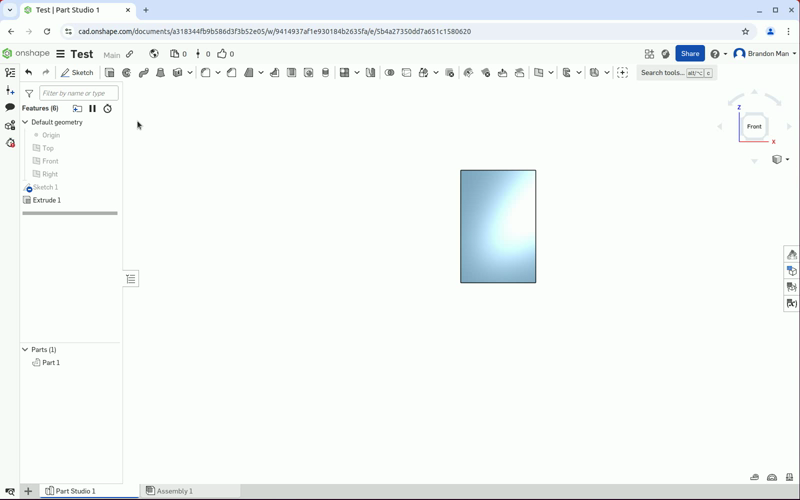
mouse_move(73, 189)
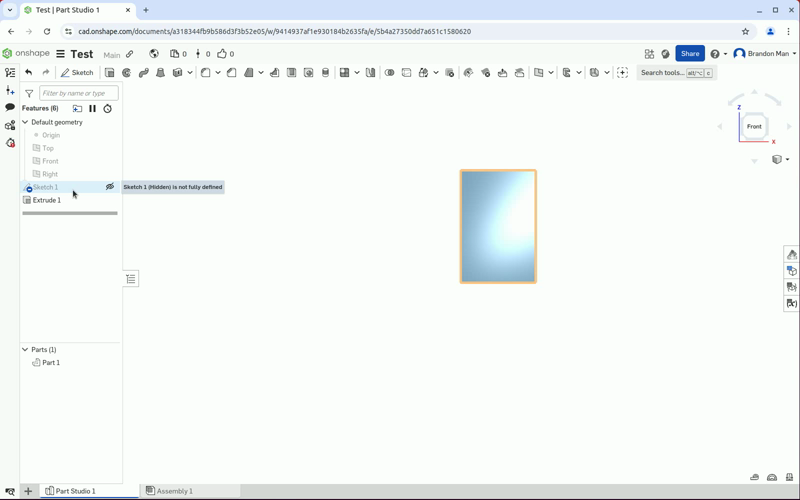
click(73, 189)
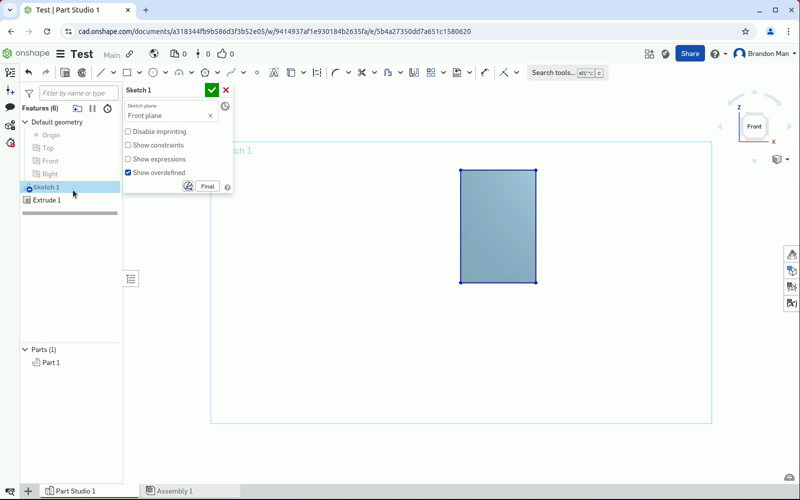
mouse_move(229, 92)
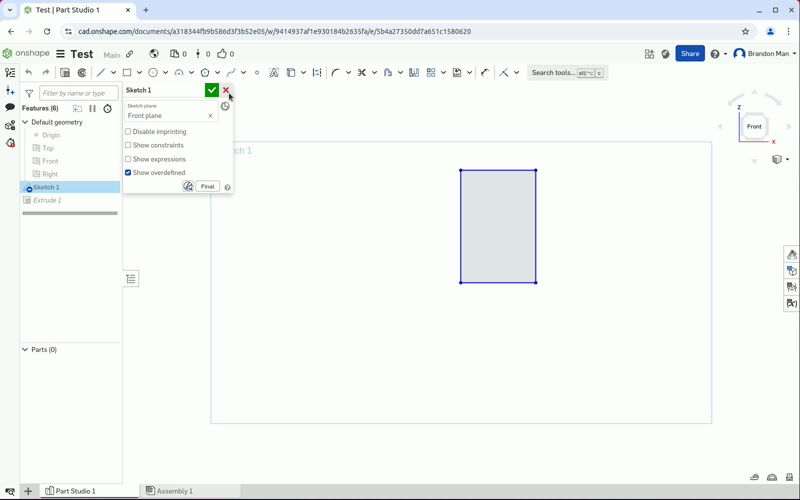
click(229, 92)
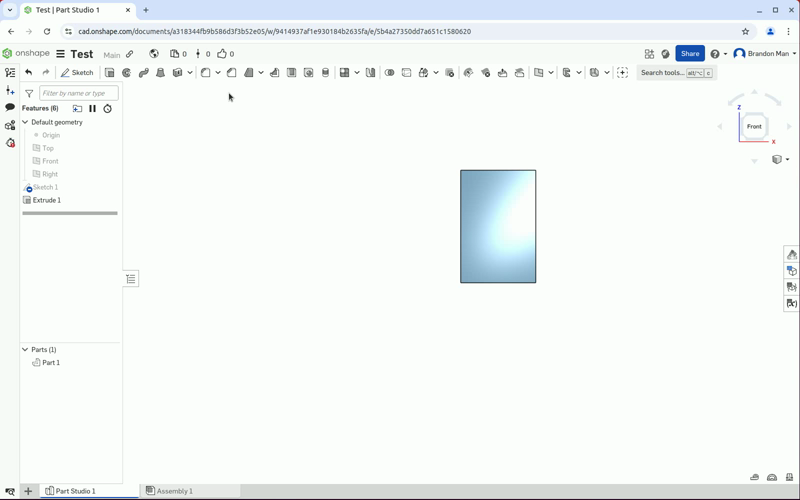
mouse_move(541, 75)
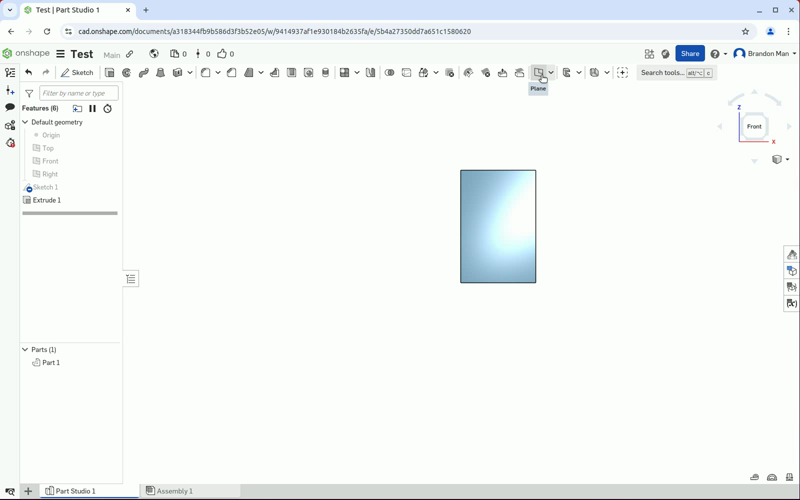
click(541, 75)
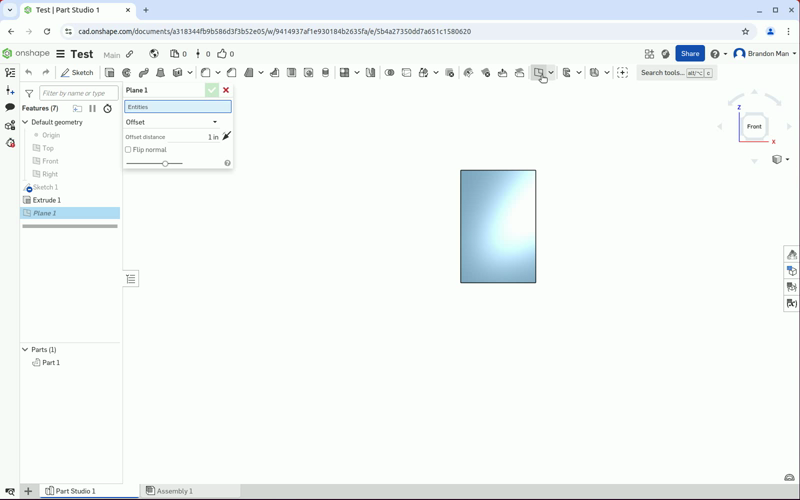
mouse_move(73, 163)
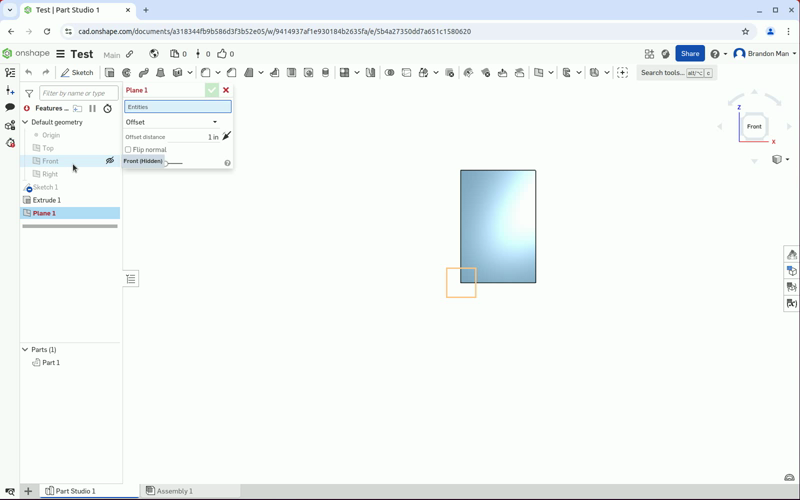
click(73, 163)
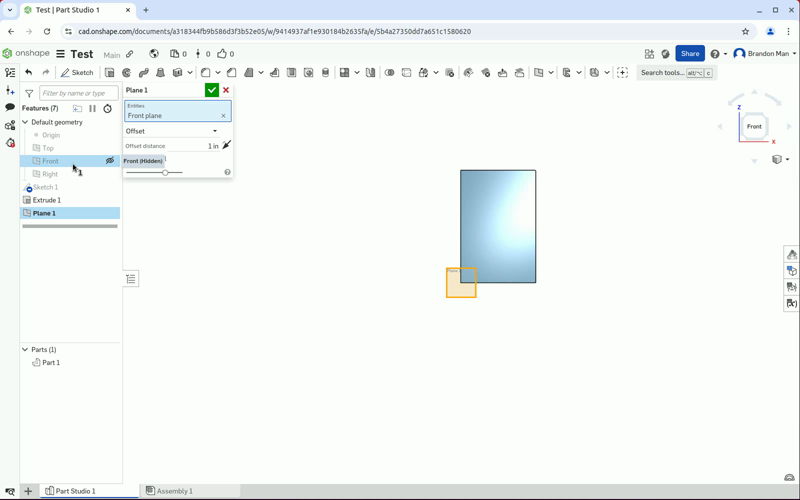
key(tab, 2)
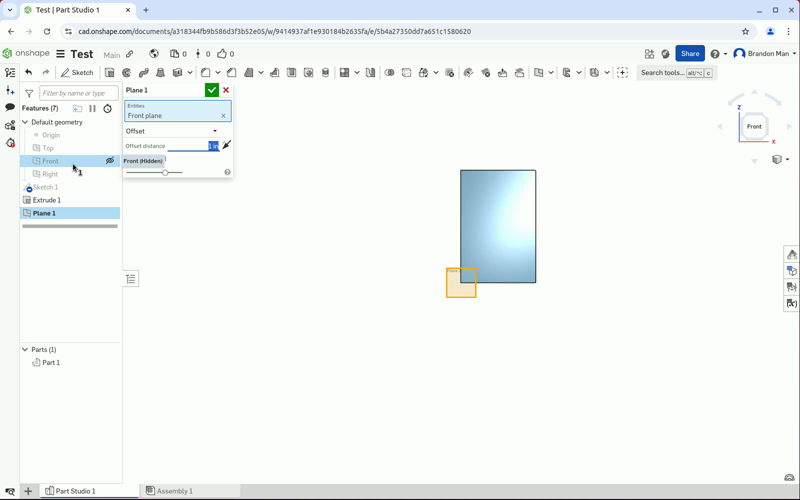
text(0.709)
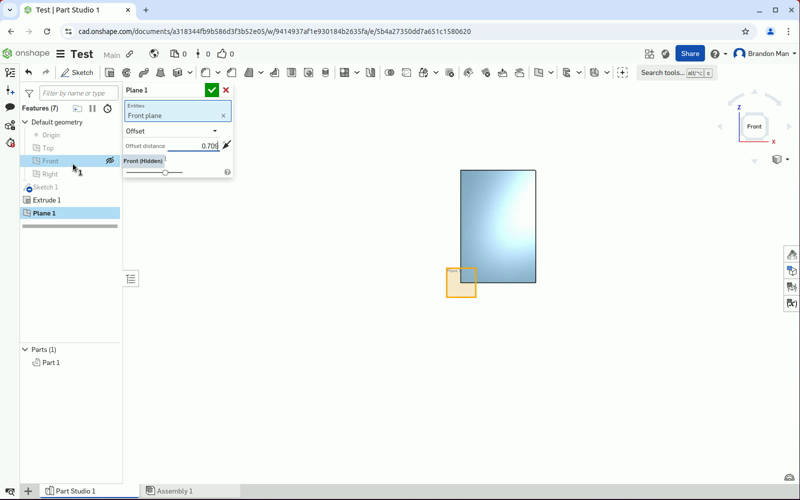
key(enter, 2)
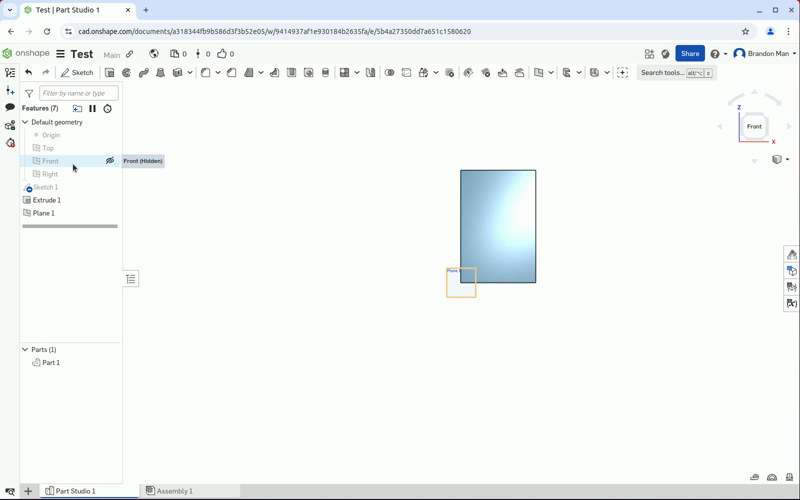
key(shift+s)
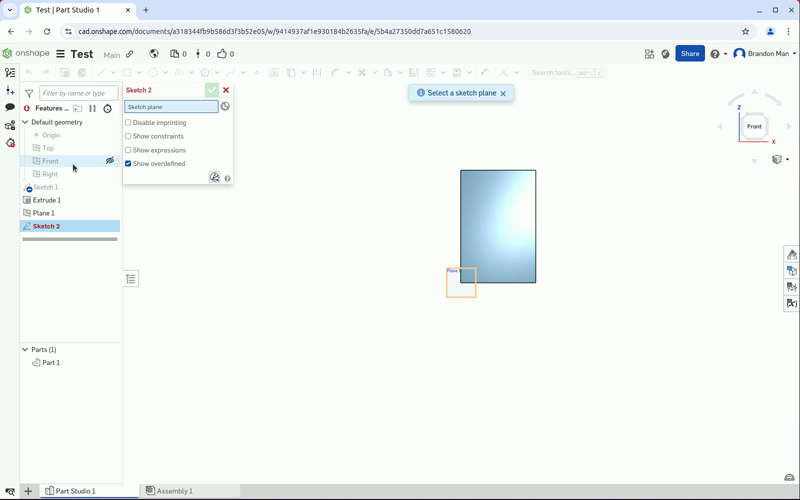
mouse_move(73, 215)
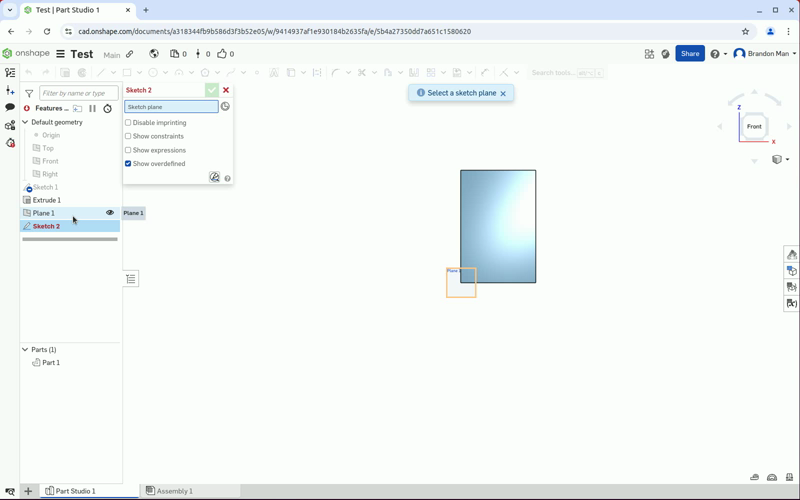
click(73, 215)
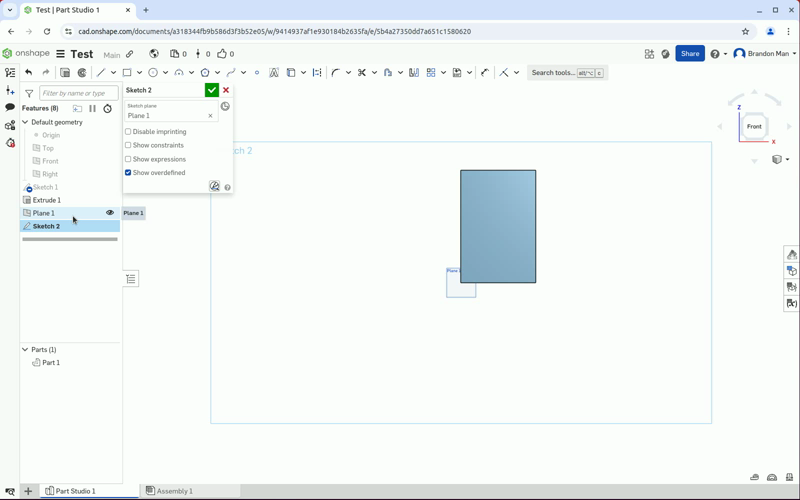
mouse_move(73, 352)
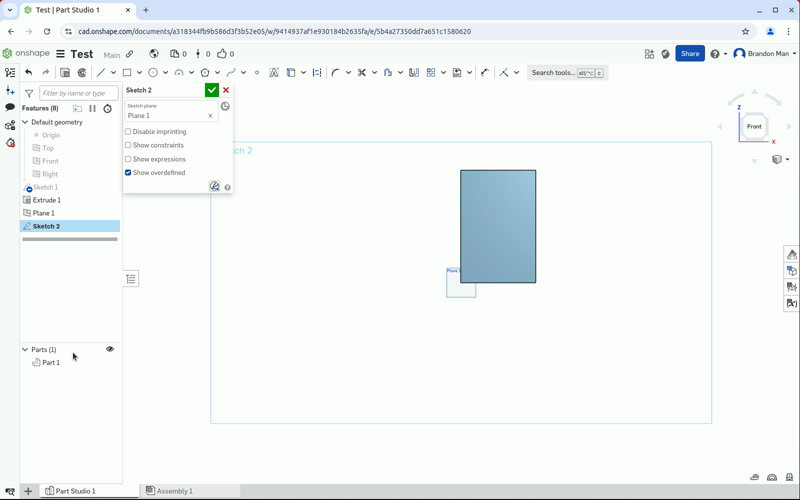
key(y)
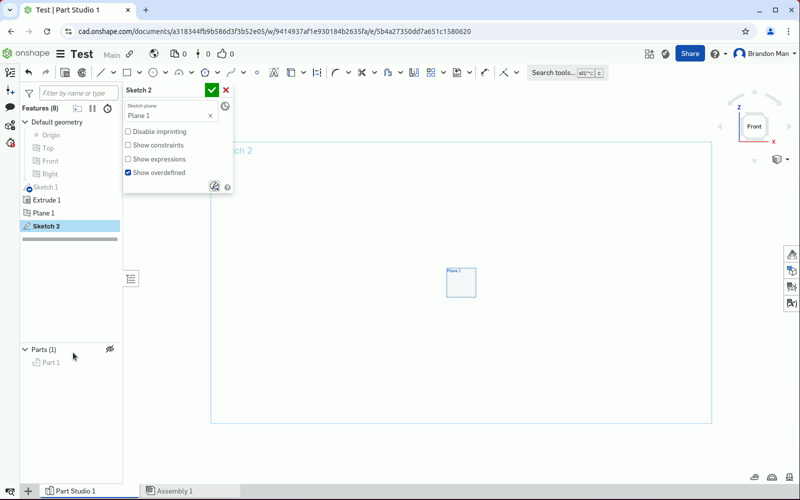
key(l)
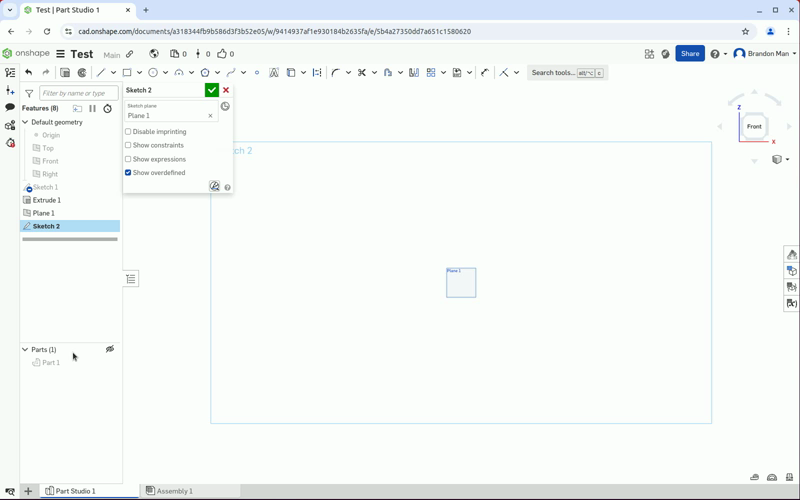
key_down(shift)
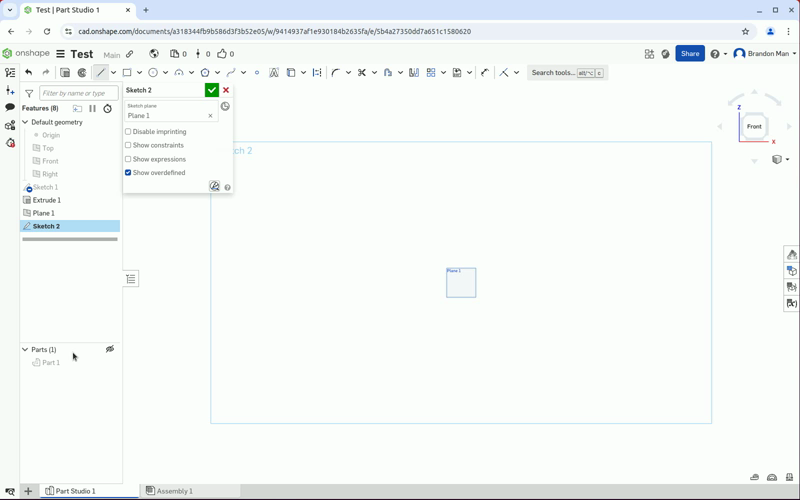
mouse_move(460, 282)
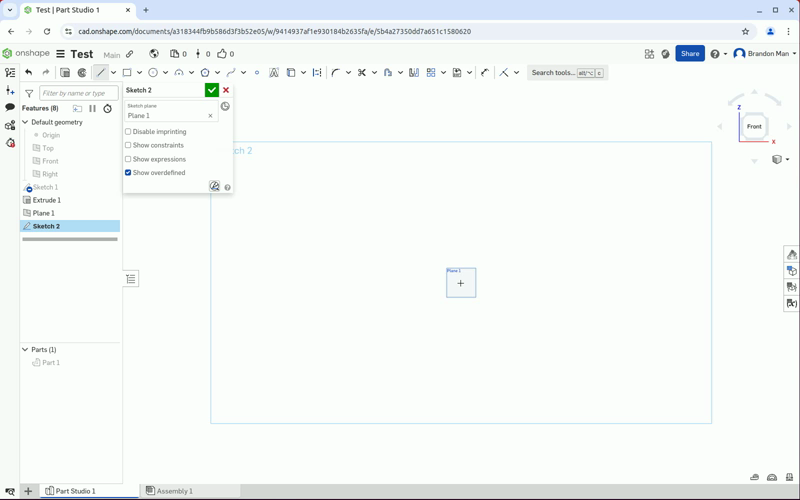
click(460, 282)
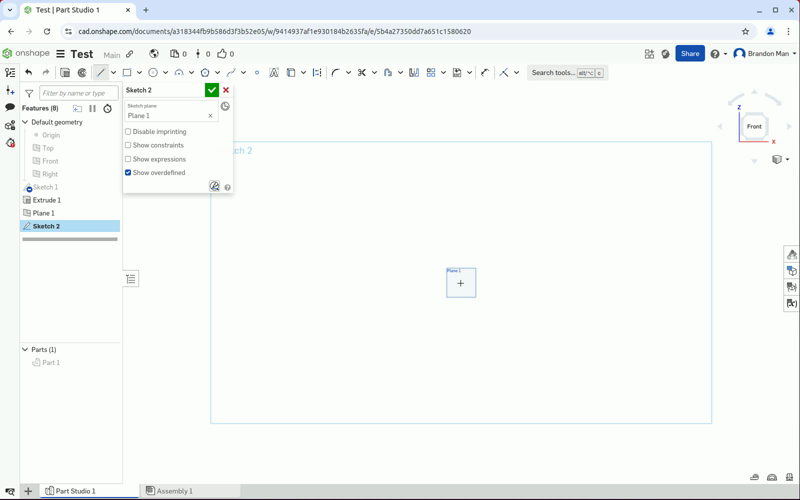
key_up(shift)
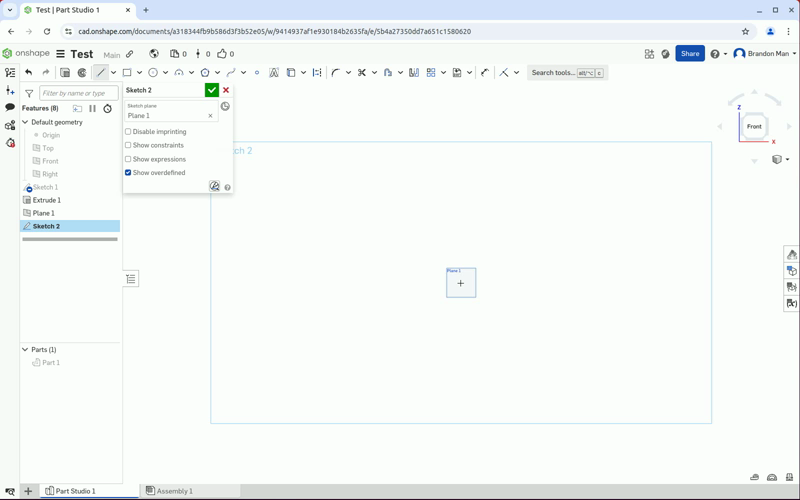
key_down(shift)
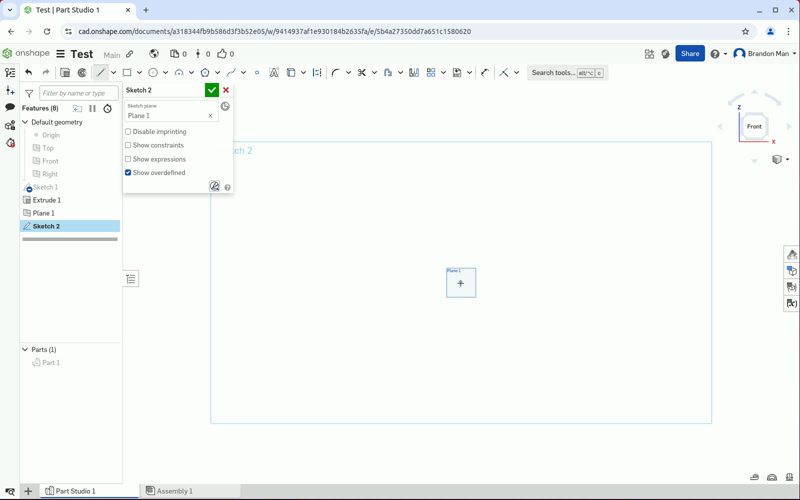
mouse_move(490, 282)
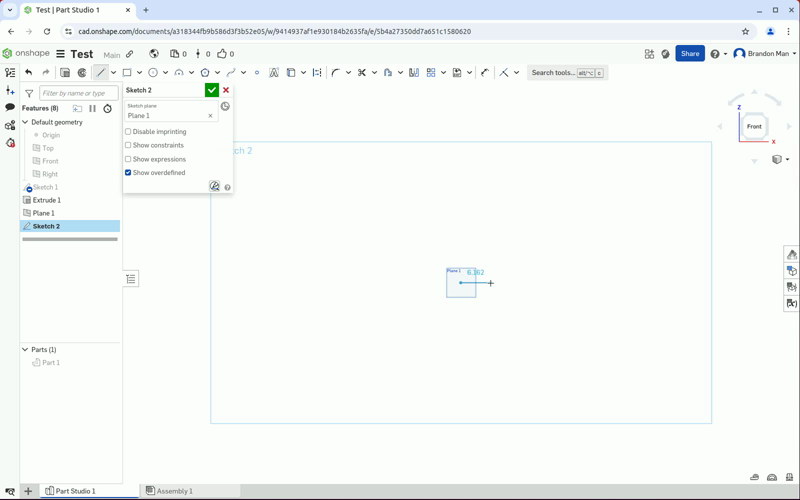
mouse_move(482, 282)
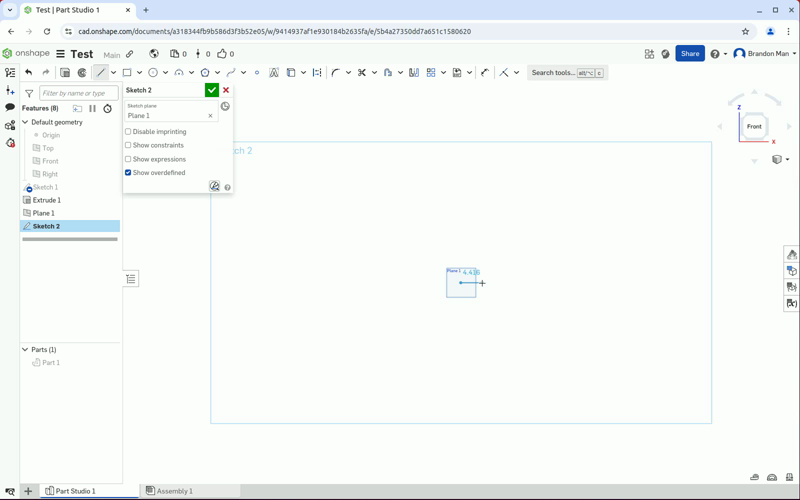
click(482, 282)
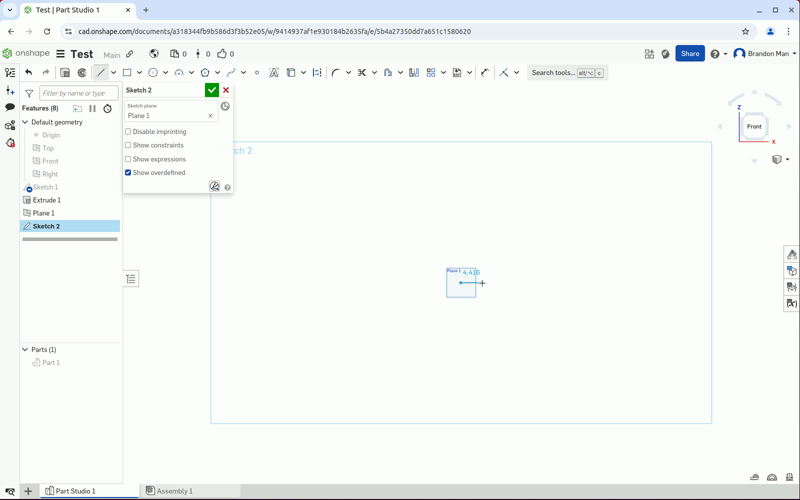
key_up(shift)
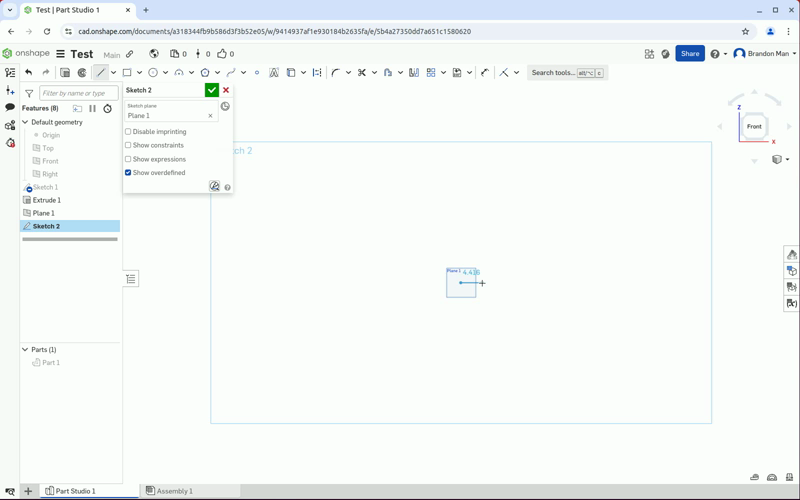
key_down(shift)
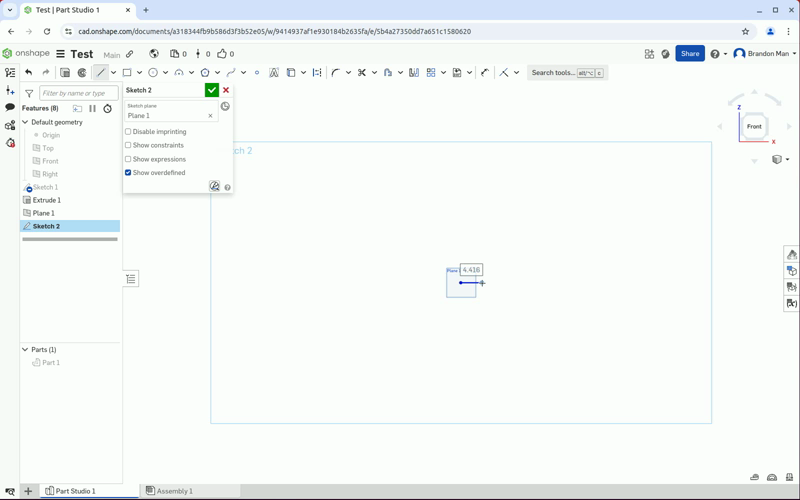
mouse_move(482, 170)
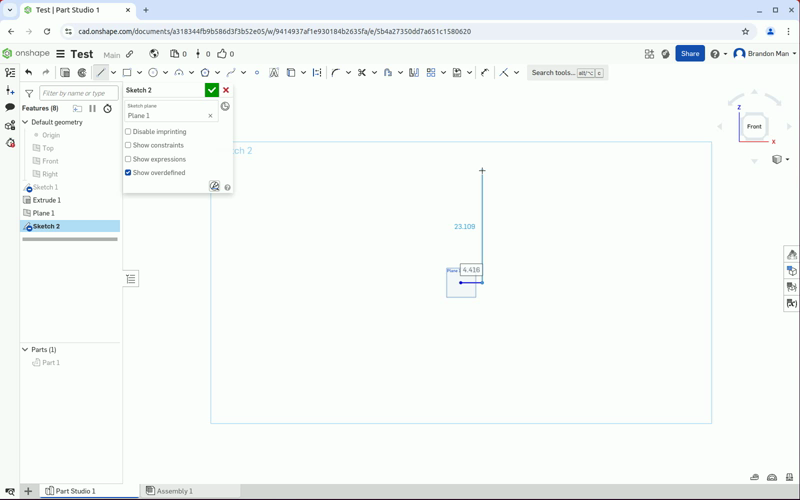
click(482, 170)
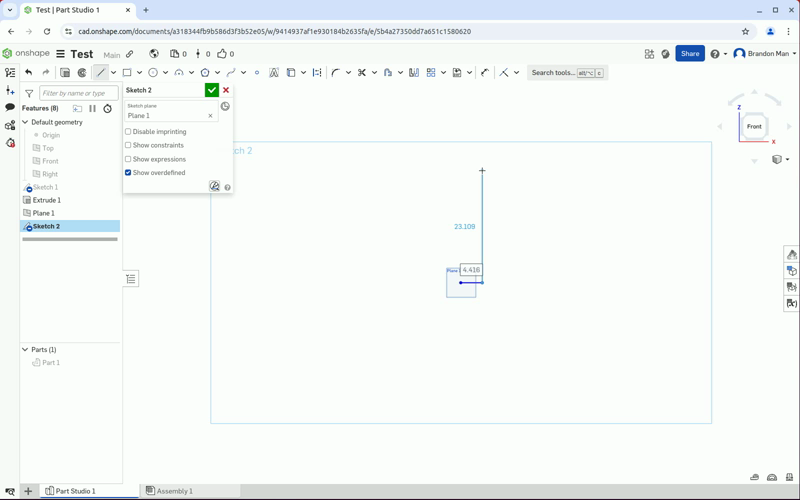
key_up(shift)
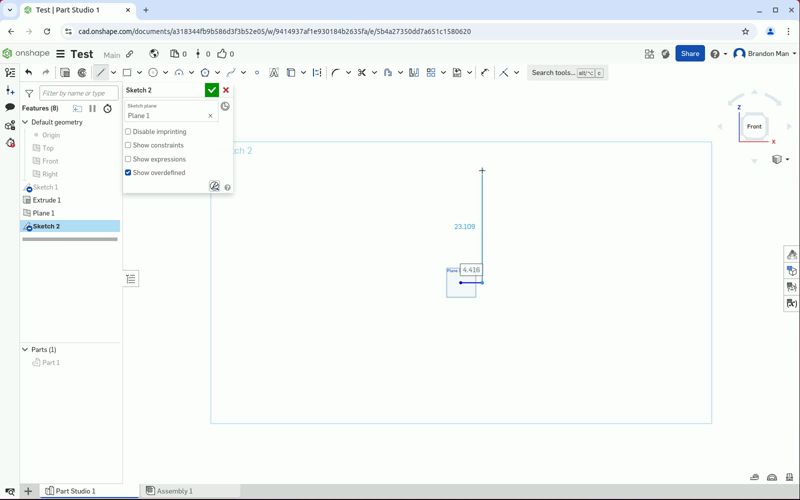
key_down(shift)
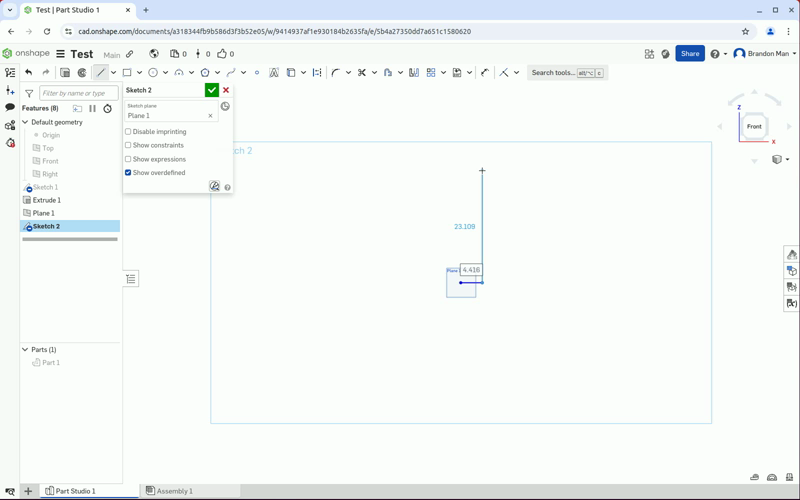
mouse_move(512, 170)
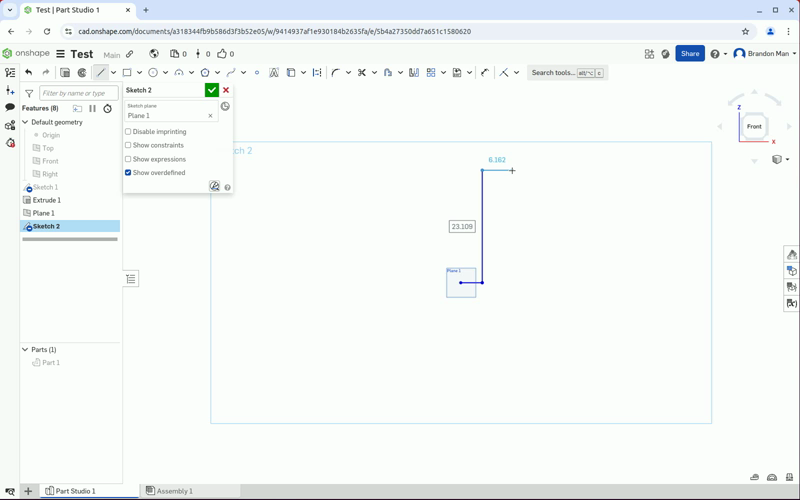
mouse_move(460, 170)
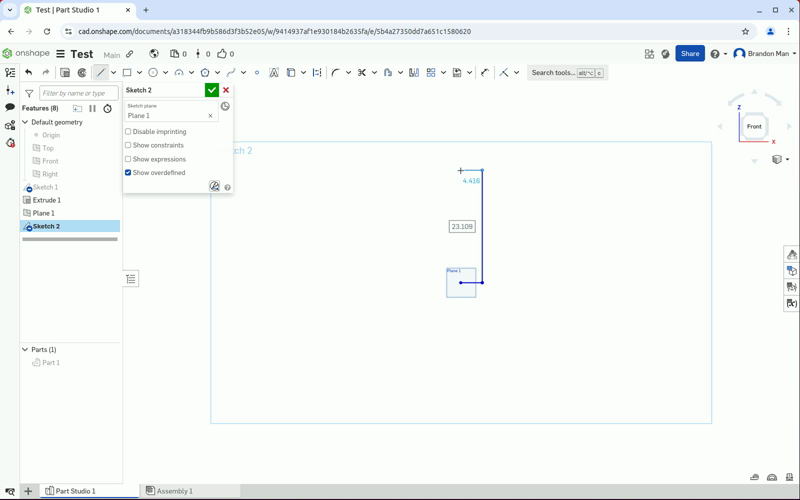
click(460, 170)
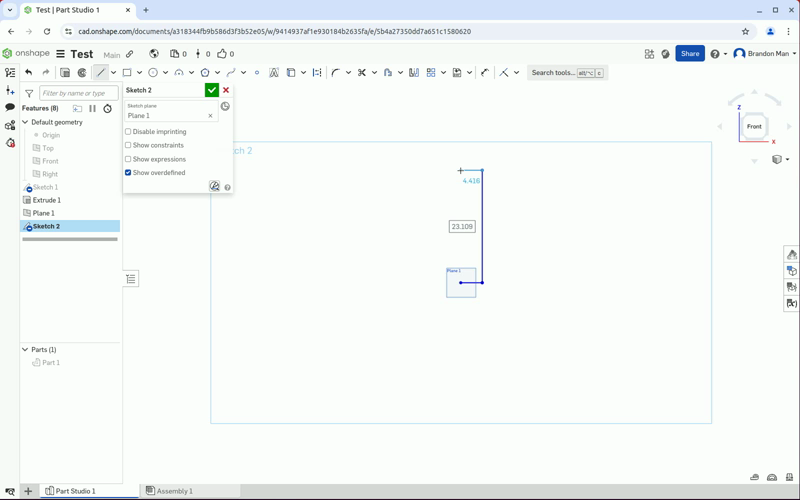
key_up(shift)
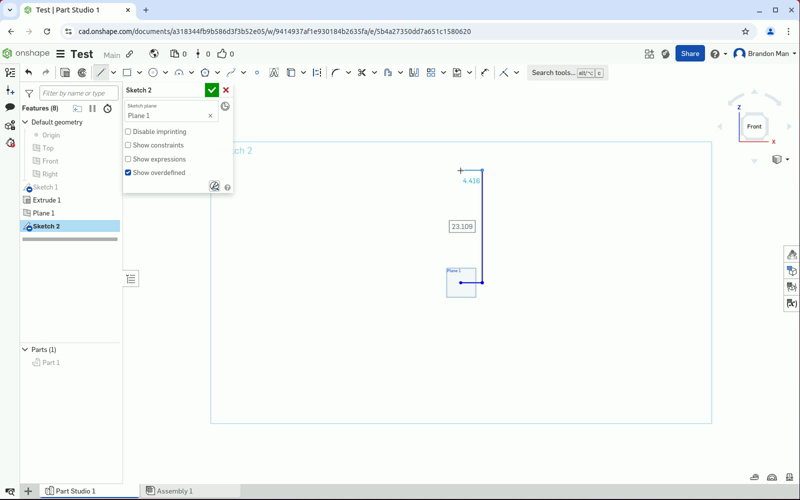
key_down(shift)
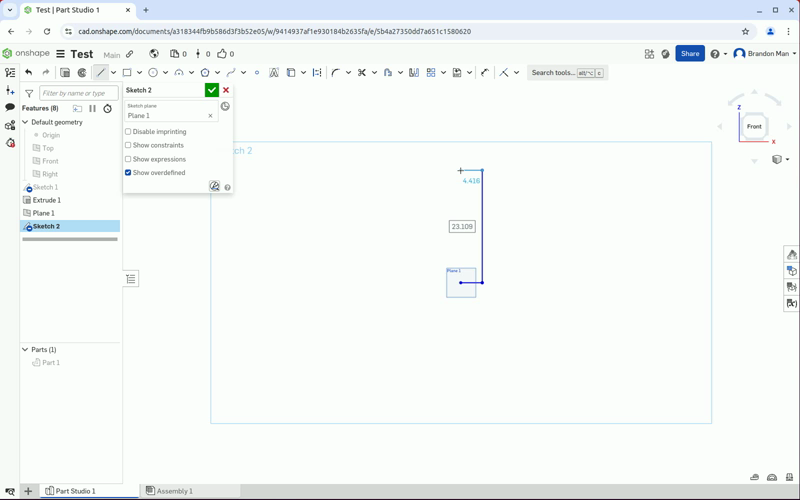
mouse_move(460, 282)
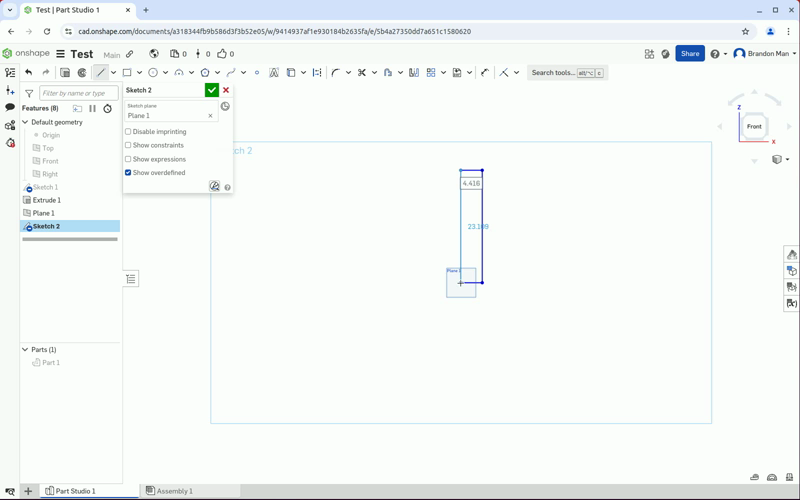
key_up(shift)
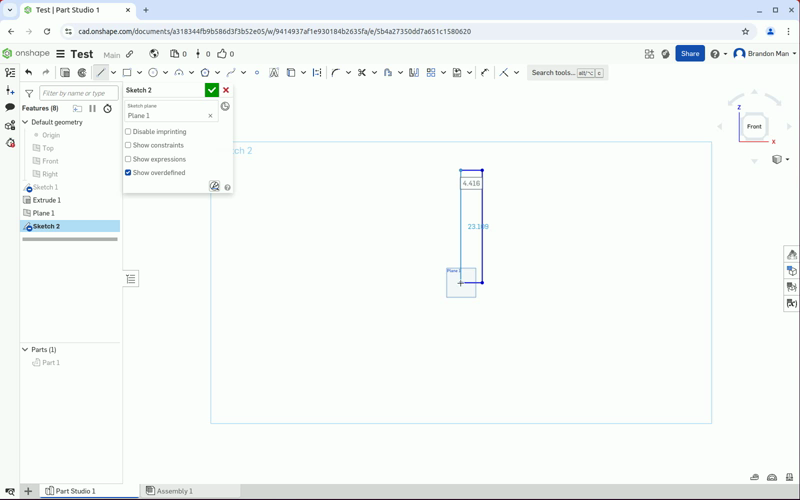
click(460, 282)
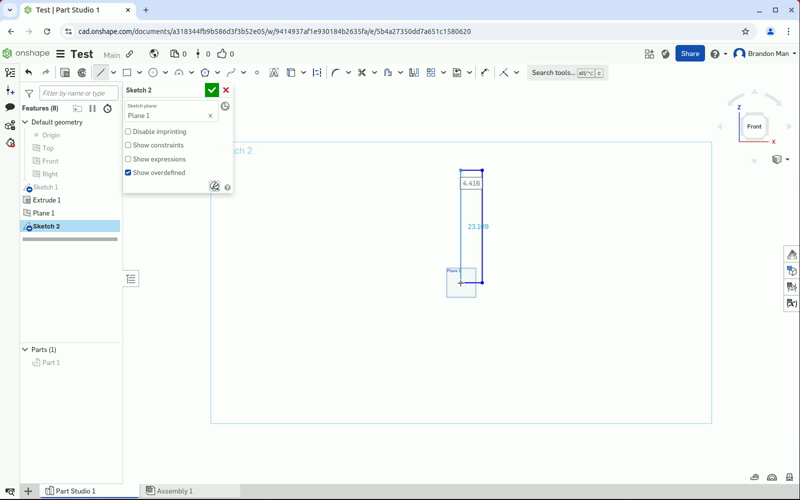
key(esc)
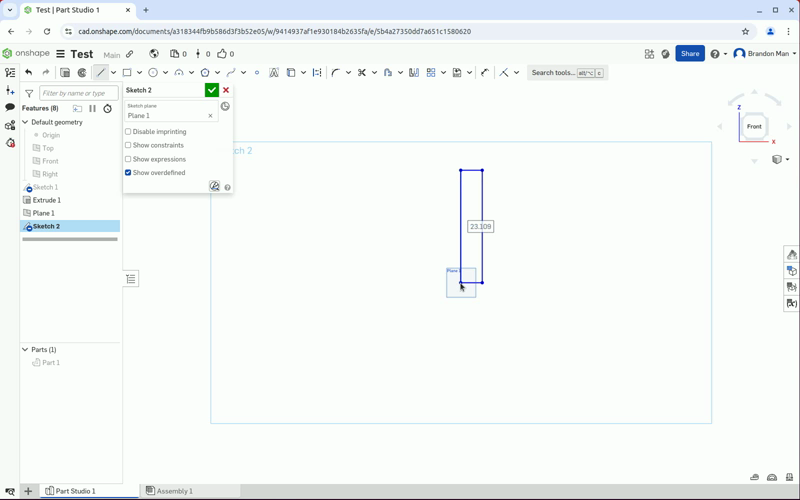
mouse_move(476, 178)
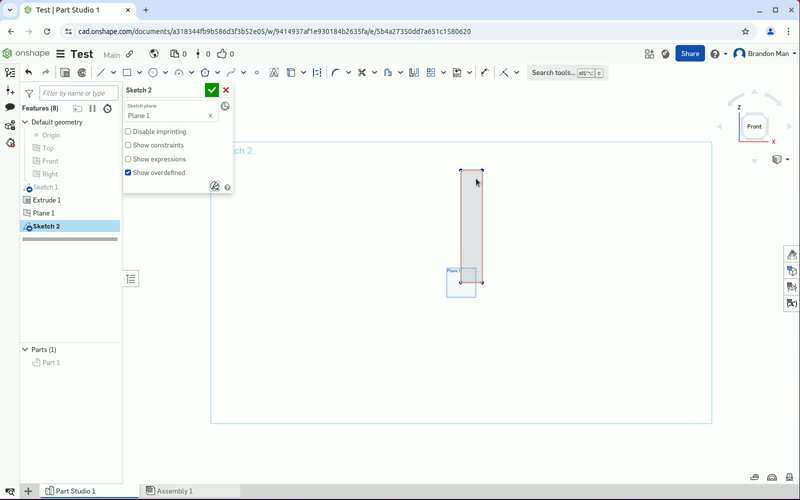
click(476, 178)
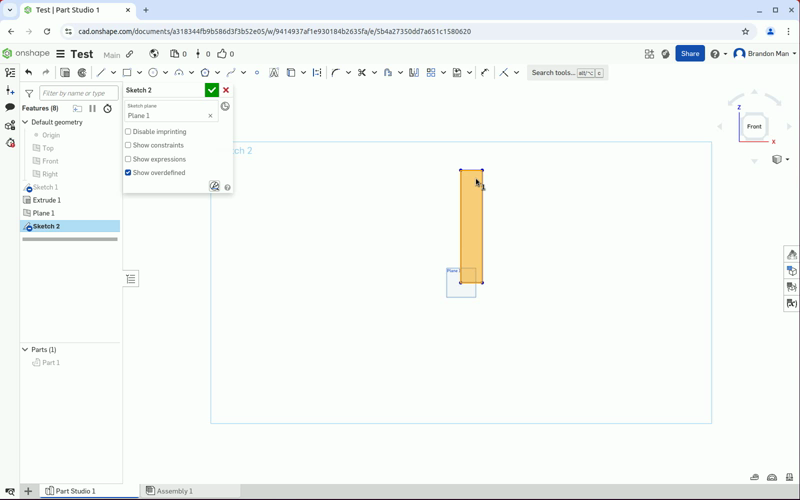
mouse_move(73, 352)
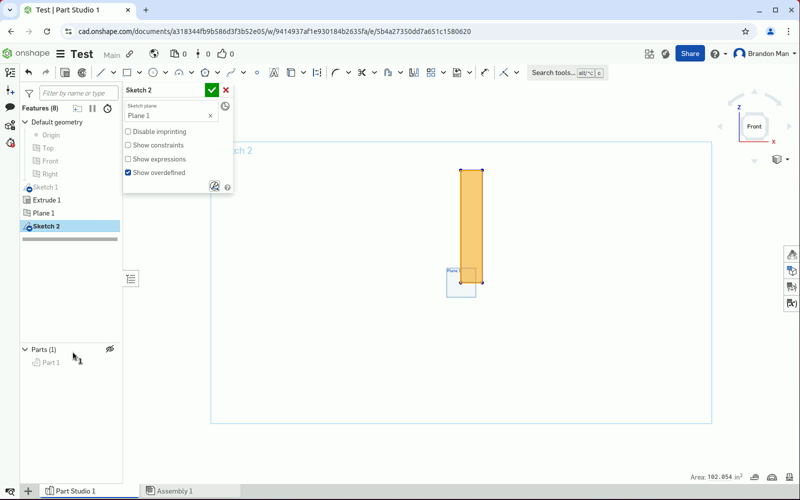
key(shift+y)
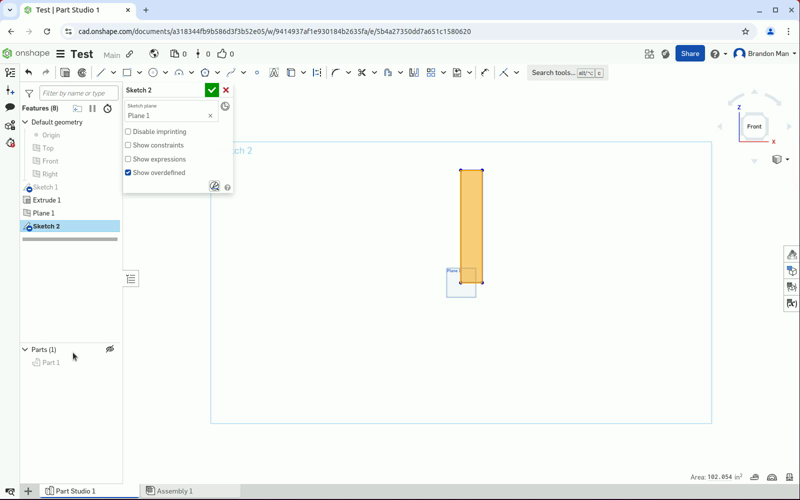
key(shift+e)
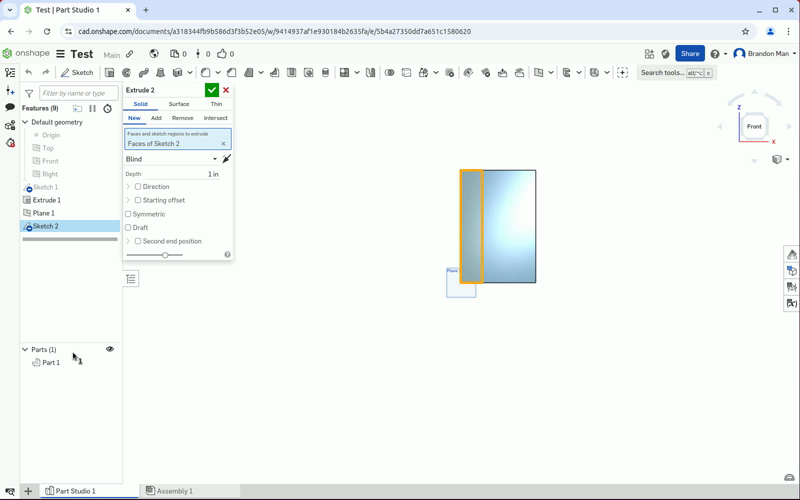
mouse_move(143, 106)
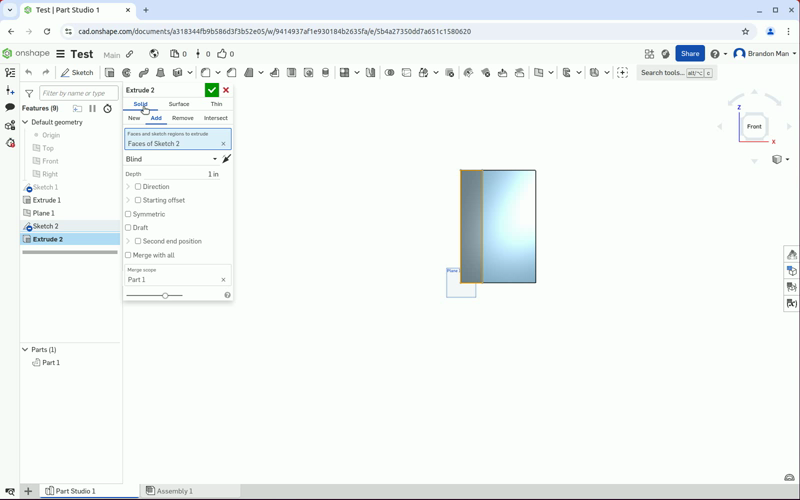
click(143, 106)
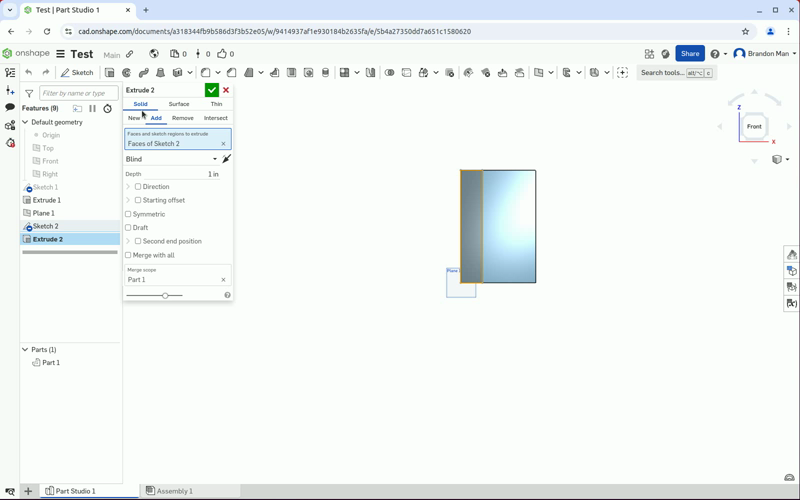
mouse_move(137, 120)
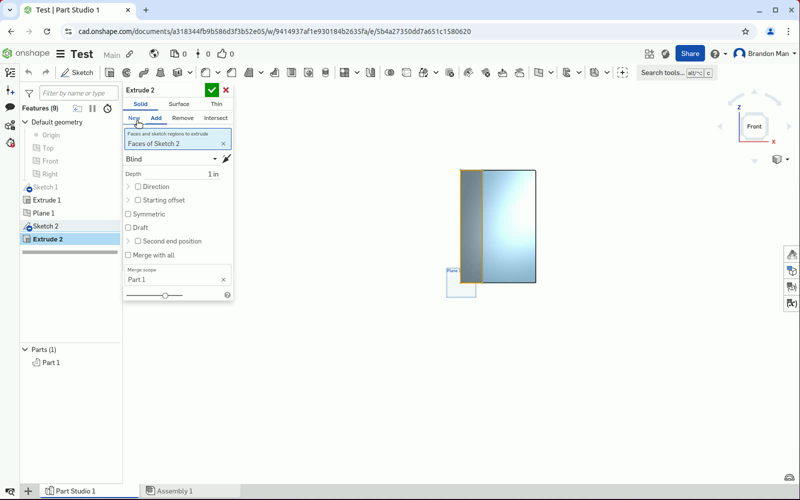
click(137, 120)
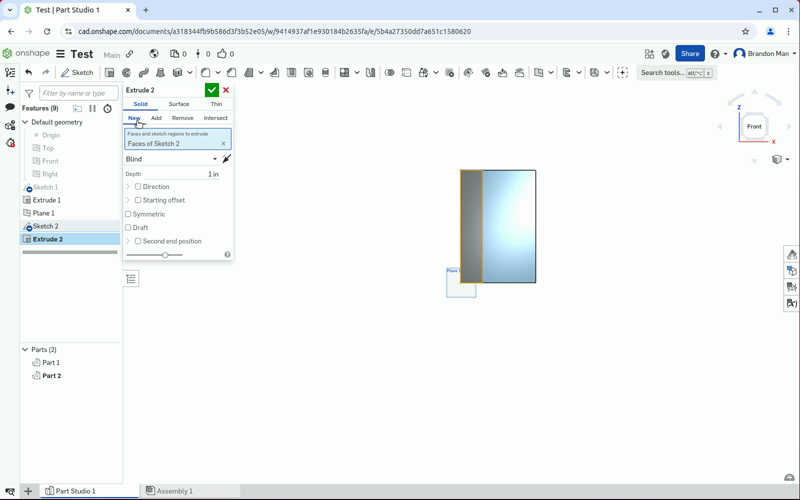
key(tab, 4)
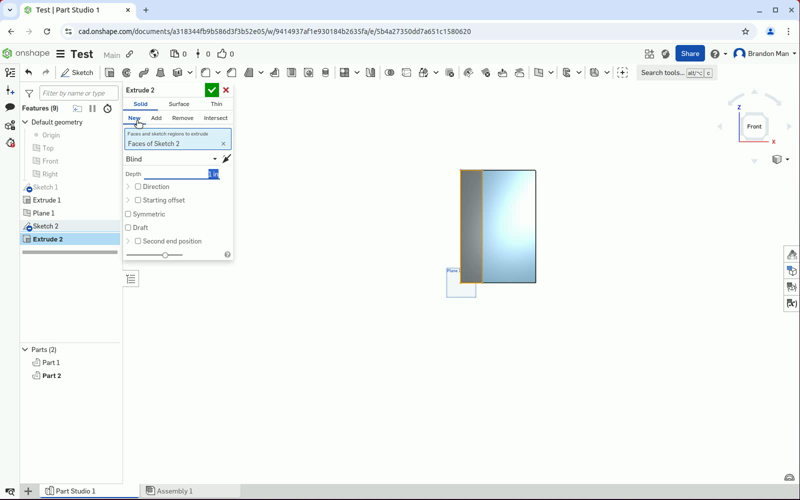
text(3.129)
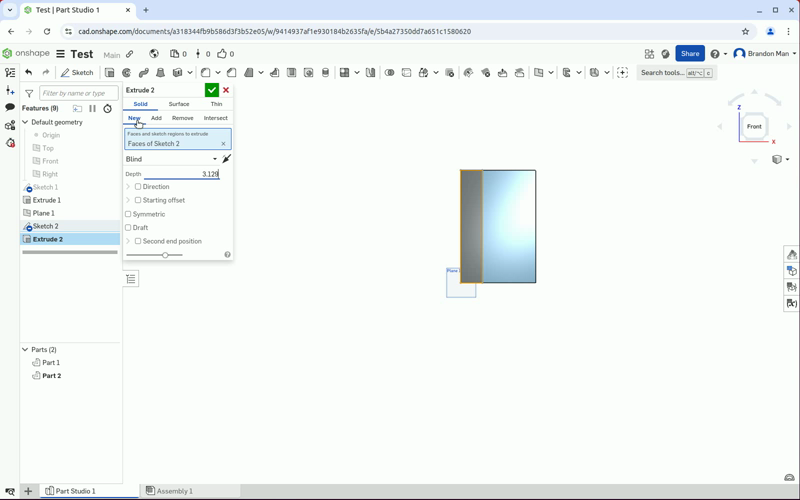
key(enter)
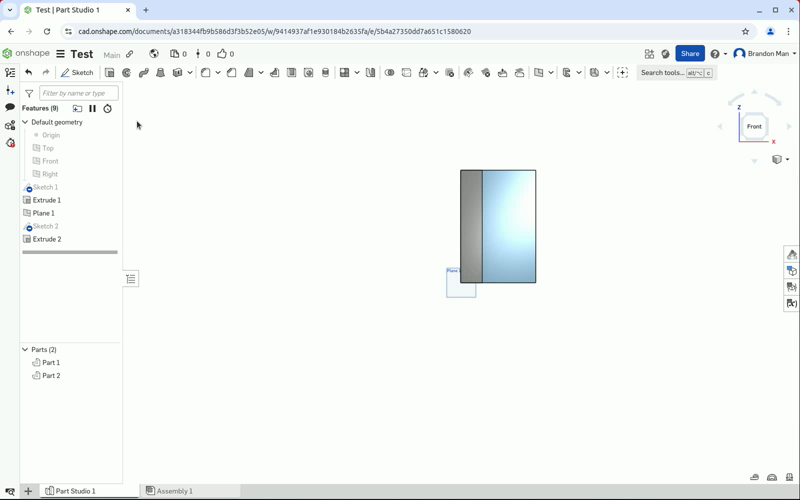
key(shift+h)
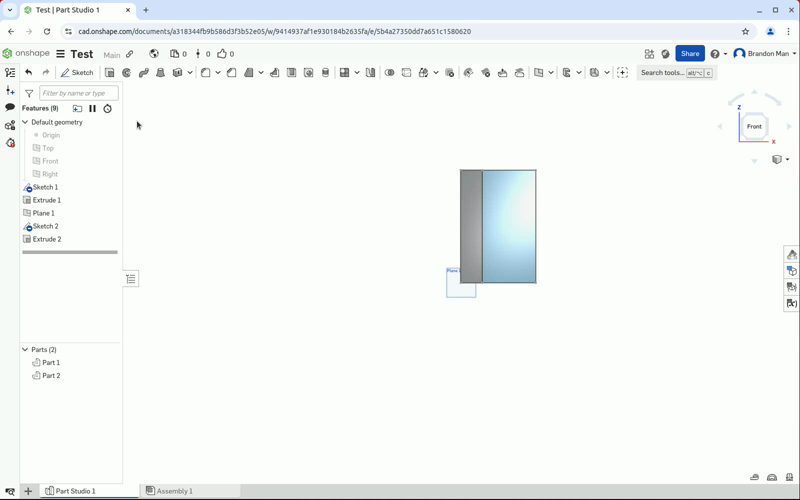
key(shift+h)
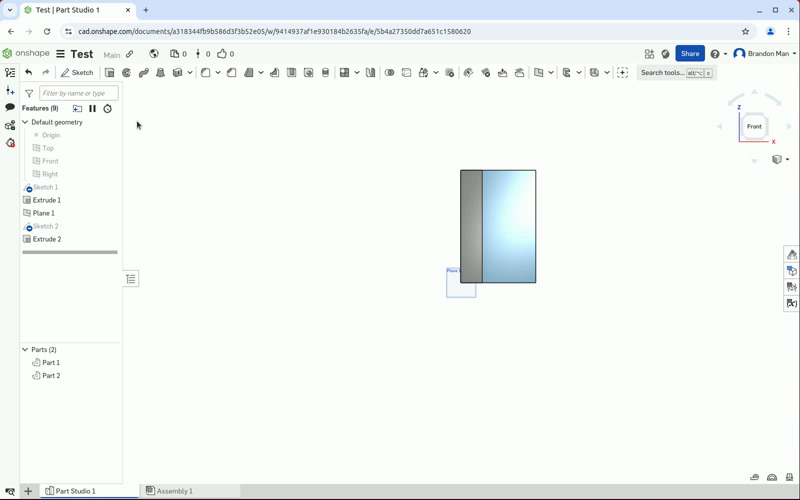
mouse_move(73, 189)
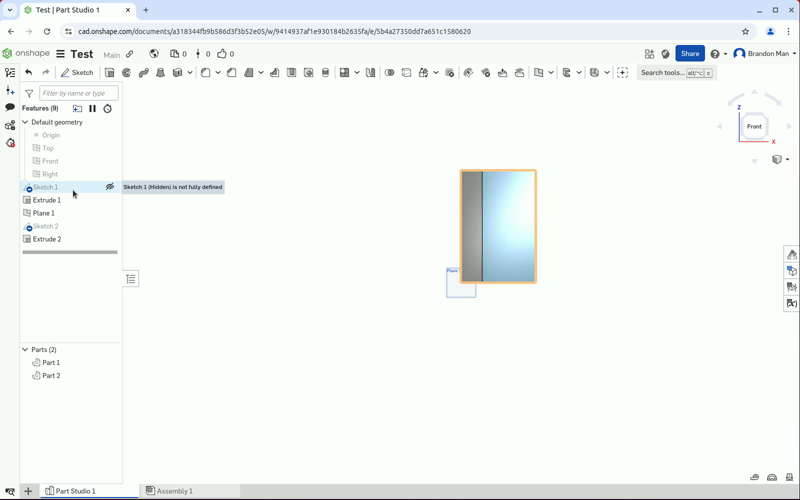
click(73, 189)
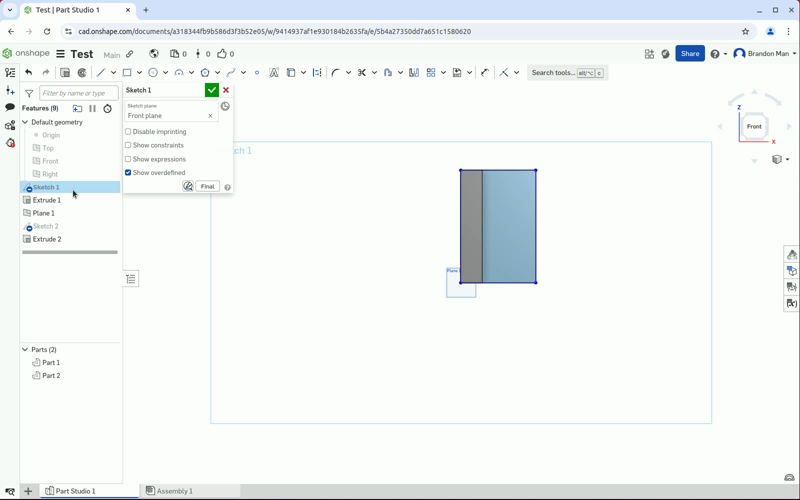
mouse_move(229, 92)
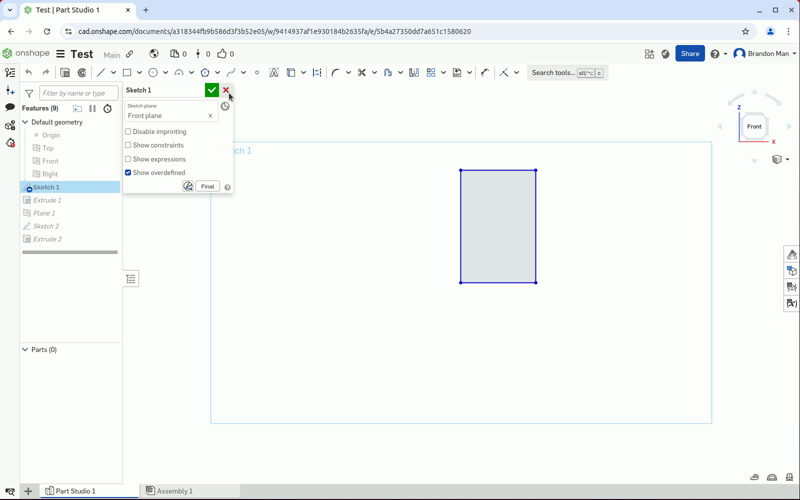
click(229, 92)
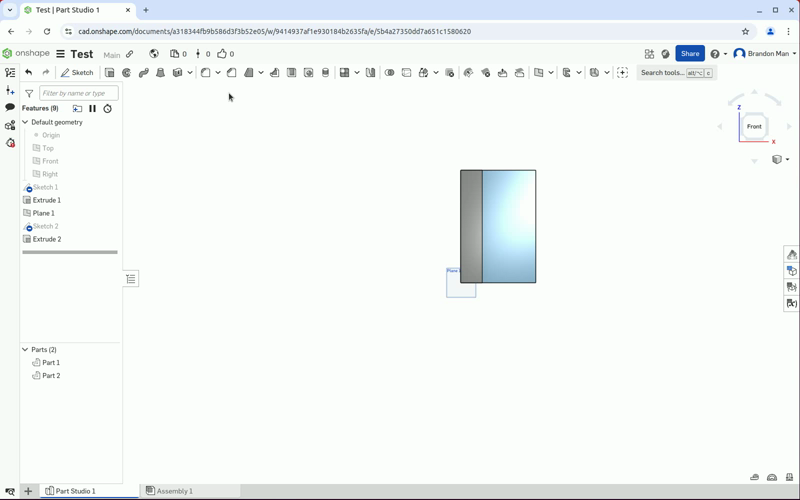
mouse_move(541, 75)
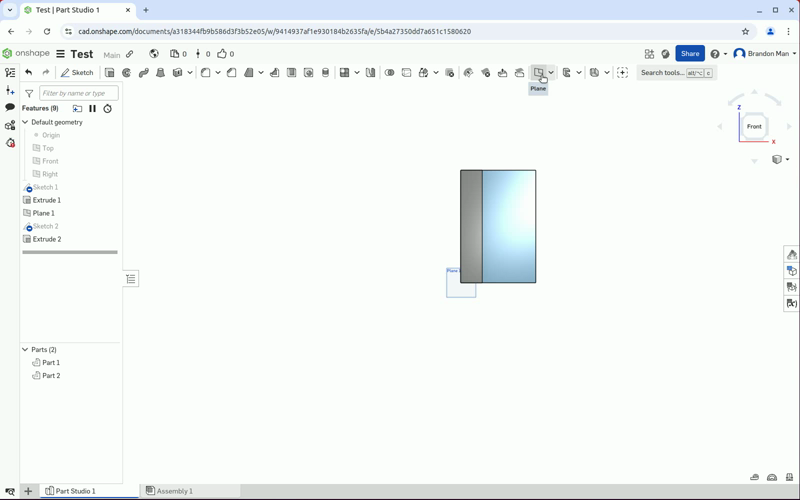
click(541, 75)
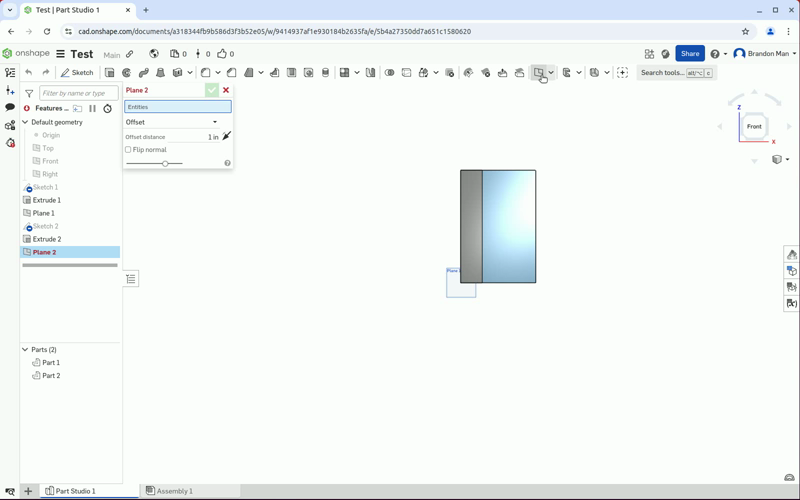
mouse_move(73, 163)
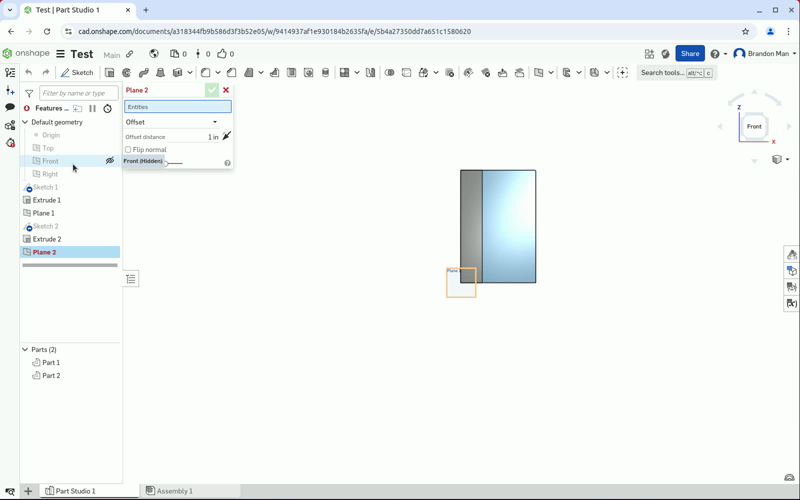
click(73, 163)
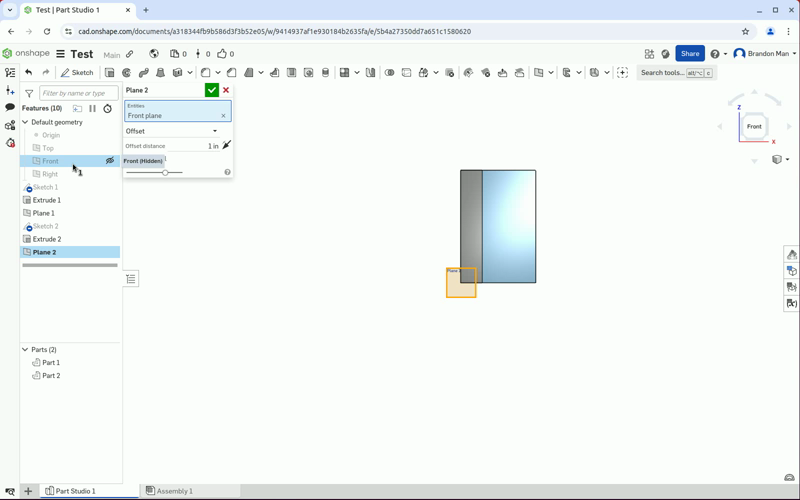
key(tab, 2)
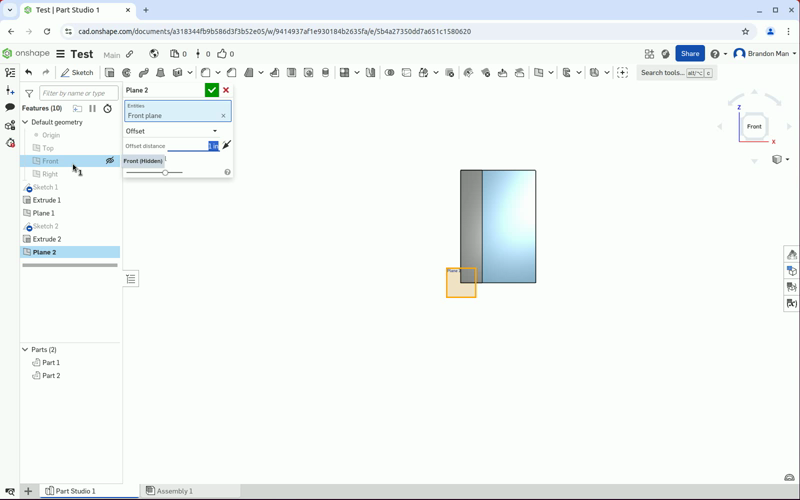
text(3.851)
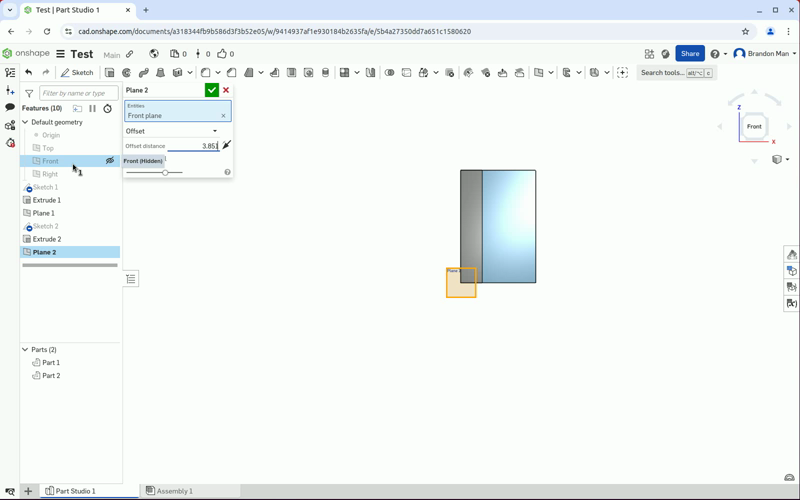
key(enter, 2)
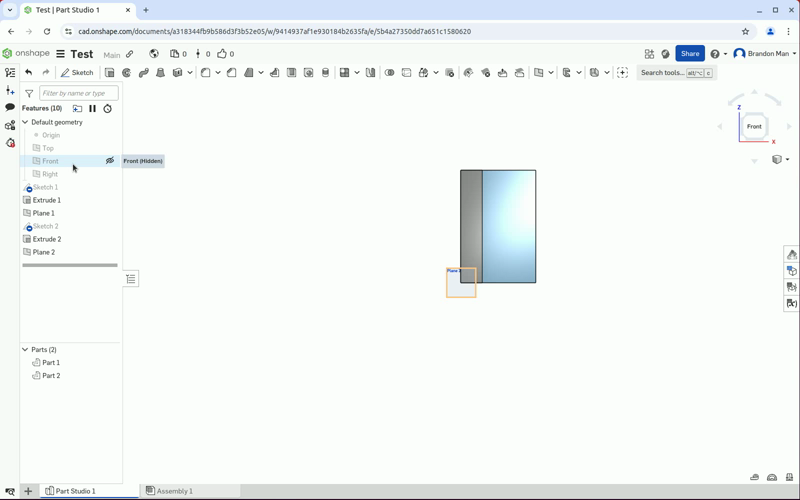
key(shift+s)
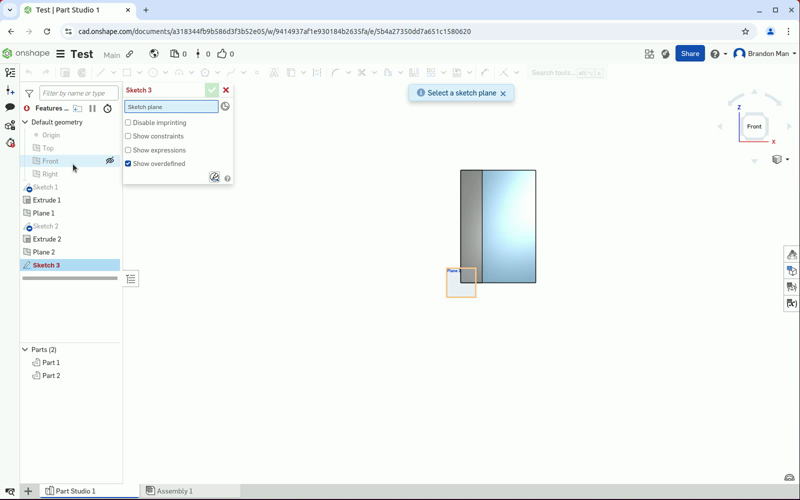
mouse_move(73, 254)
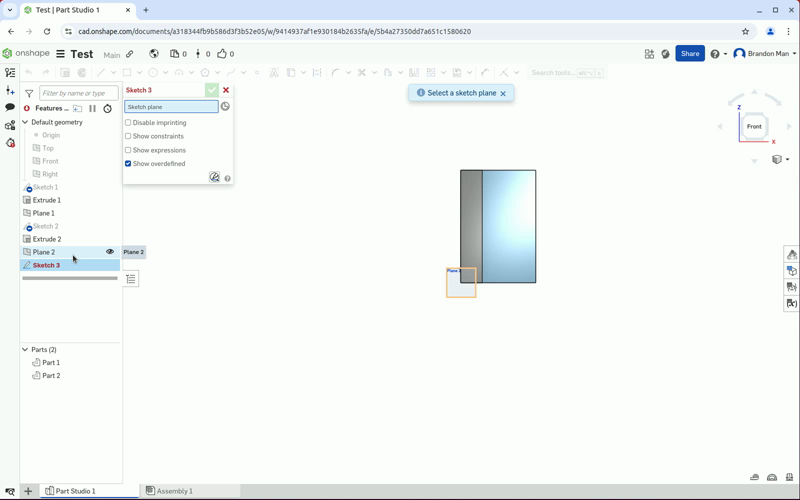
click(73, 254)
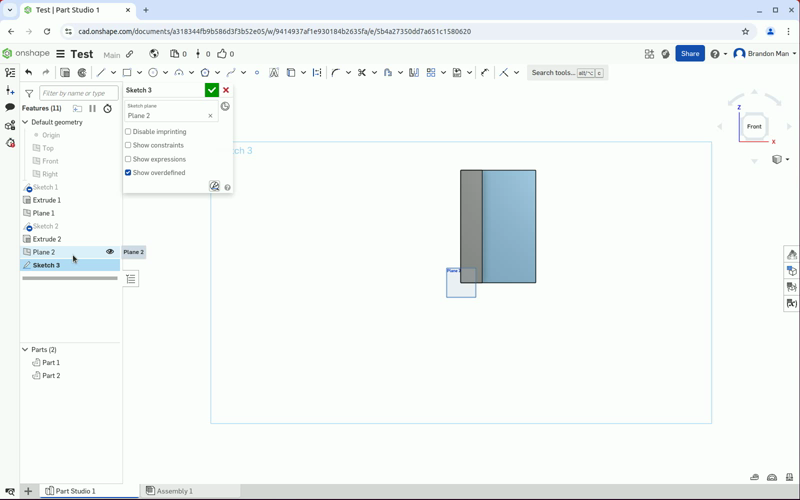
mouse_move(73, 352)
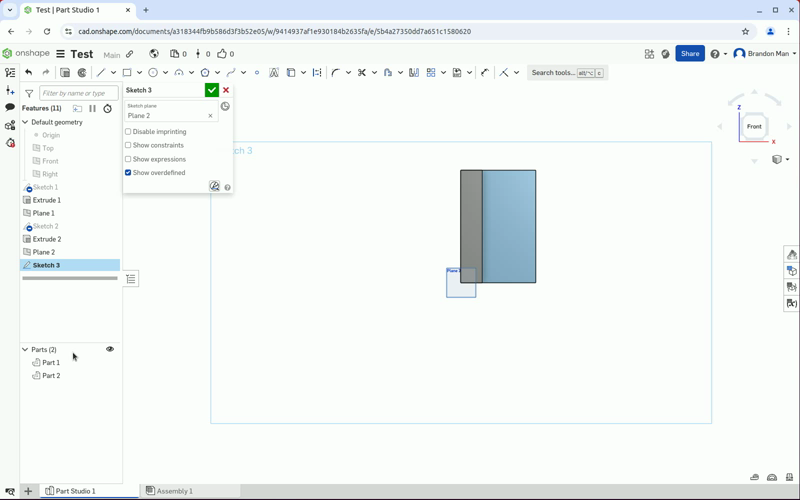
key(y)
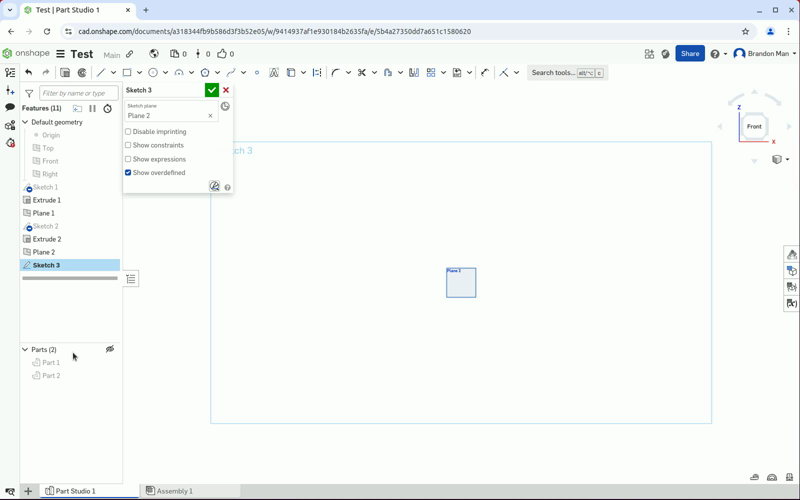
key(l)
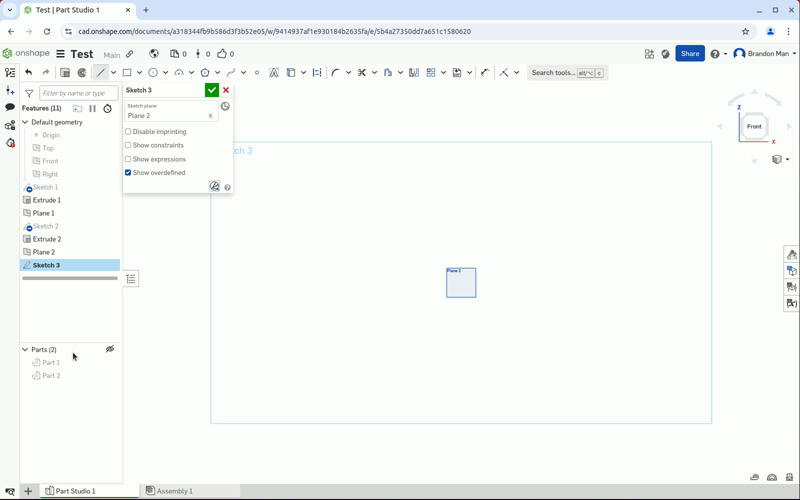
key_down(shift)
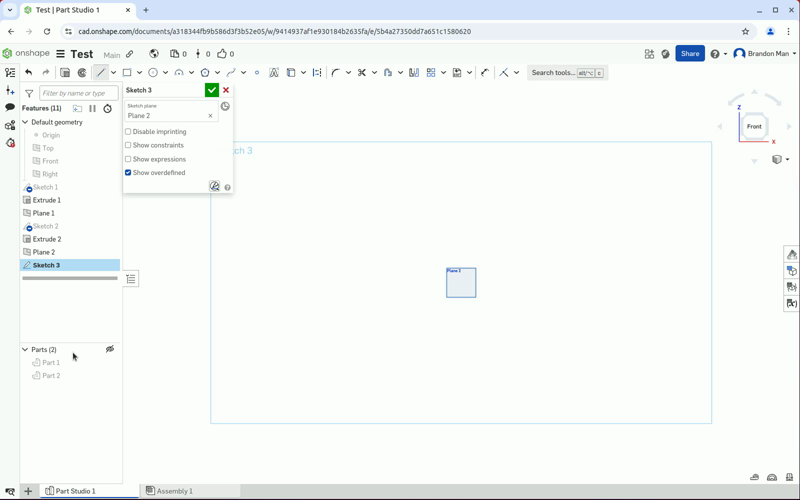
mouse_move(461, 281)
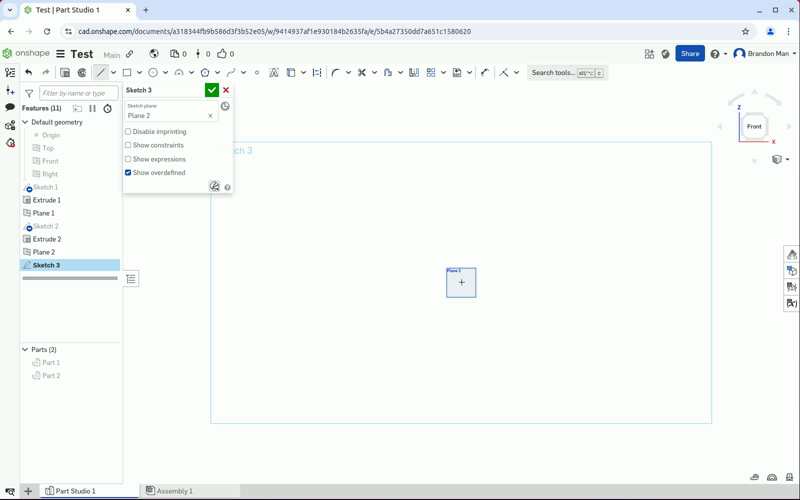
click(461, 281)
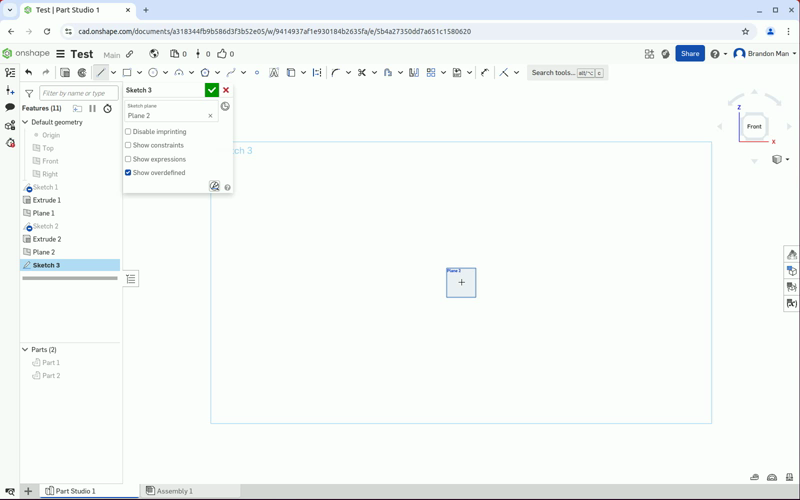
key_up(shift)
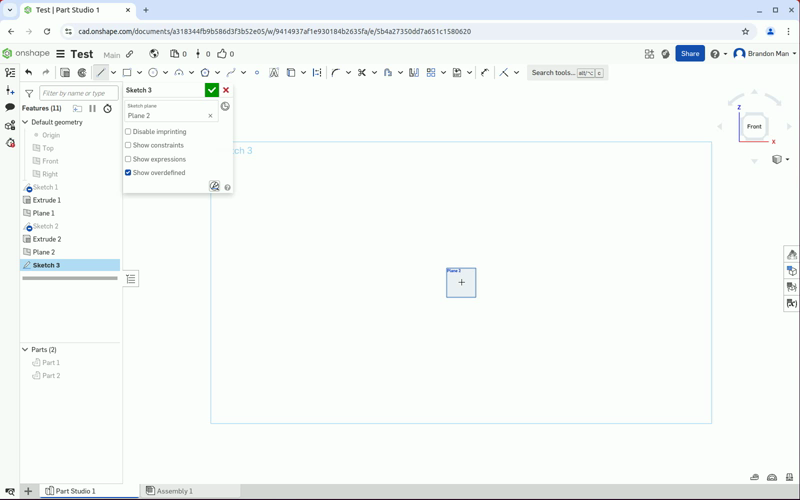
key_down(shift)
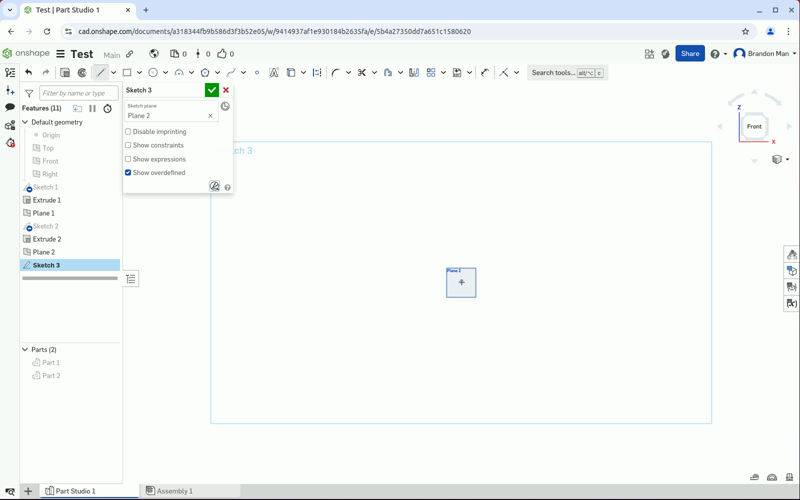
mouse_move(492, 281)
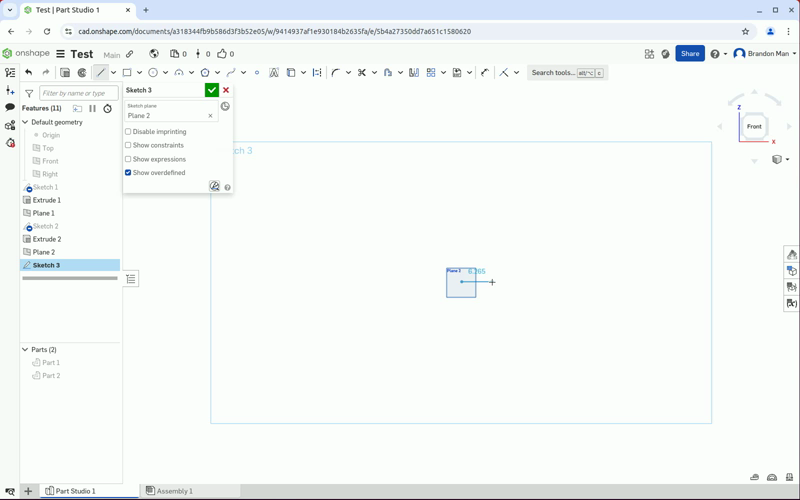
mouse_move(480, 281)
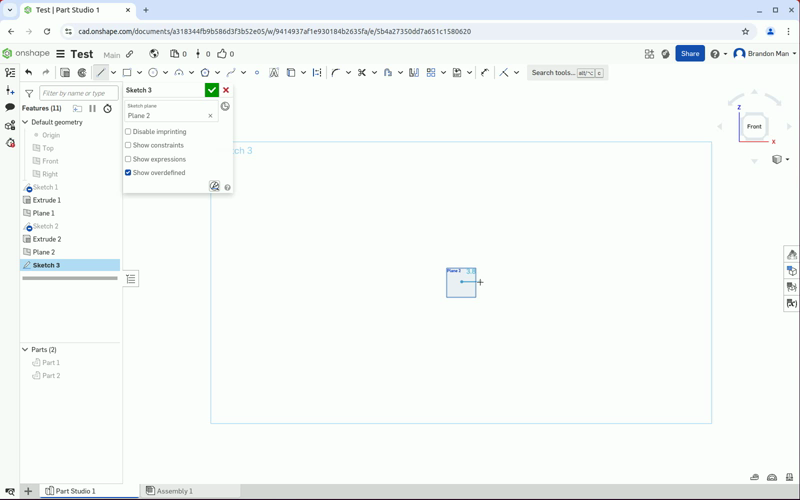
click(480, 281)
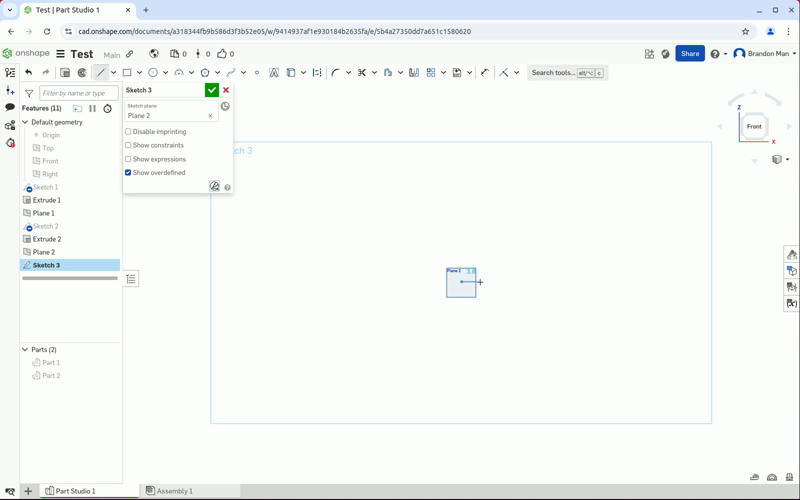
key_up(shift)
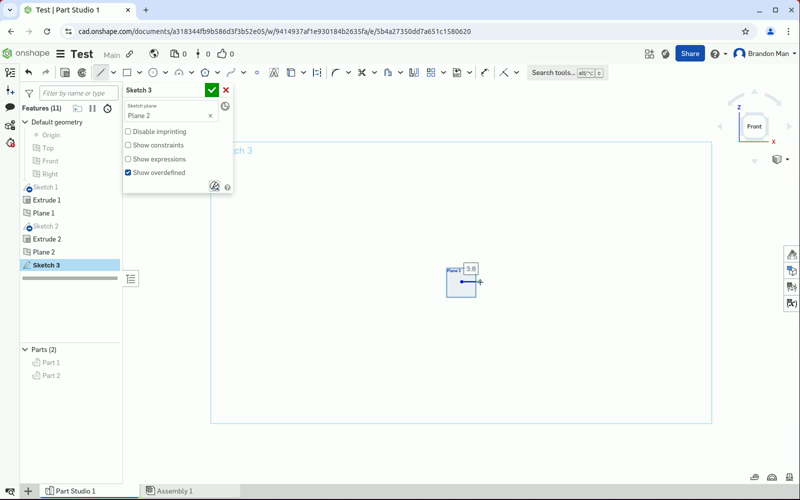
key_down(shift)
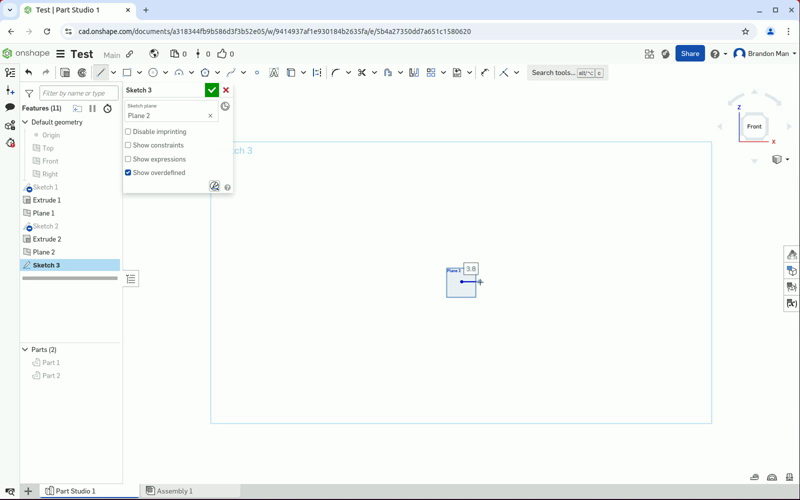
mouse_move(480, 172)
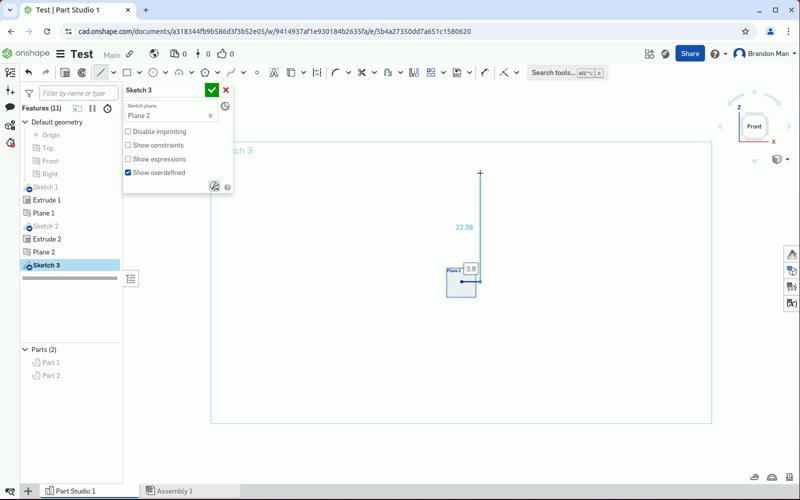
click(480, 172)
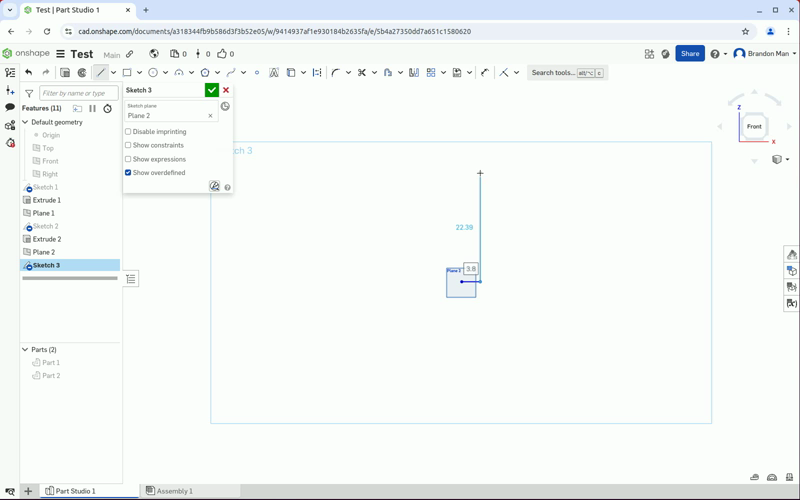
key_up(shift)
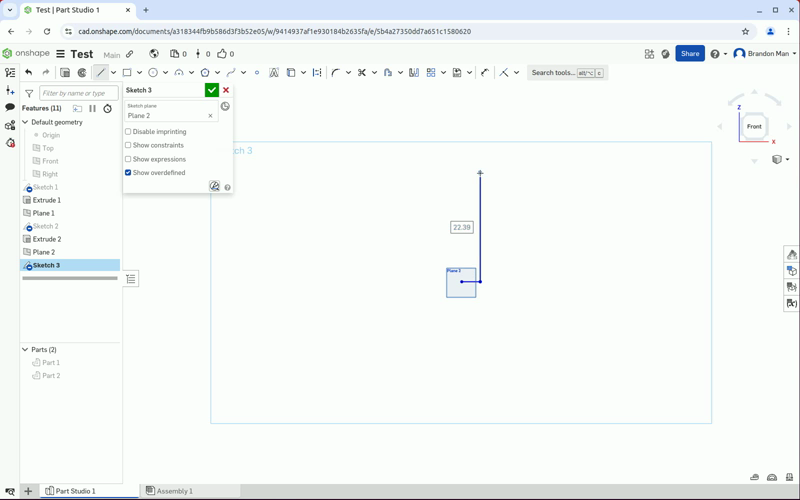
key_down(shift)
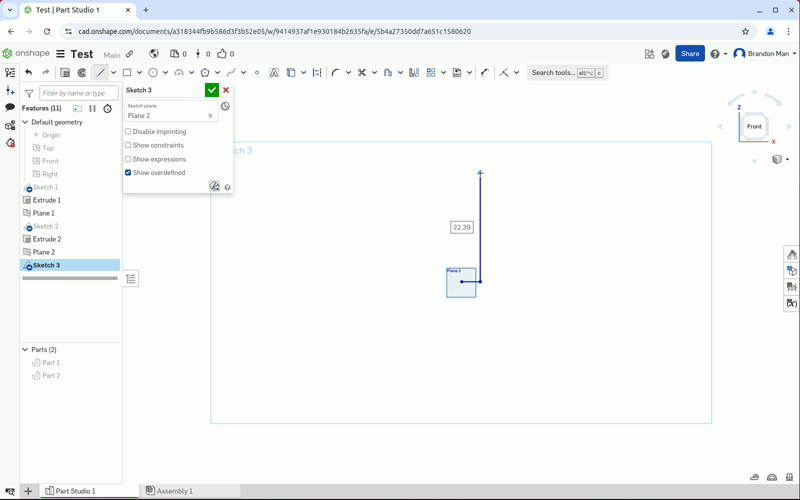
mouse_move(510, 172)
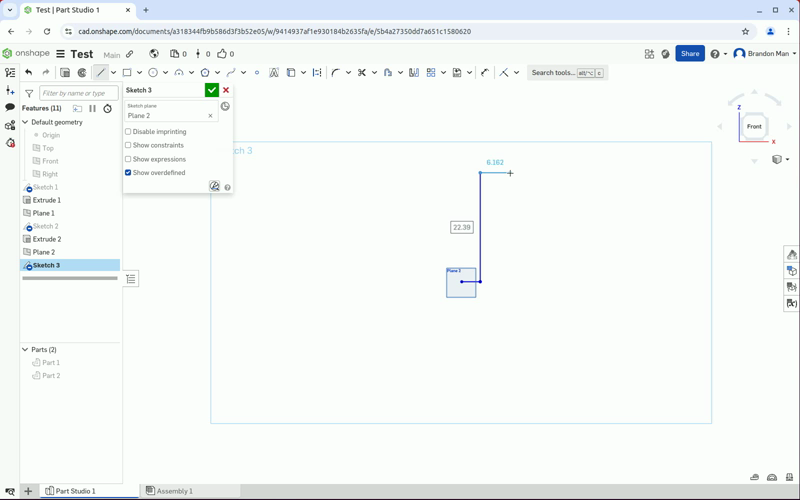
mouse_move(461, 172)
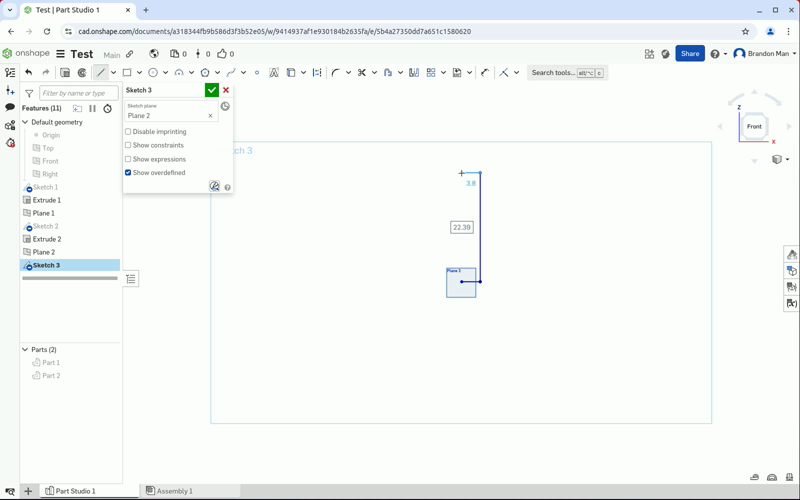
click(461, 172)
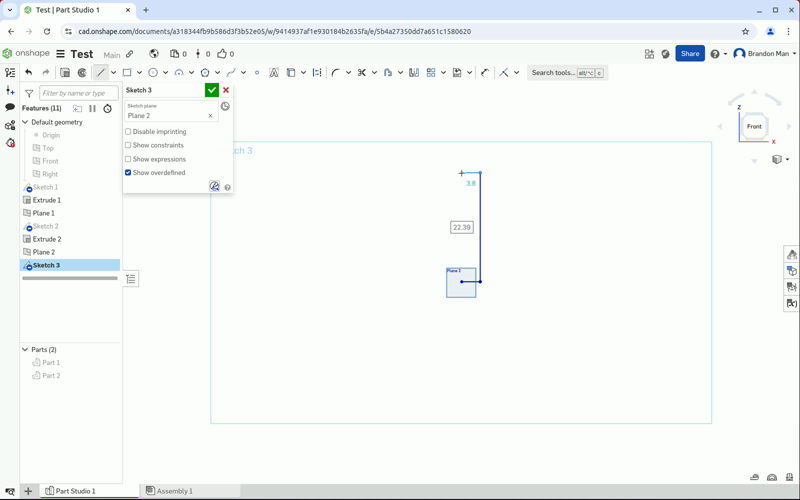
key_up(shift)
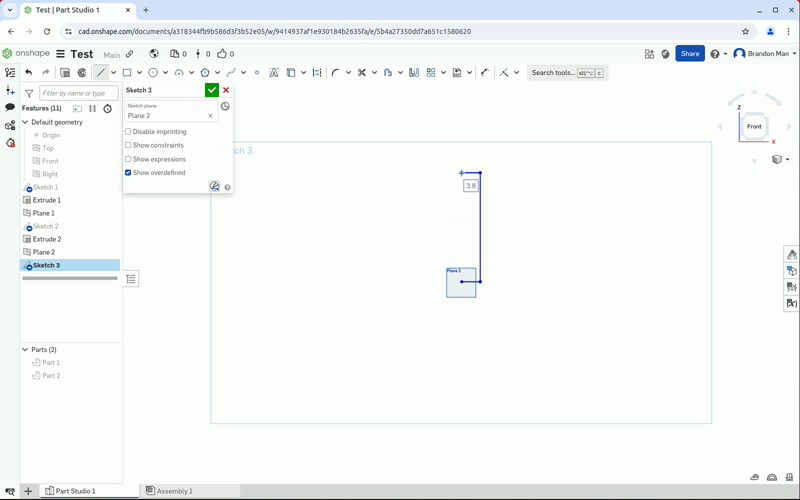
key_down(shift)
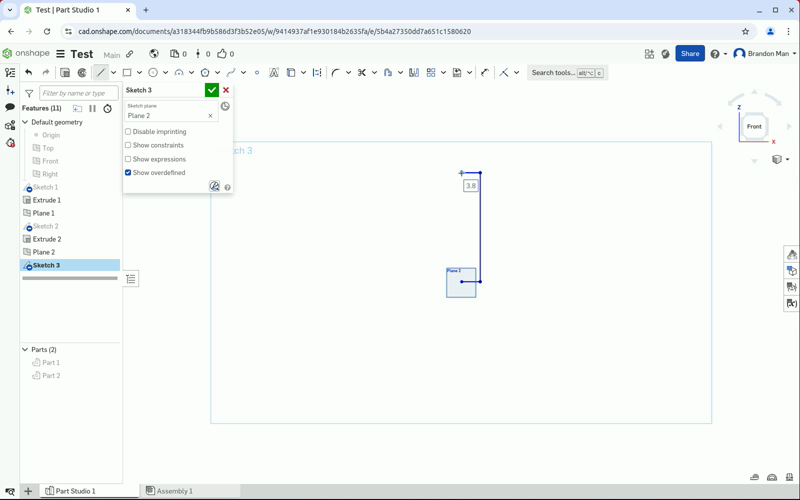
mouse_move(461, 281)
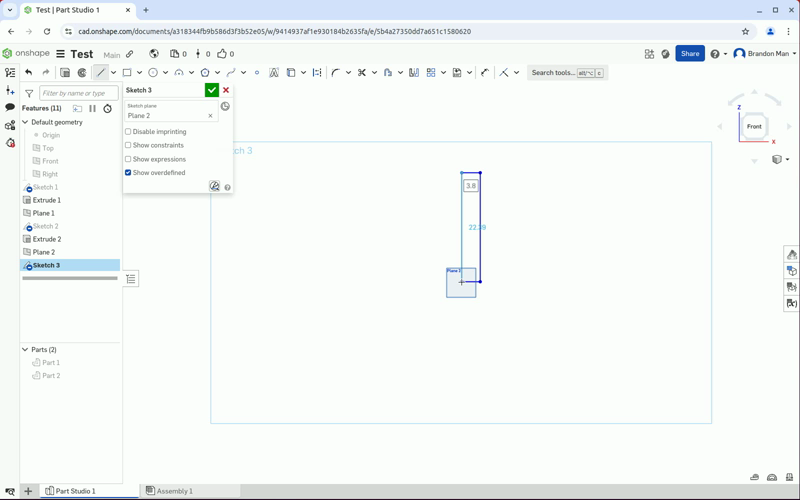
key_up(shift)
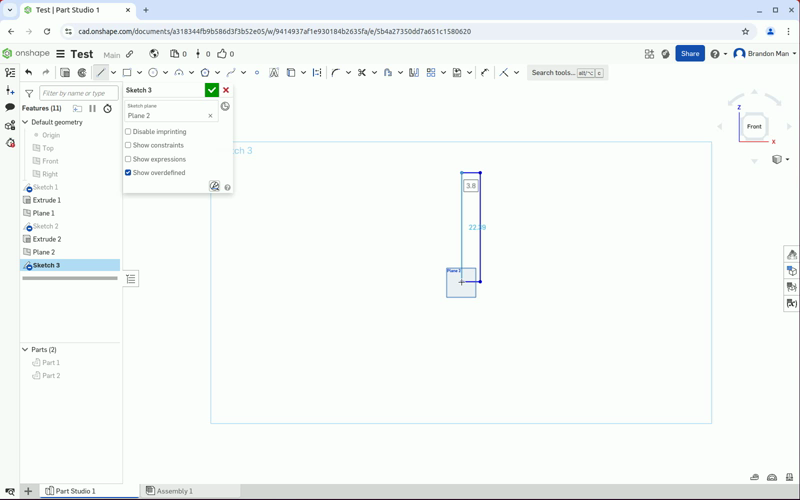
click(461, 281)
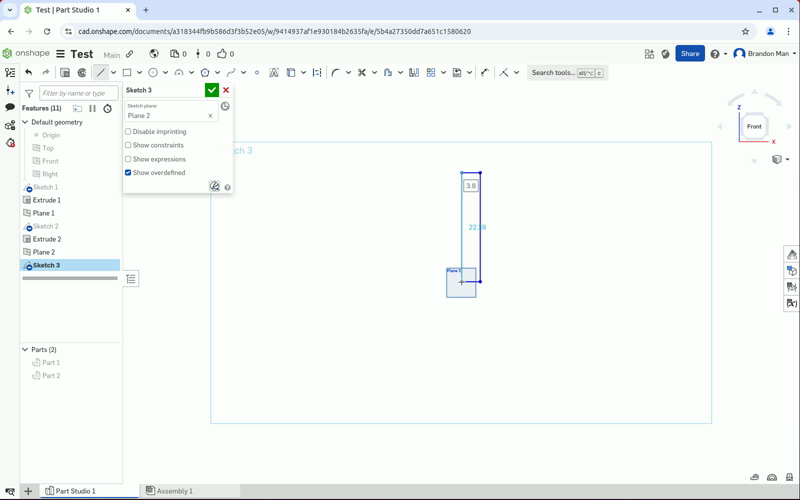
key(esc)
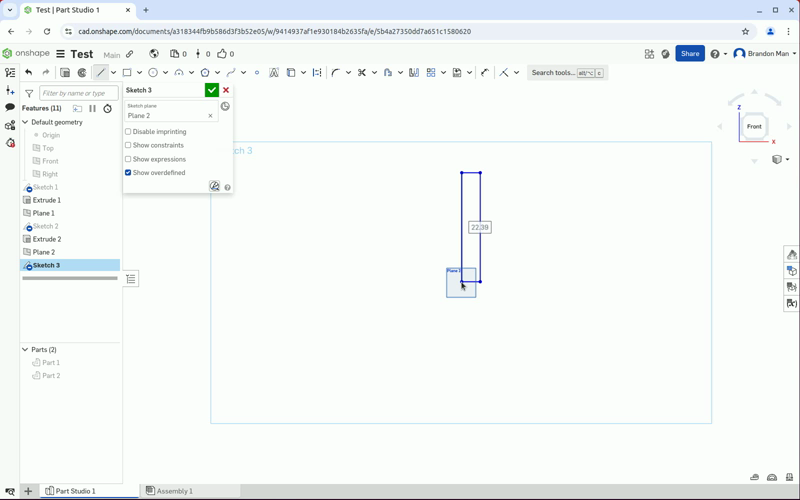
mouse_move(471, 179)
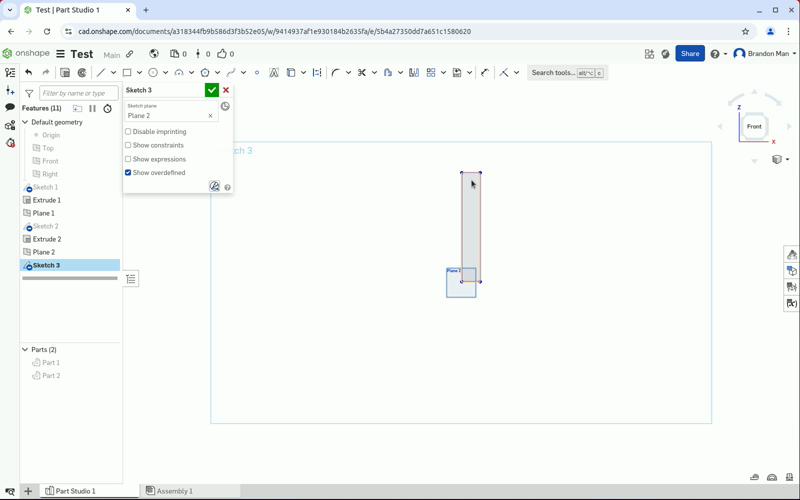
click(471, 179)
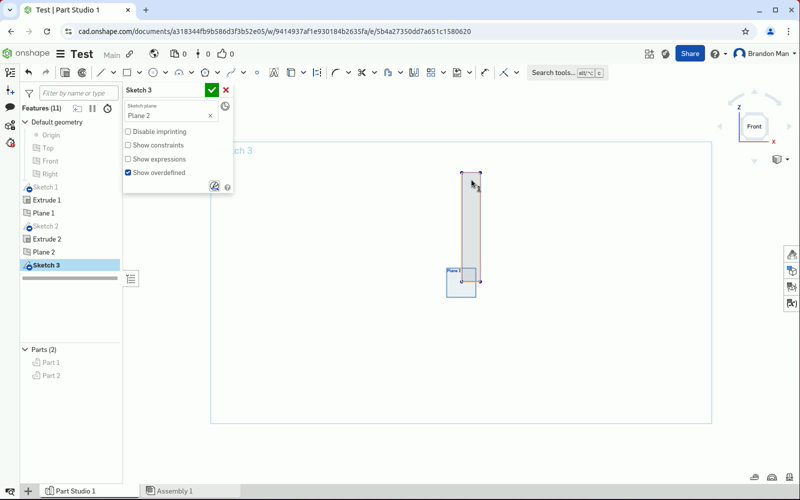
mouse_move(73, 352)
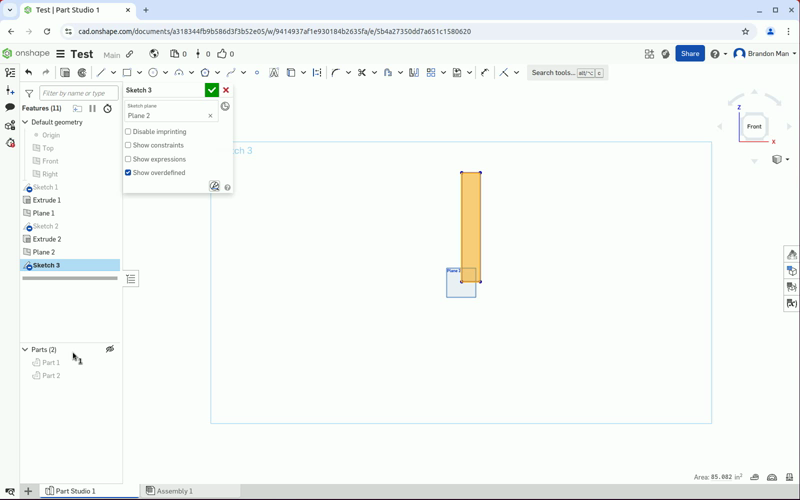
key(shift+y)
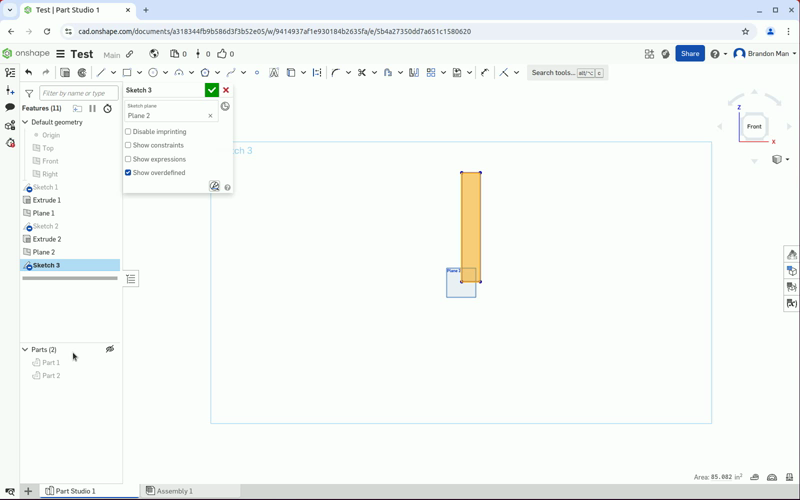
key(shift+e)
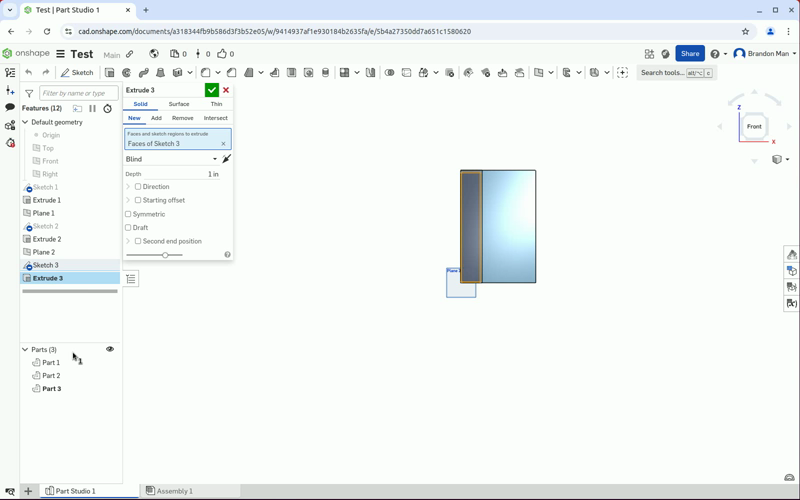
mouse_move(143, 106)
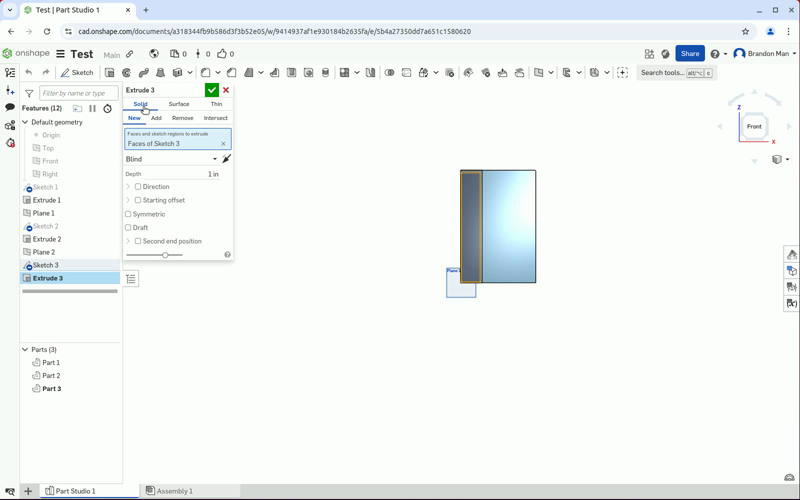
click(143, 106)
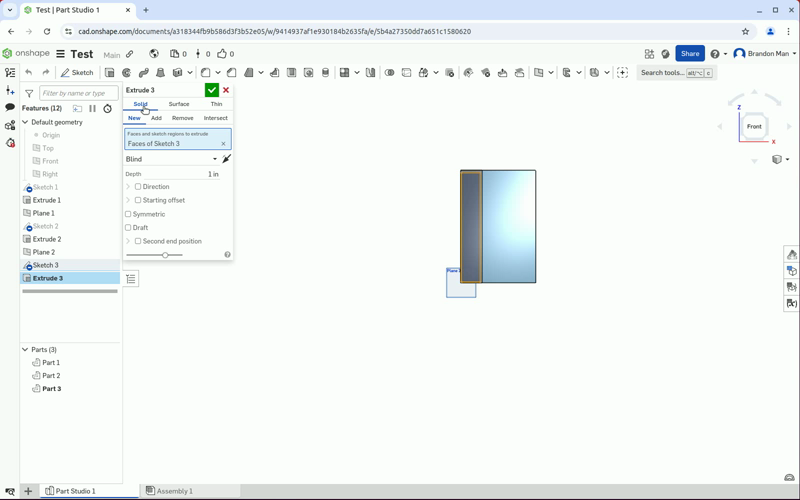
mouse_move(186, 120)
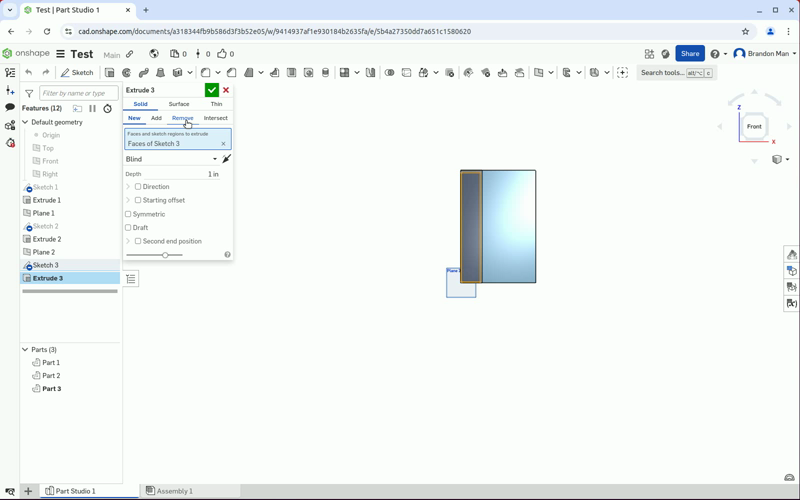
click(186, 120)
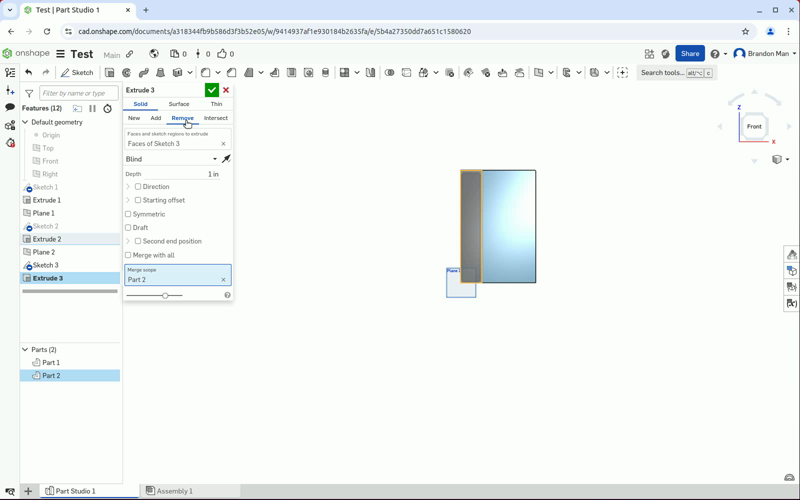
key(tab, 4)
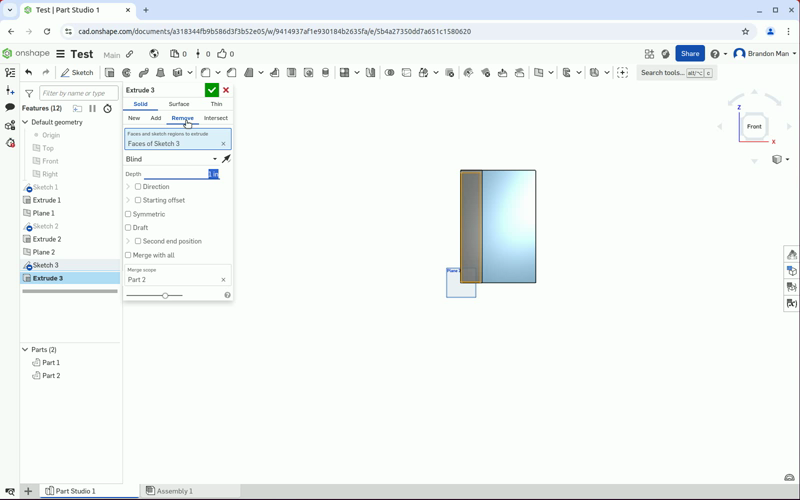
text(2.648)
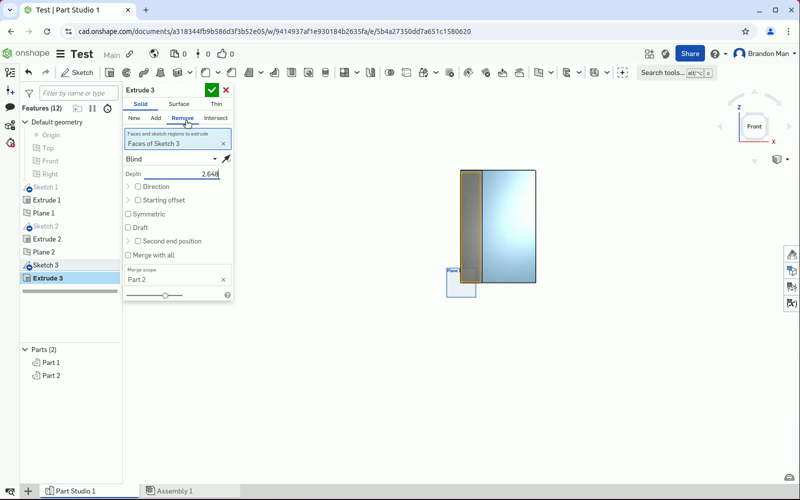
key(tab, 6)
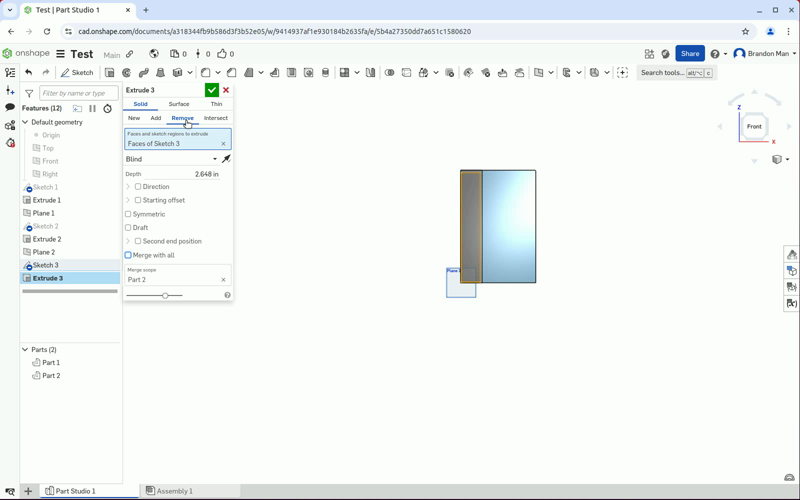
key(space)
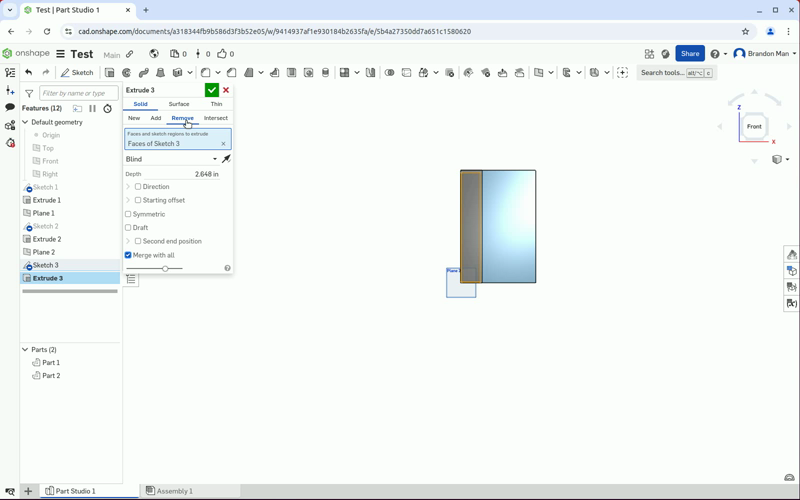
key(enter)
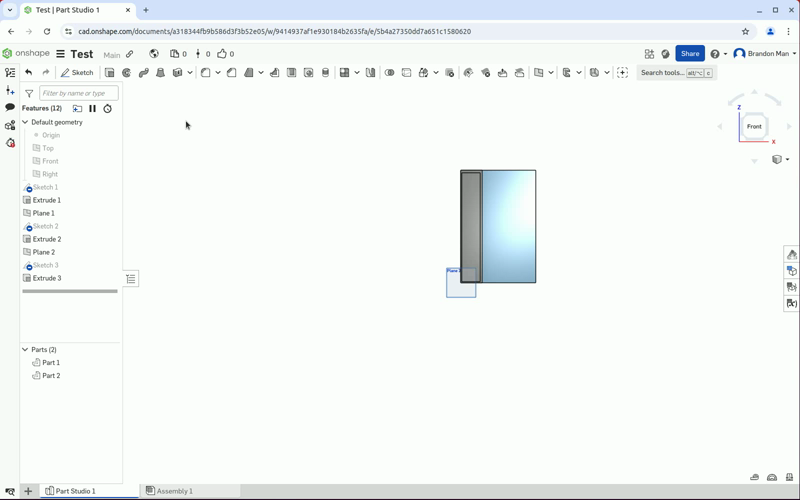
key(shift+h)
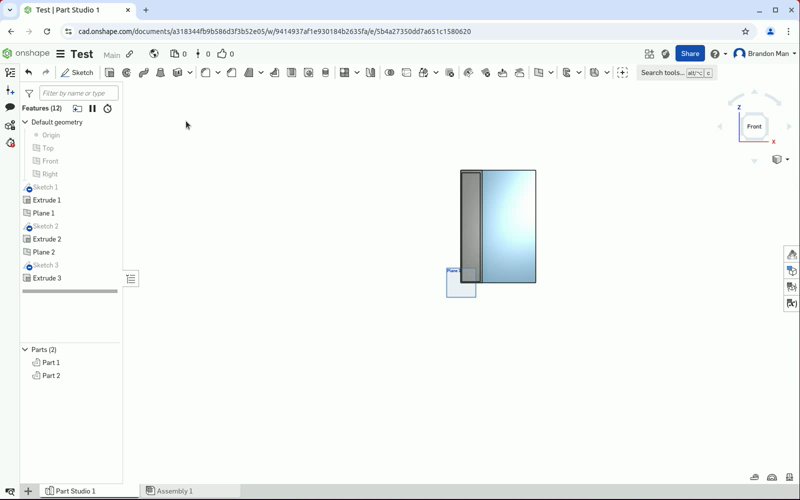
key(shift+h)
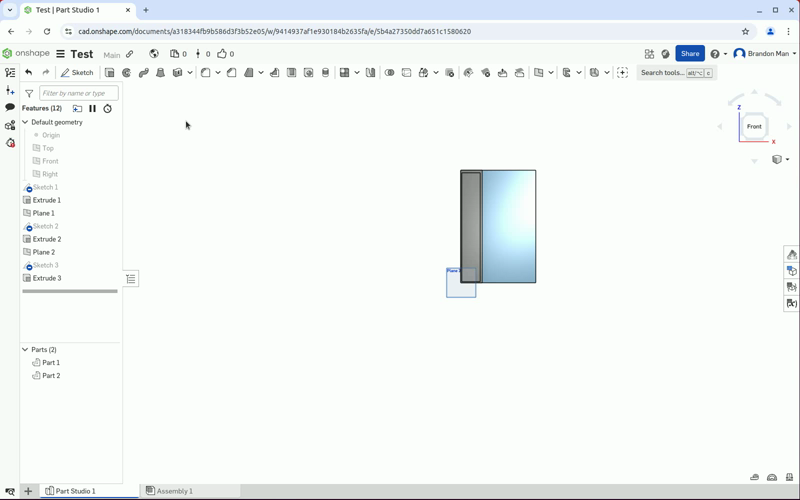
mouse_move(73, 189)
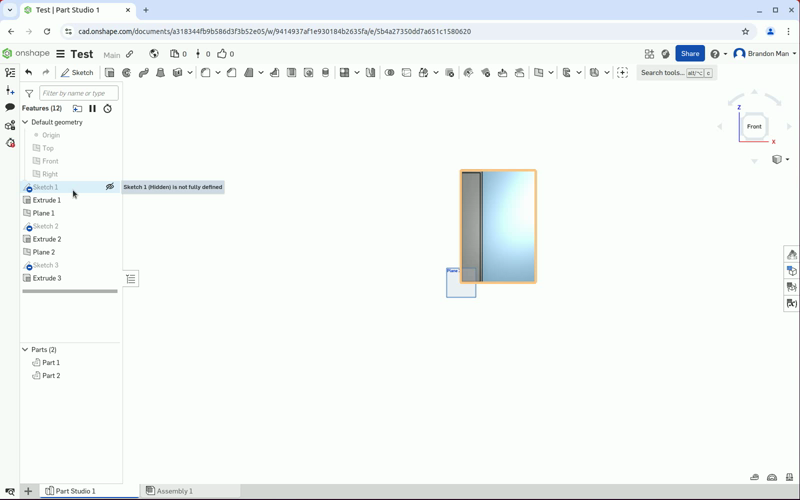
click(73, 189)
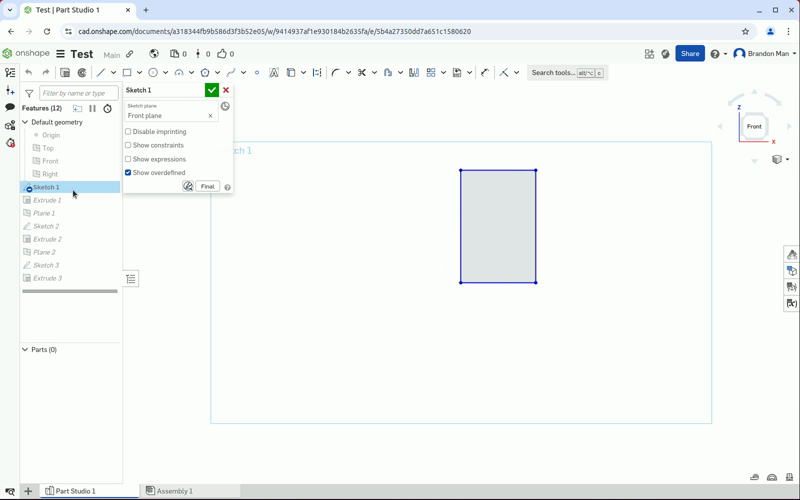
mouse_move(229, 92)
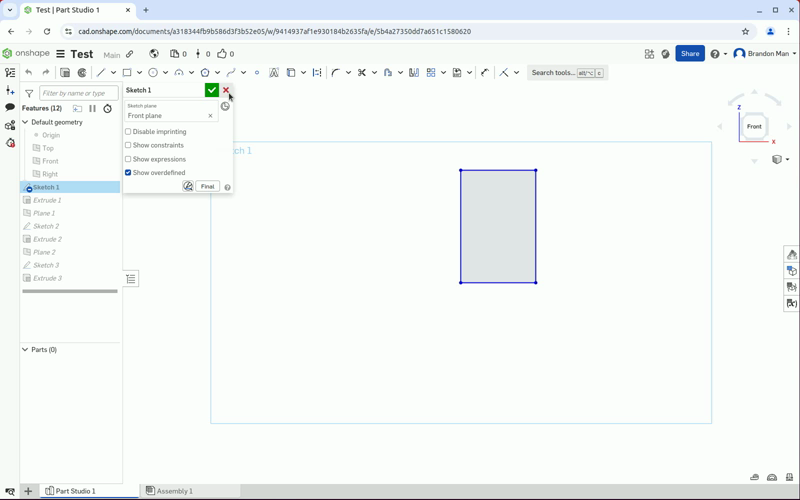
click(229, 92)
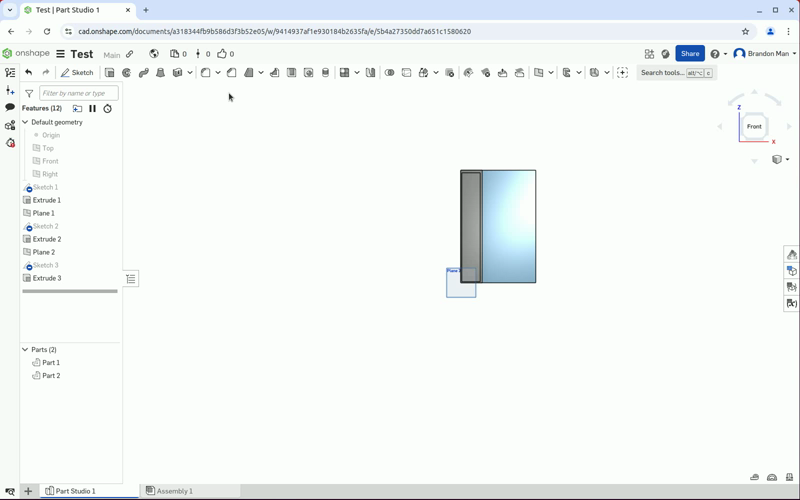
mouse_move(541, 75)
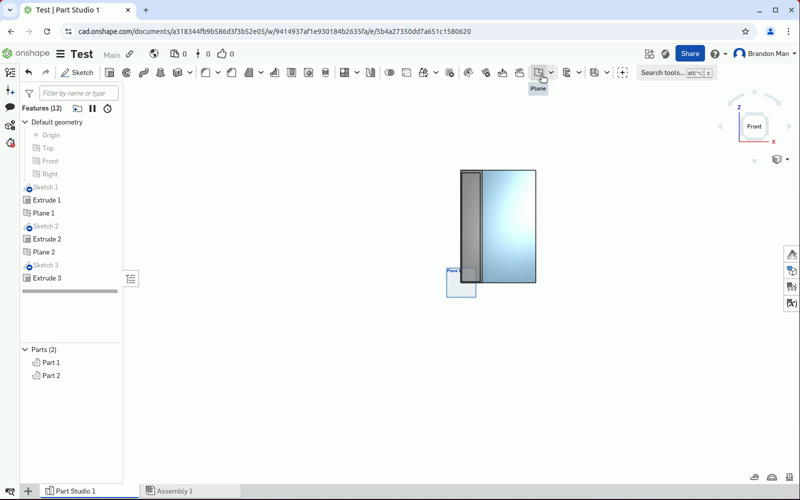
click(541, 75)
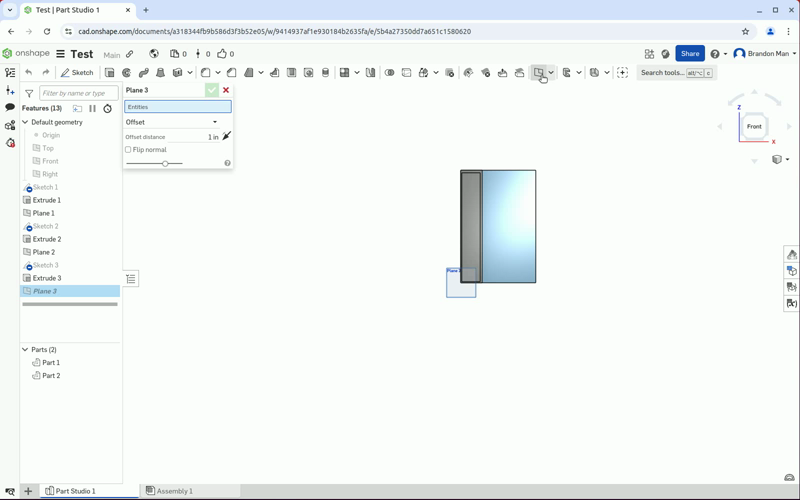
mouse_move(73, 163)
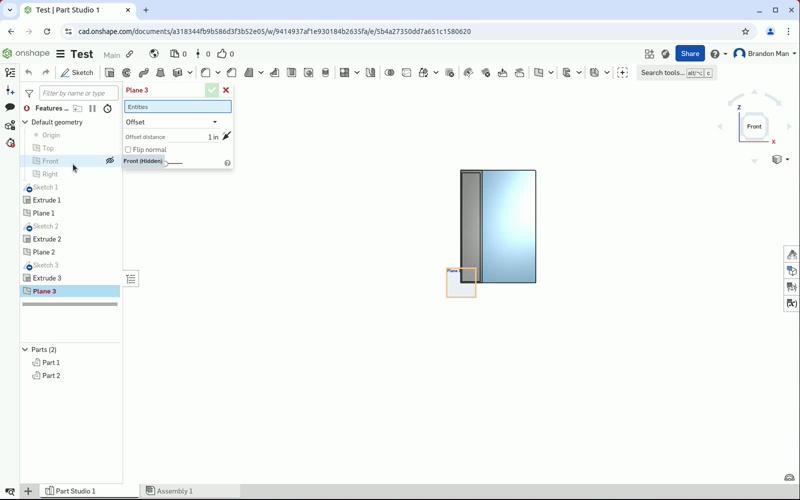
click(73, 163)
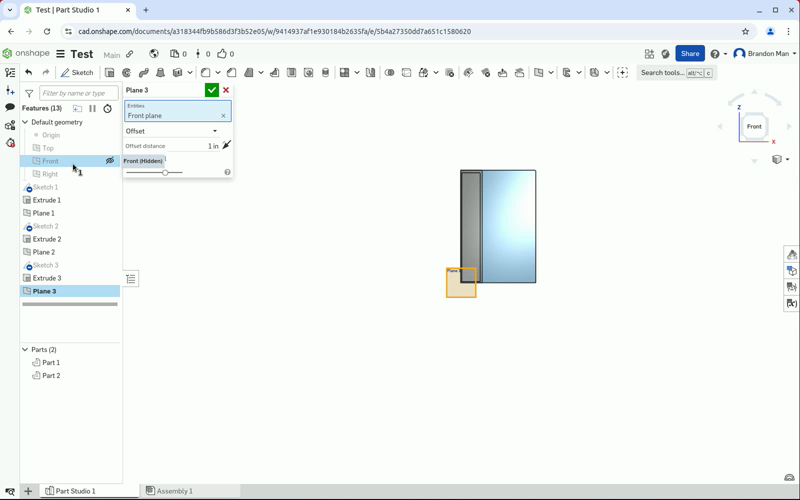
key(tab, 2)
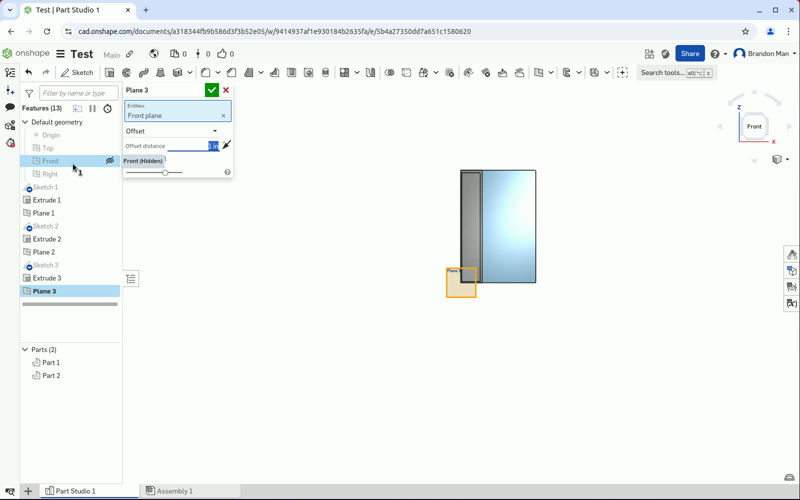
text(1.202)
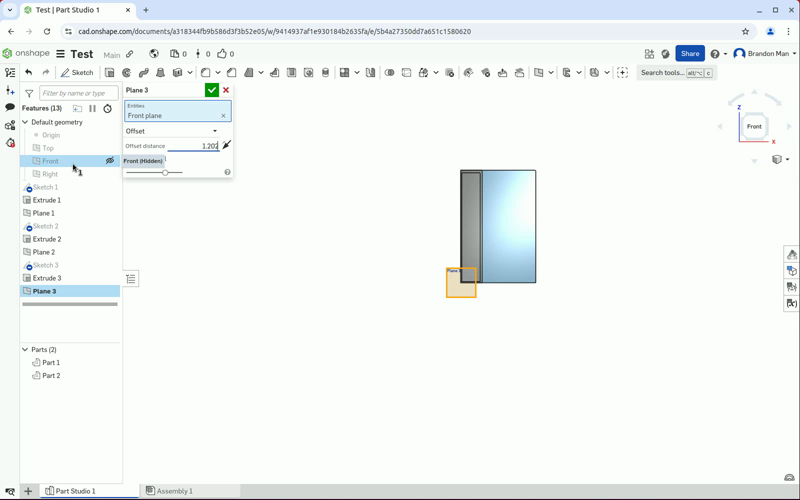
key(enter, 2)
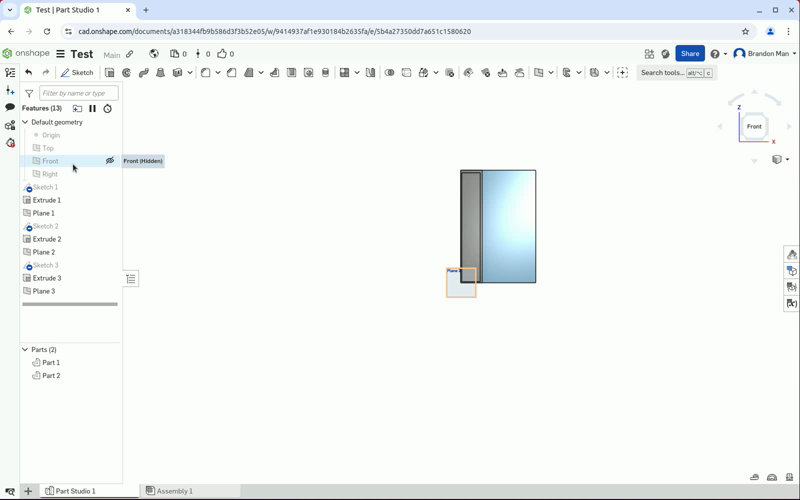
key(shift+s)
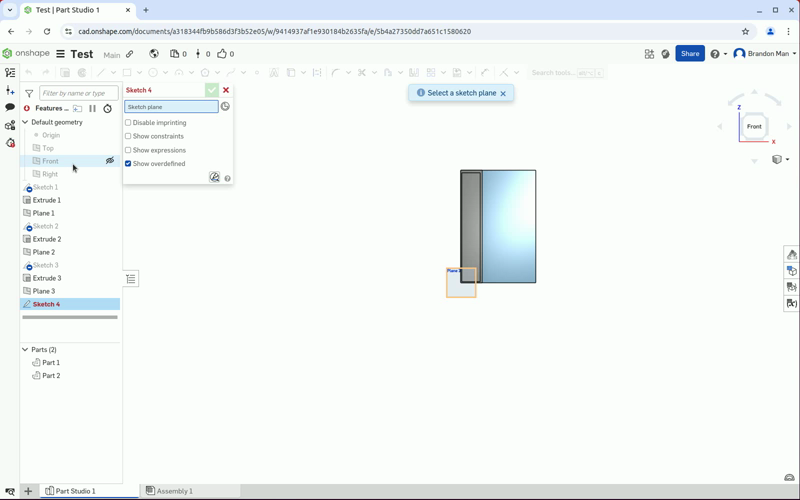
mouse_move(73, 293)
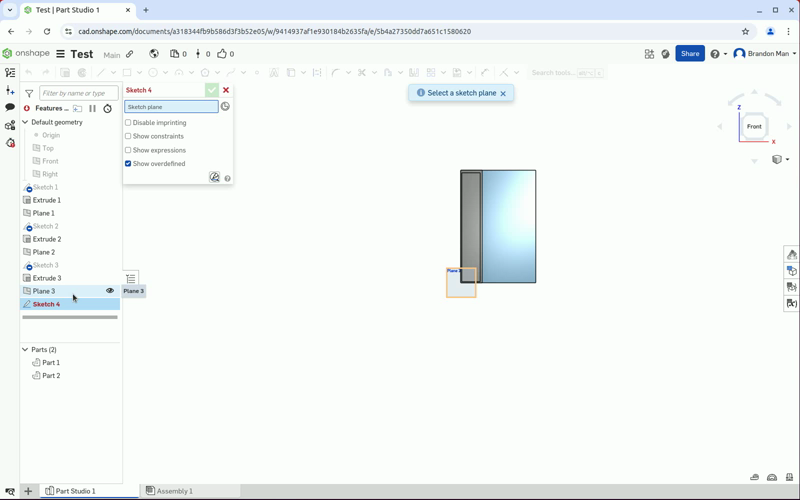
click(73, 293)
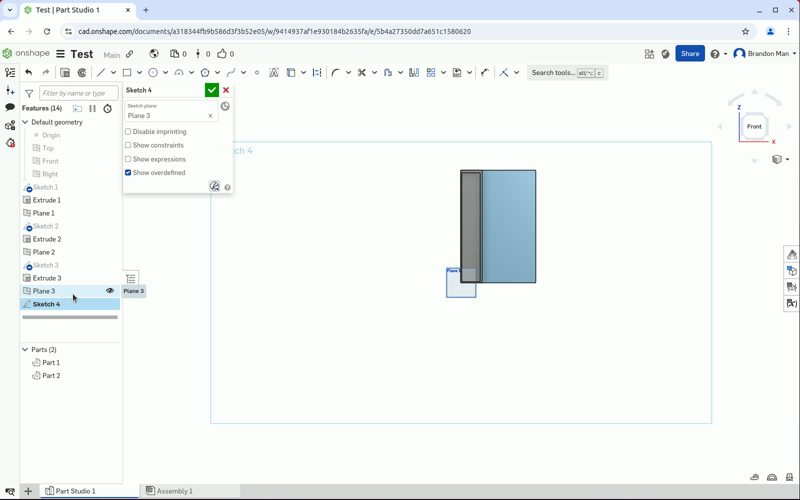
mouse_move(73, 352)
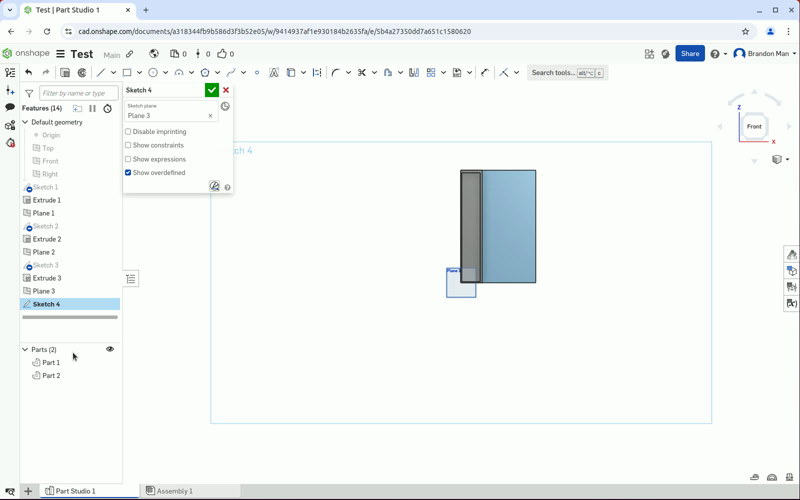
key(y)
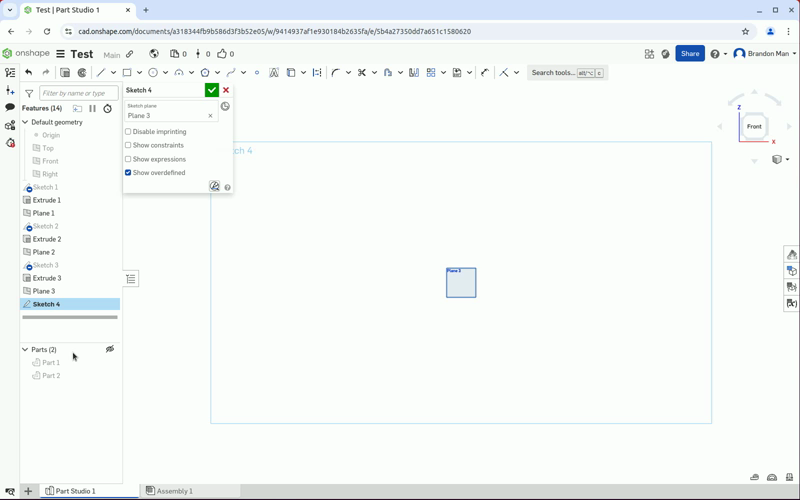
key(l)
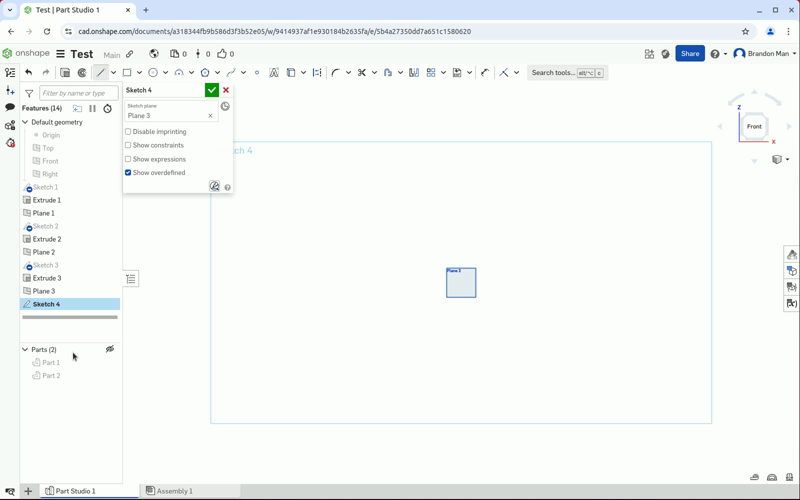
key_down(shift)
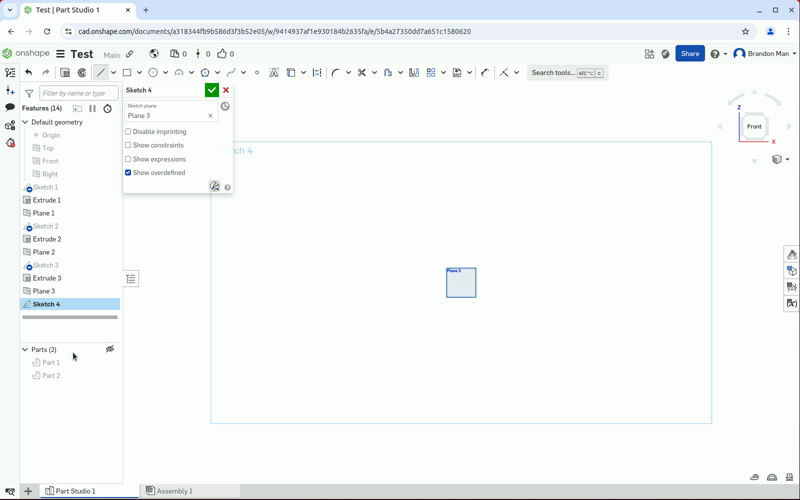
mouse_move(461, 201)
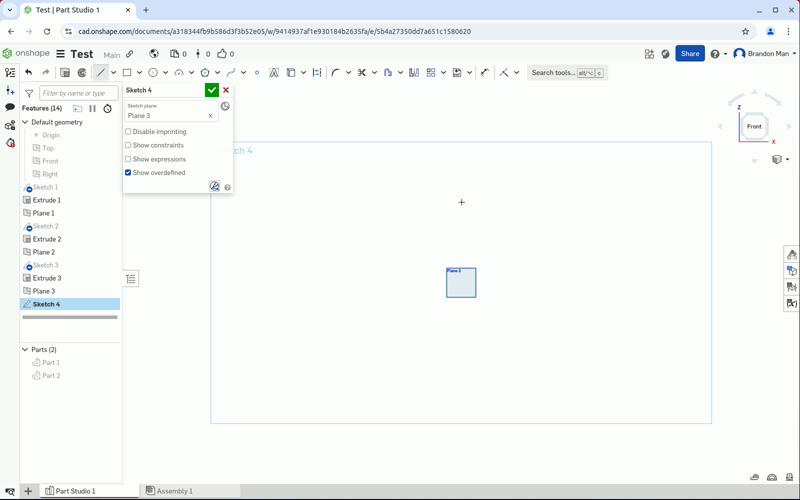
click(461, 201)
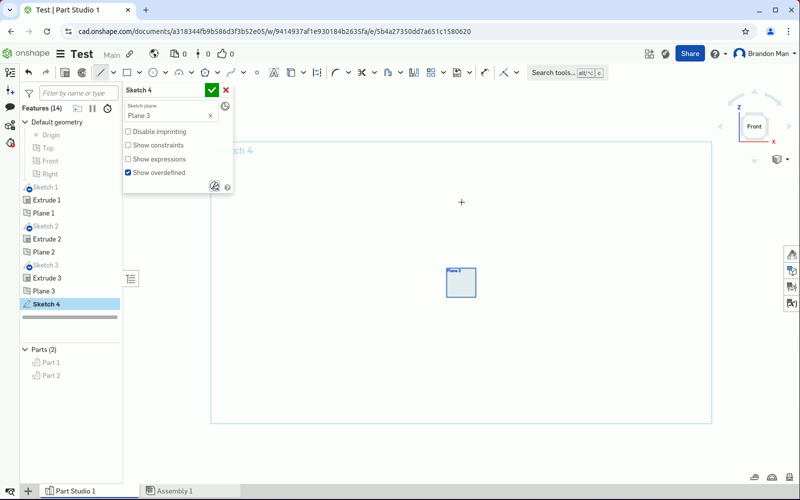
key_up(shift)
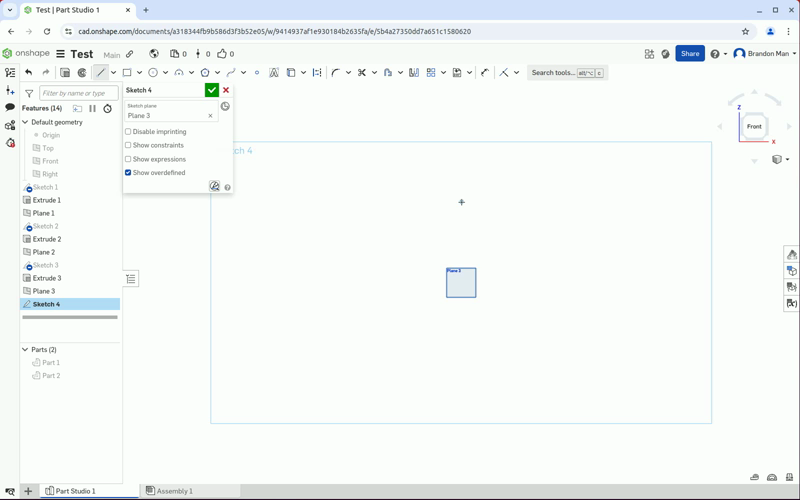
key_down(shift)
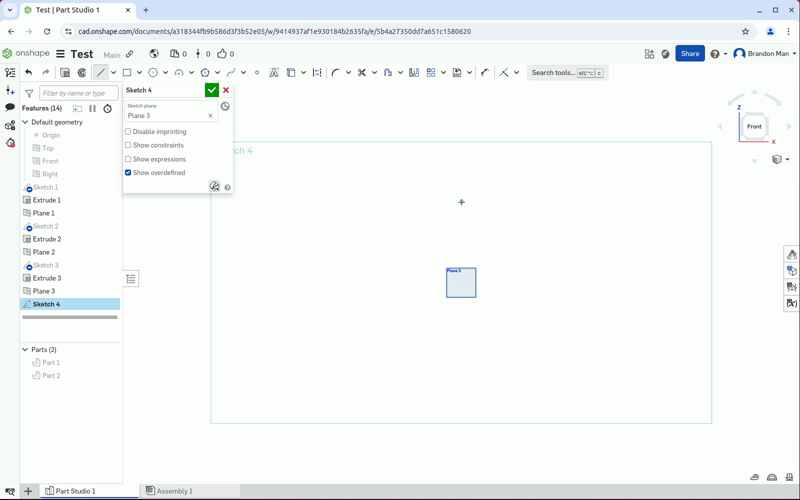
mouse_move(492, 201)
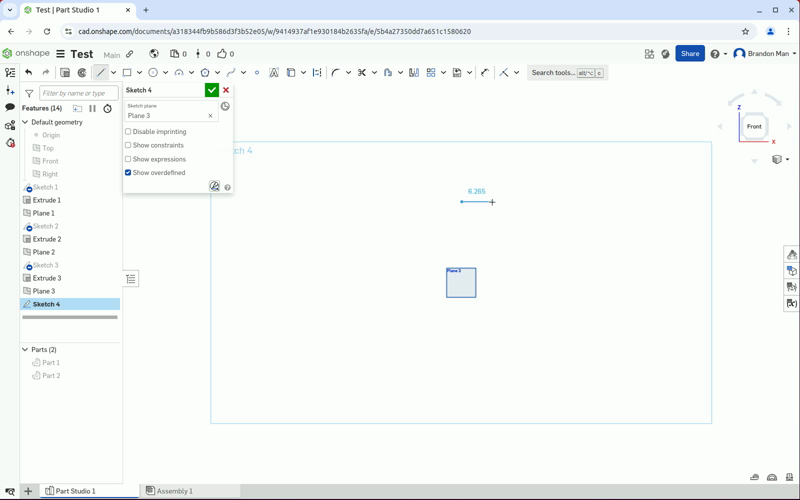
mouse_move(481, 201)
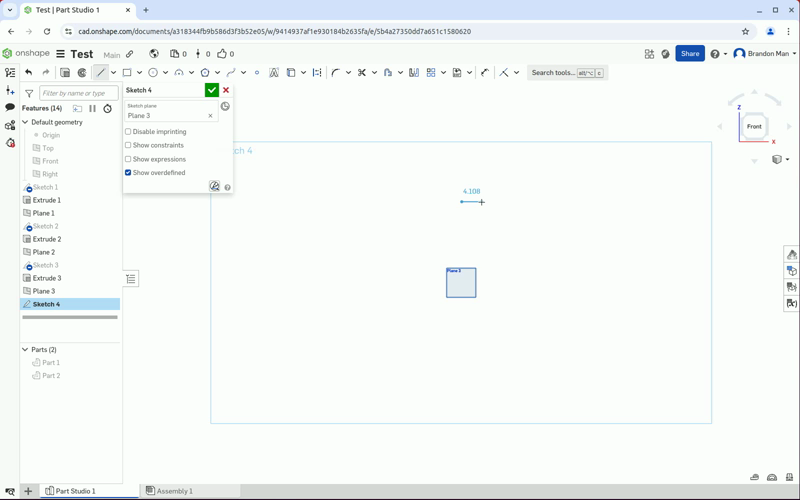
click(481, 201)
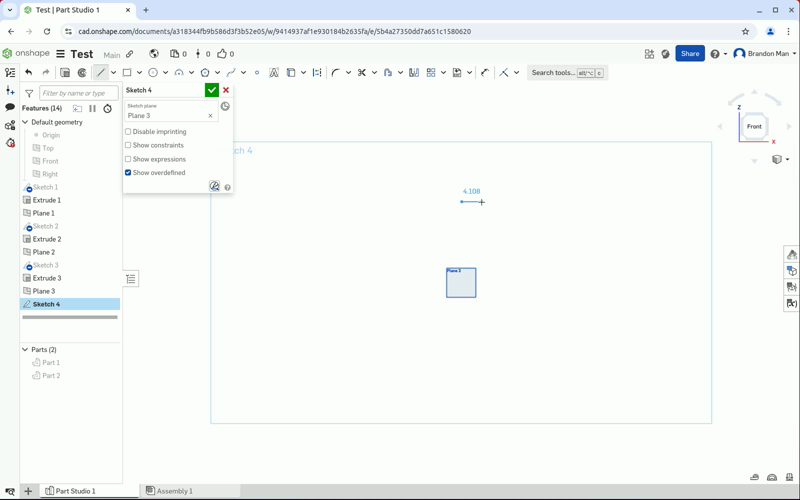
key_up(shift)
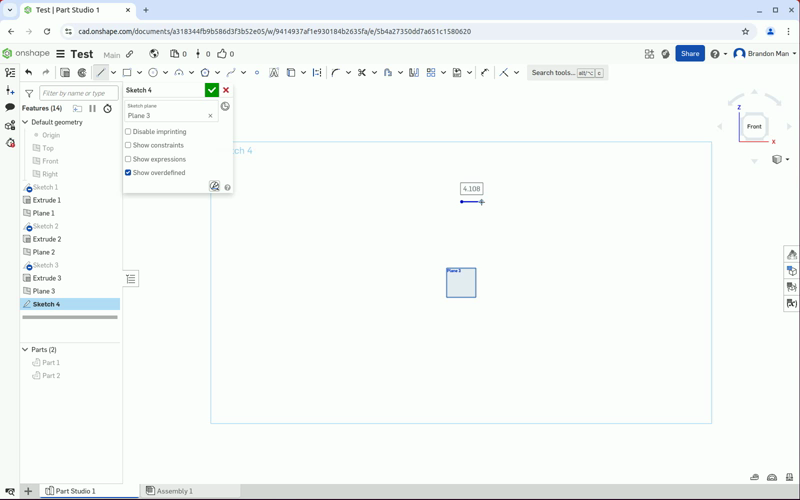
key_down(shift)
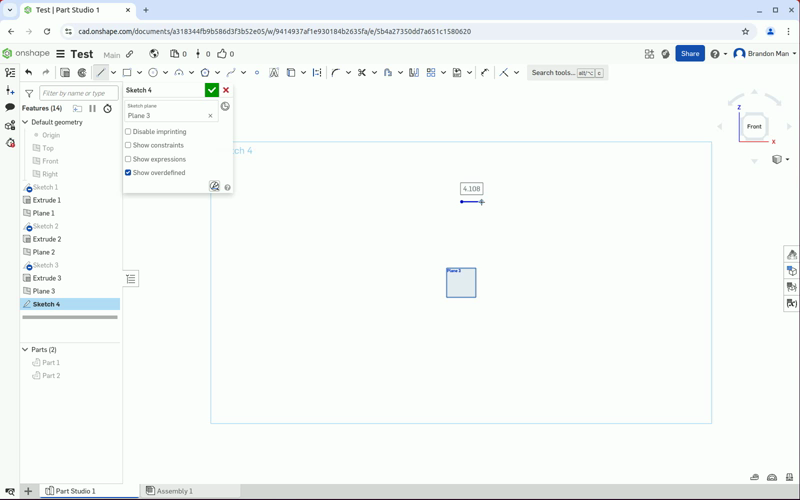
mouse_move(511, 201)
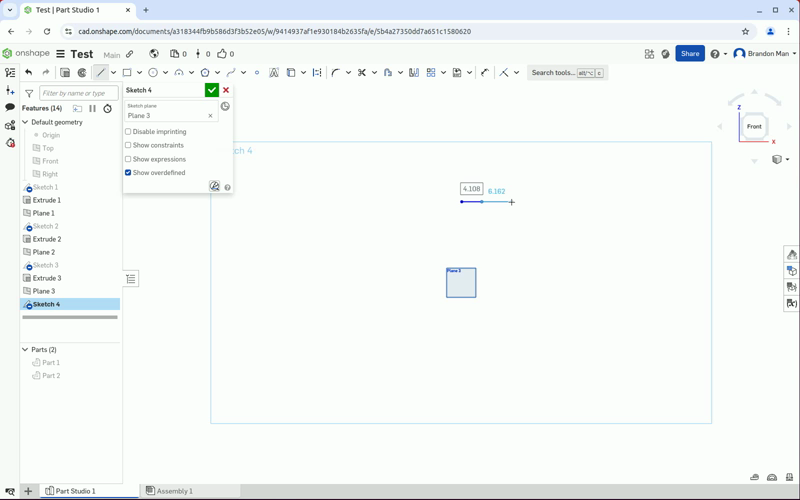
mouse_move(481, 200)
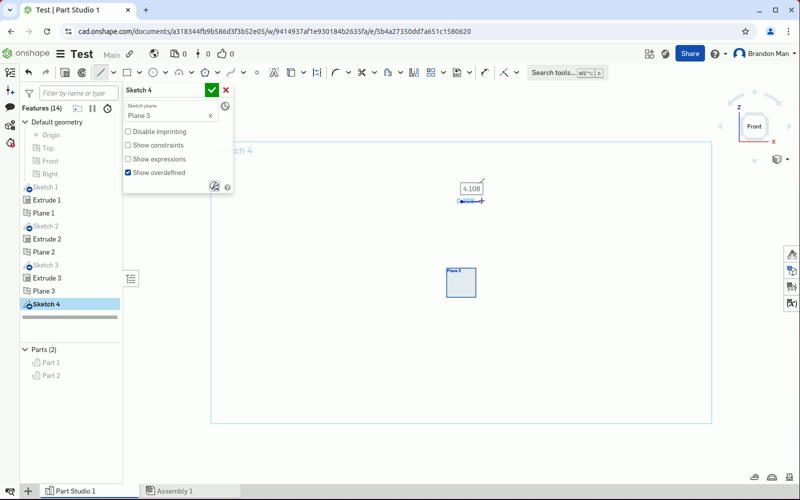
scroll(6)
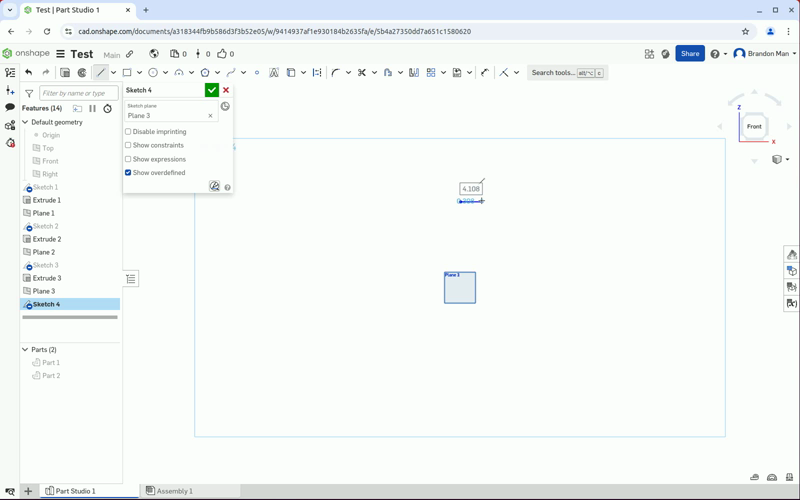
scroll(6)
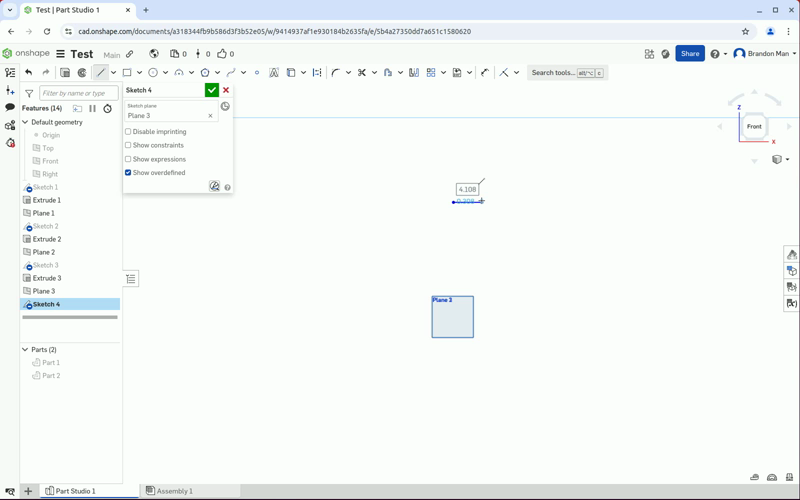
scroll(6)
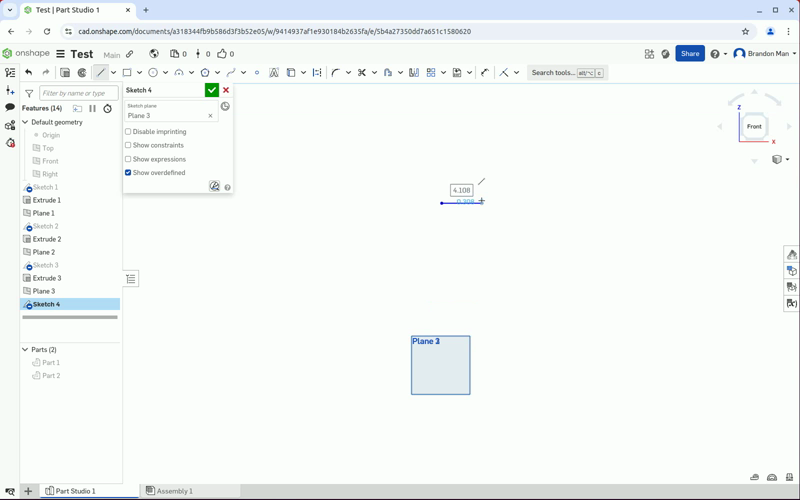
scroll(6)
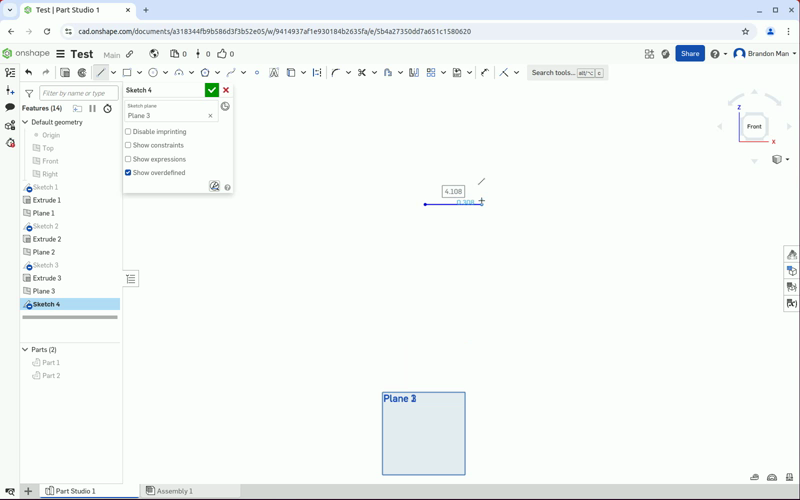
scroll(6)
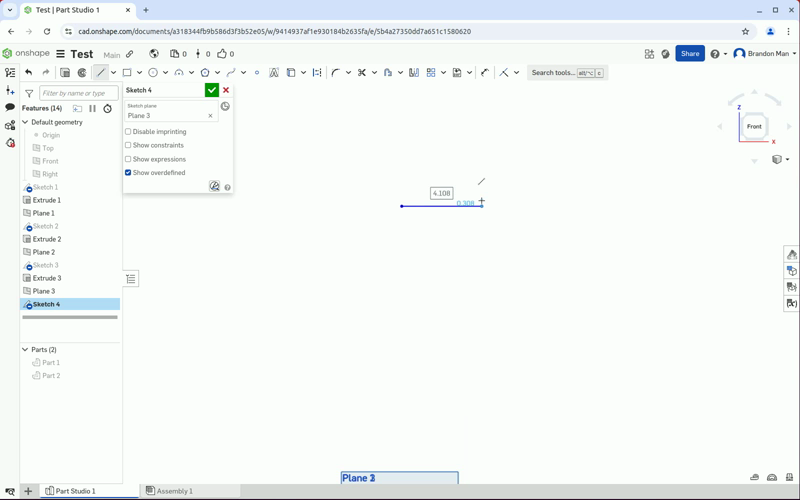
scroll(6)
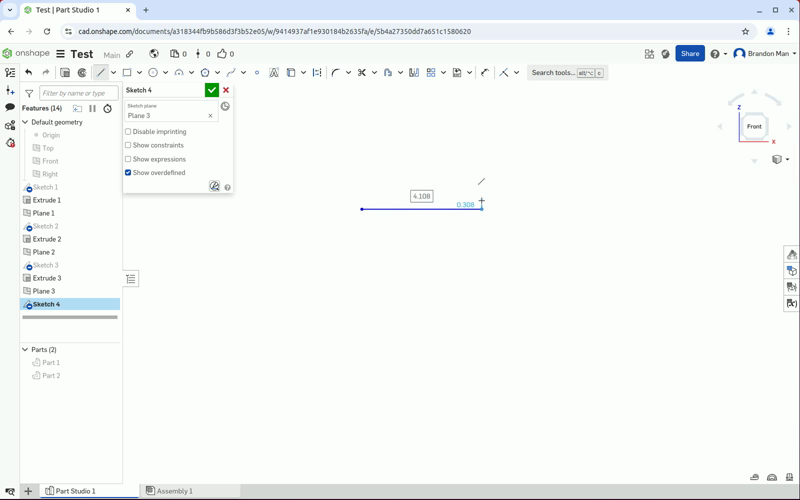
scroll(6)
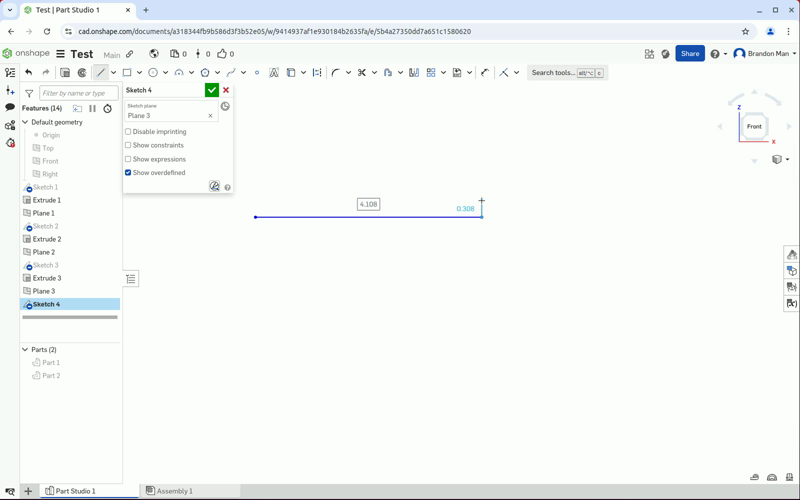
click(481, 200)
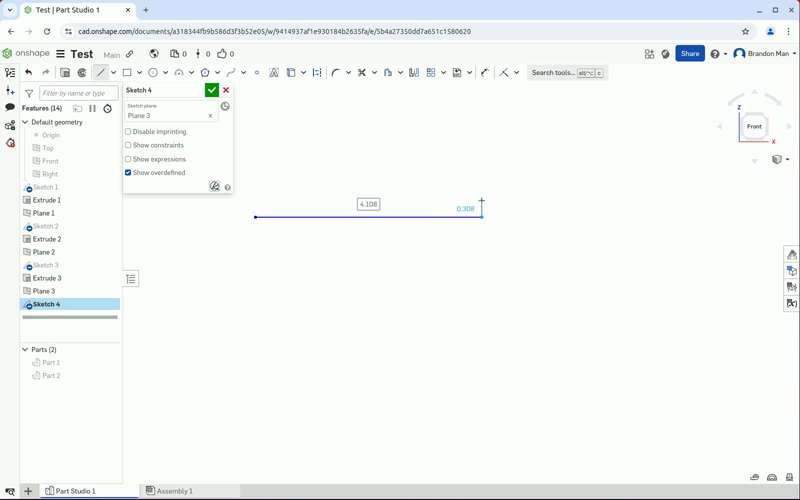
scroll(-6)
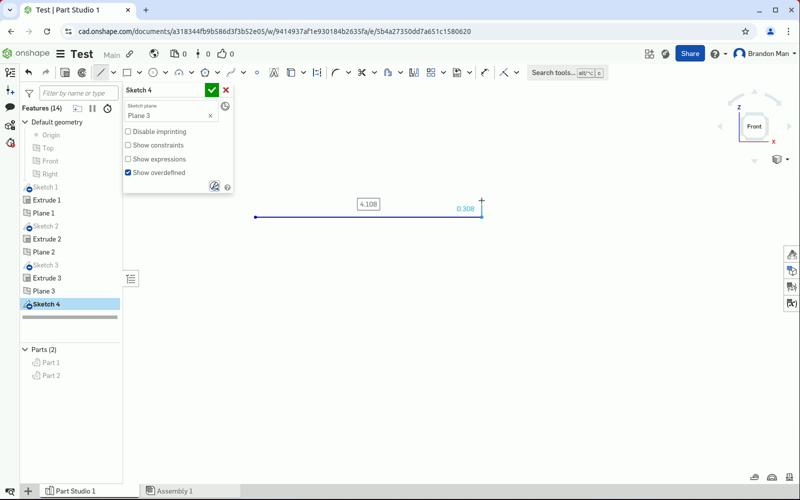
scroll(-6)
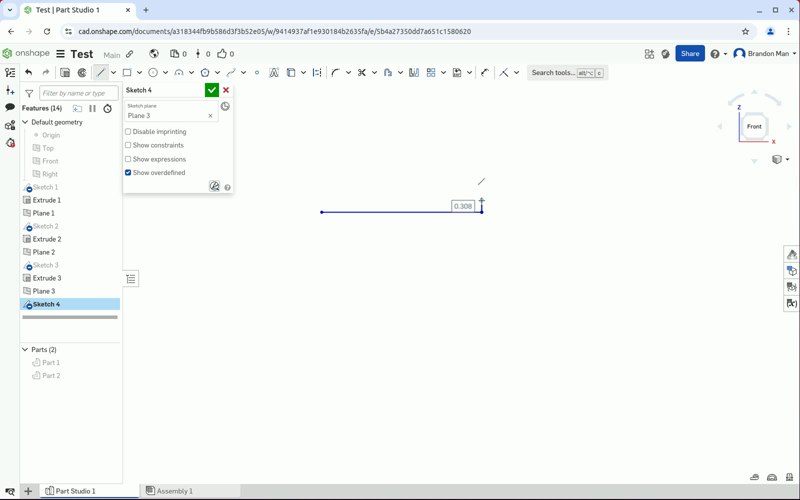
scroll(-6)
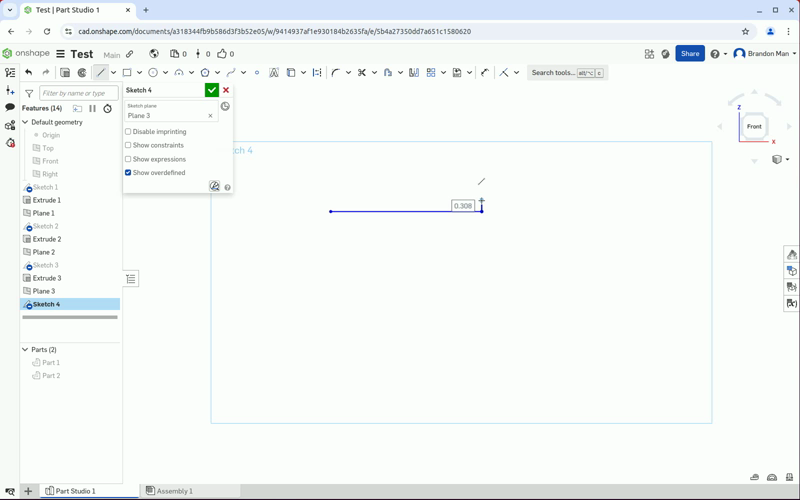
scroll(-6)
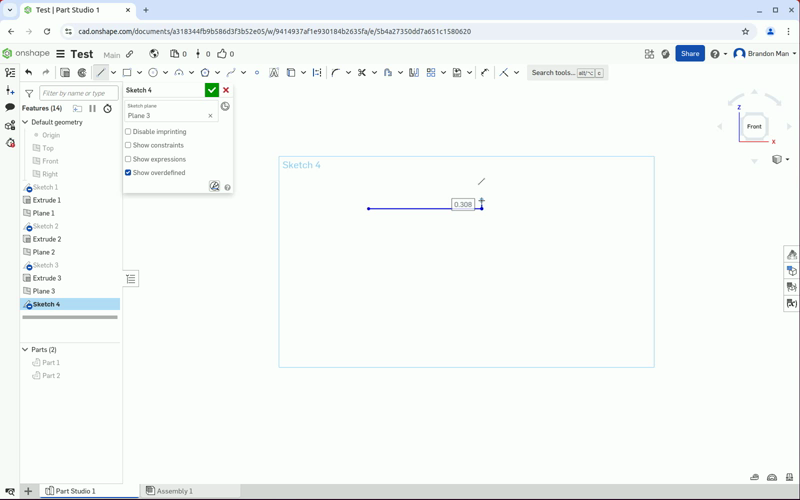
scroll(-6)
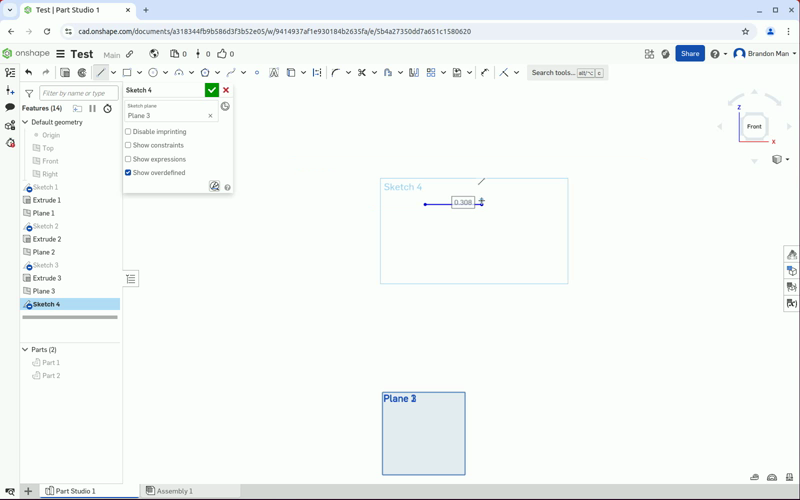
scroll(-6)
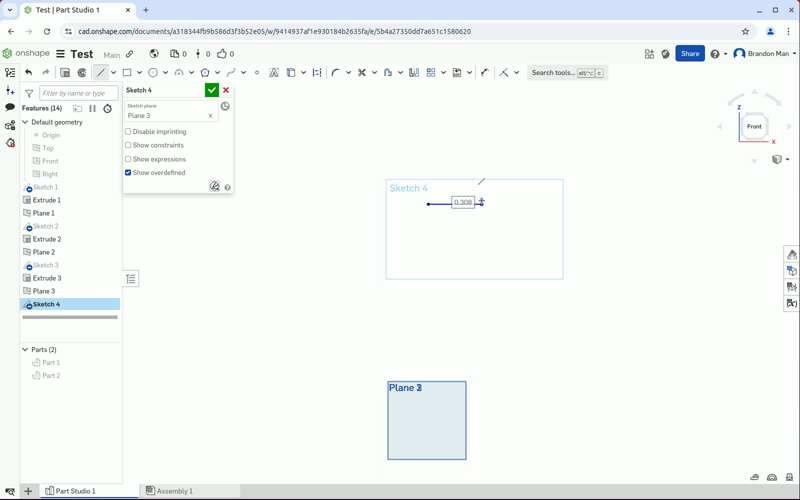
scroll(-6)
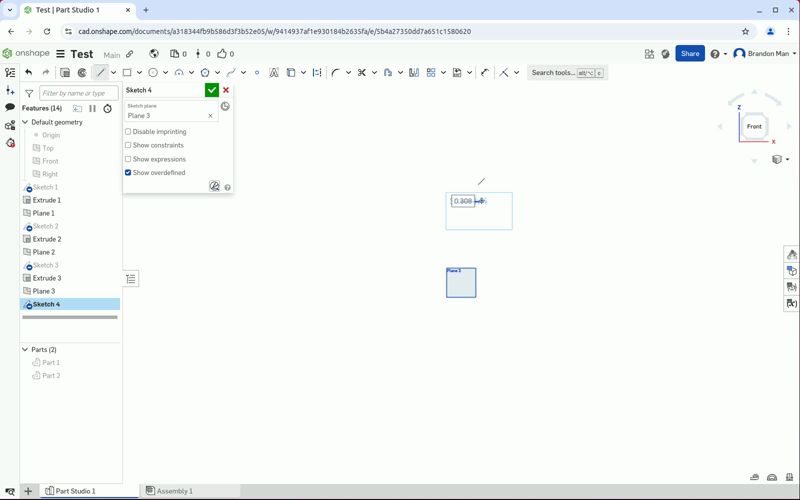
key_up(shift)
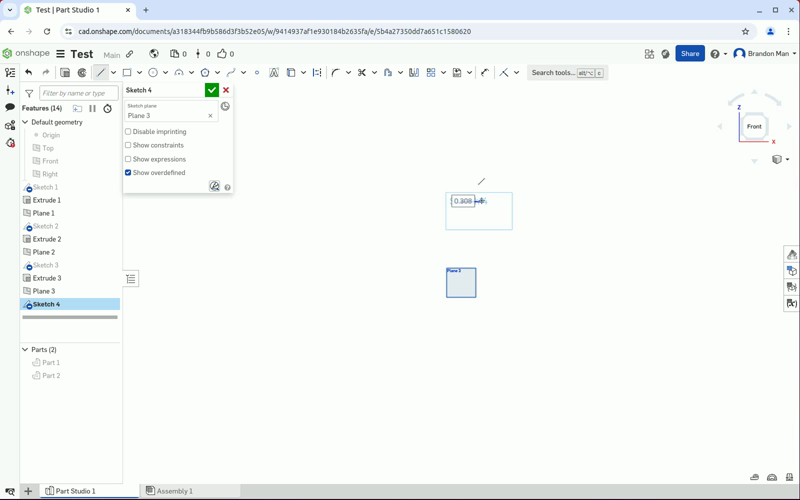
key_down(shift)
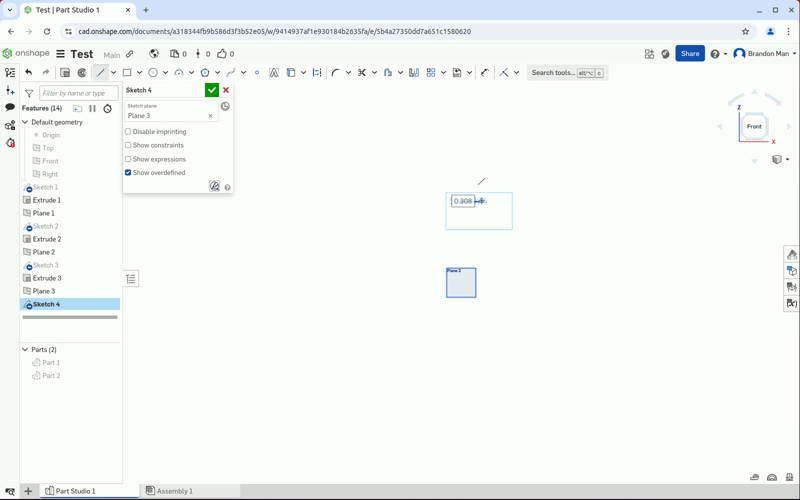
mouse_move(511, 200)
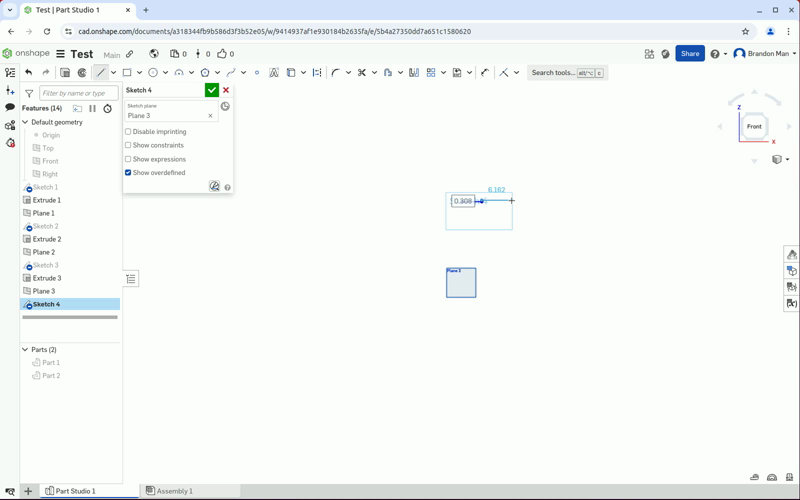
mouse_move(461, 200)
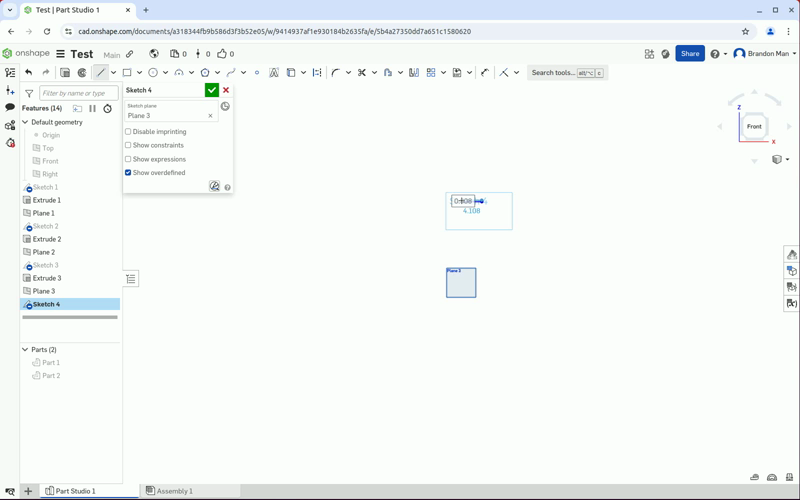
scroll(6)
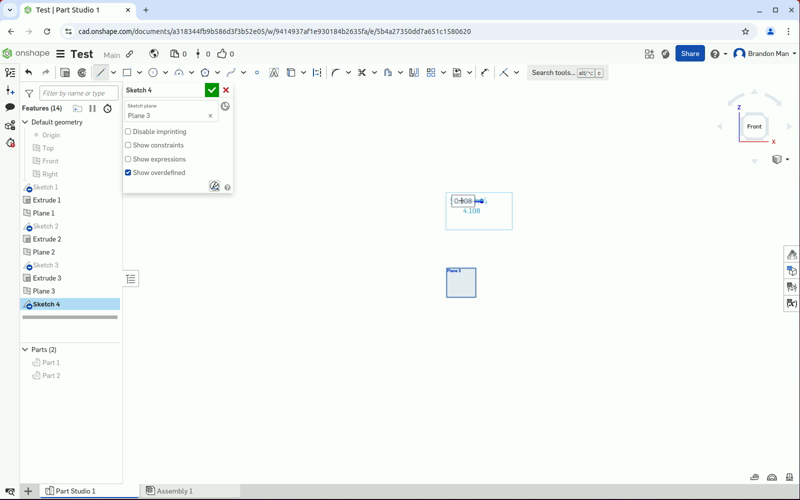
scroll(6)
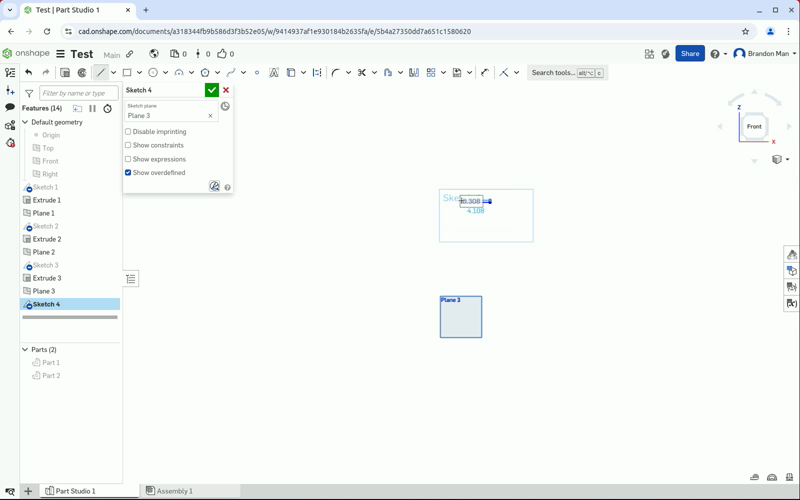
scroll(6)
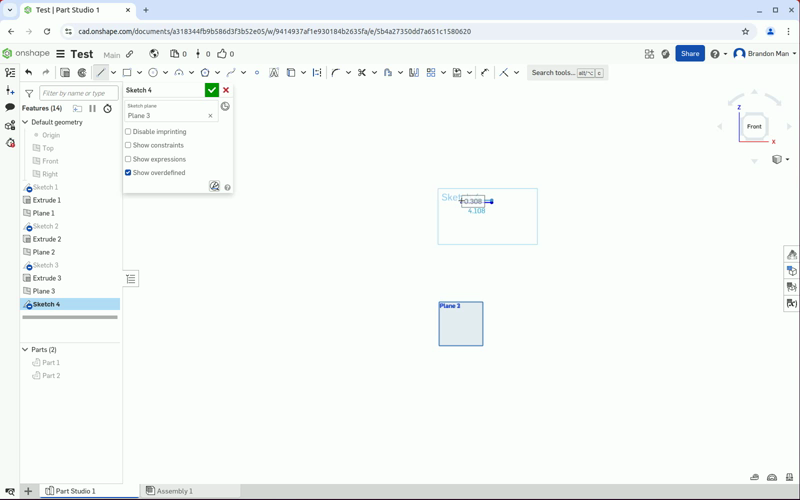
scroll(6)
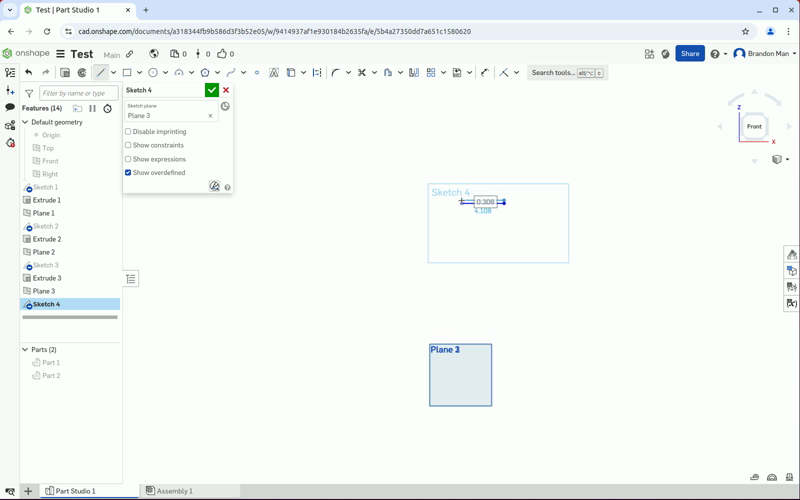
scroll(6)
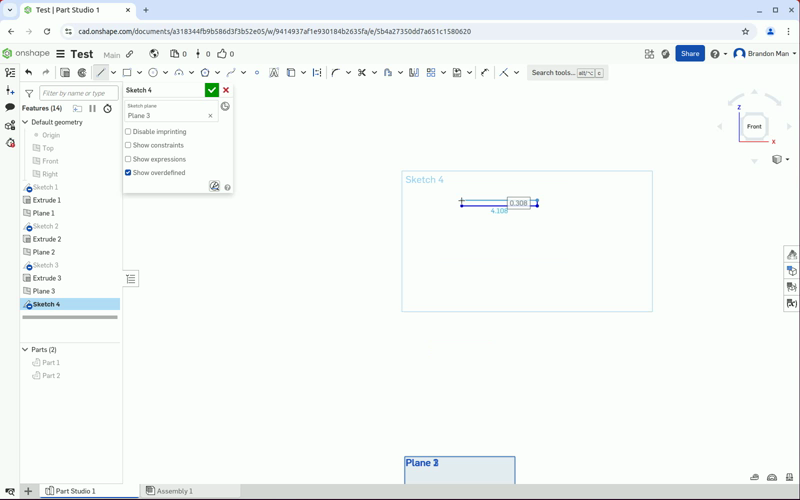
scroll(6)
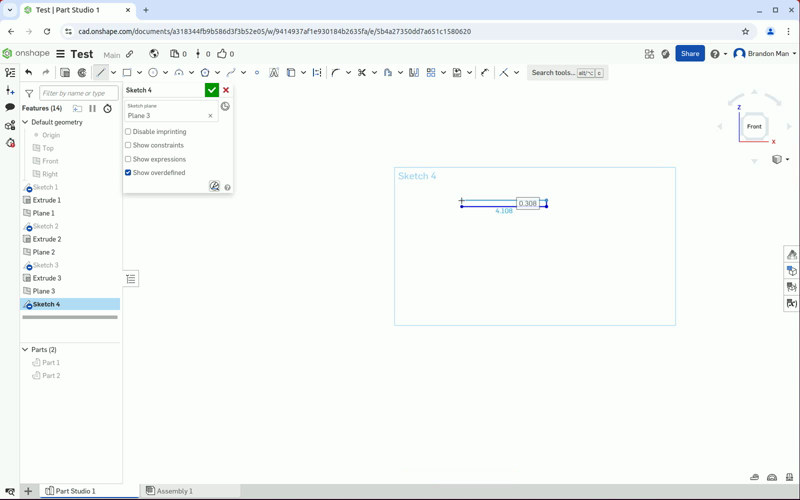
scroll(6)
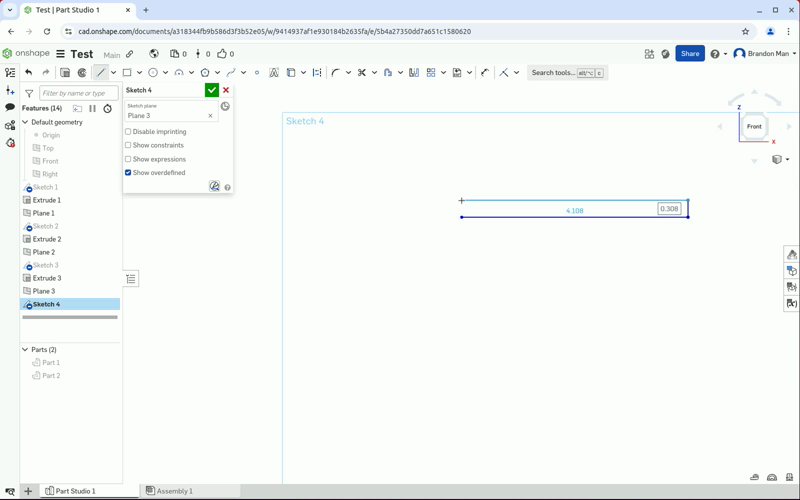
click(461, 200)
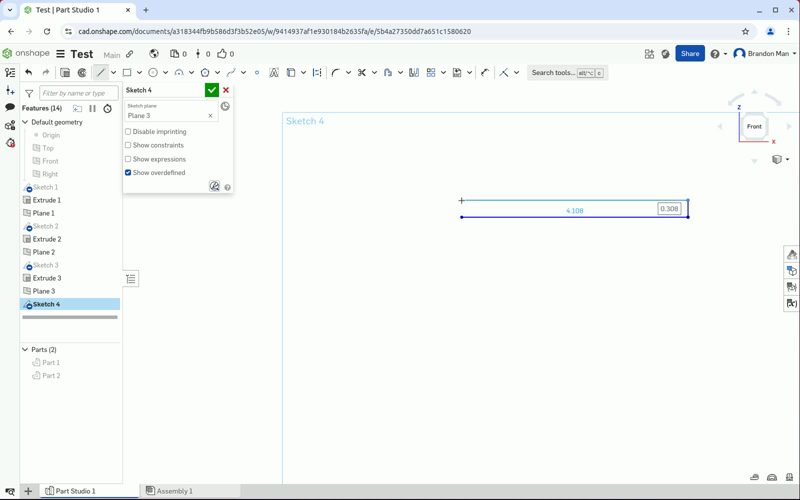
scroll(-6)
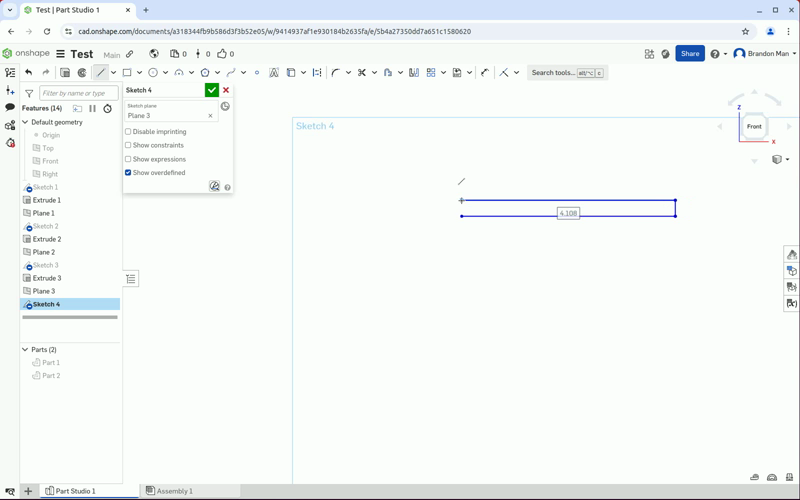
scroll(-6)
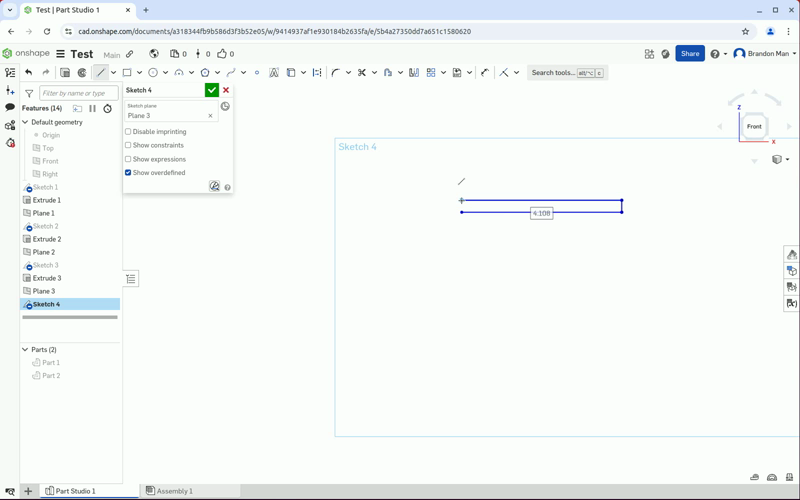
scroll(-6)
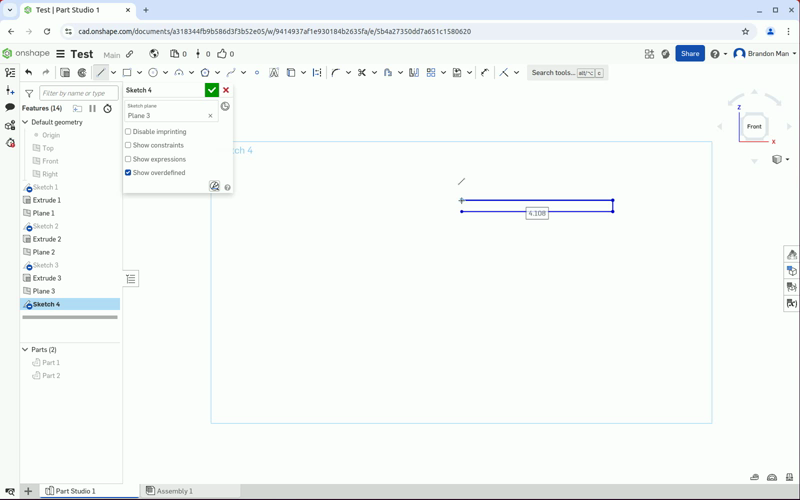
scroll(-6)
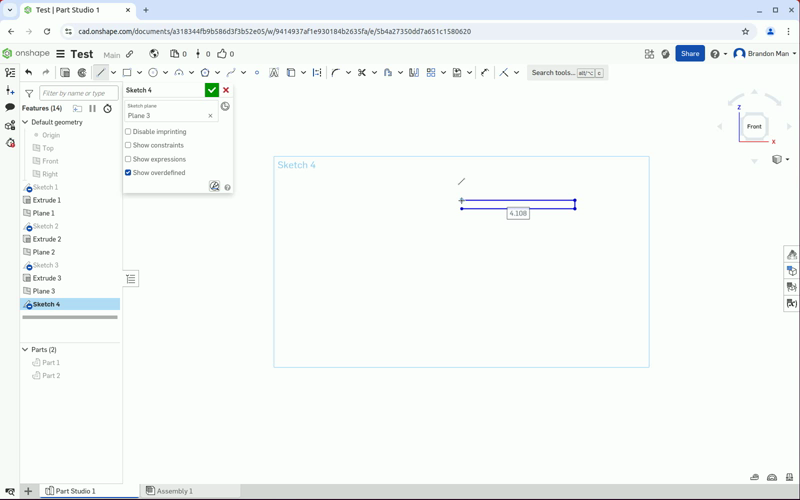
scroll(-6)
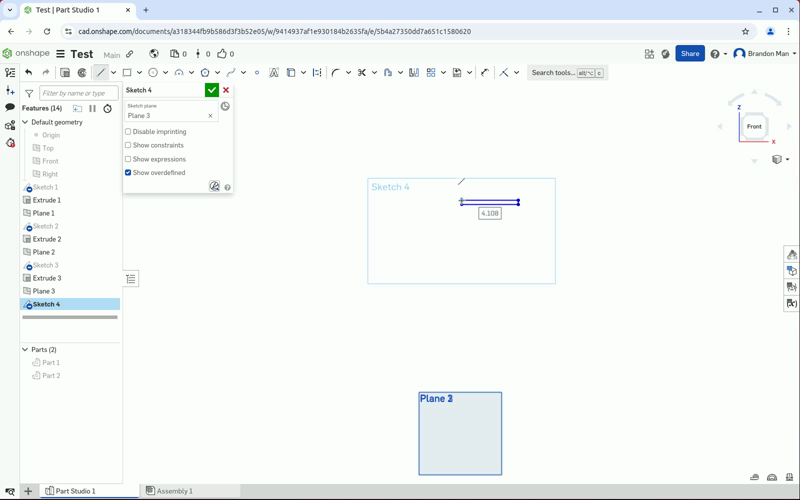
scroll(-6)
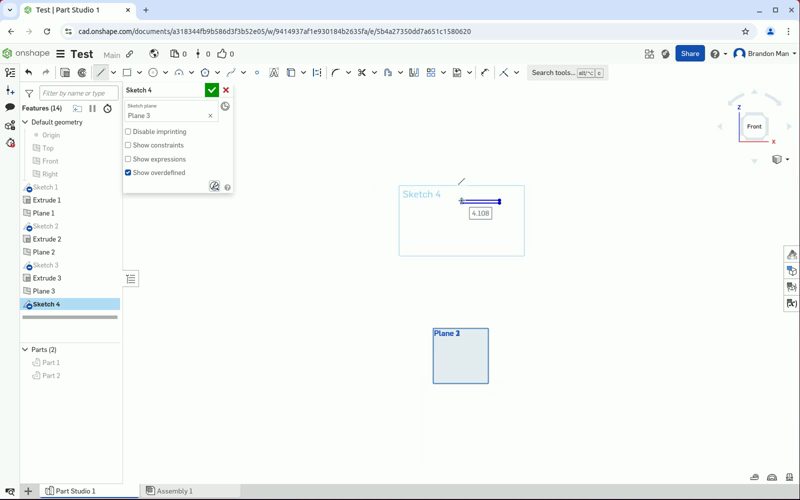
scroll(-6)
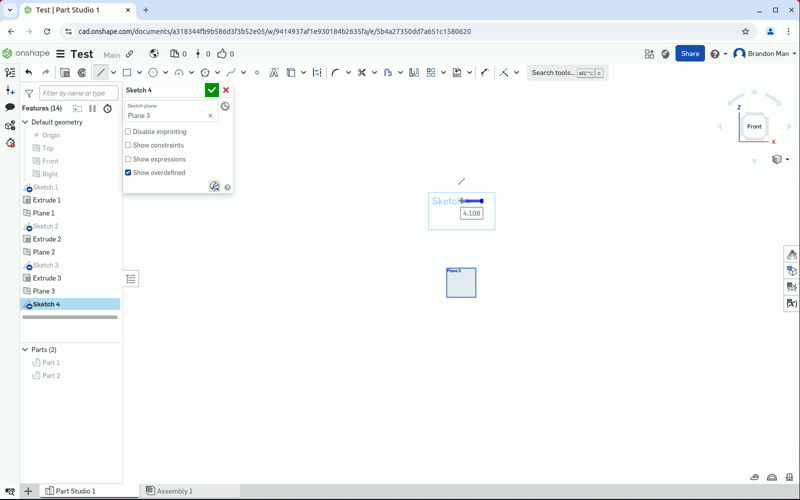
key_up(shift)
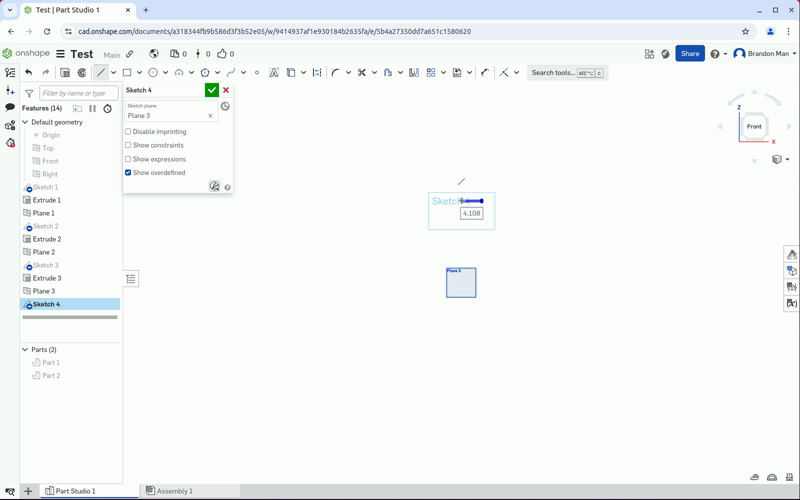
mouse_move(492, 200)
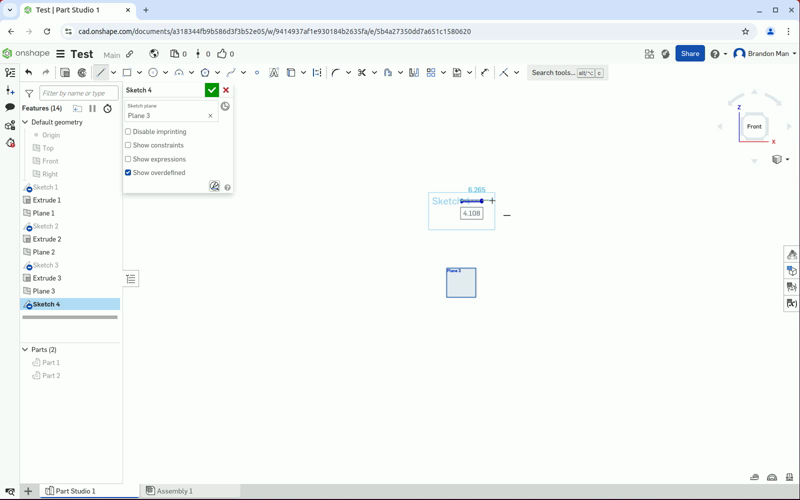
key_down(shift)
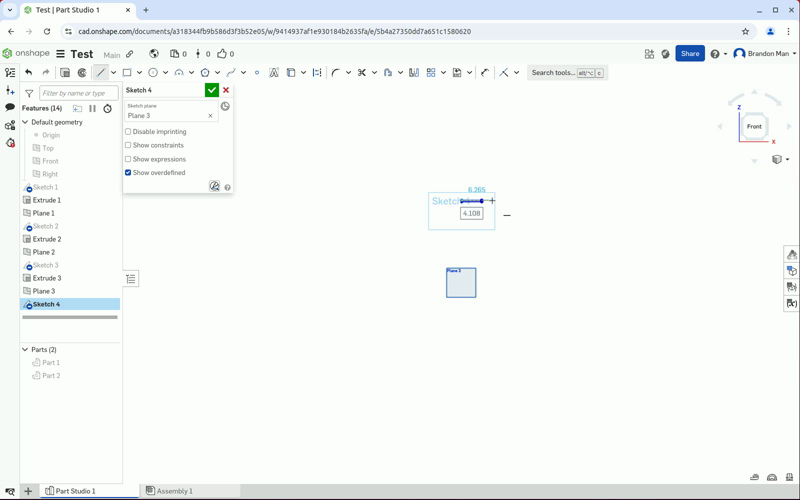
mouse_move(461, 201)
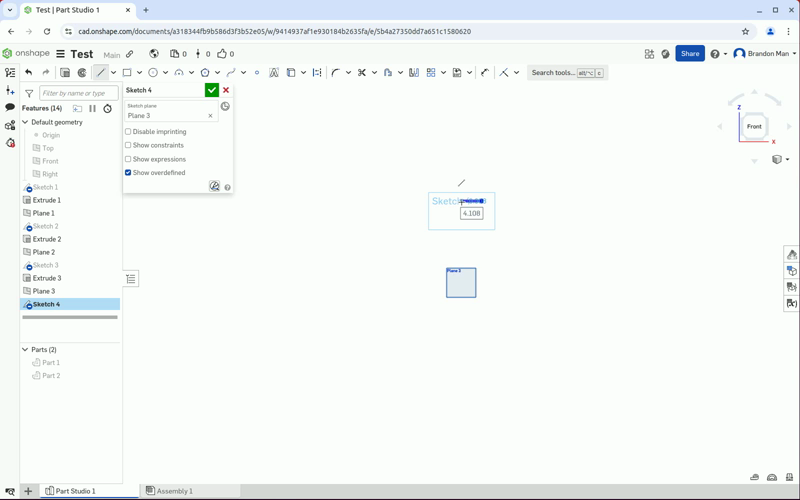
scroll(6)
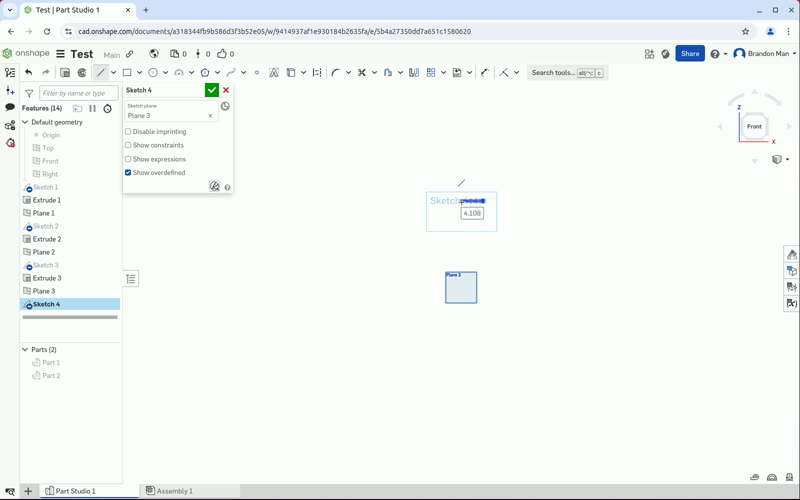
scroll(6)
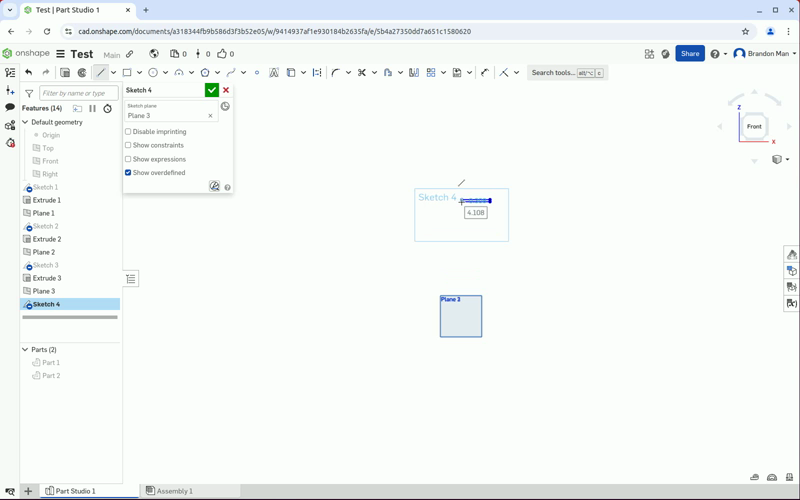
scroll(6)
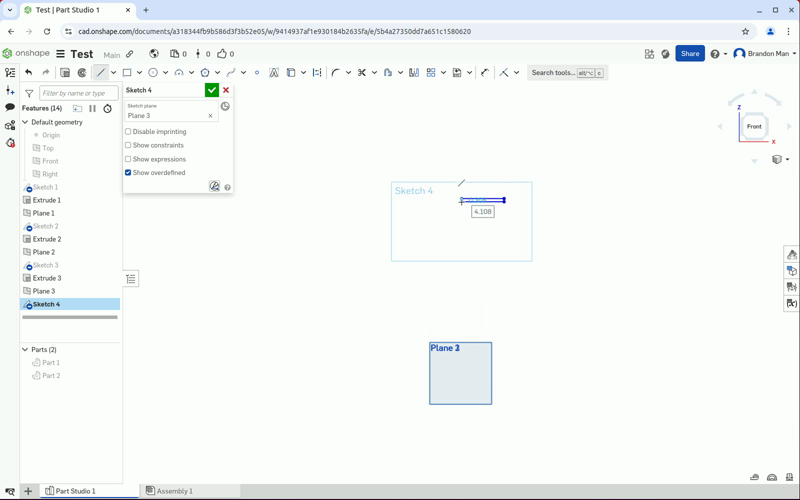
scroll(6)
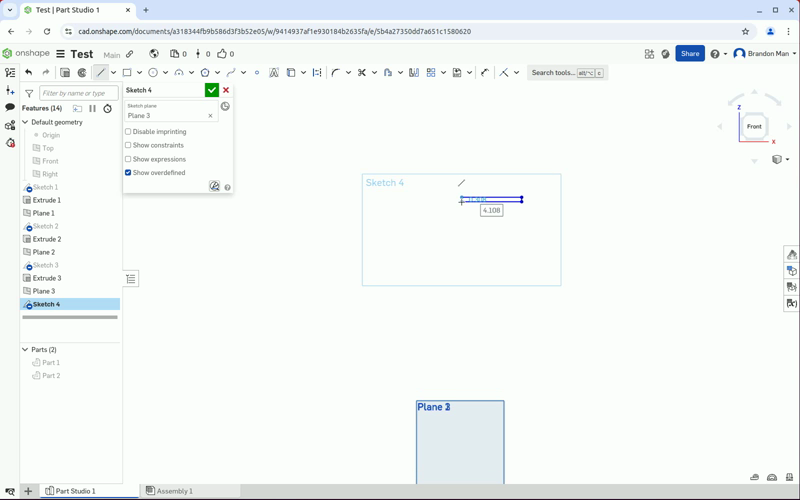
scroll(6)
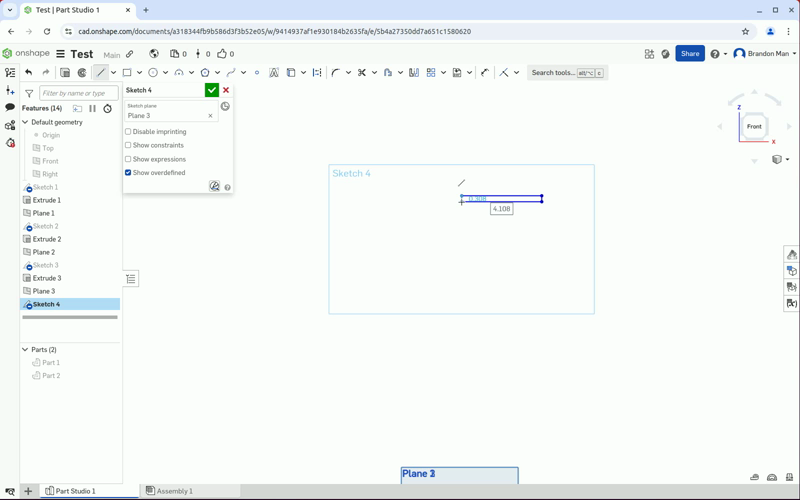
scroll(6)
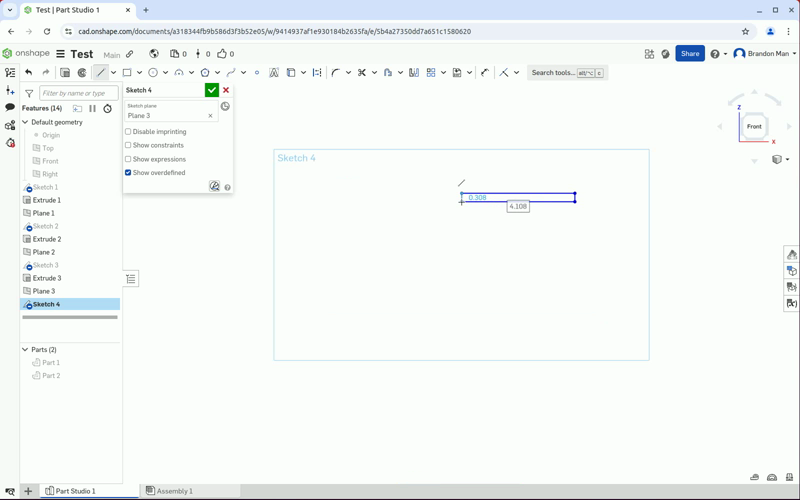
scroll(6)
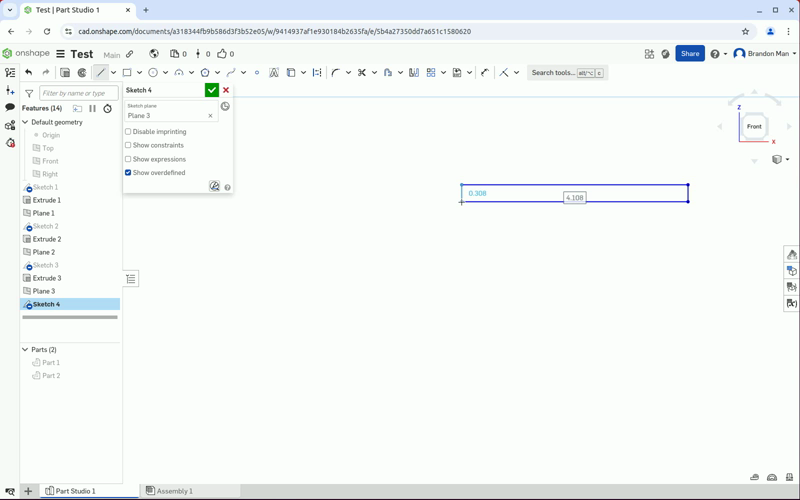
key_up(shift)
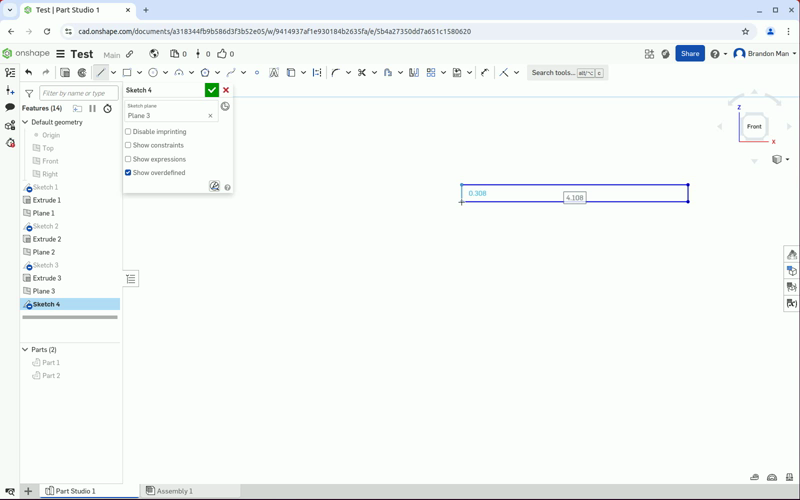
click(461, 201)
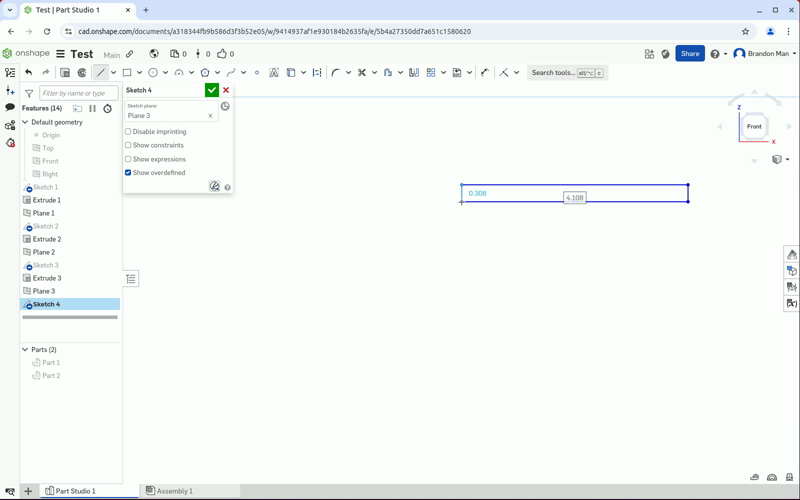
scroll(-6)
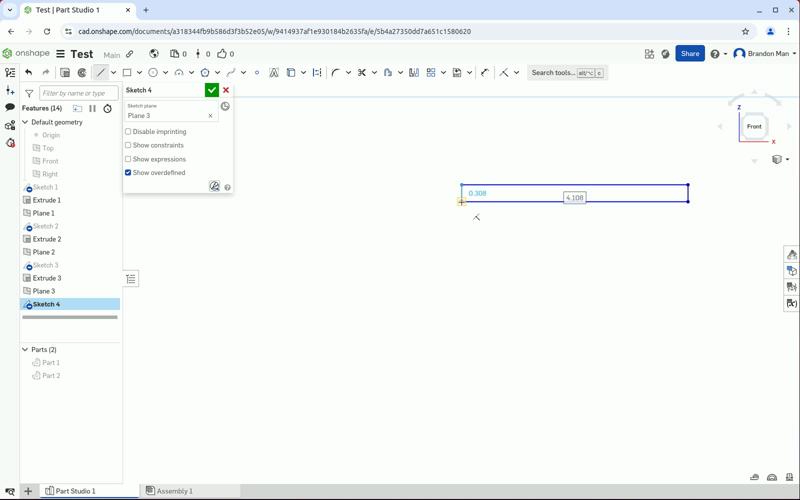
scroll(-6)
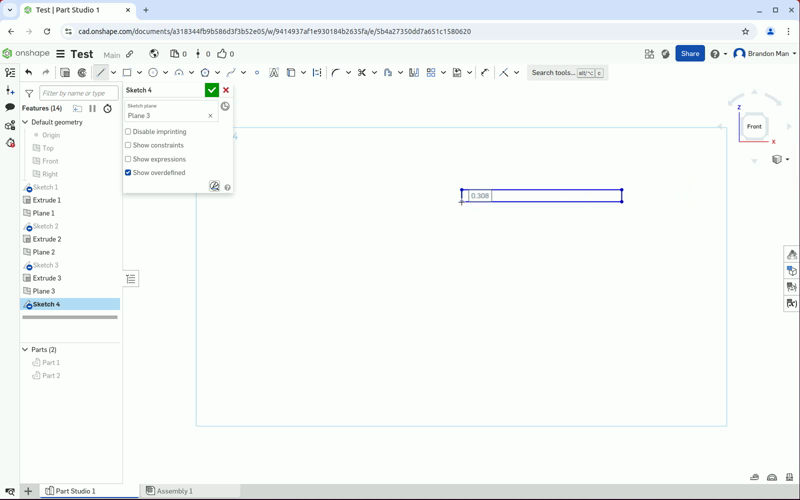
scroll(-6)
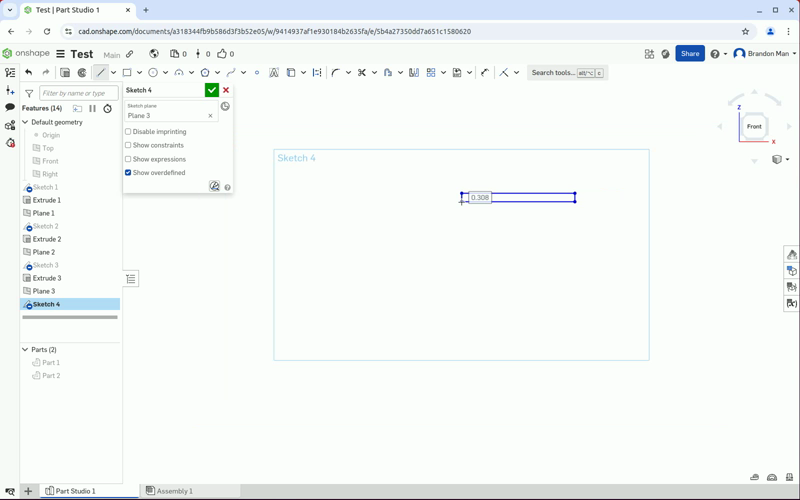
scroll(-6)
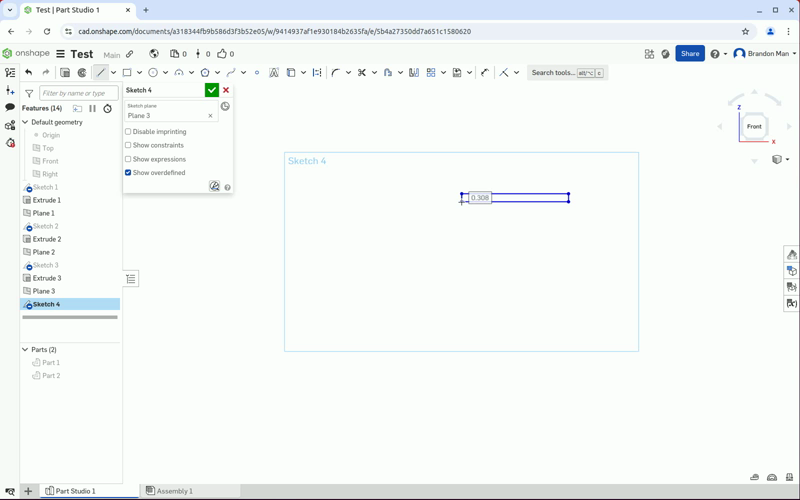
scroll(-6)
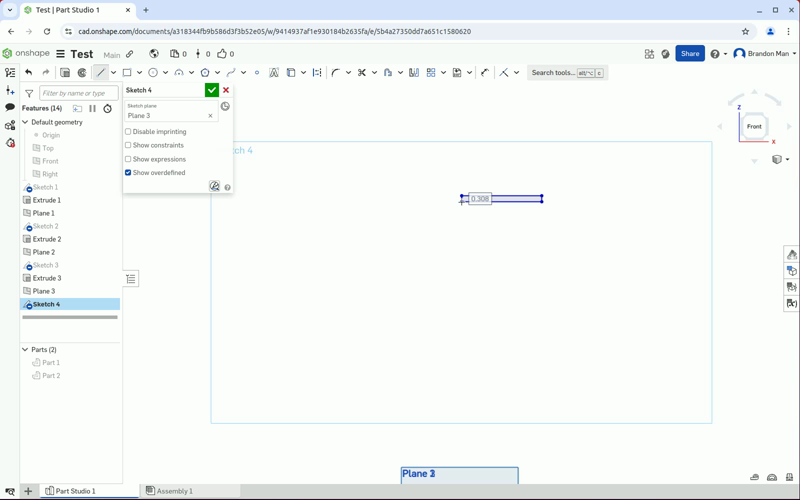
scroll(-6)
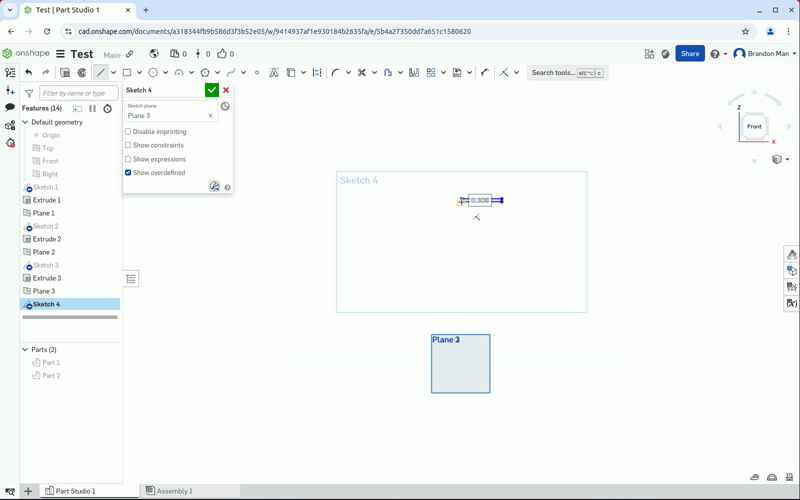
scroll(-6)
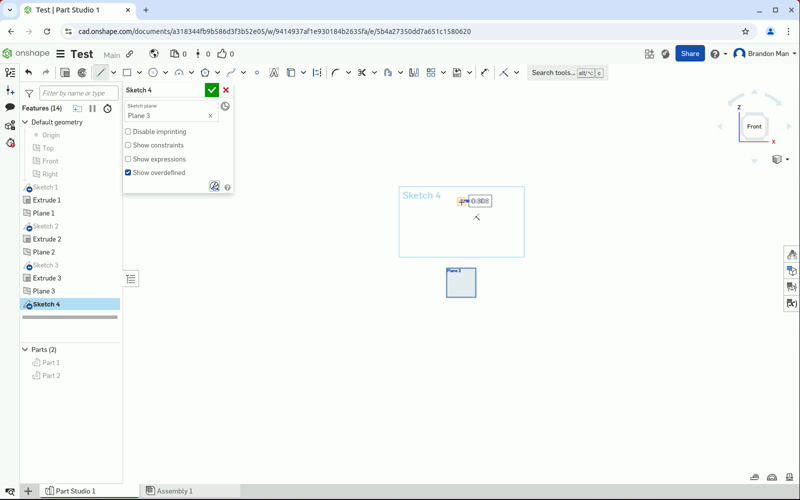
key(esc)
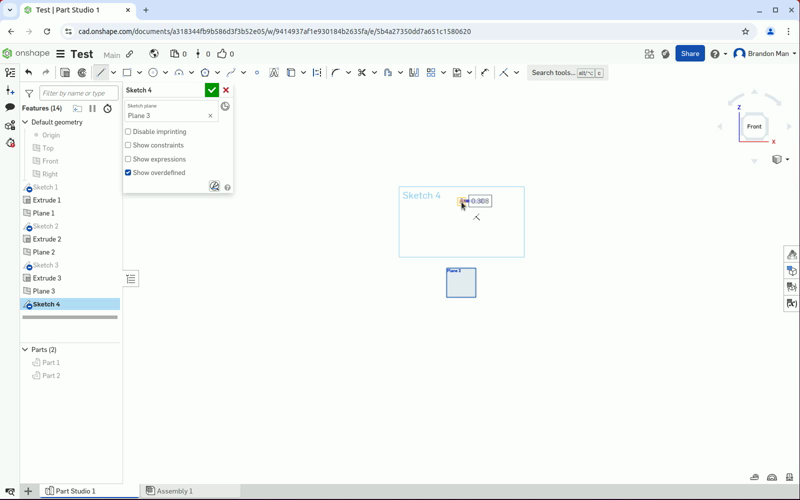
mouse_move(470, 201)
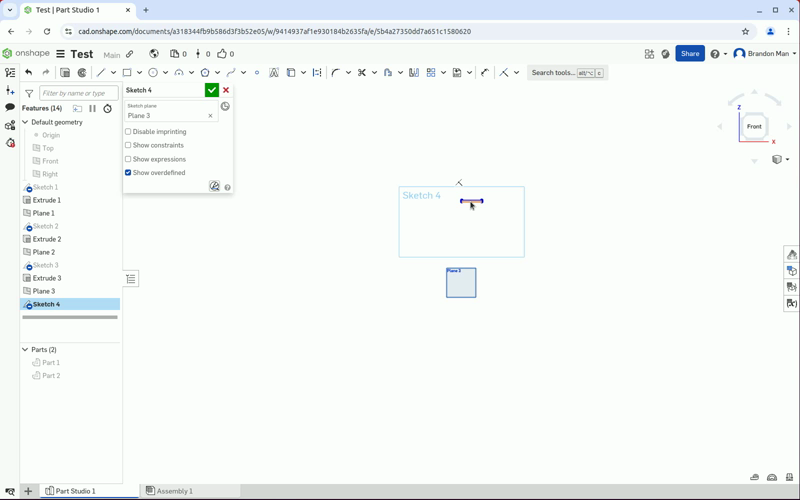
scroll(6)
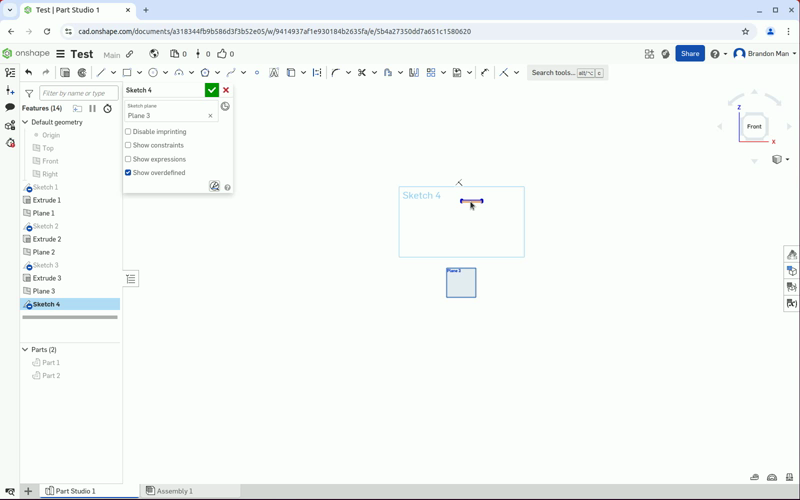
scroll(6)
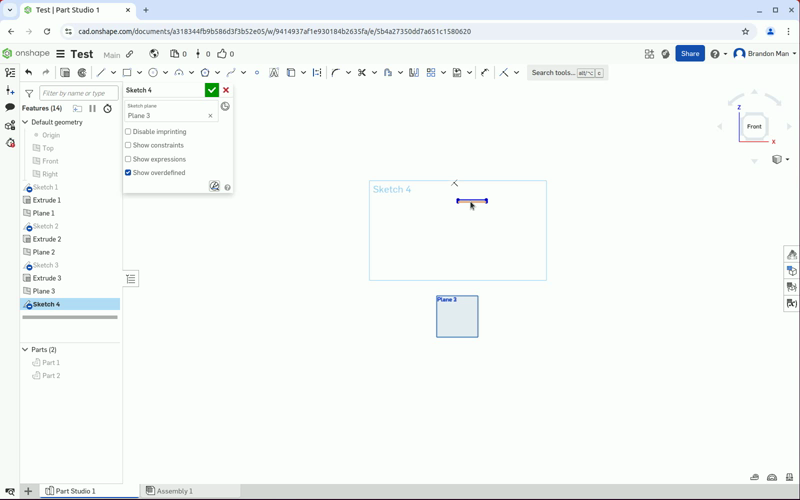
scroll(6)
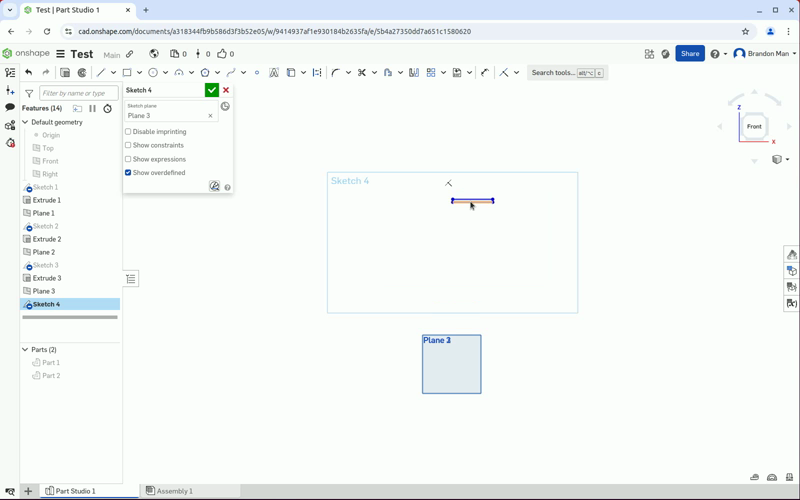
scroll(6)
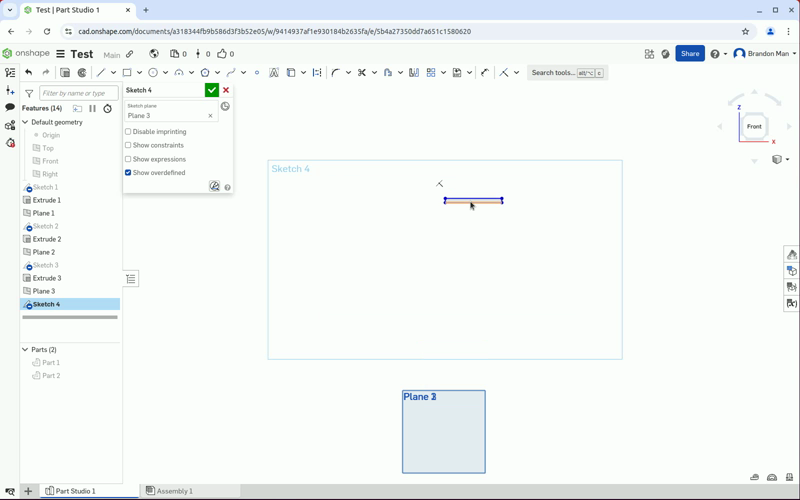
scroll(6)
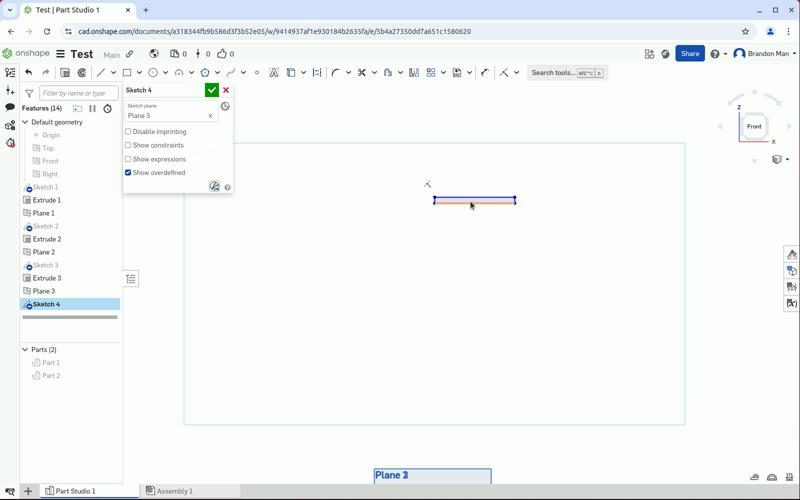
scroll(6)
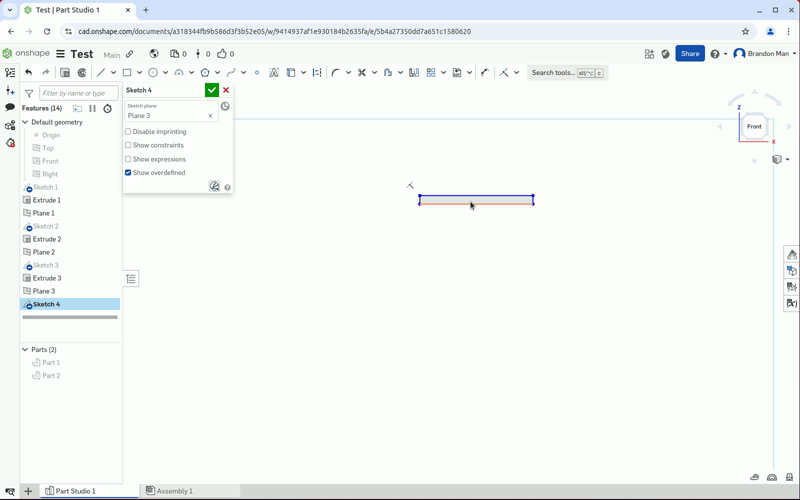
scroll(6)
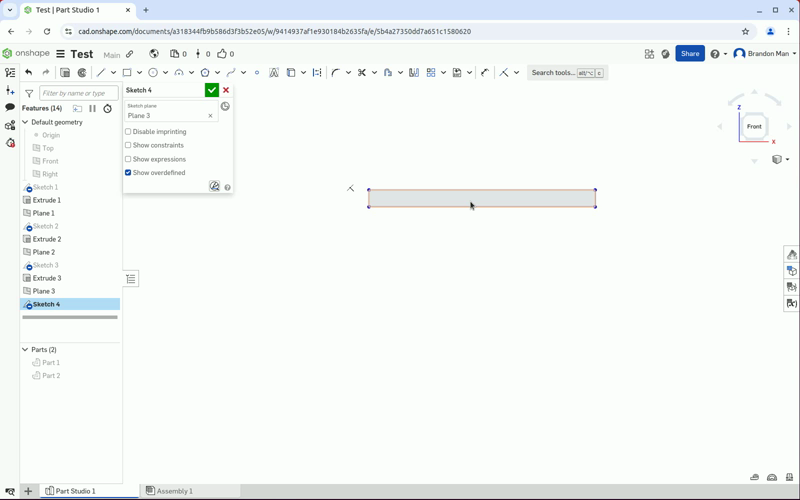
click(470, 201)
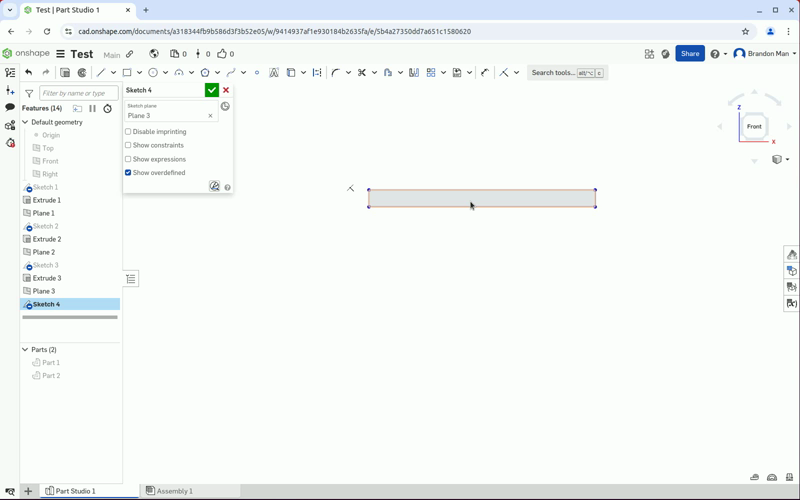
scroll(-6)
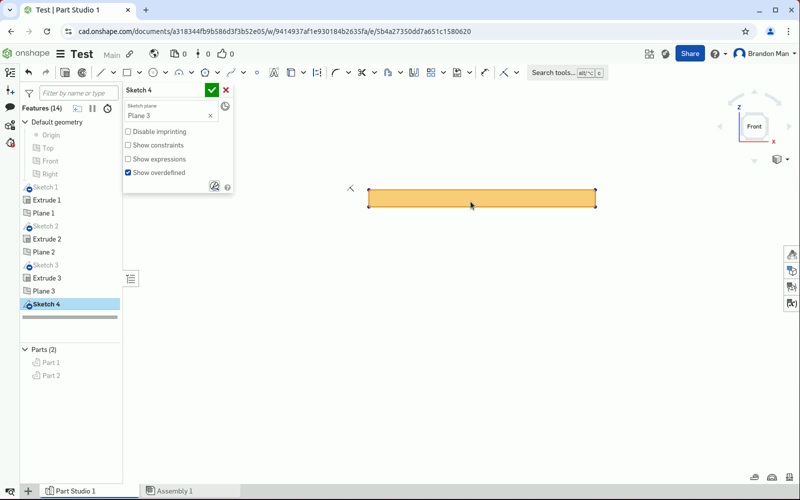
scroll(-6)
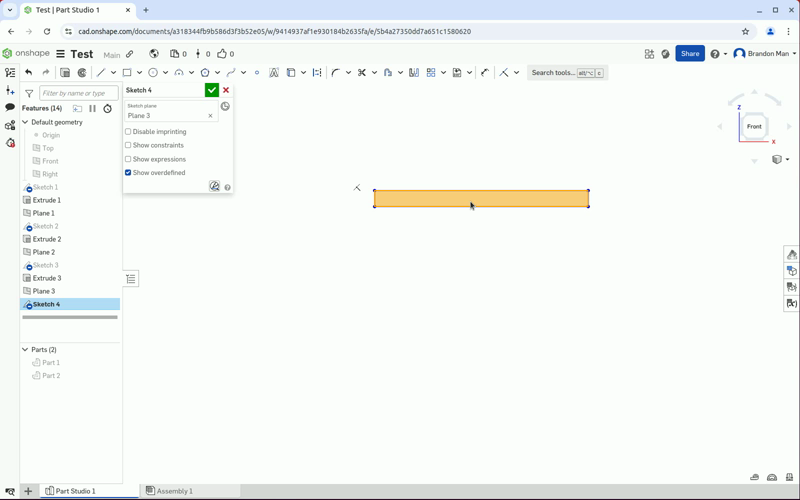
scroll(-6)
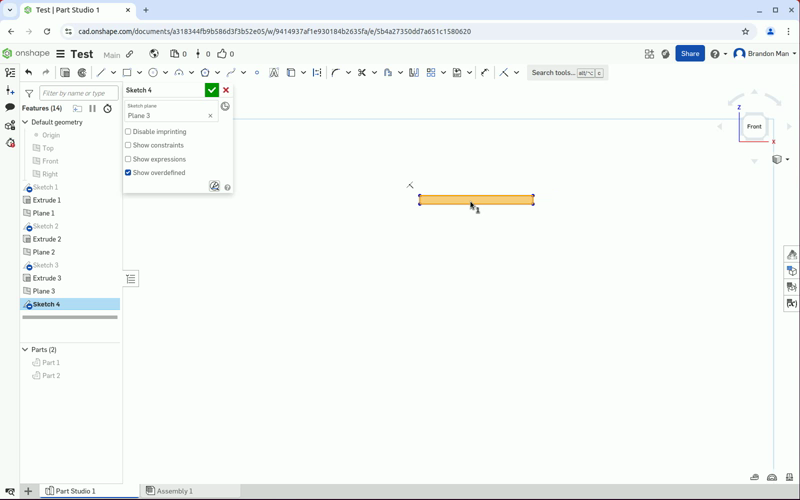
scroll(-6)
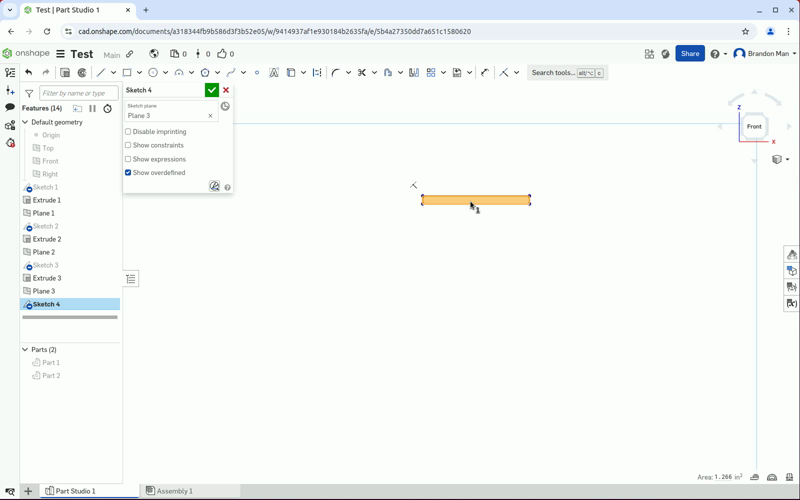
scroll(-6)
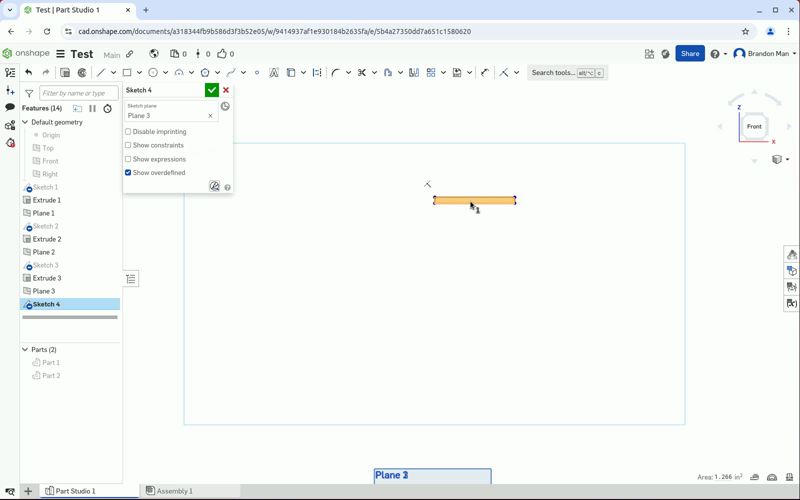
scroll(-6)
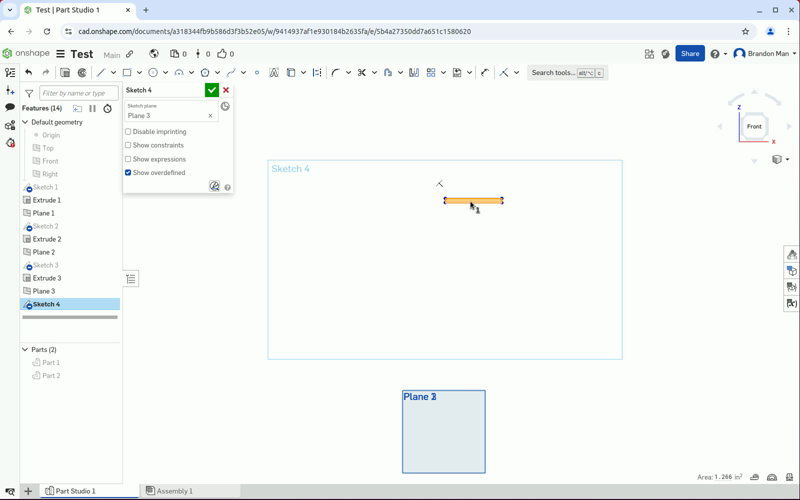
scroll(-6)
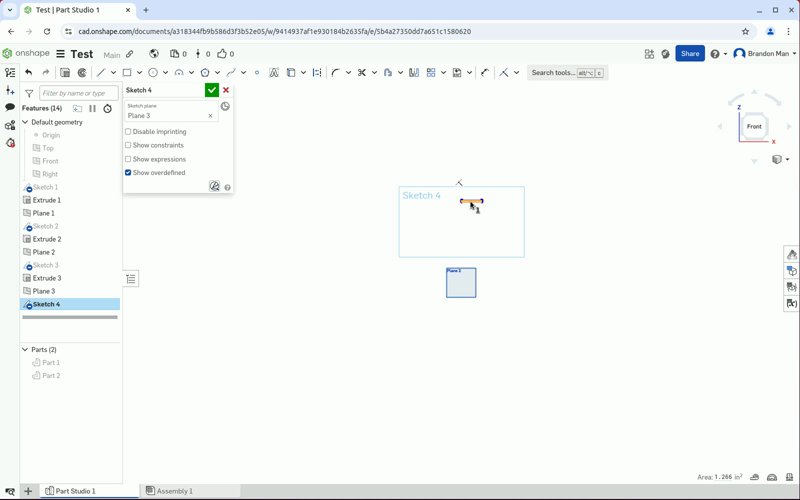
mouse_move(73, 352)
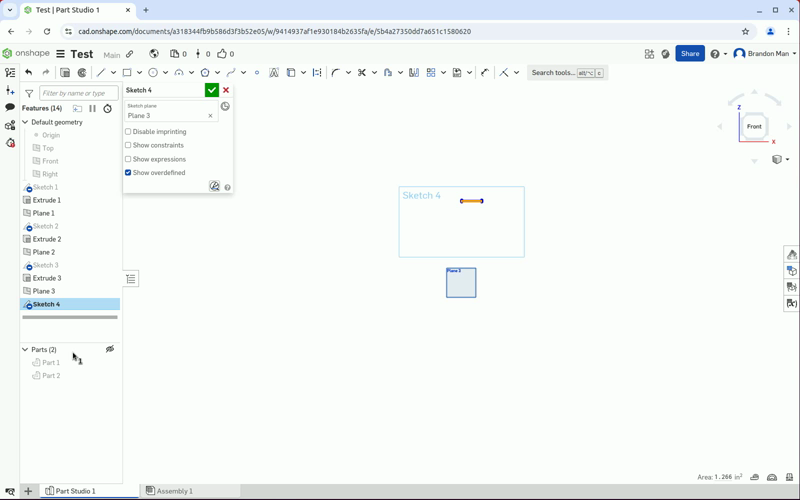
key(shift+y)
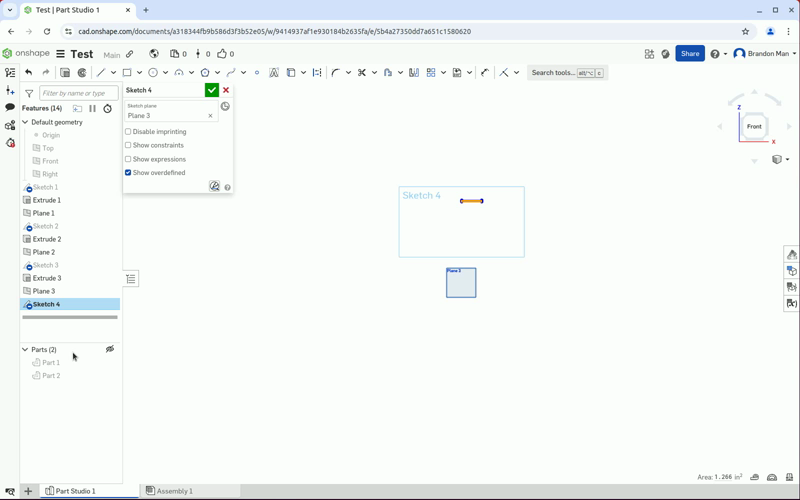
key(shift+e)
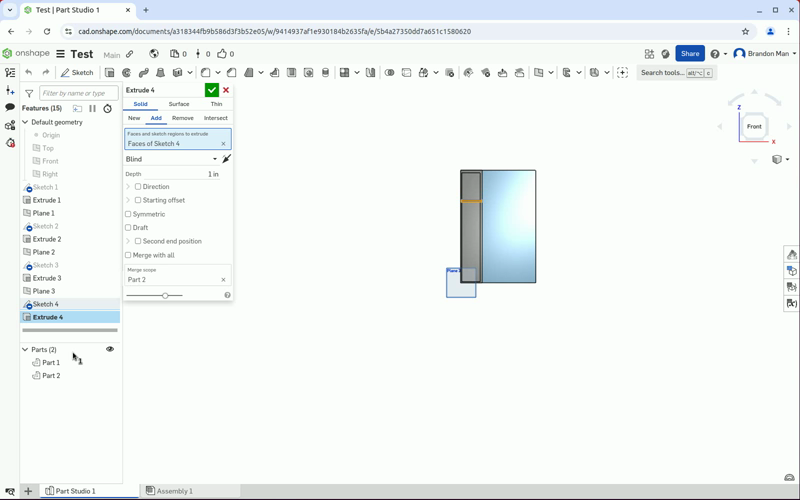
mouse_move(143, 106)
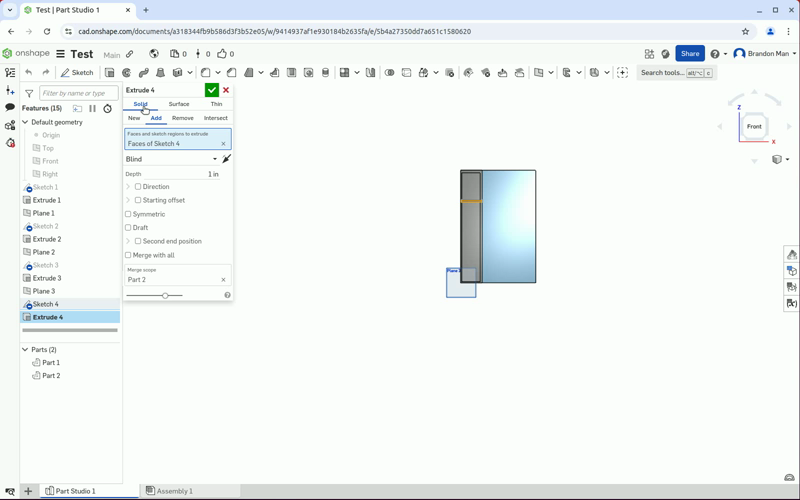
click(143, 106)
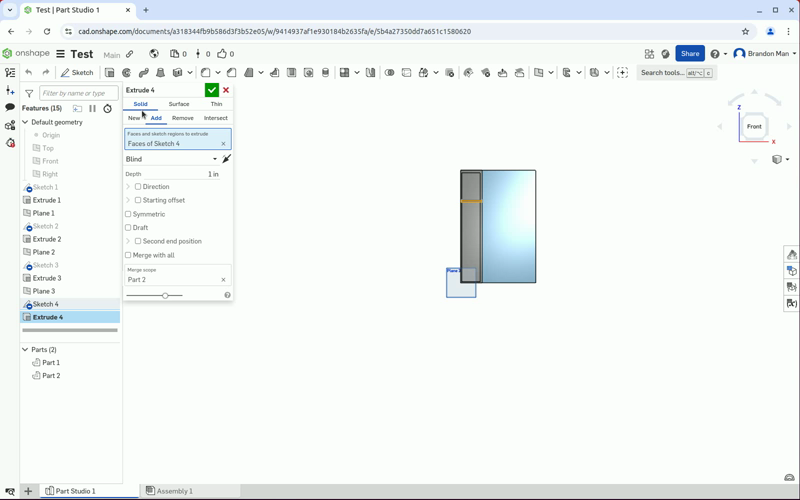
mouse_move(137, 120)
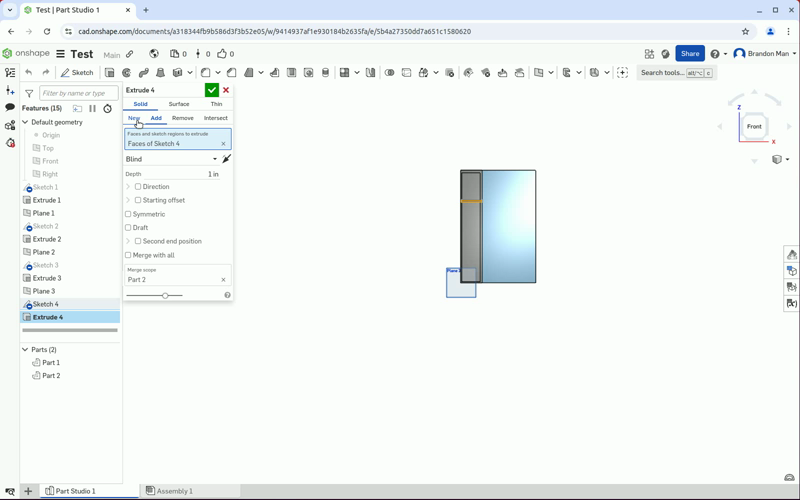
click(137, 120)
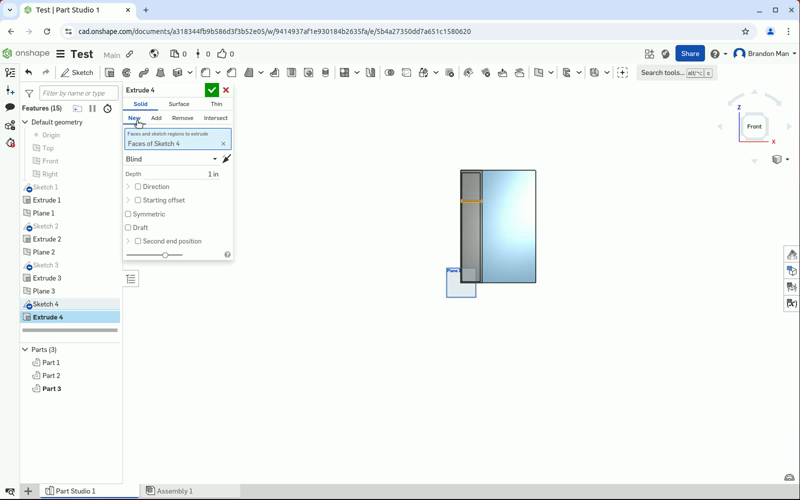
key(tab, 4)
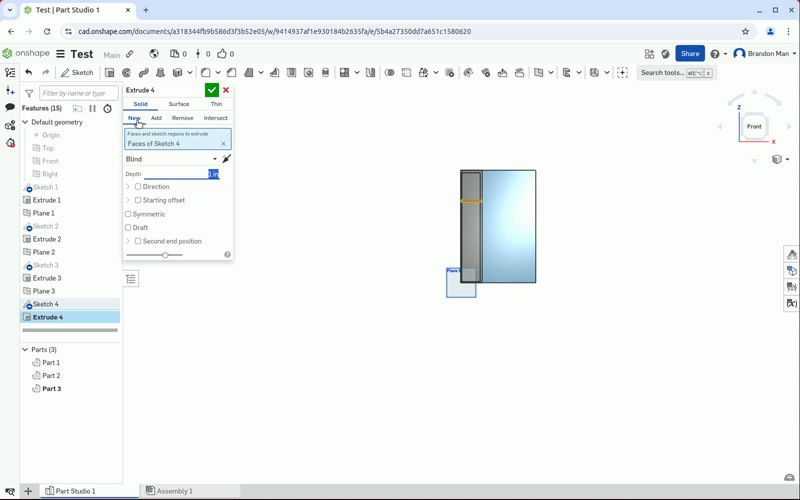
text(2.648)
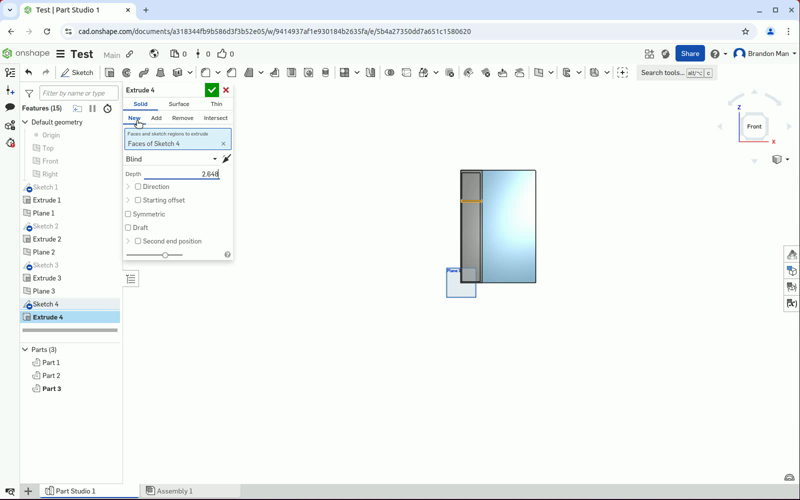
key(enter)
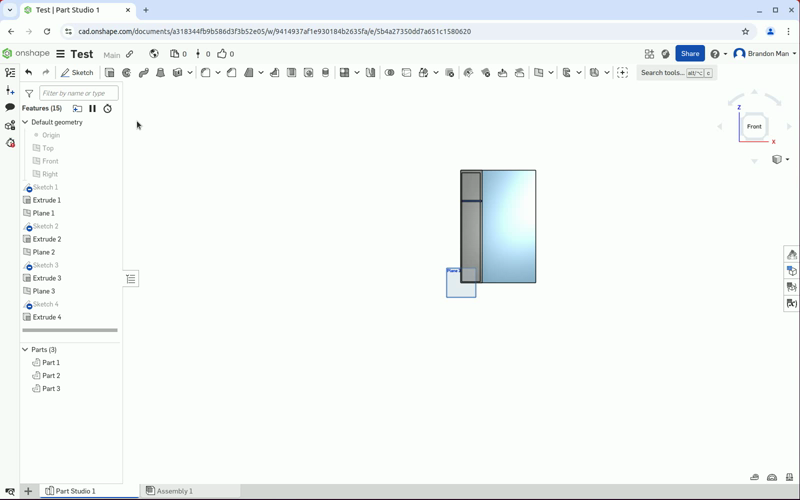
key(shift+h)
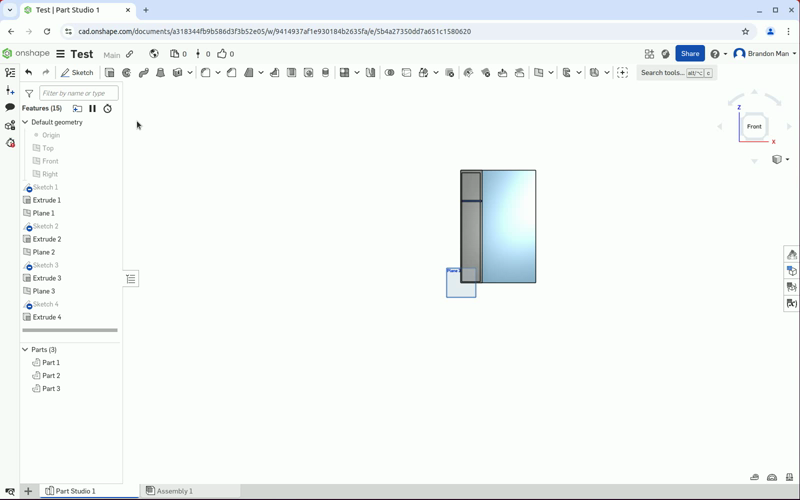
key(shift+h)
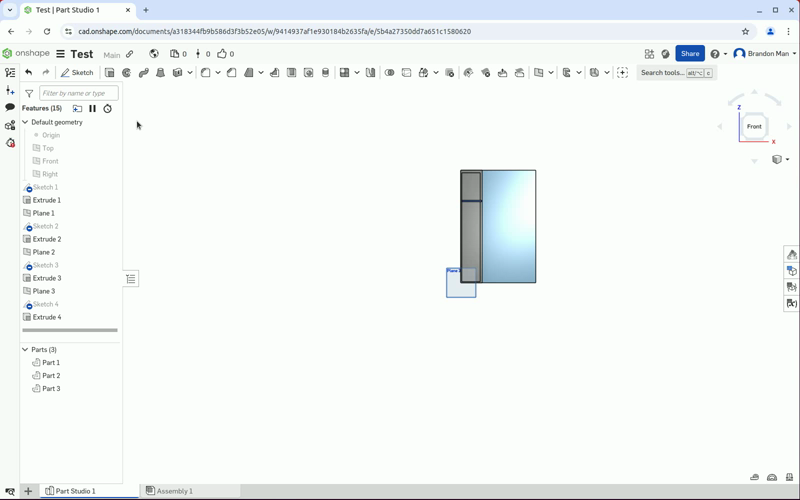
mouse_move(73, 189)
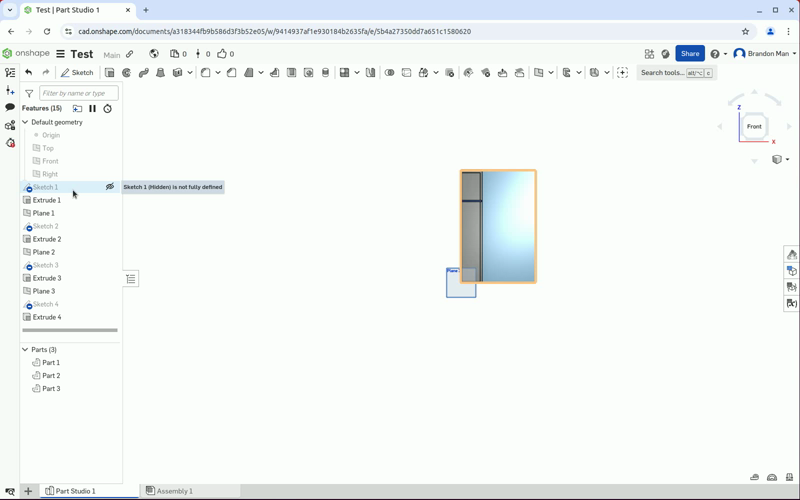
click(73, 189)
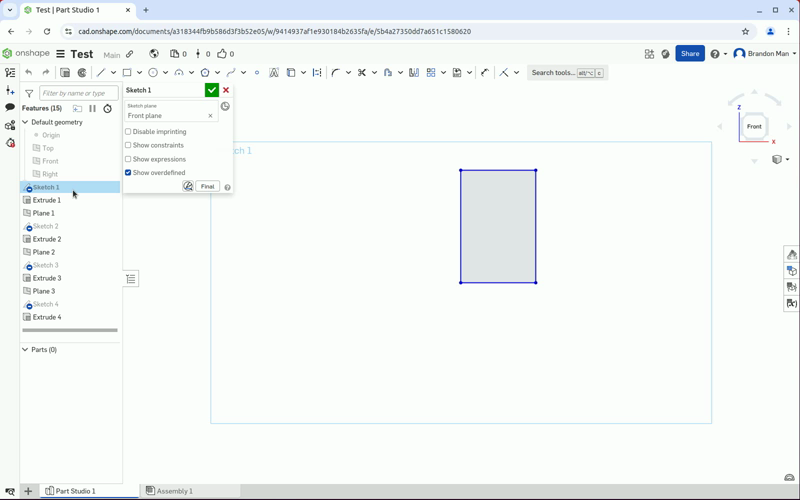
mouse_move(229, 92)
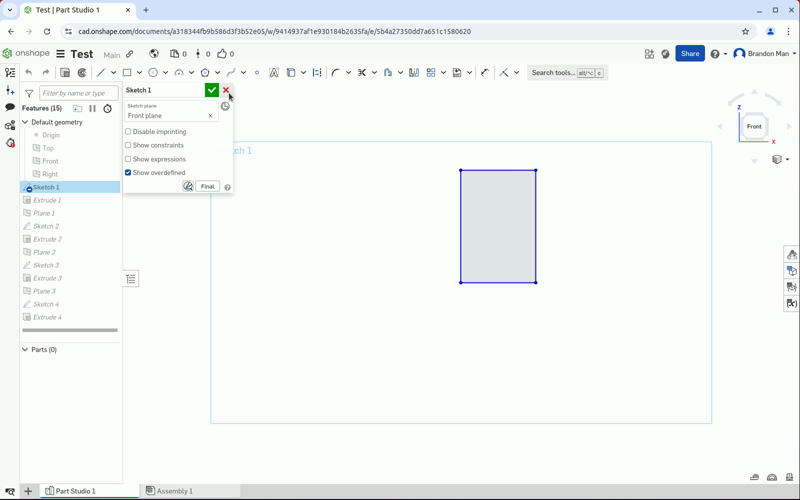
click(229, 92)
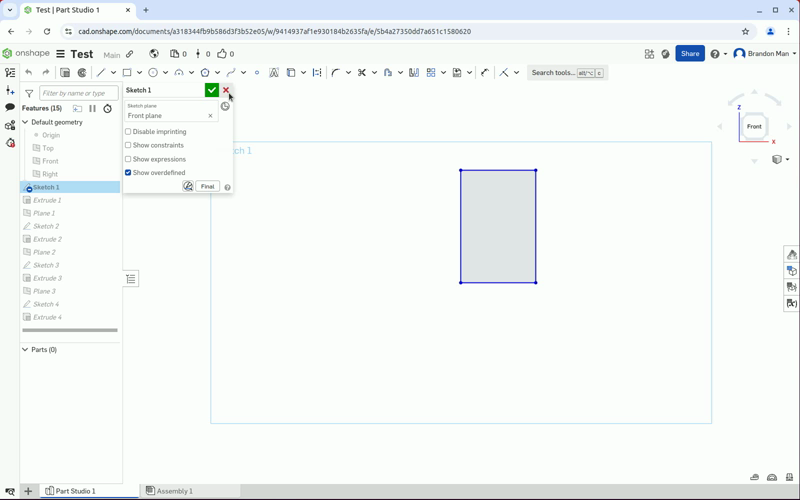
key(shift+s)
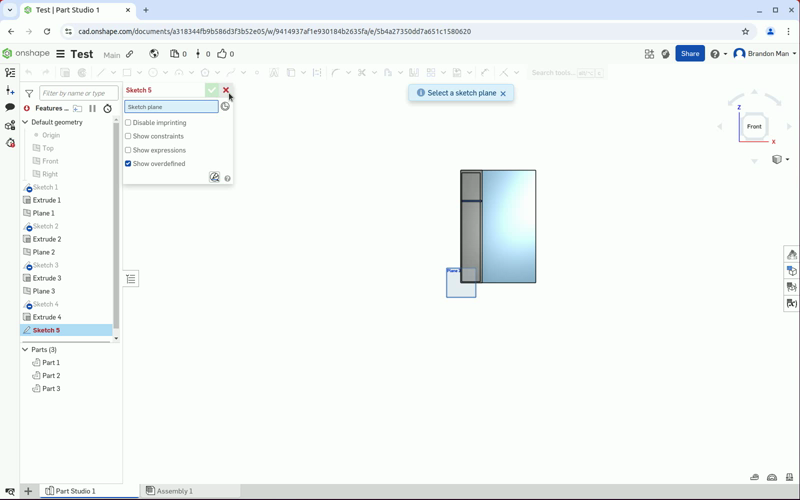
mouse_move(69, 293)
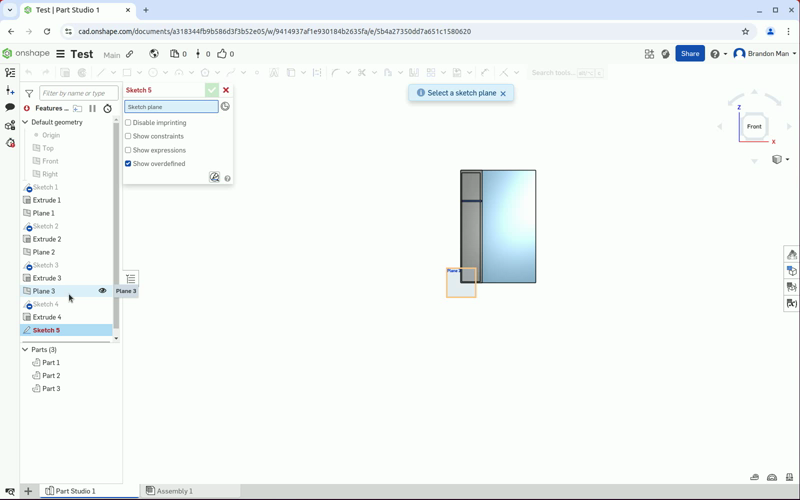
click(69, 293)
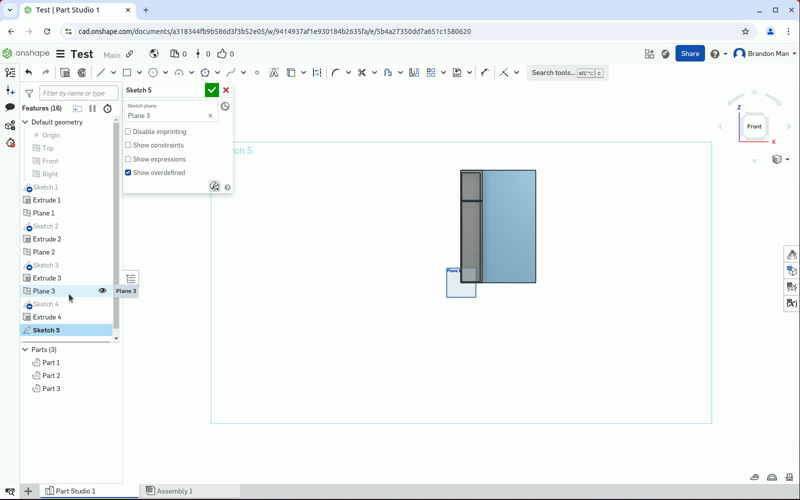
mouse_move(73, 352)
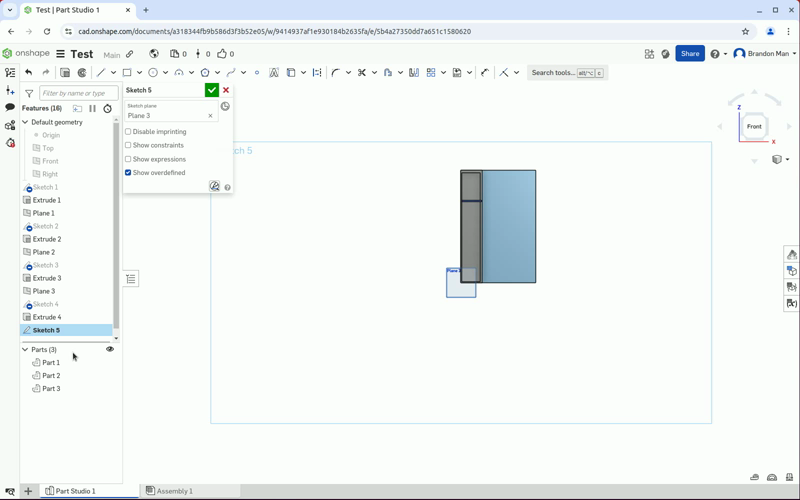
key(y)
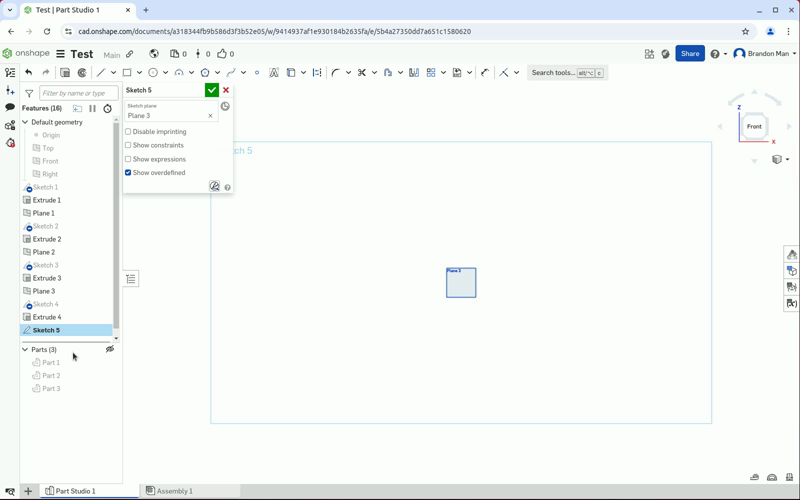
key(l)
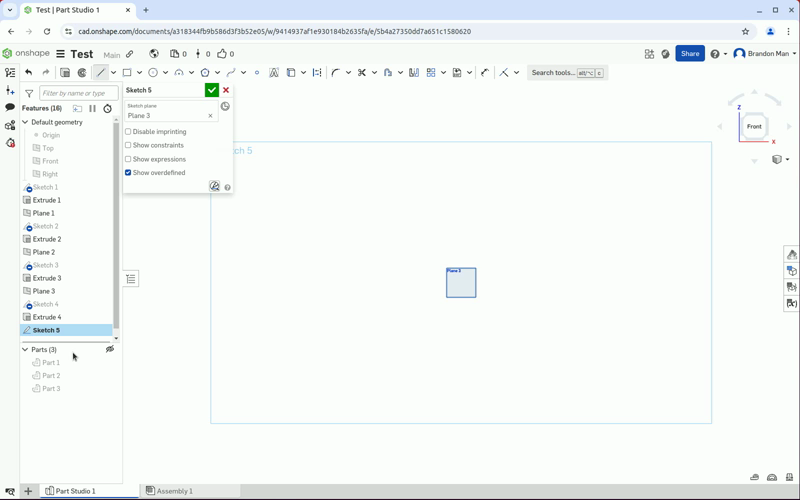
key_down(shift)
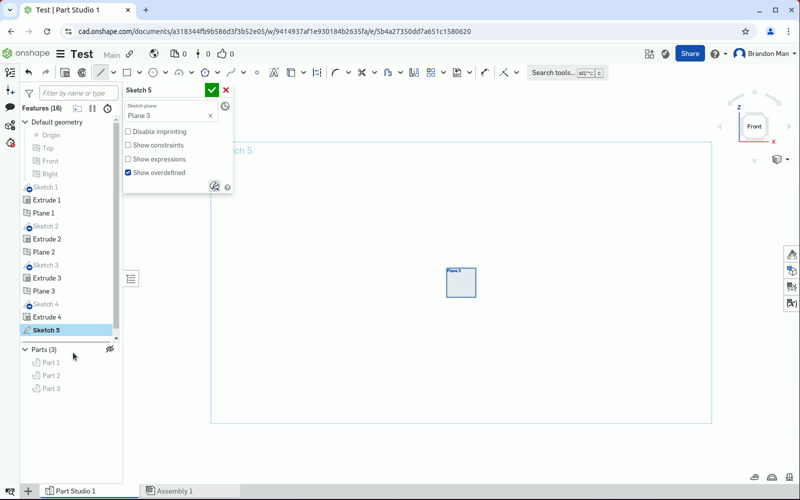
mouse_move(461, 218)
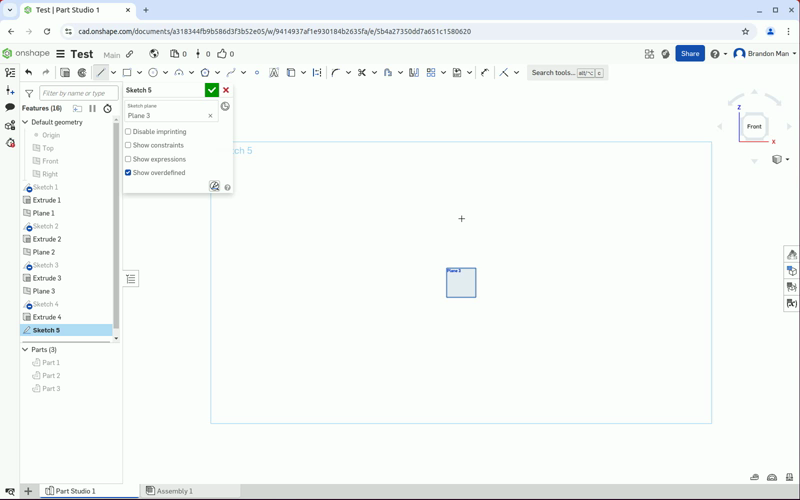
click(461, 218)
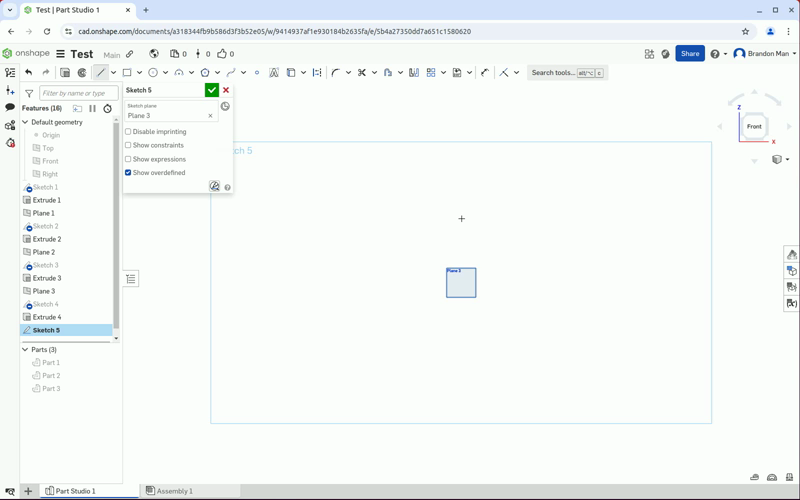
key_up(shift)
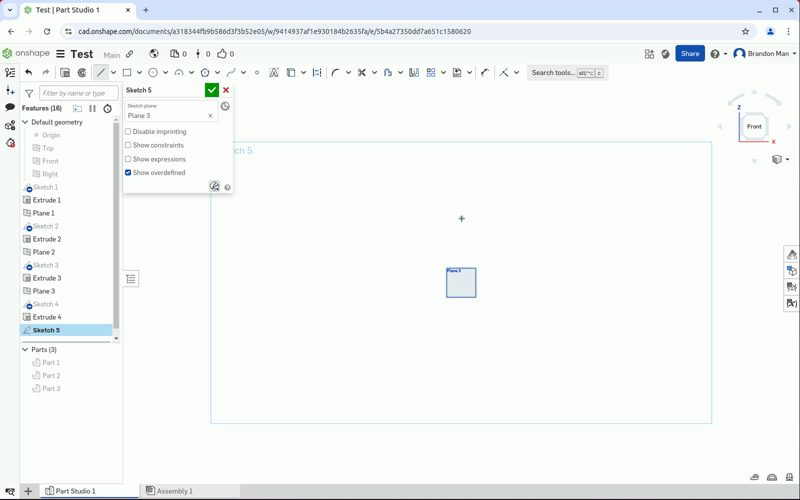
key_down(shift)
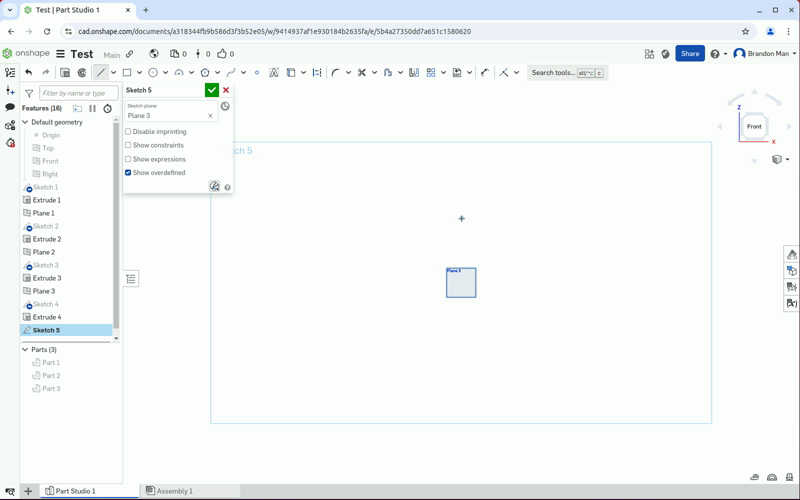
mouse_move(492, 218)
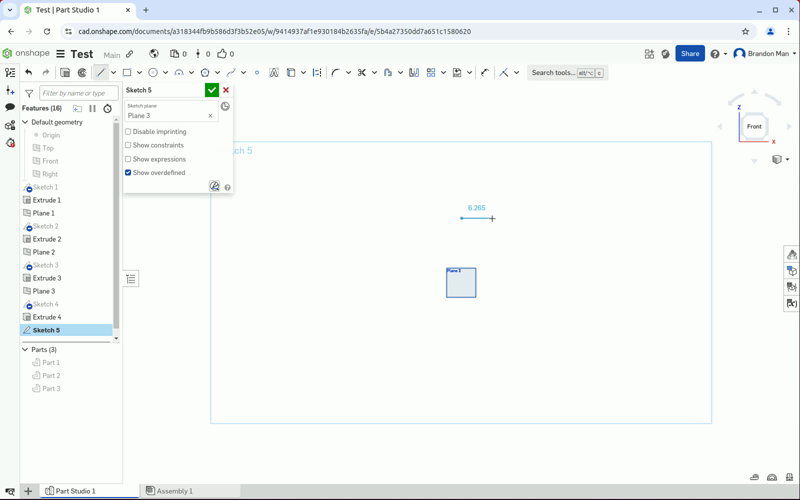
mouse_move(481, 218)
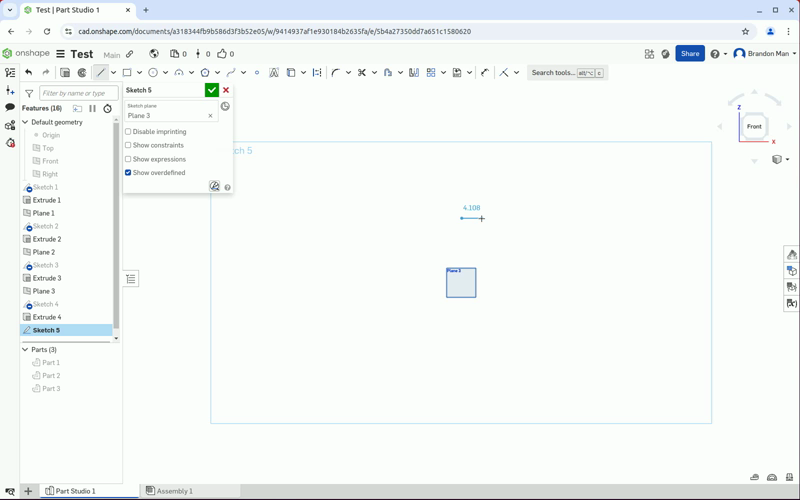
click(481, 218)
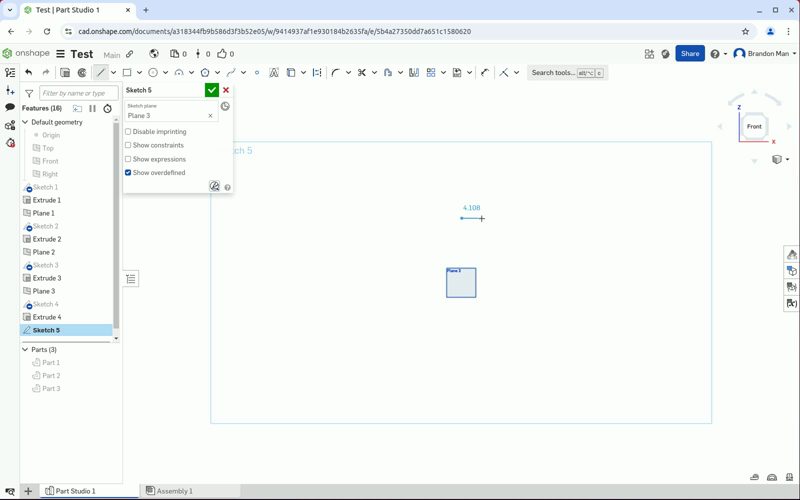
key_up(shift)
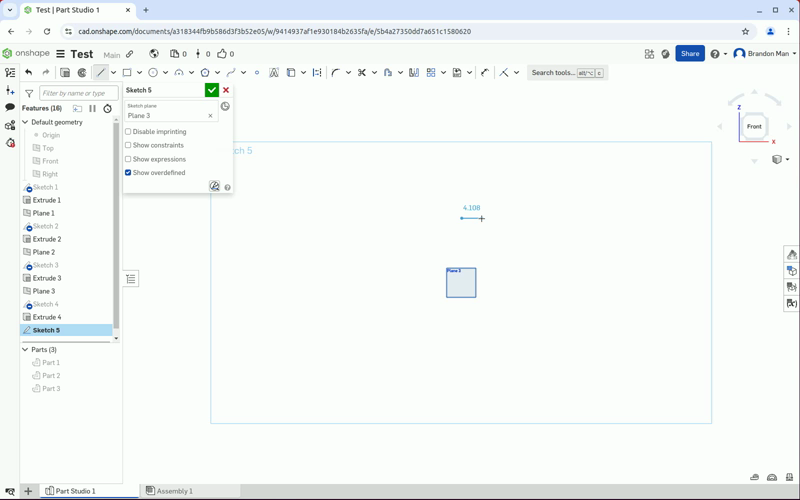
key_down(shift)
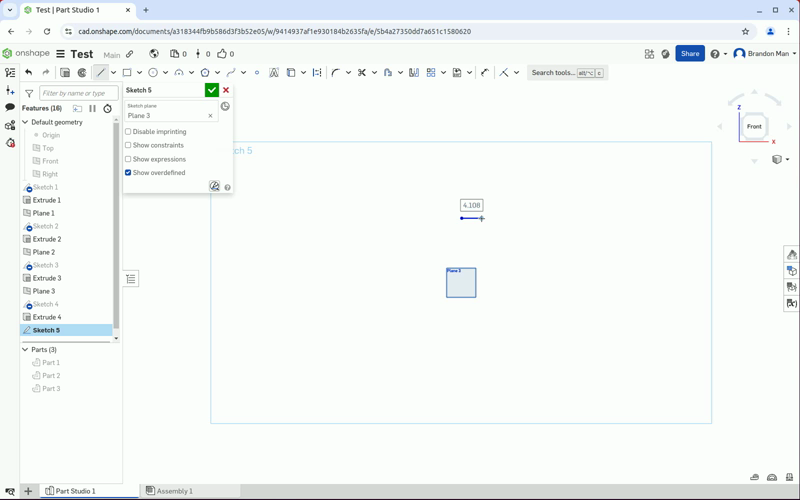
mouse_move(511, 218)
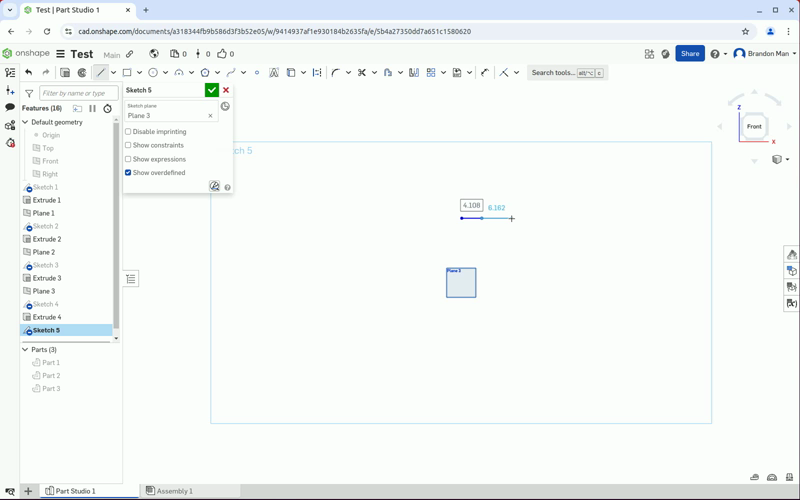
mouse_move(481, 216)
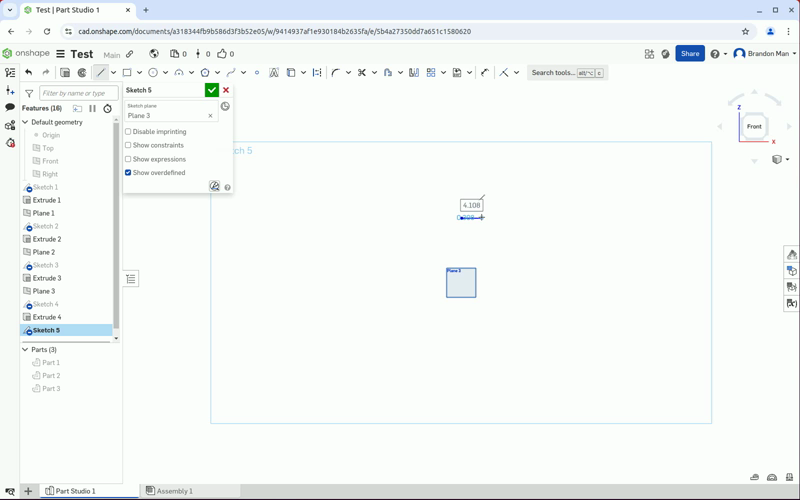
scroll(6)
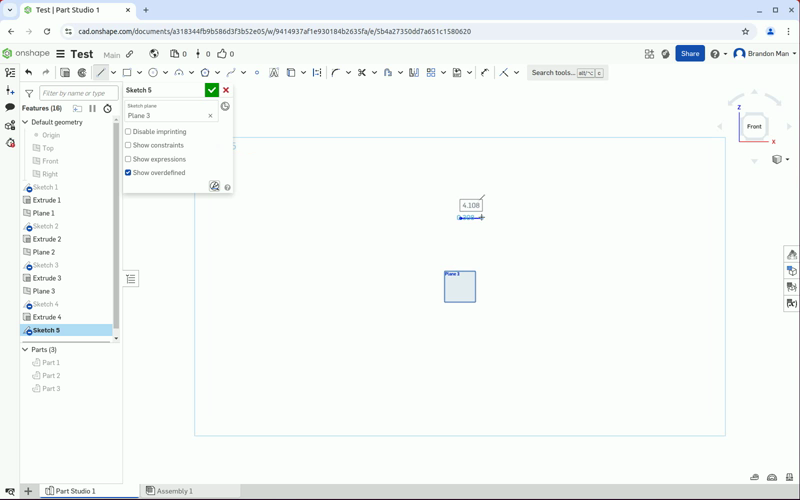
scroll(6)
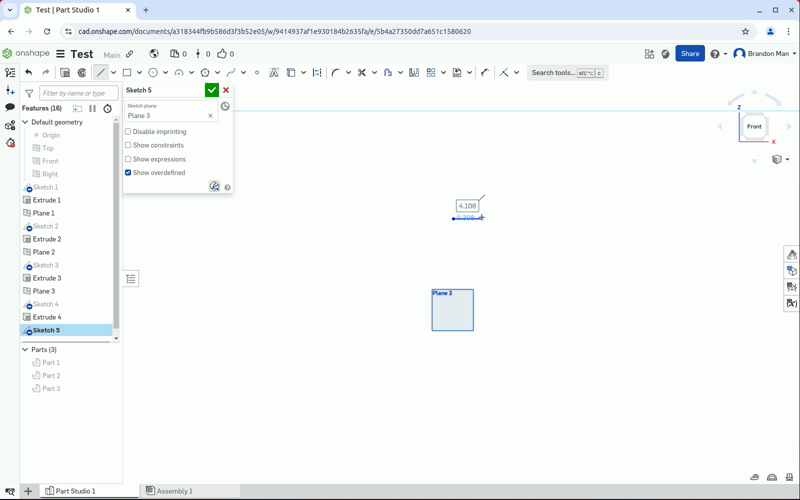
scroll(6)
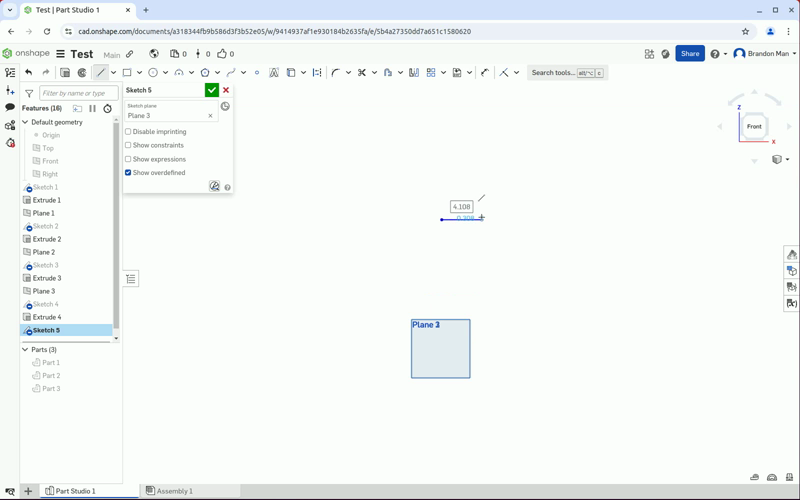
scroll(6)
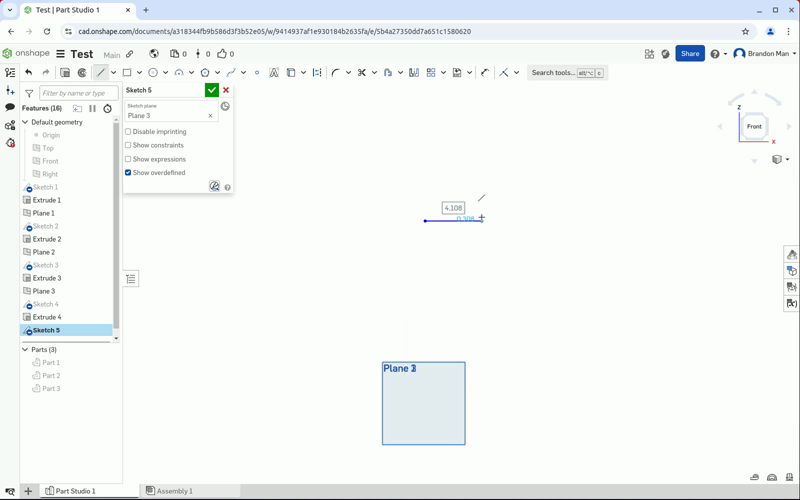
scroll(6)
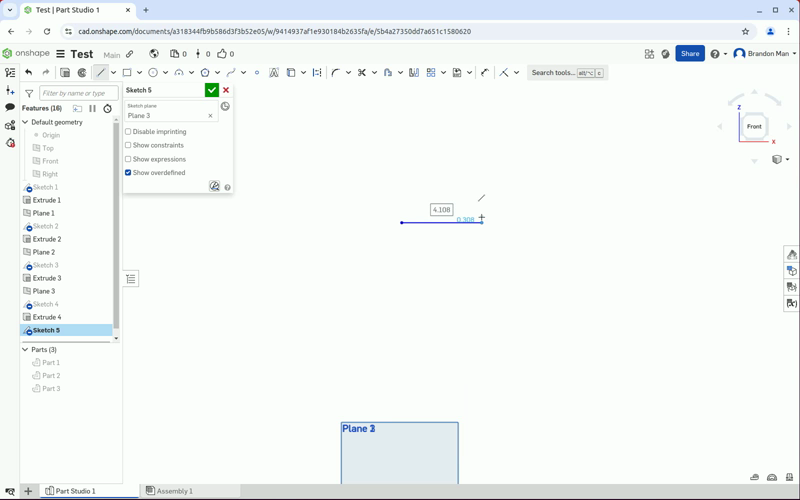
scroll(6)
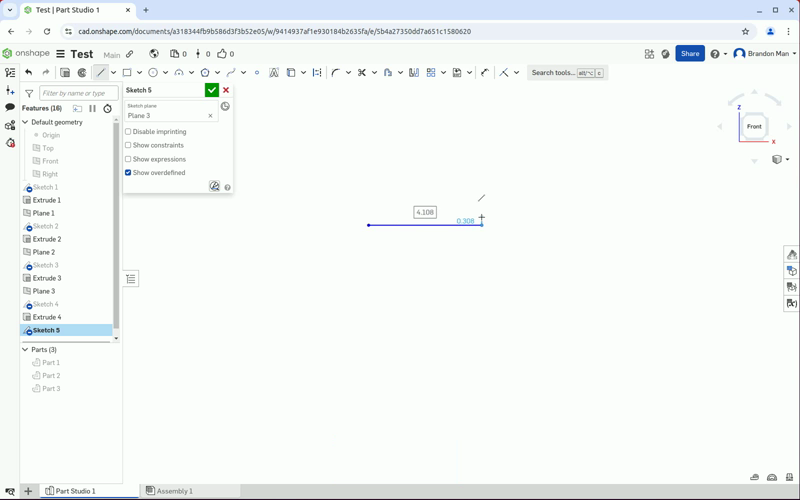
scroll(6)
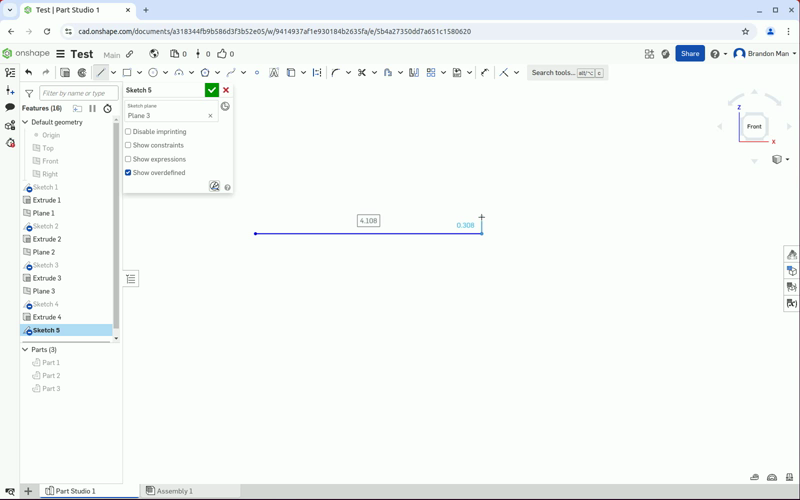
click(481, 216)
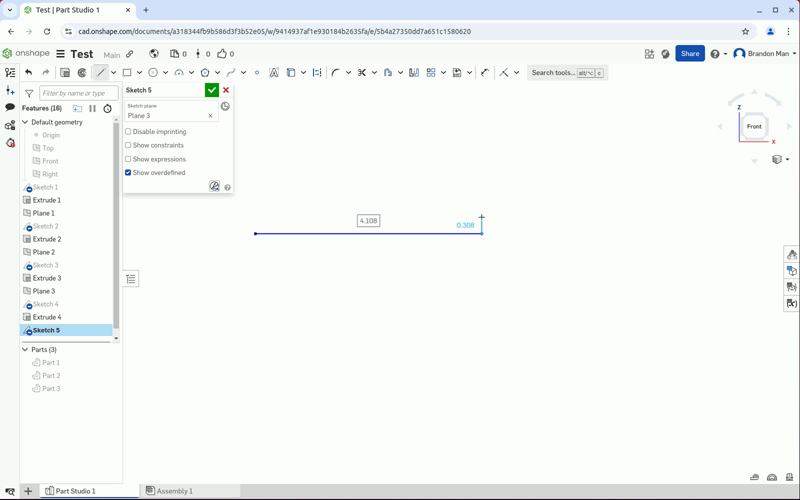
scroll(-6)
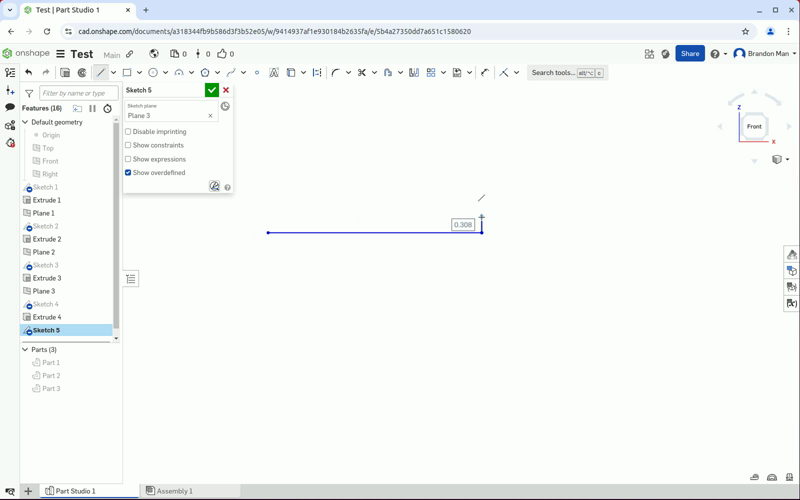
scroll(-6)
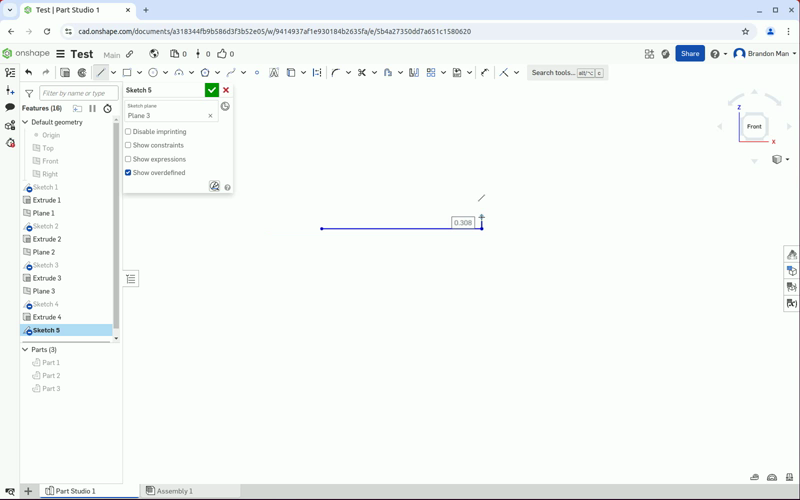
scroll(-6)
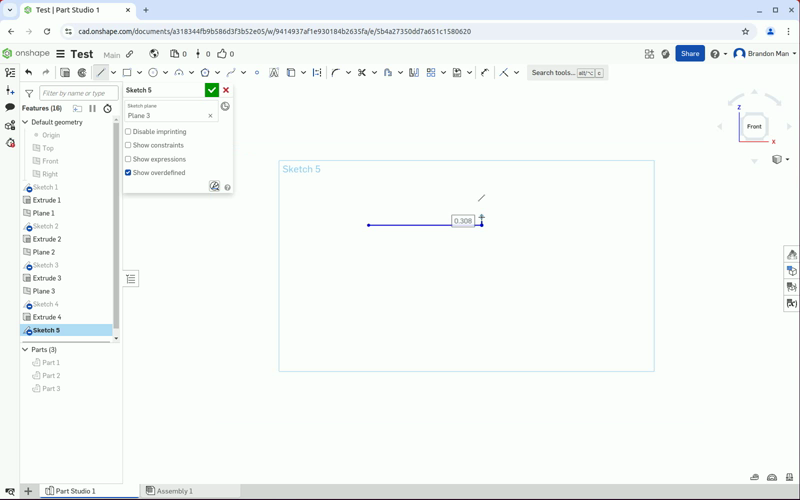
scroll(-6)
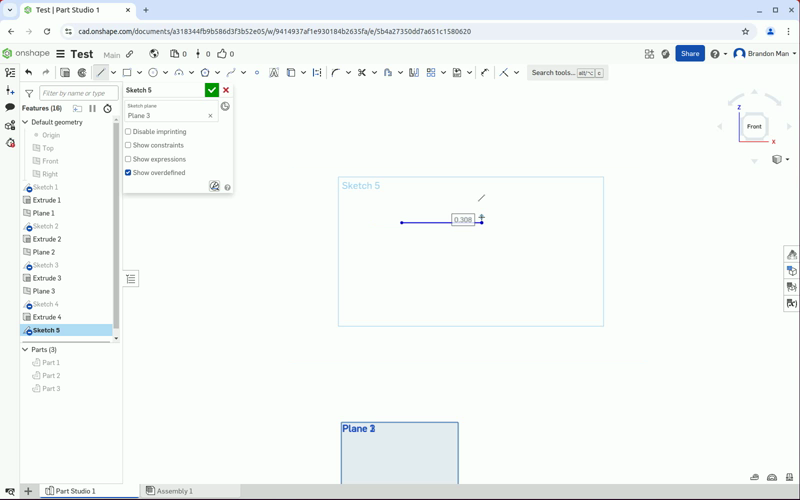
scroll(-6)
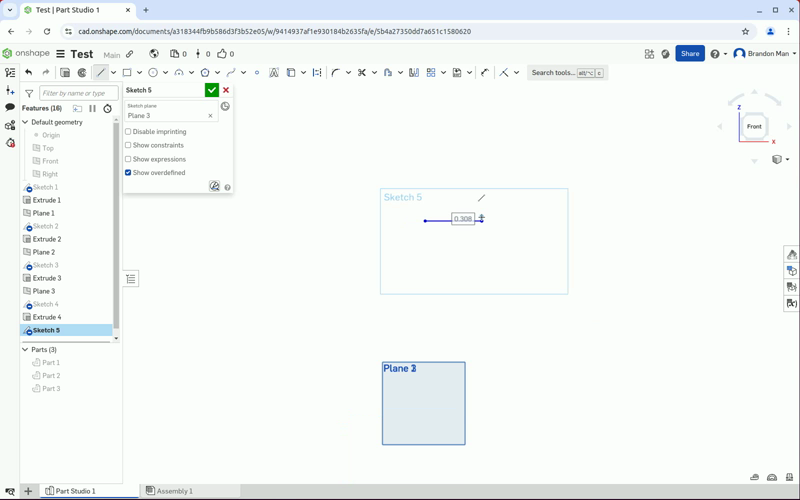
scroll(-6)
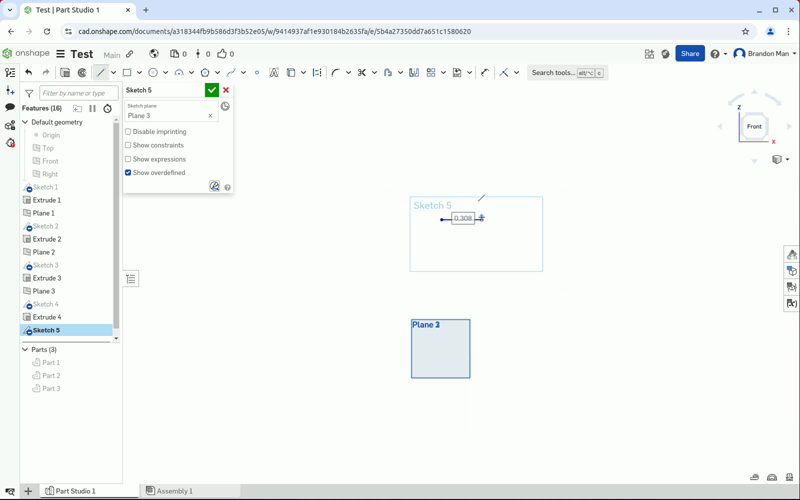
scroll(-6)
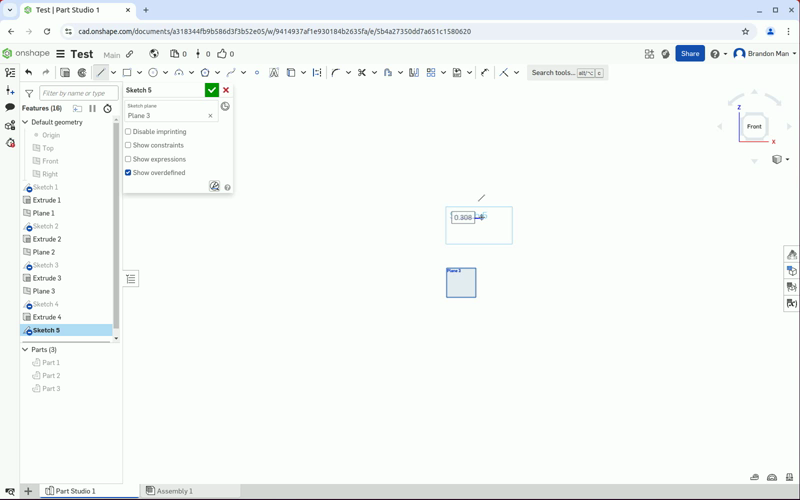
key_up(shift)
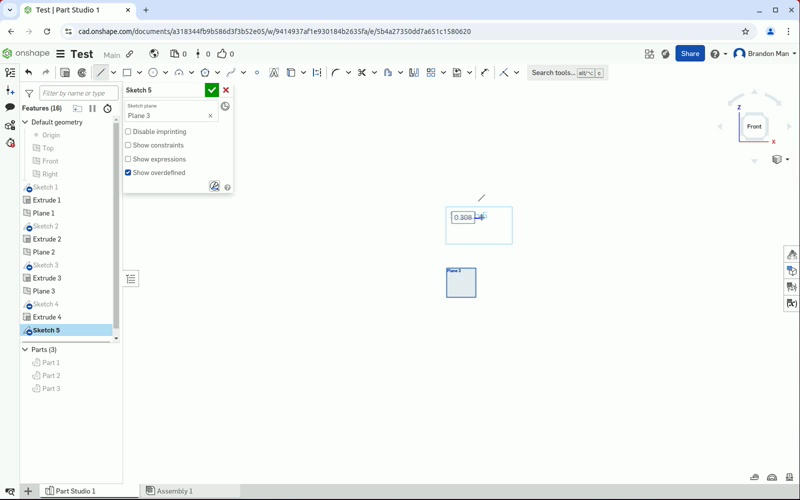
key_down(shift)
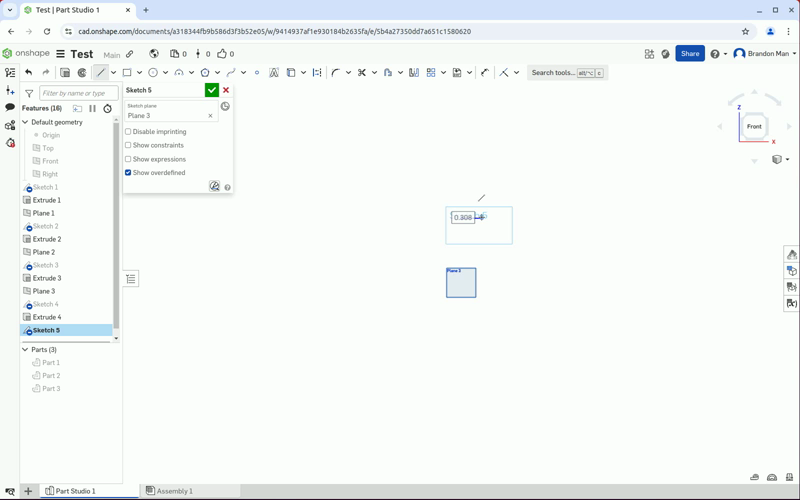
mouse_move(511, 216)
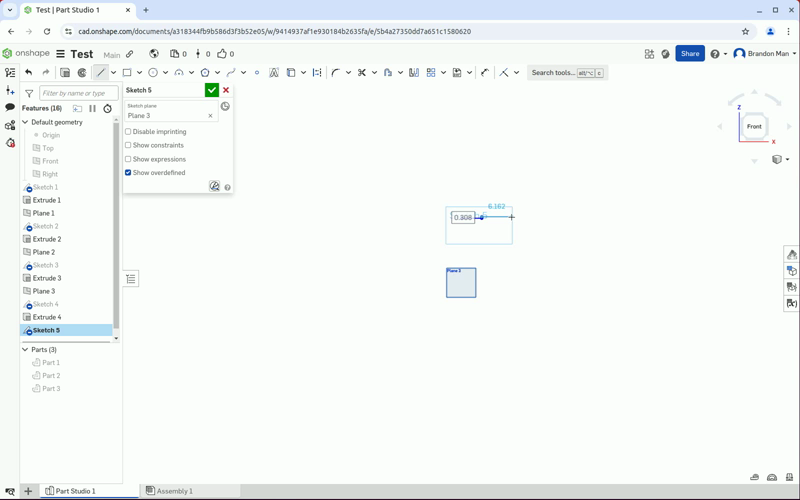
mouse_move(461, 216)
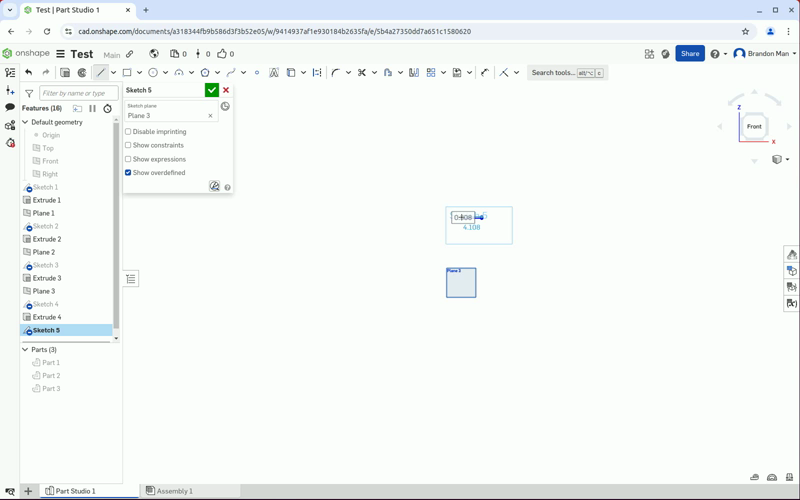
scroll(6)
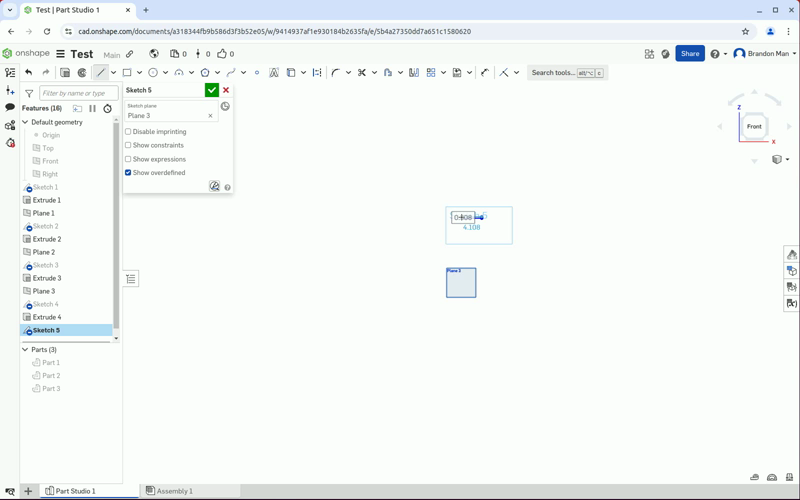
scroll(6)
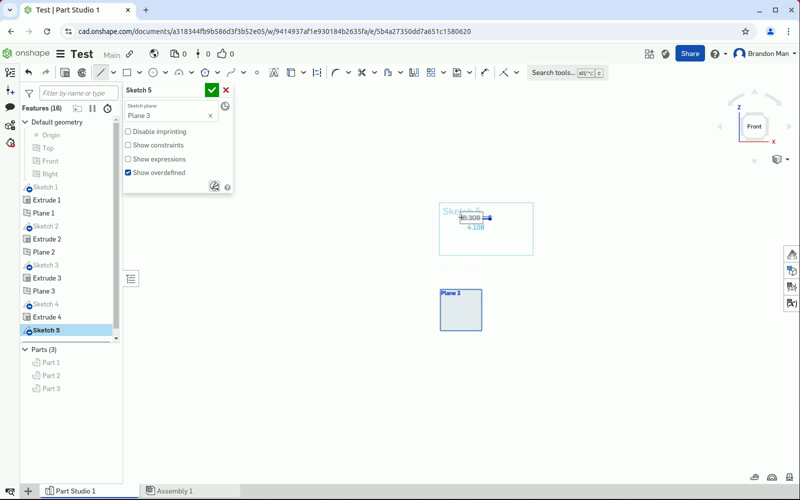
scroll(6)
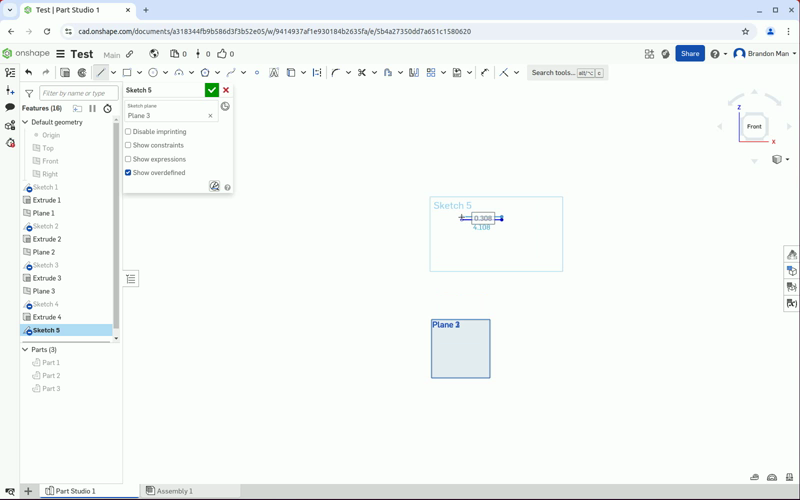
scroll(6)
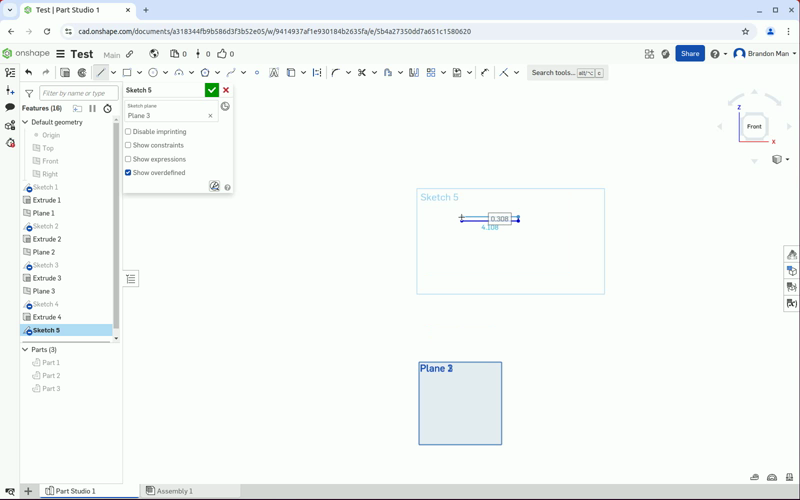
scroll(6)
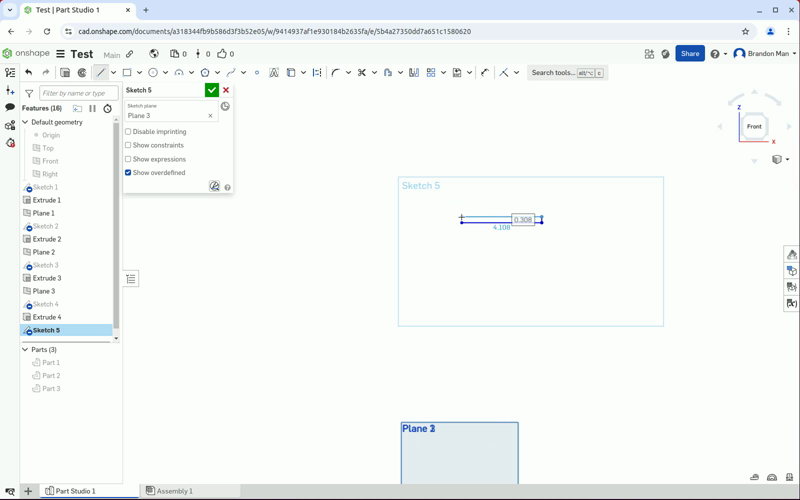
scroll(6)
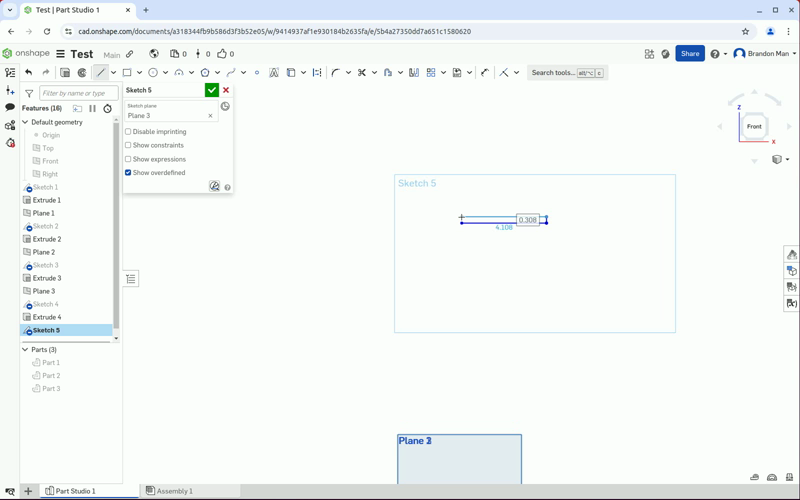
scroll(6)
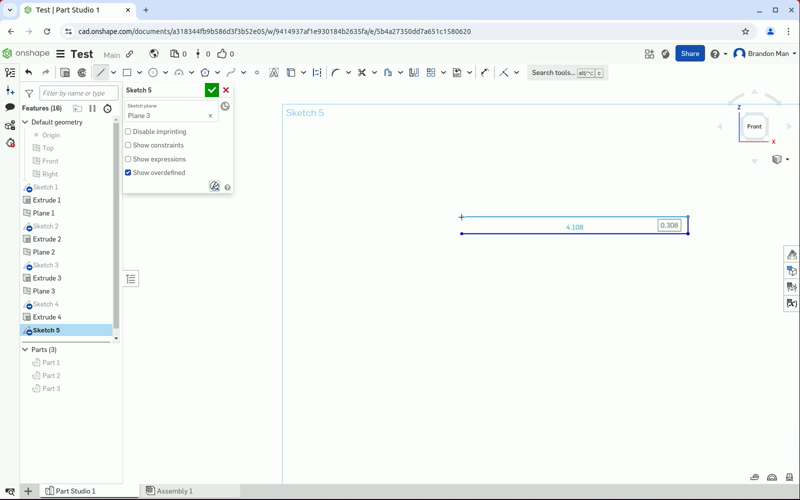
click(461, 216)
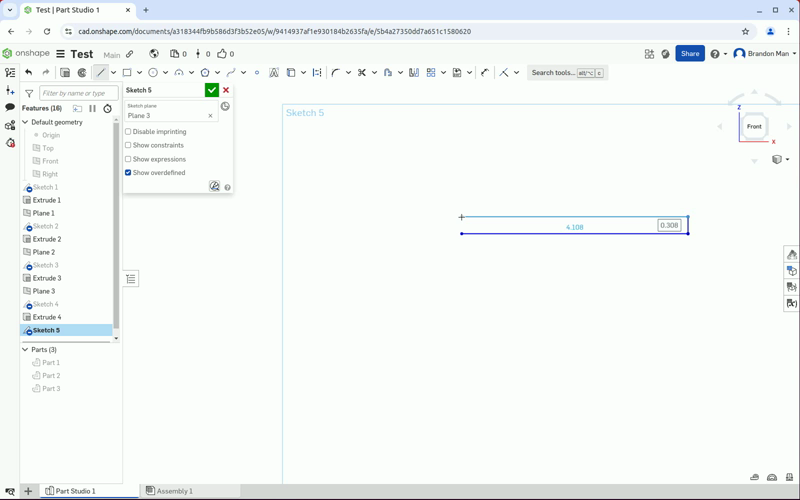
scroll(-6)
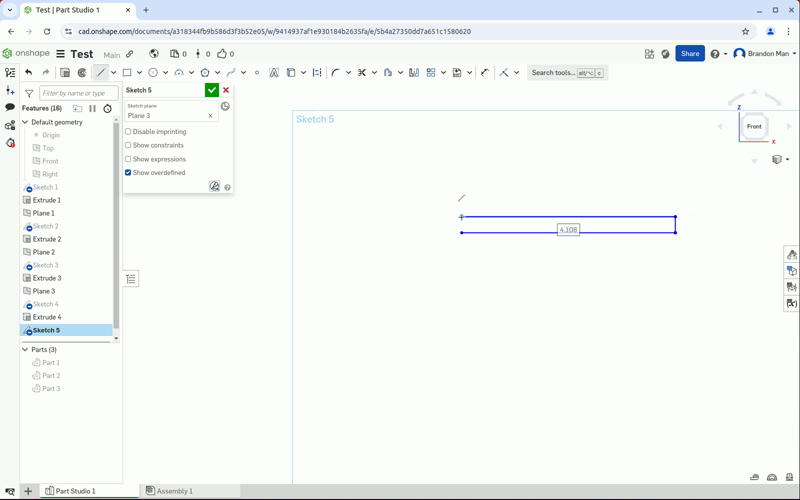
scroll(-6)
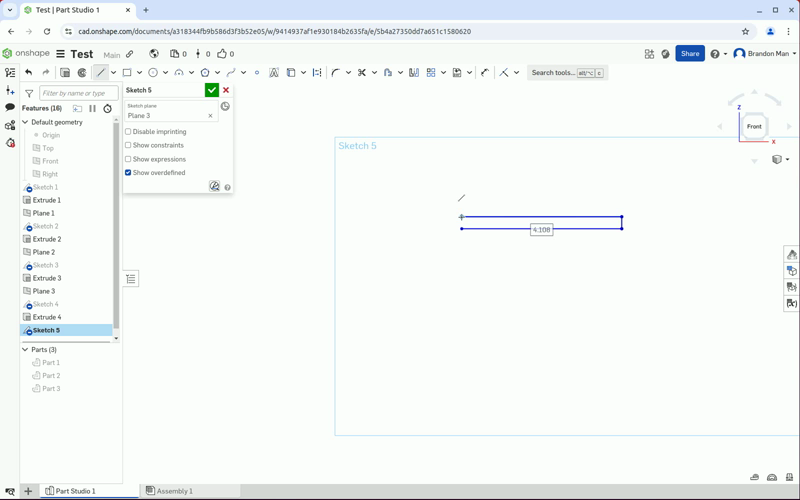
scroll(-6)
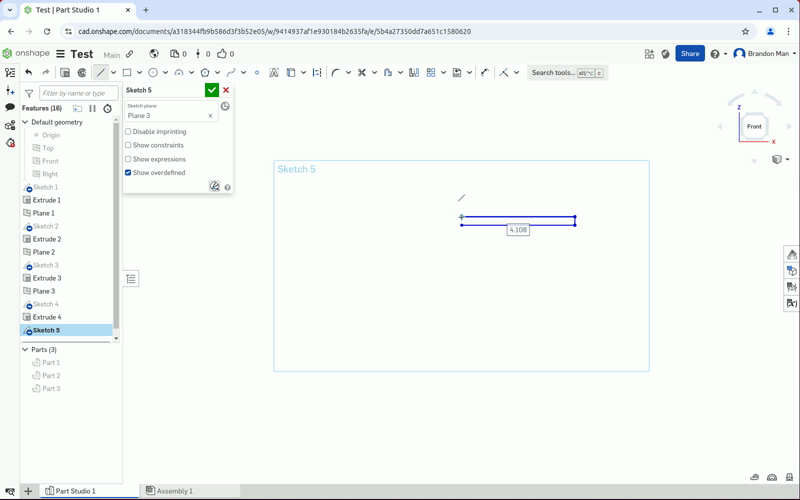
scroll(-6)
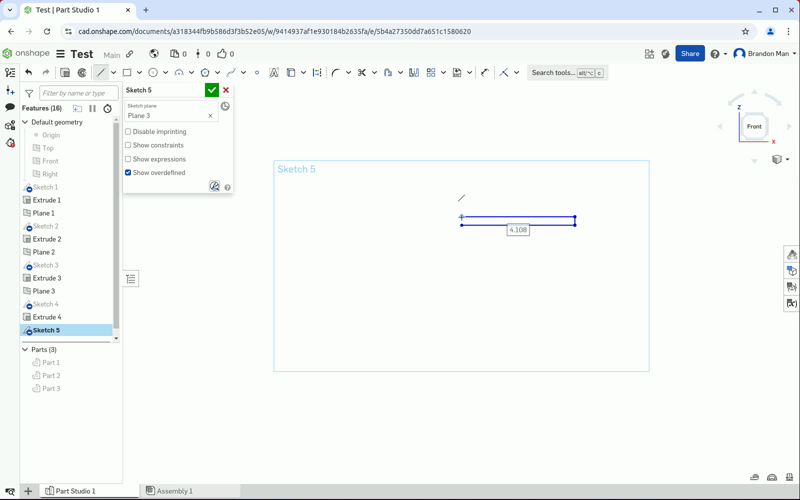
scroll(-6)
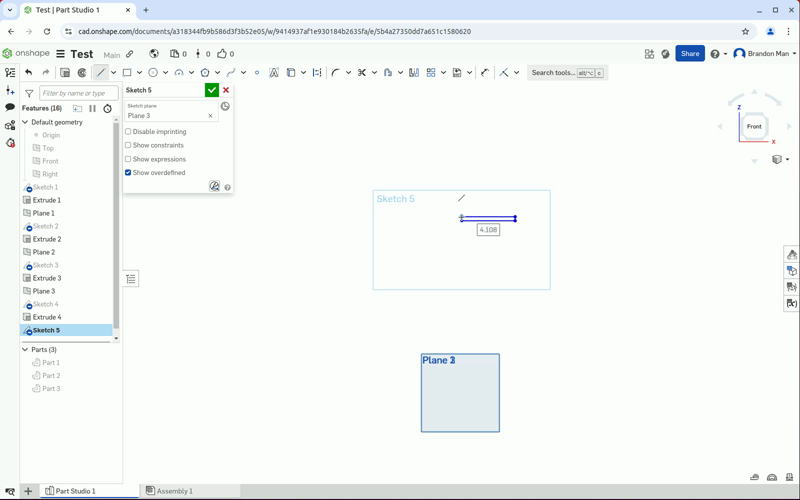
scroll(-6)
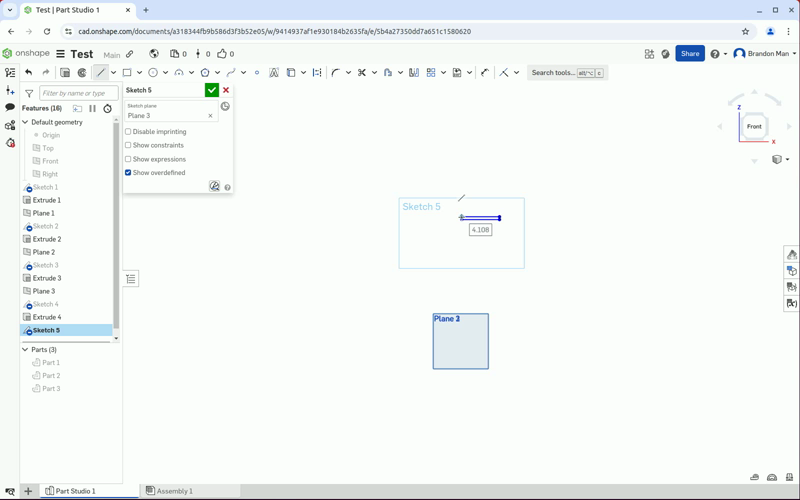
scroll(-6)
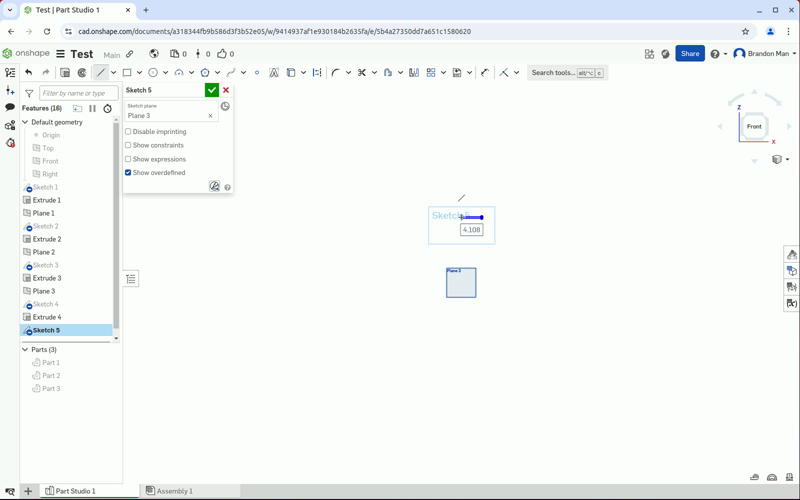
key_up(shift)
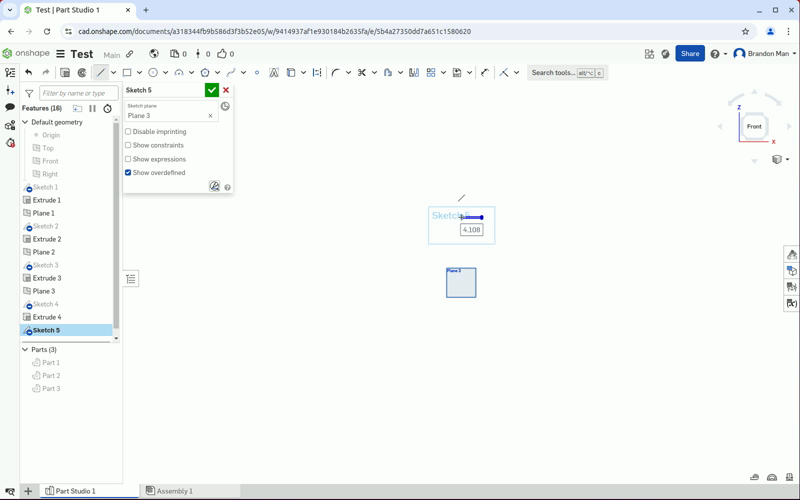
mouse_move(492, 216)
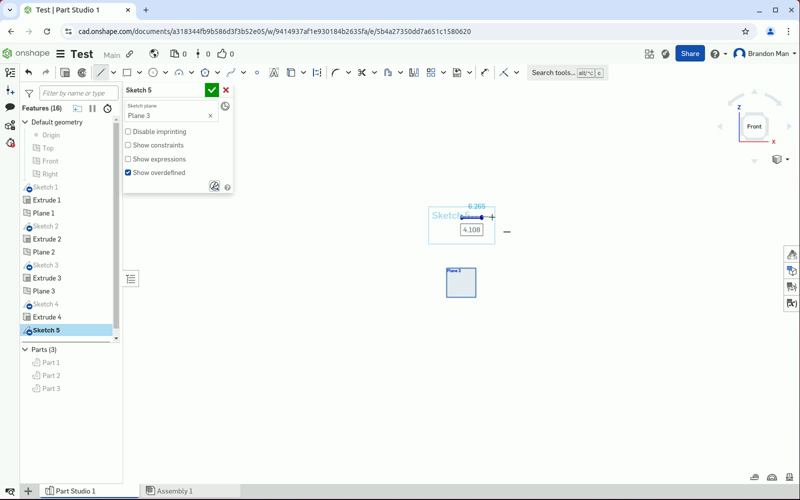
key_down(shift)
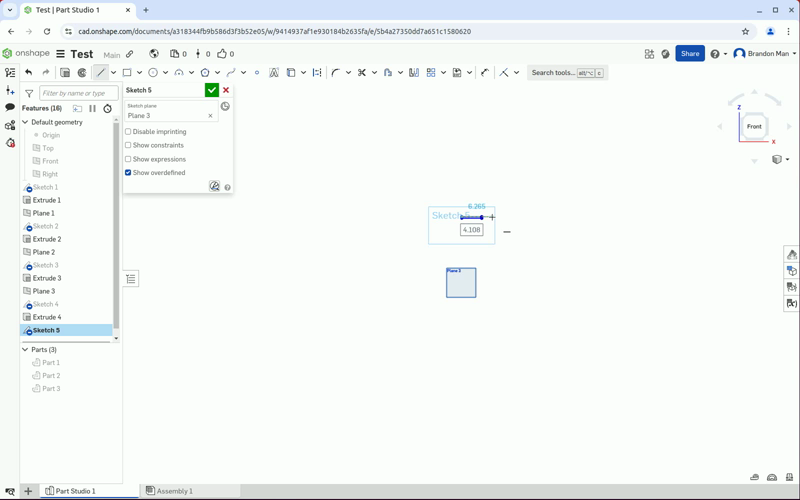
mouse_move(461, 218)
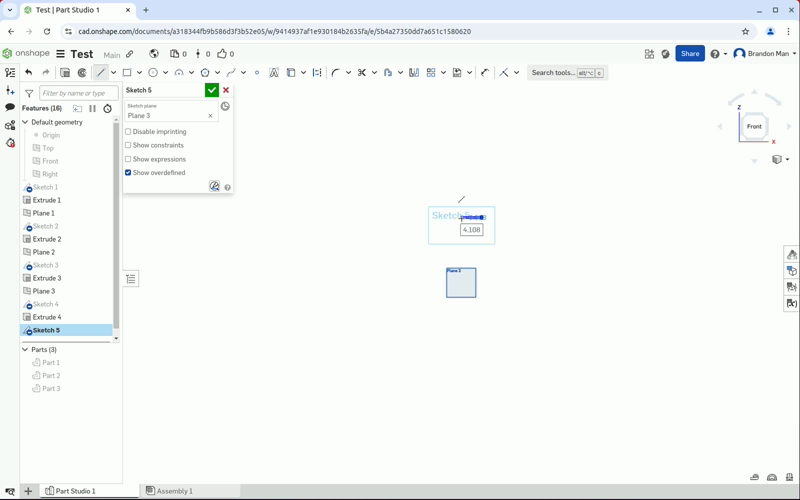
scroll(6)
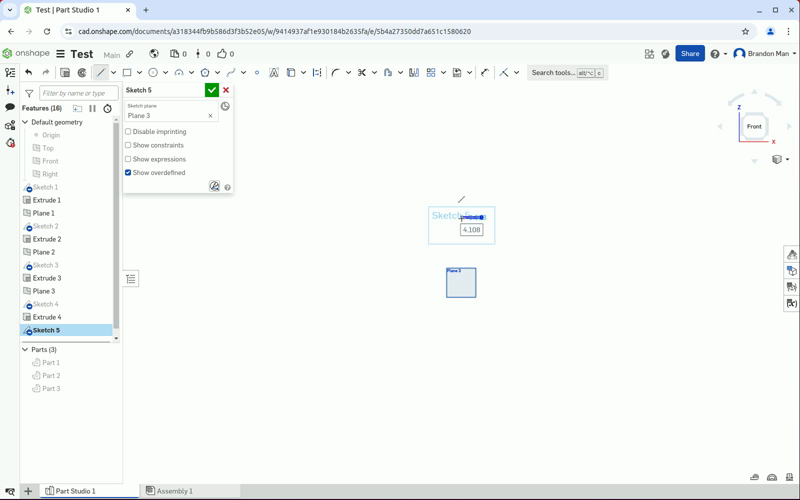
scroll(6)
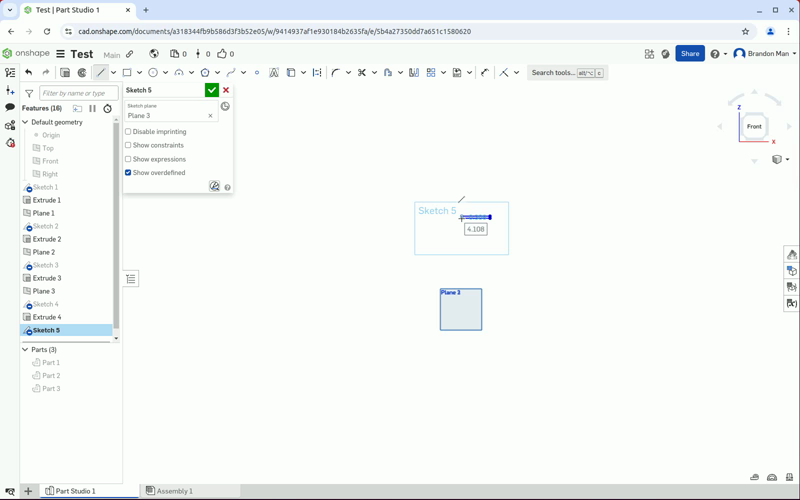
scroll(6)
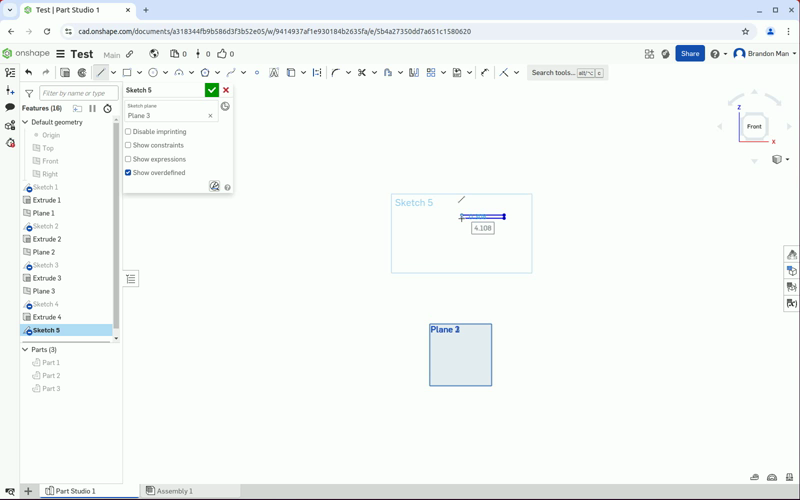
scroll(6)
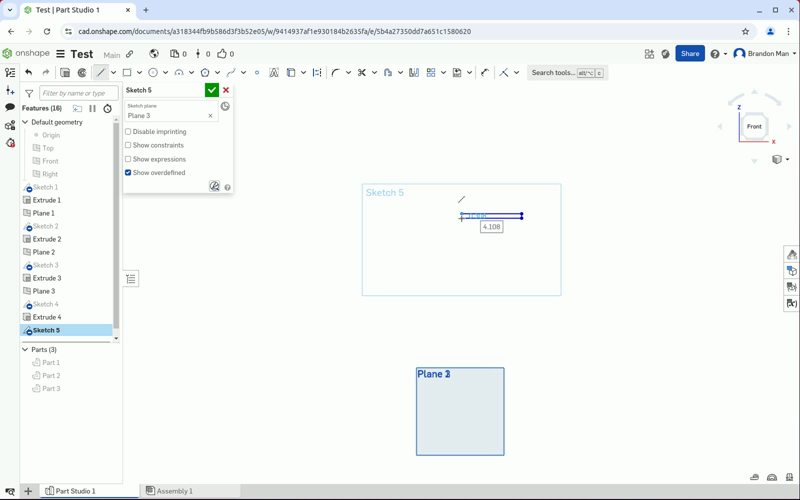
scroll(6)
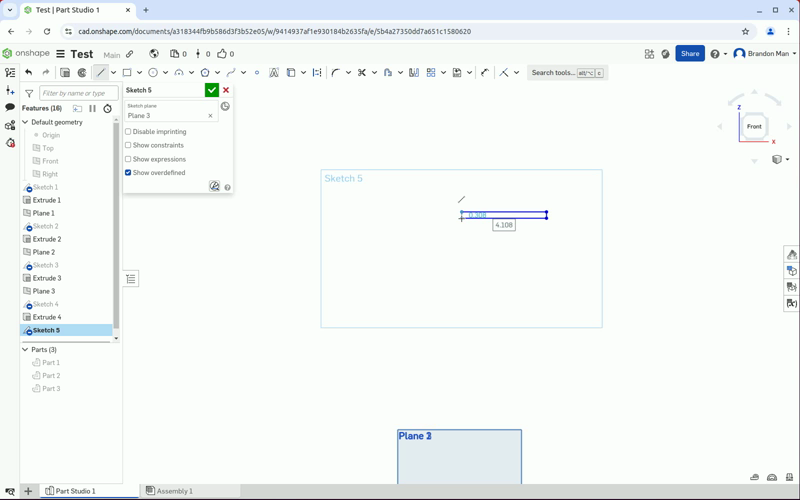
scroll(6)
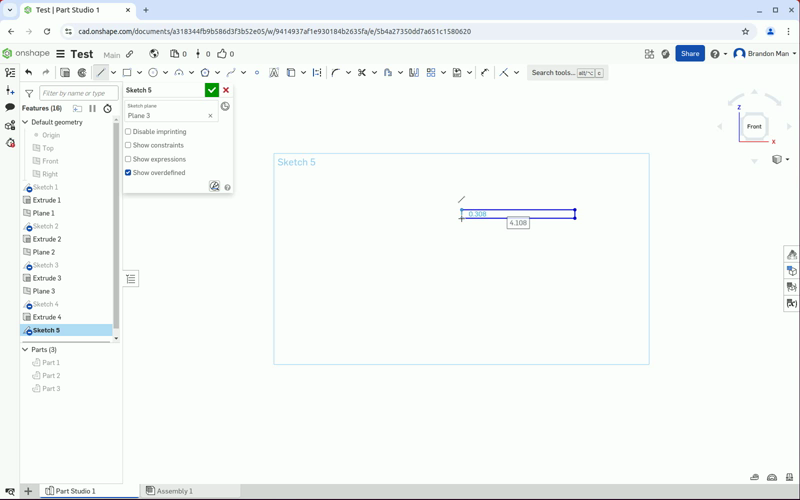
scroll(6)
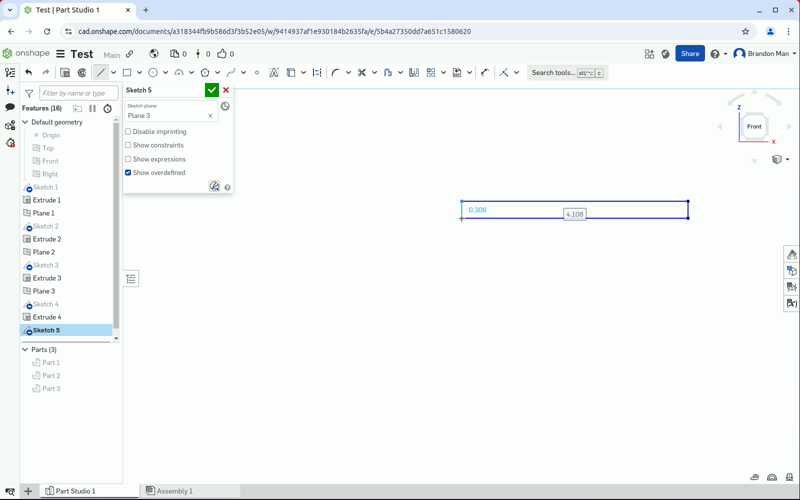
key_up(shift)
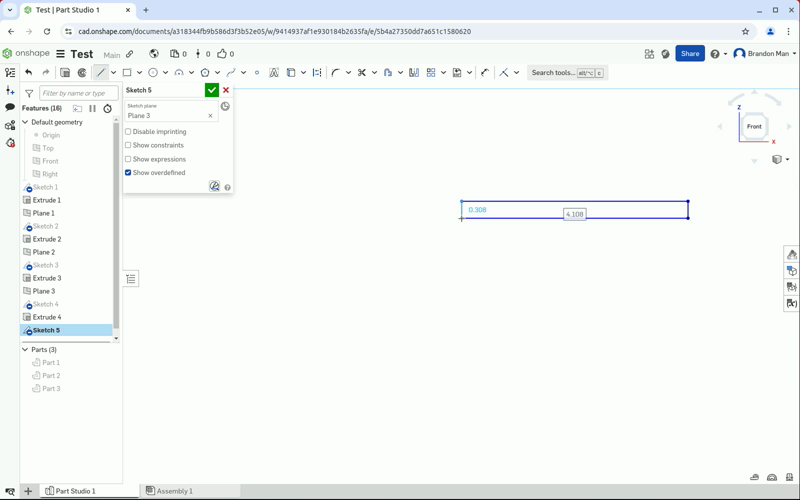
click(461, 218)
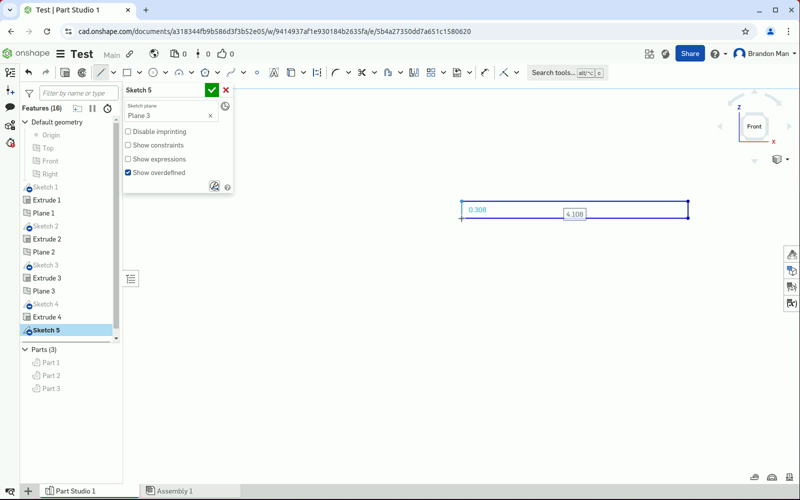
scroll(-6)
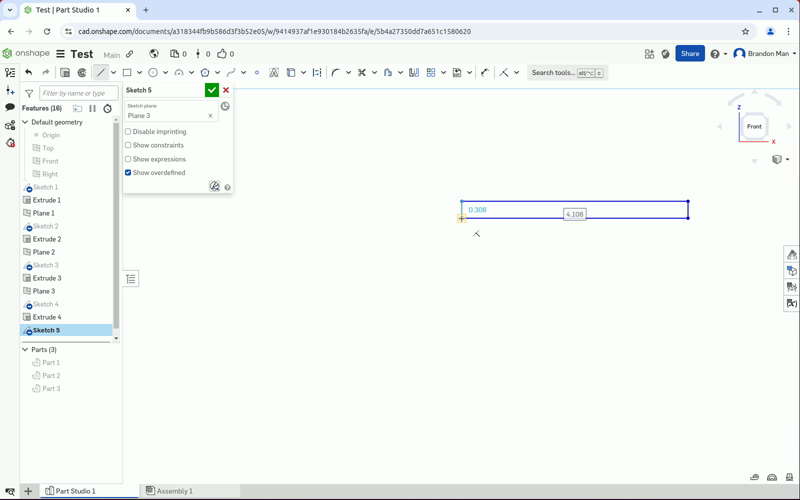
scroll(-6)
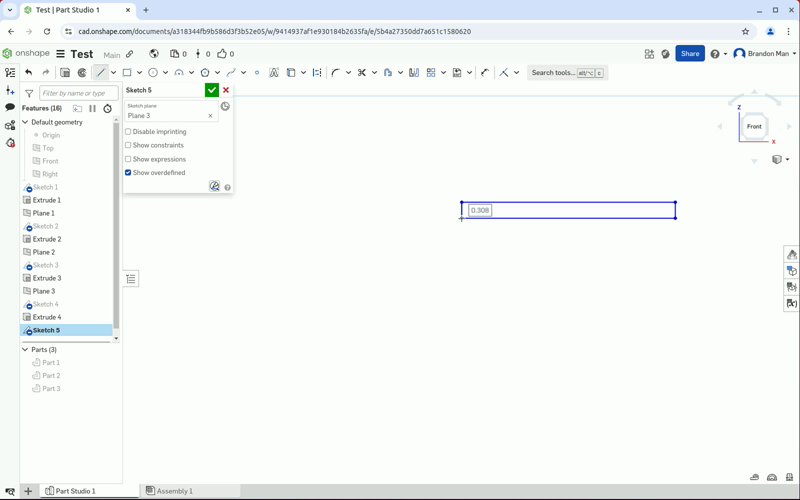
scroll(-6)
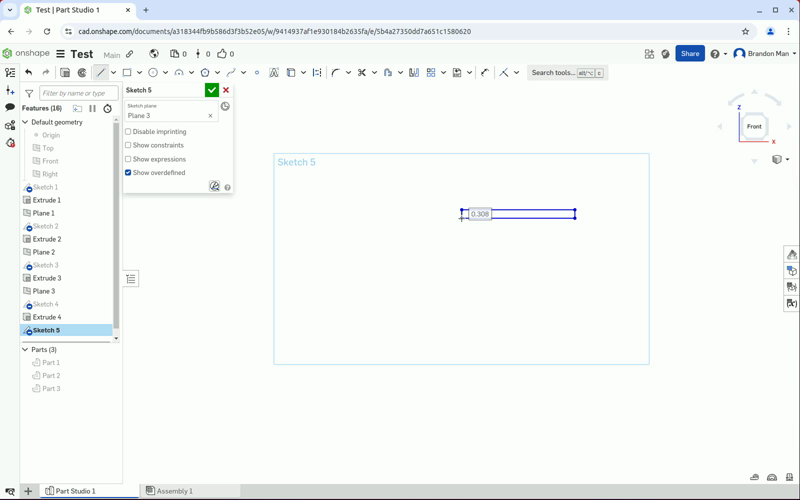
scroll(-6)
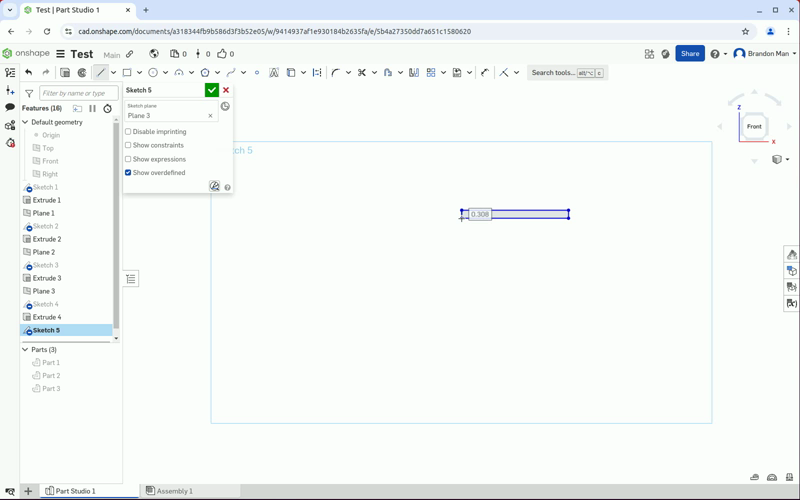
scroll(-6)
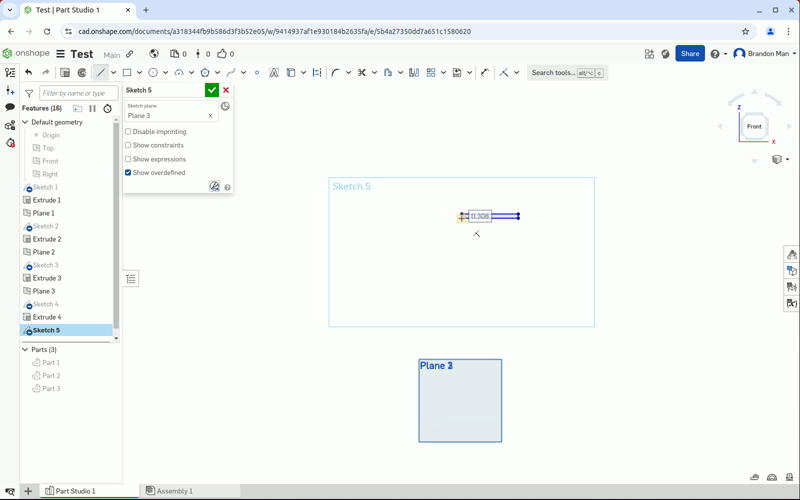
scroll(-6)
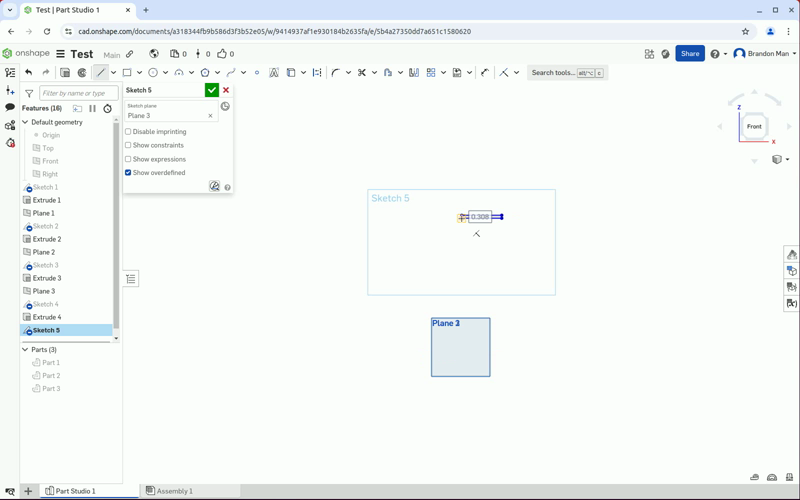
scroll(-6)
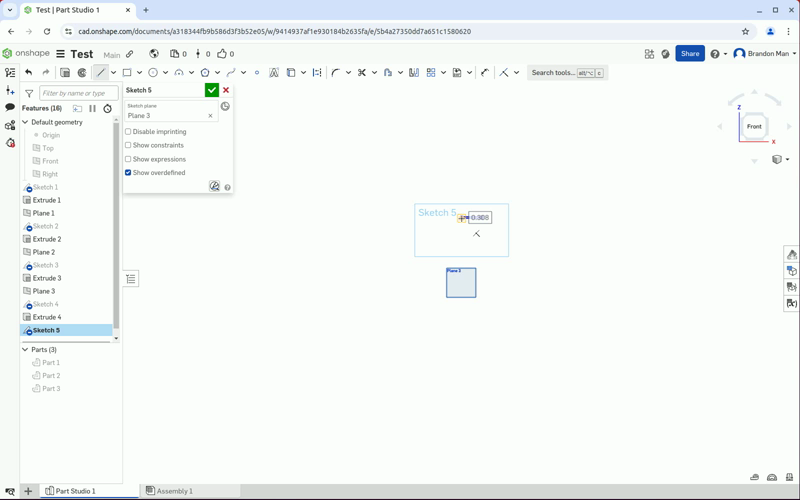
key(esc)
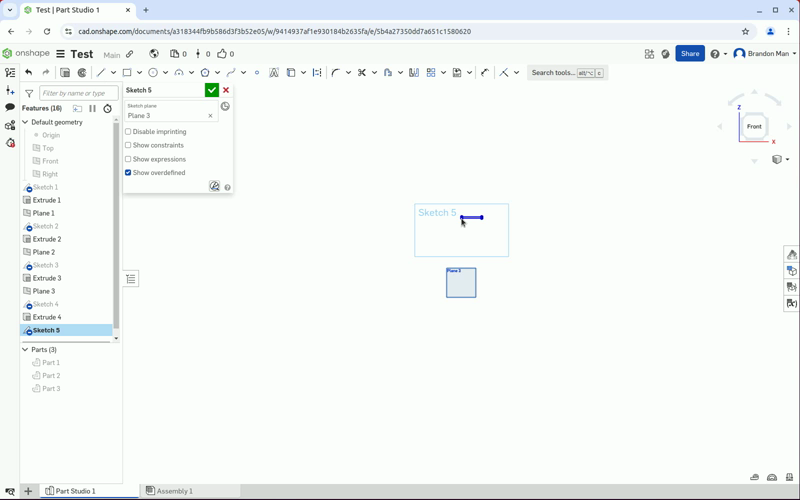
mouse_move(476, 217)
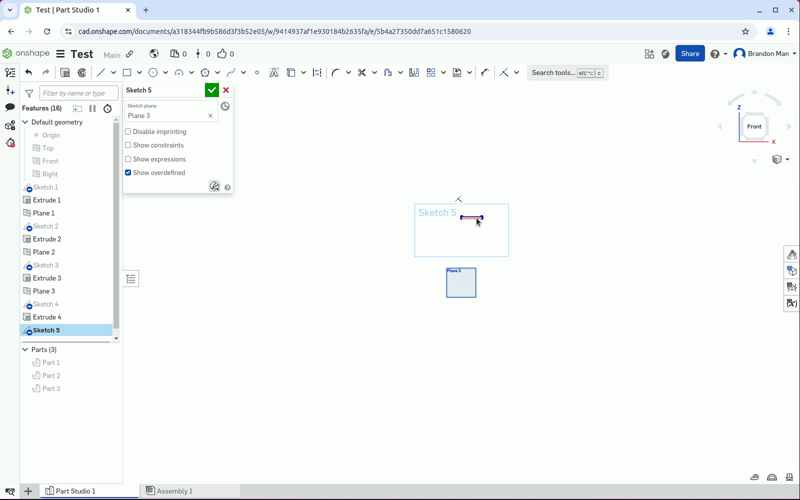
scroll(6)
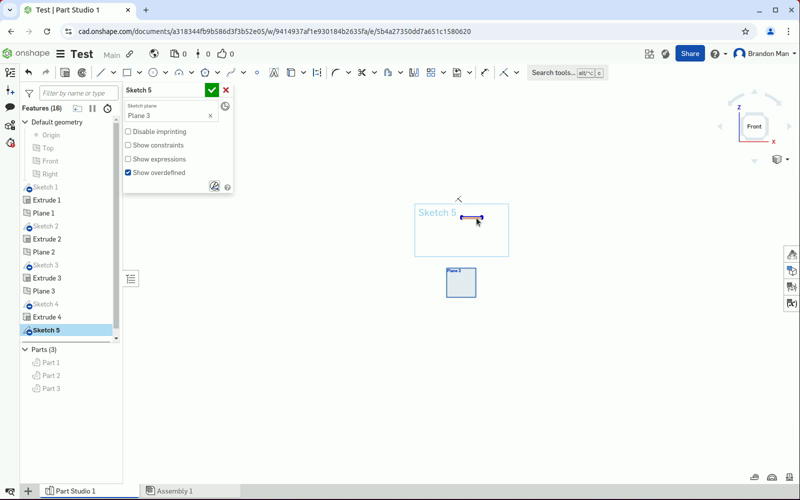
scroll(6)
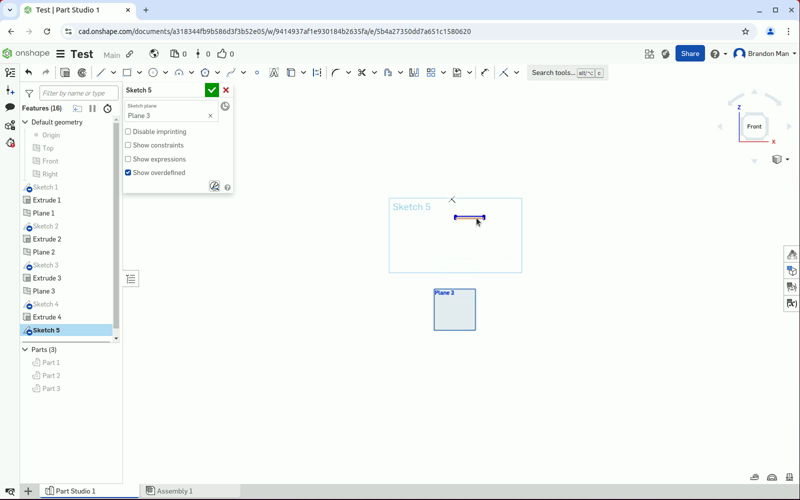
scroll(6)
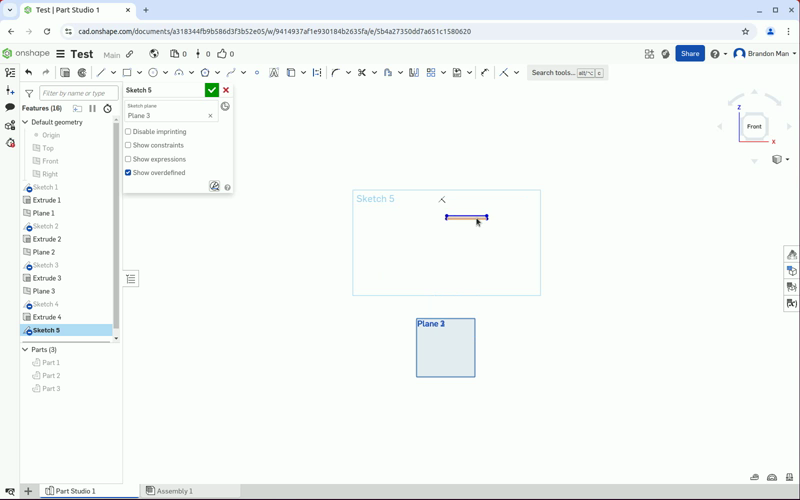
scroll(6)
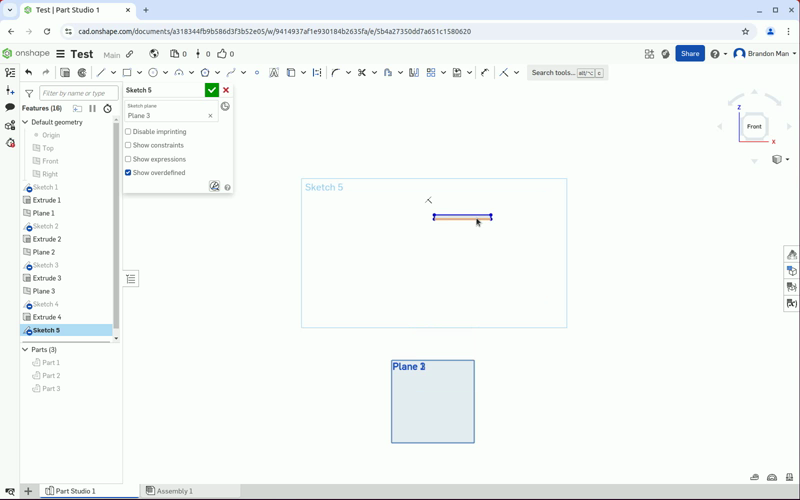
scroll(6)
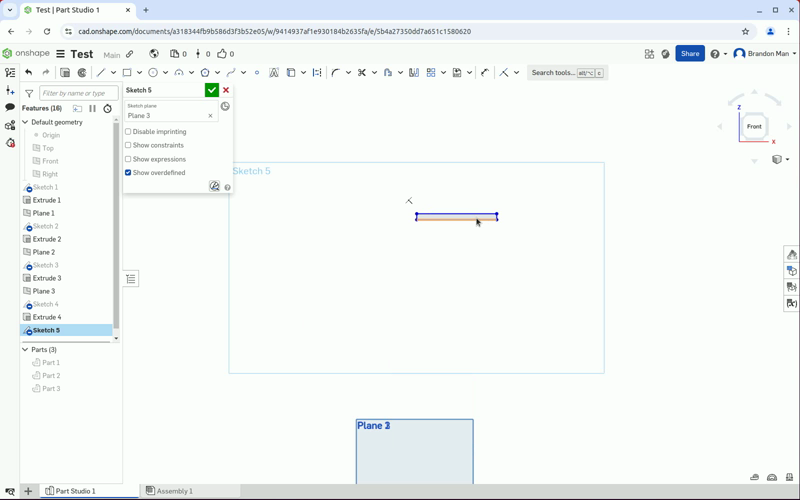
scroll(6)
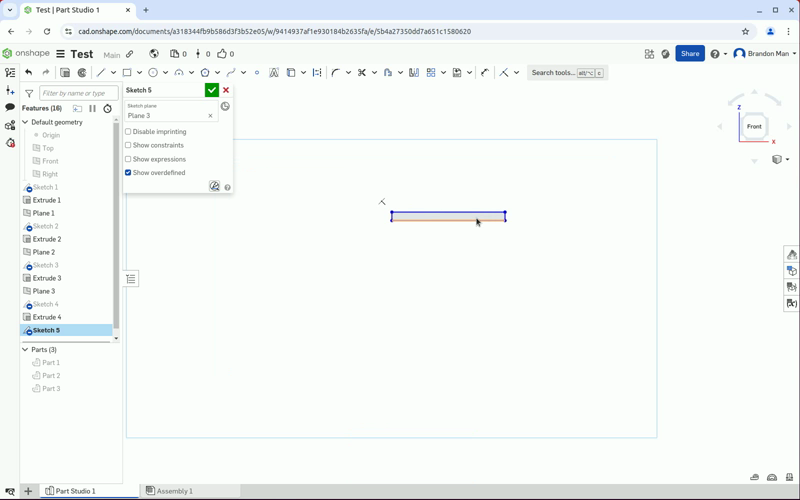
scroll(6)
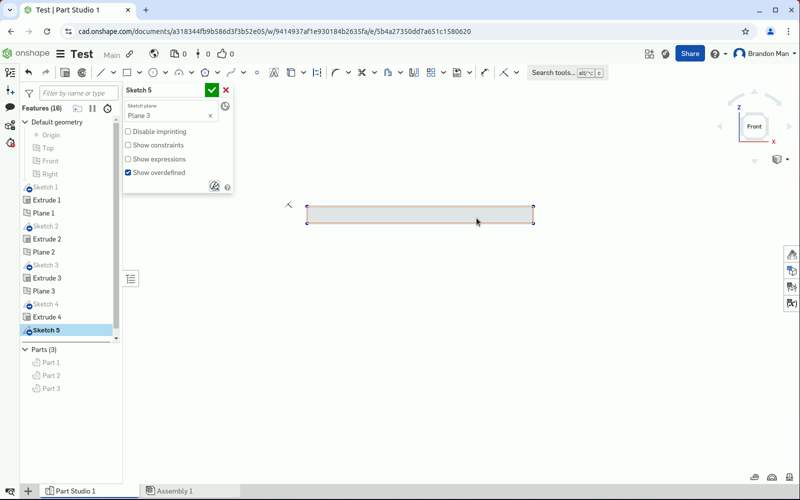
click(476, 217)
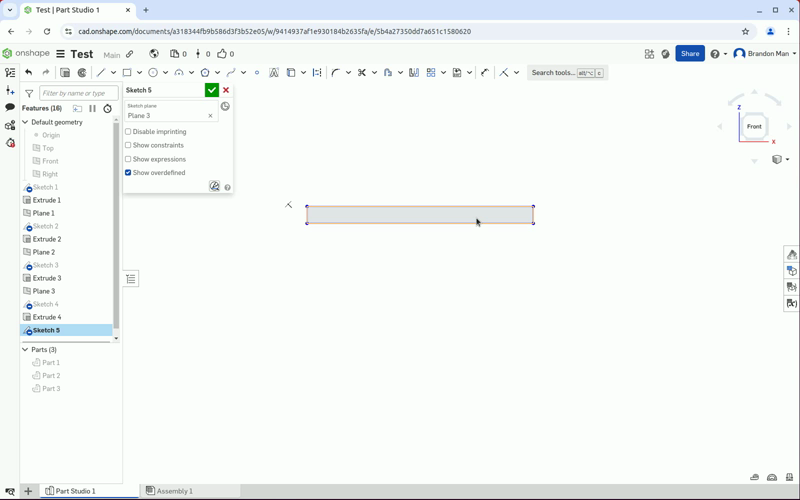
scroll(-6)
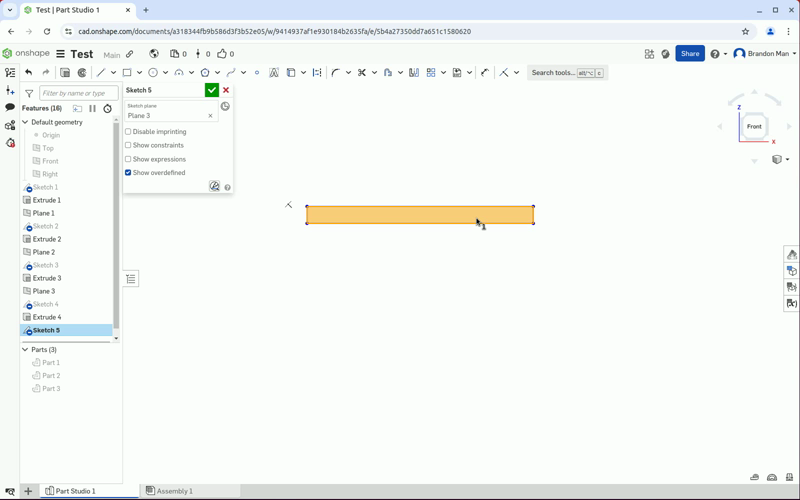
scroll(-6)
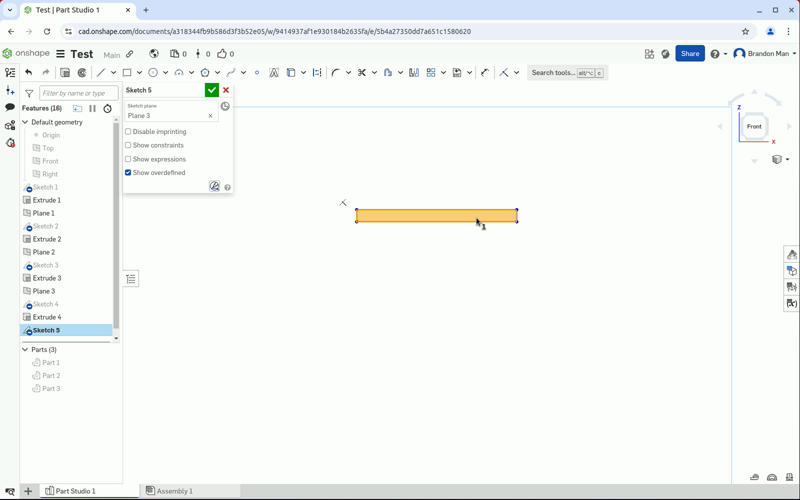
scroll(-6)
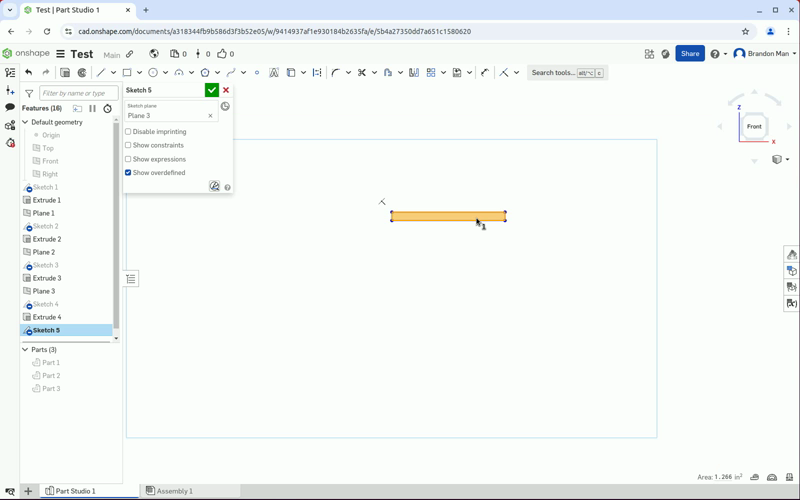
scroll(-6)
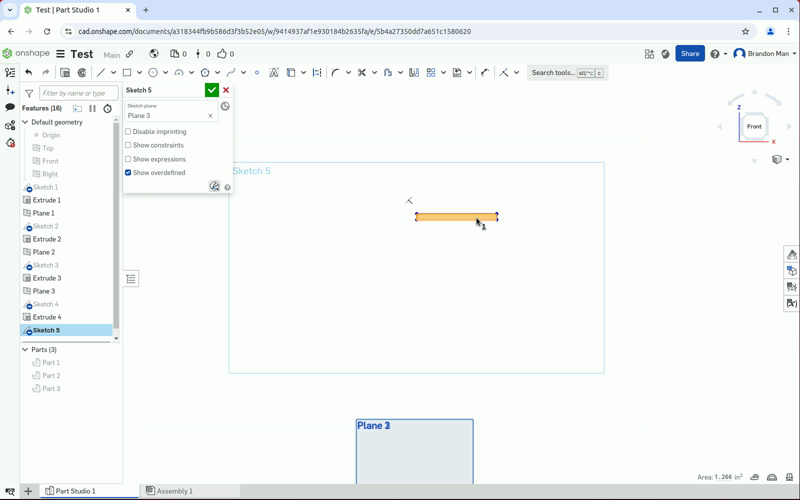
scroll(-6)
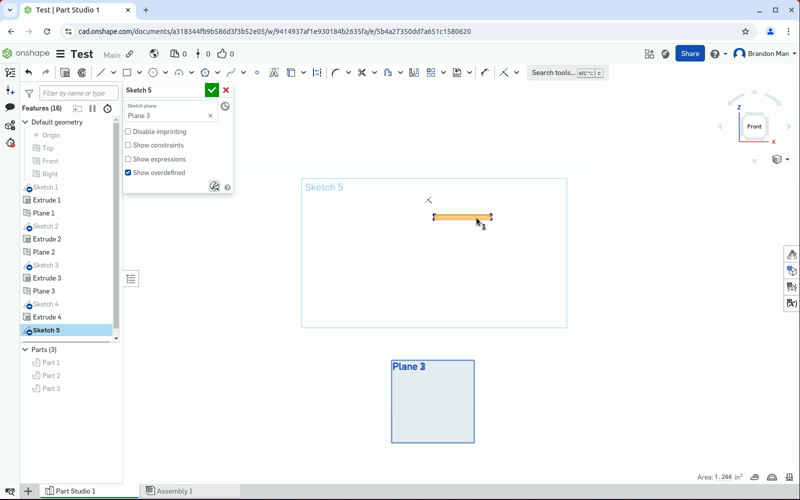
scroll(-6)
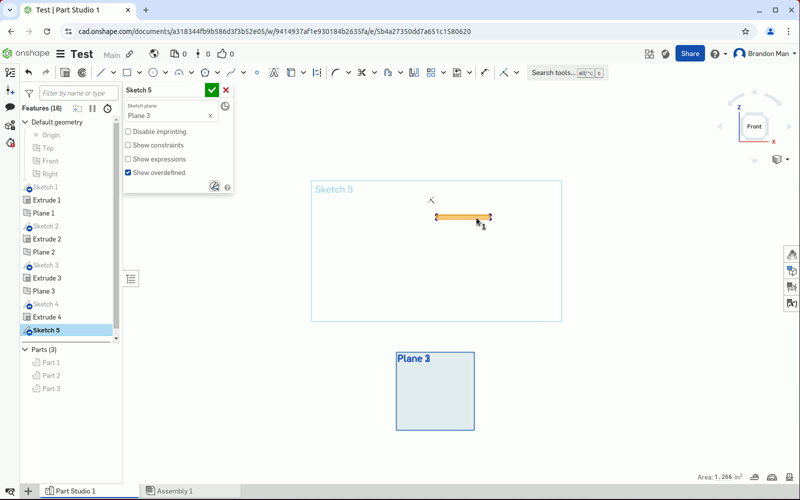
scroll(-6)
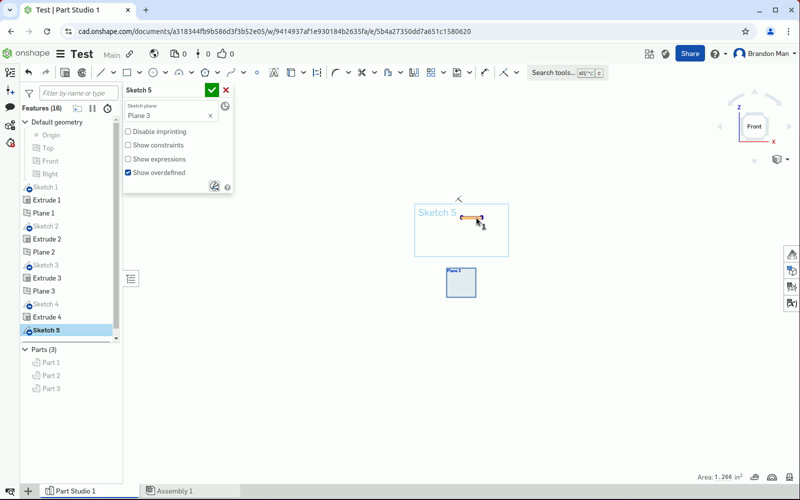
mouse_move(73, 352)
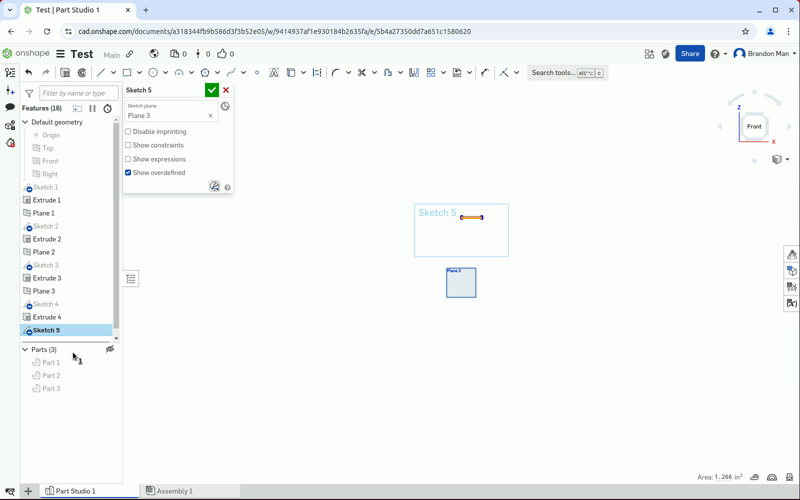
key(shift+y)
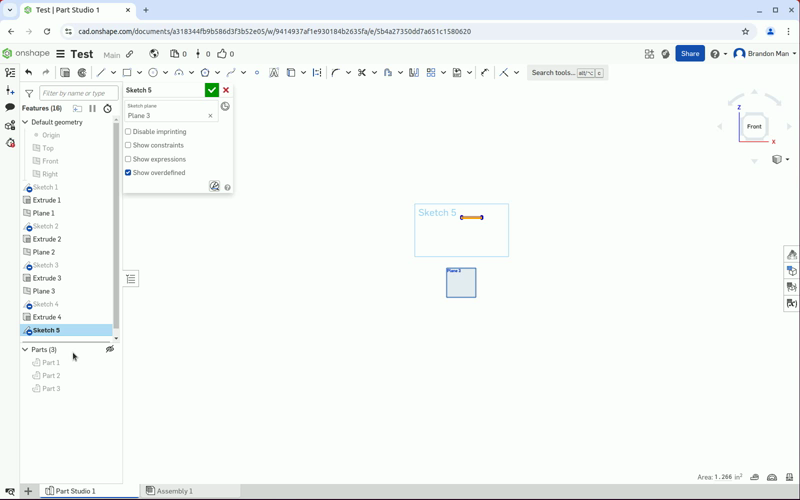
key(shift+e)
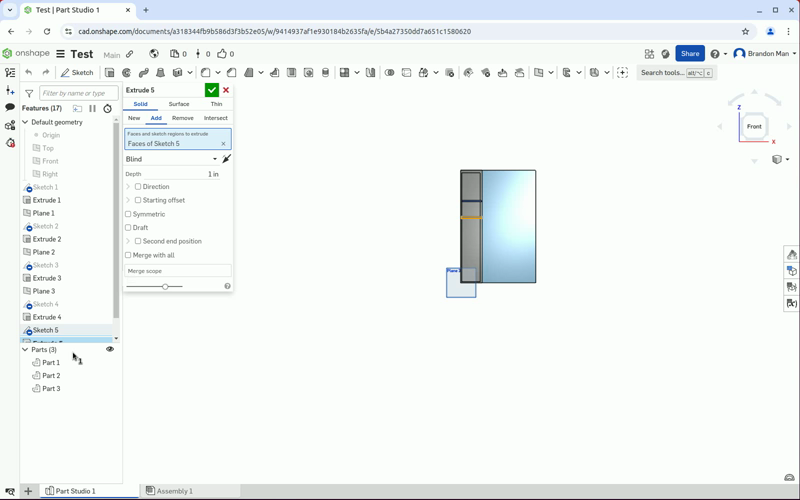
mouse_move(143, 106)
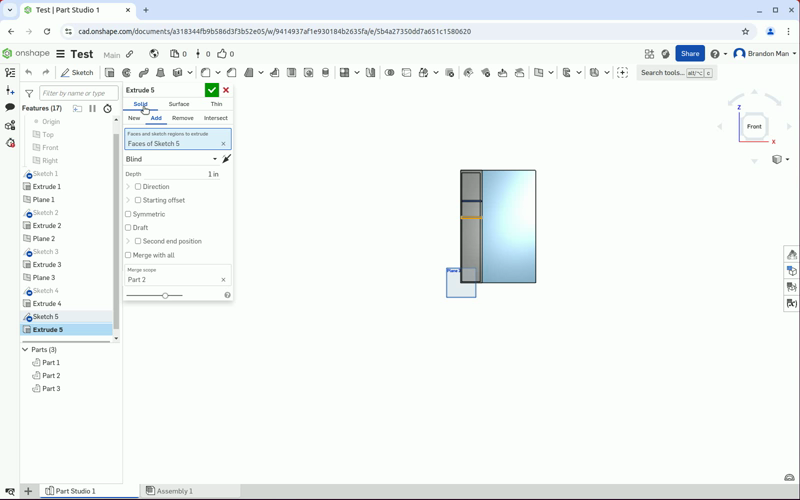
click(143, 106)
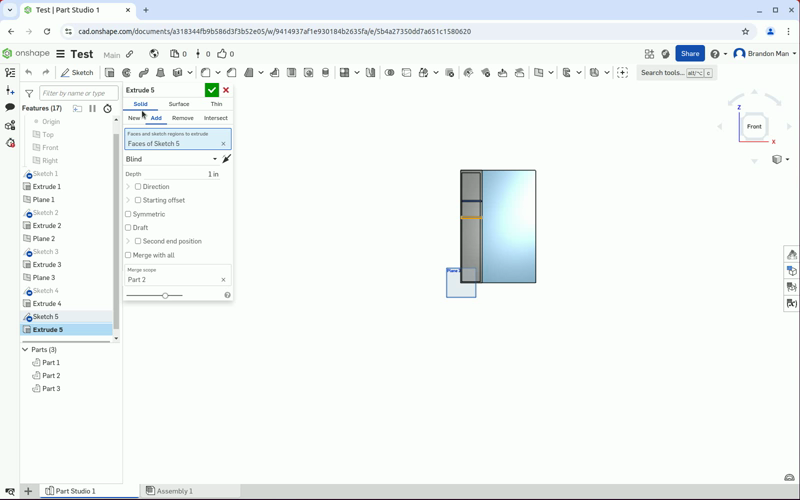
mouse_move(137, 120)
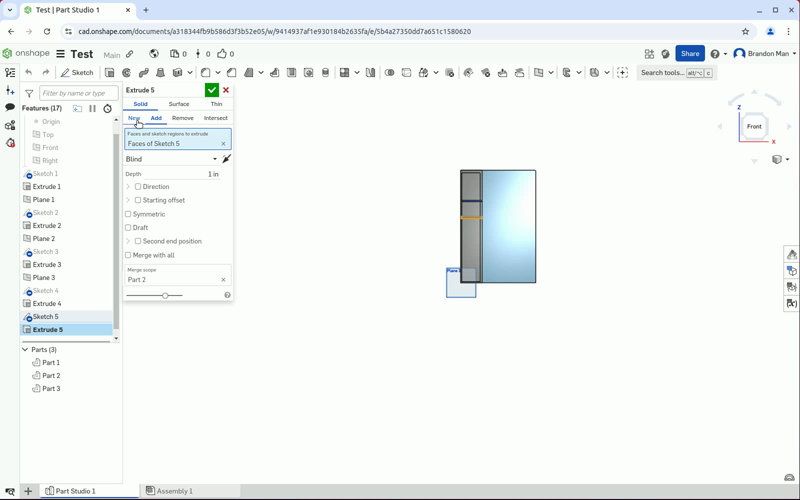
click(137, 120)
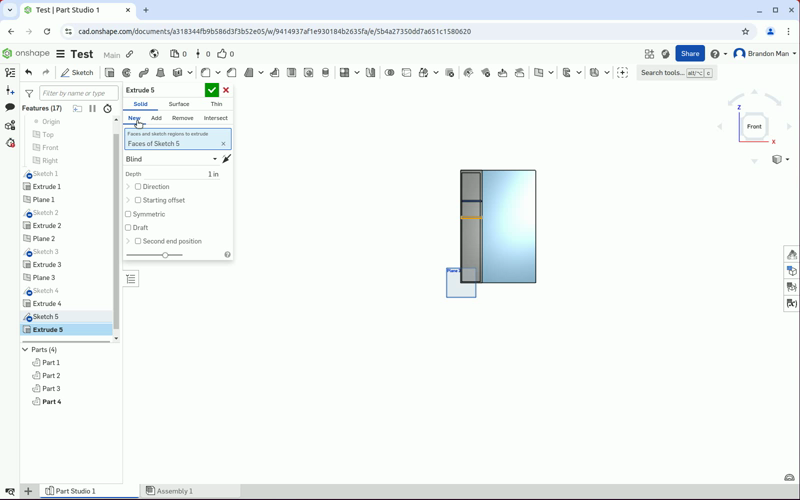
key(tab, 4)
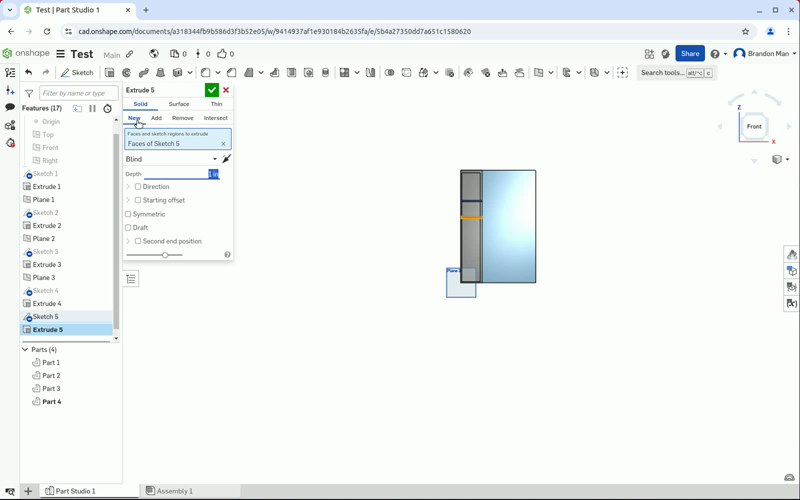
text(2.648)
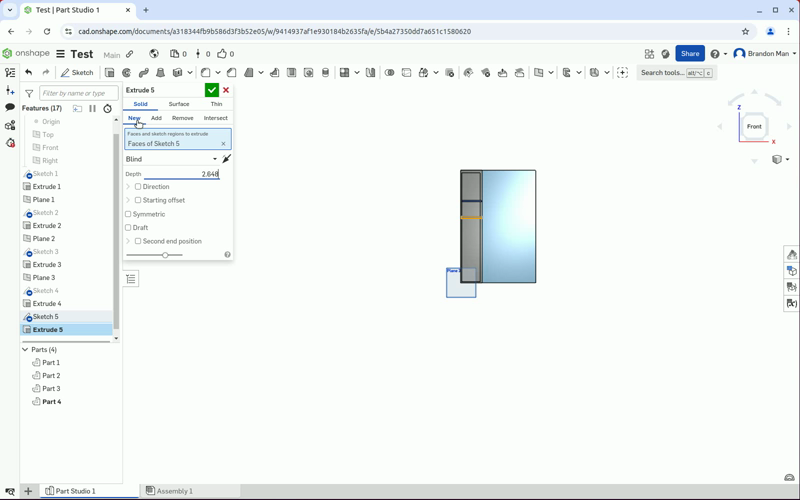
key(enter)
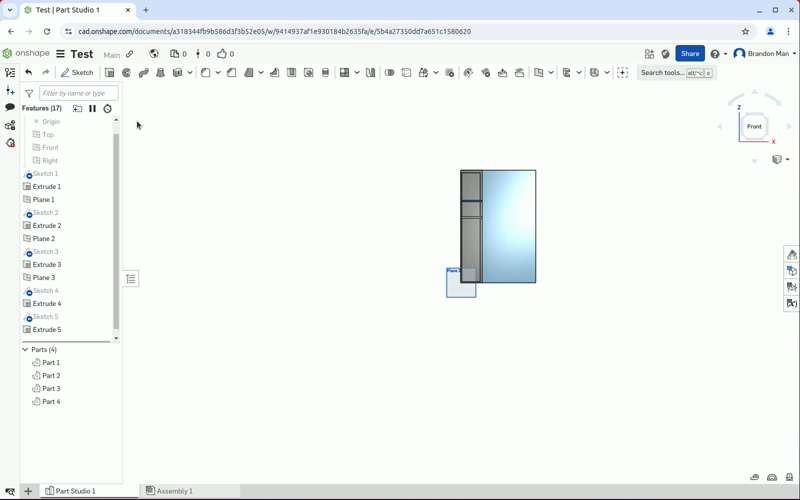
key(shift+h)
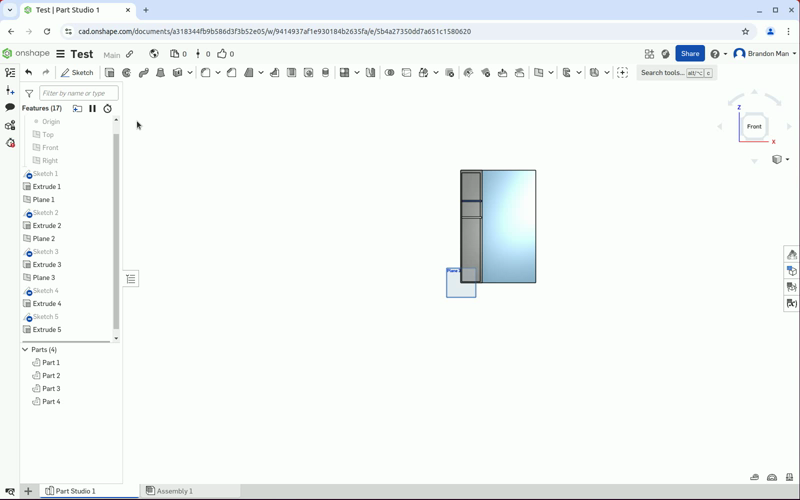
key(shift+h)
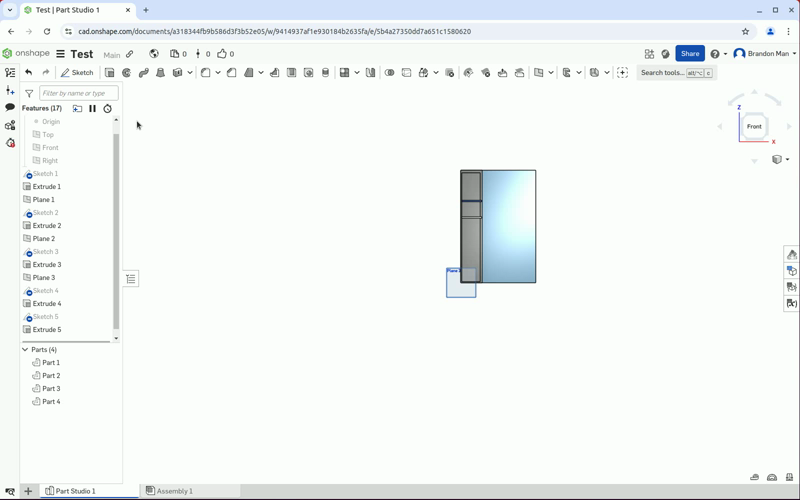
mouse_move(69, 176)
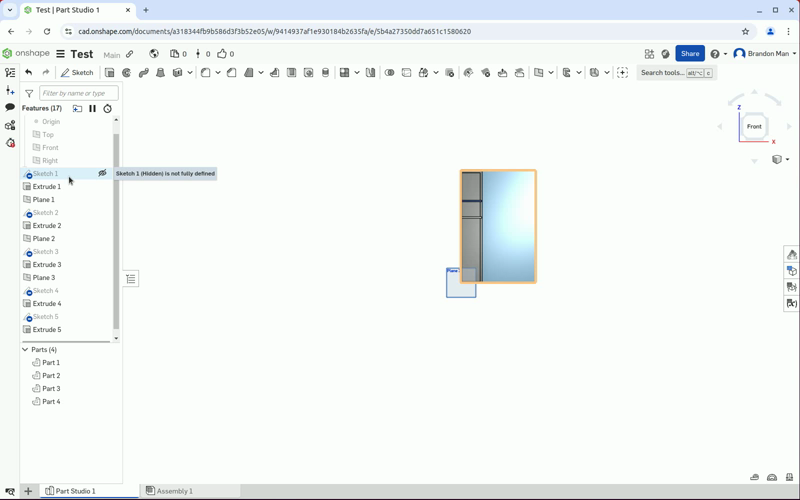
click(69, 176)
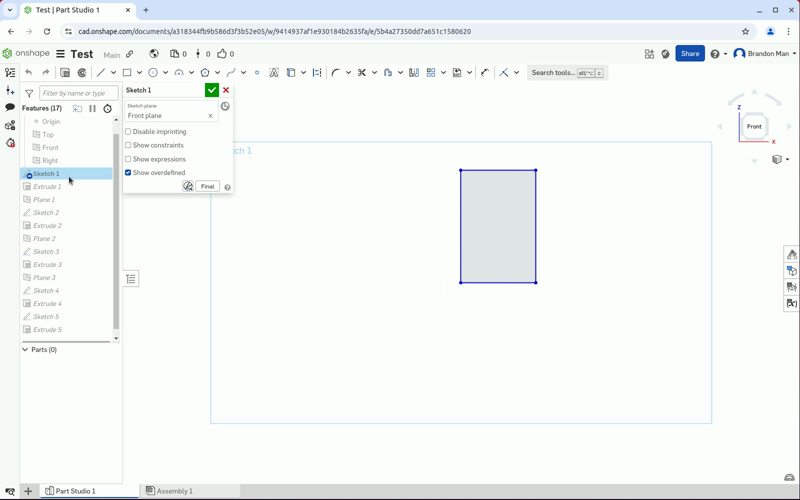
mouse_move(229, 92)
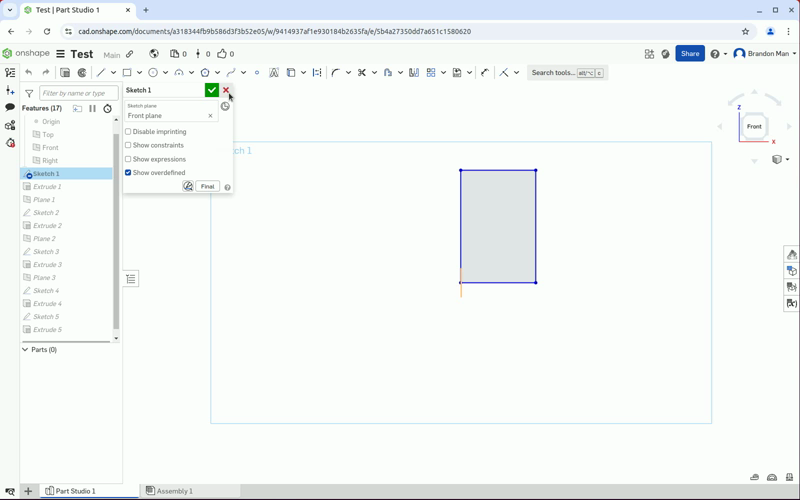
click(229, 92)
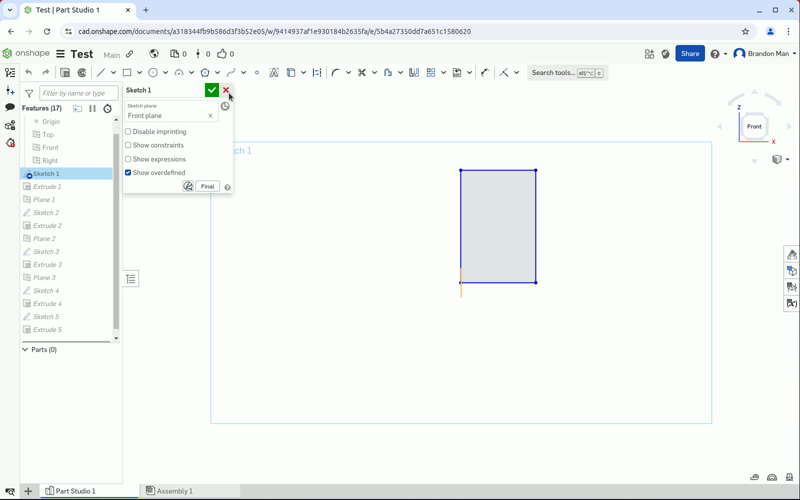
key(shift+s)
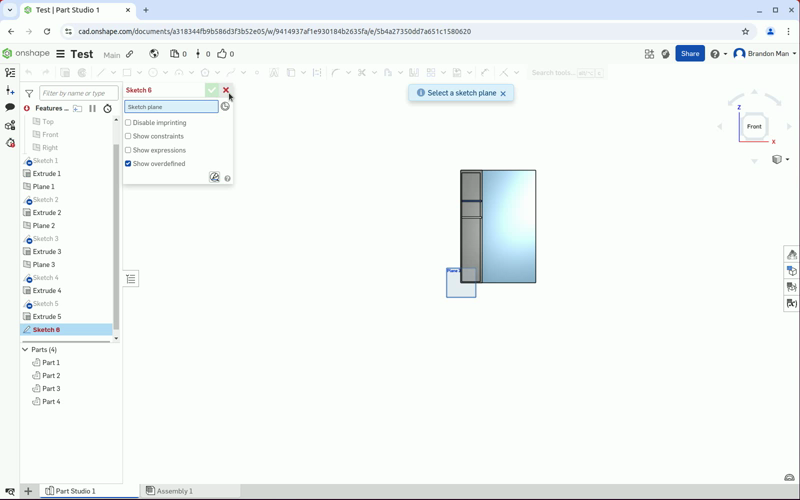
mouse_move(69, 267)
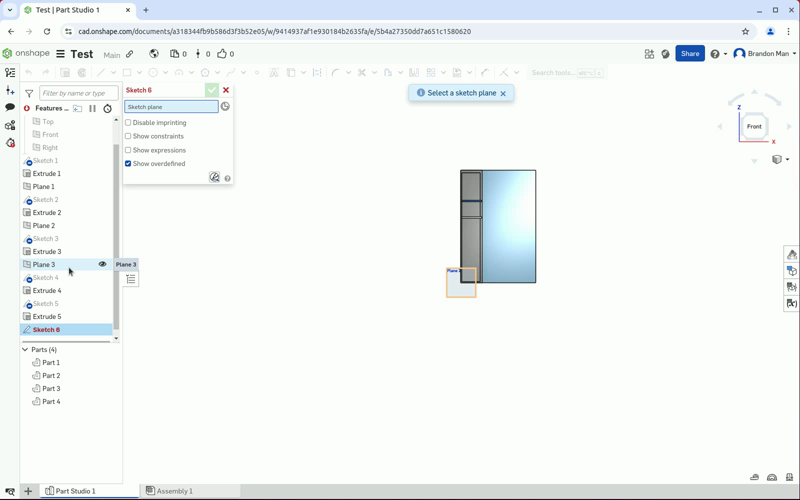
click(69, 267)
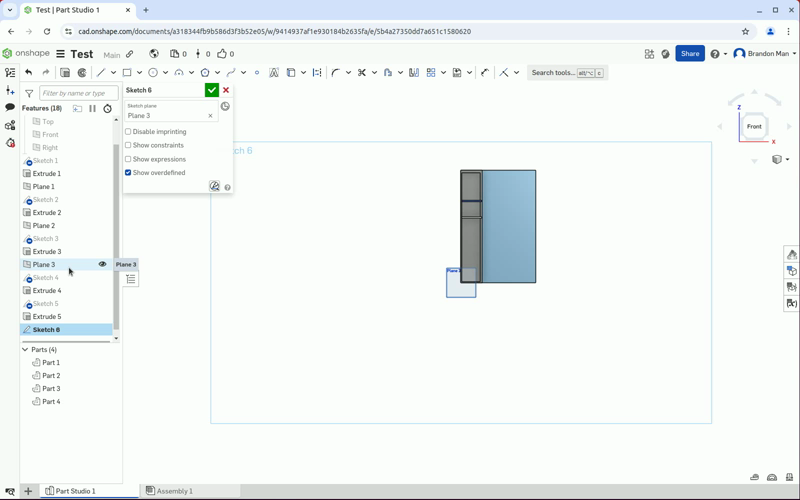
mouse_move(73, 352)
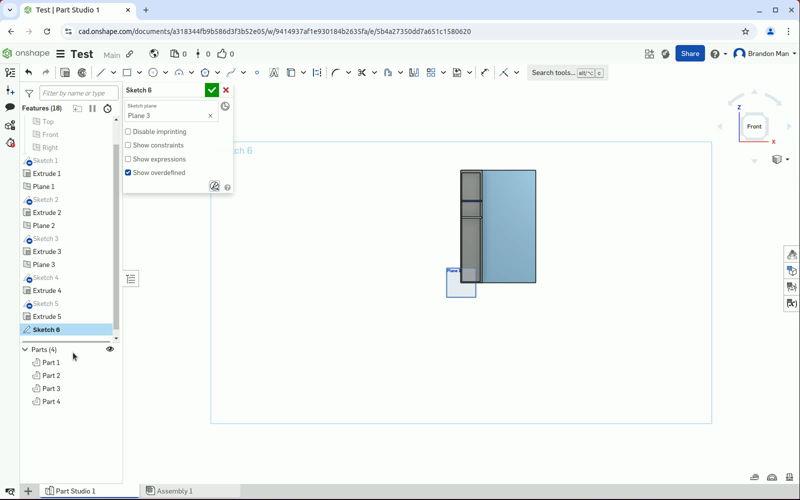
key(y)
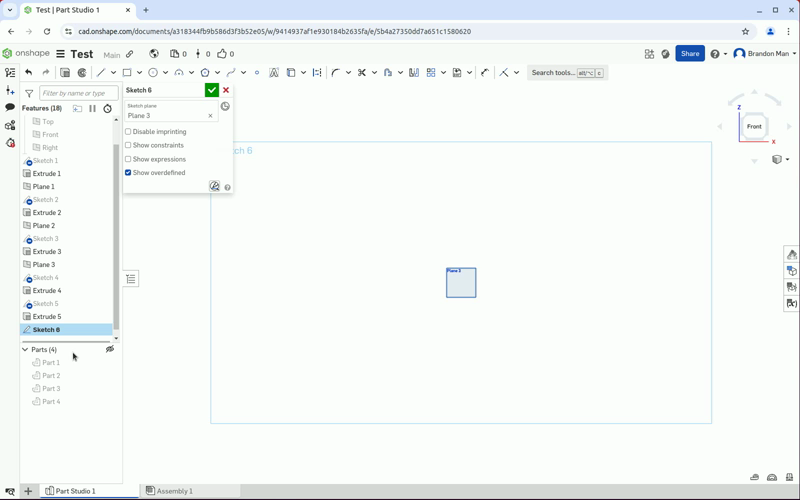
key(l)
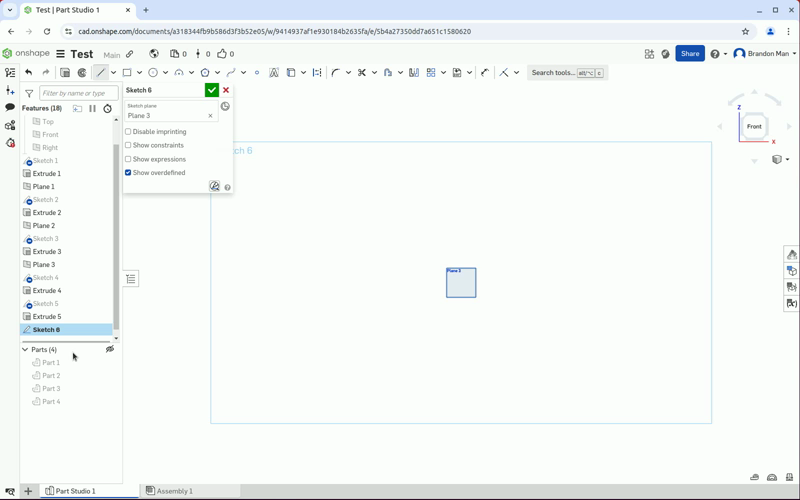
key_down(shift)
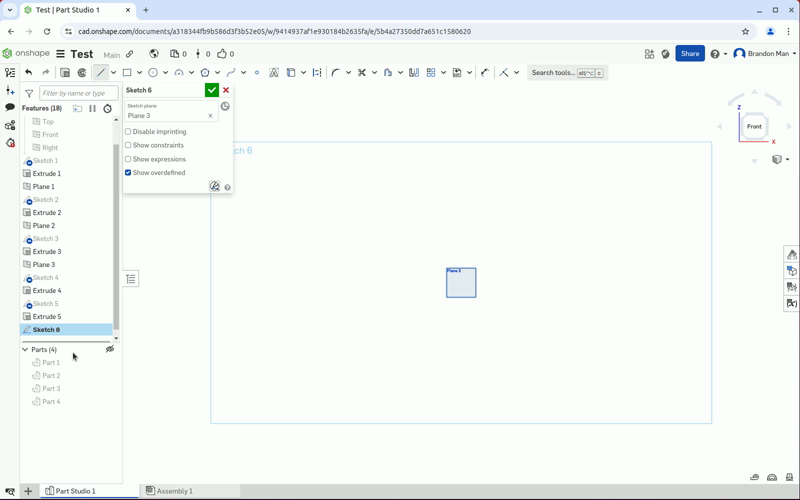
mouse_move(461, 236)
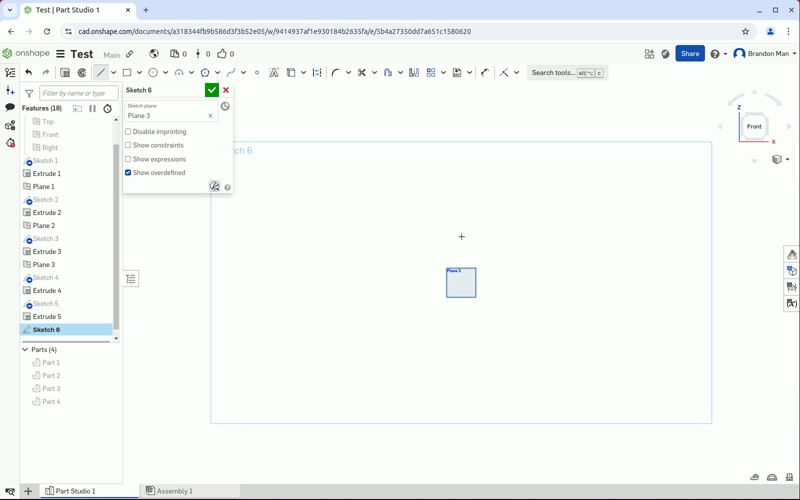
click(461, 236)
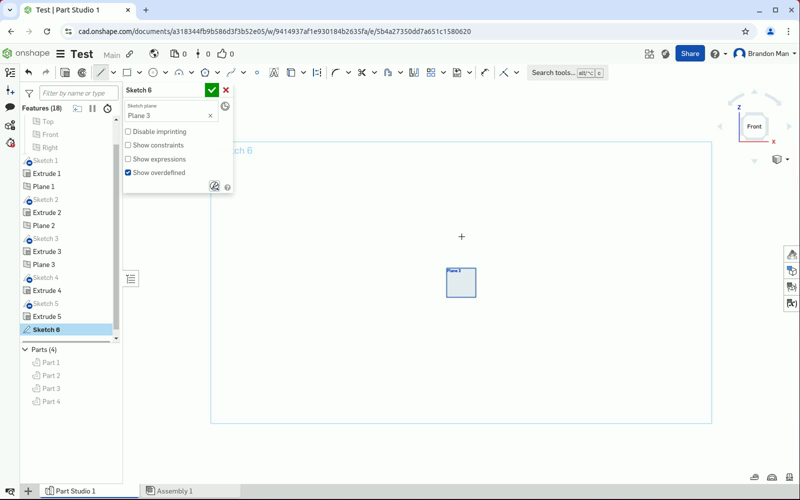
key_up(shift)
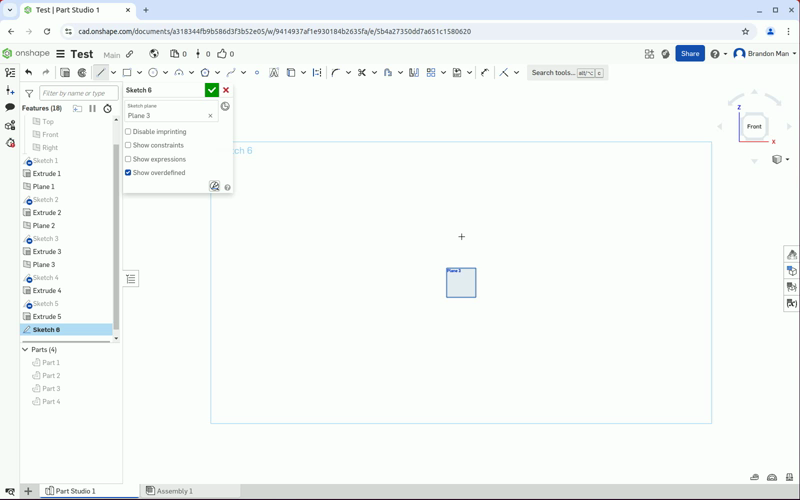
key_down(shift)
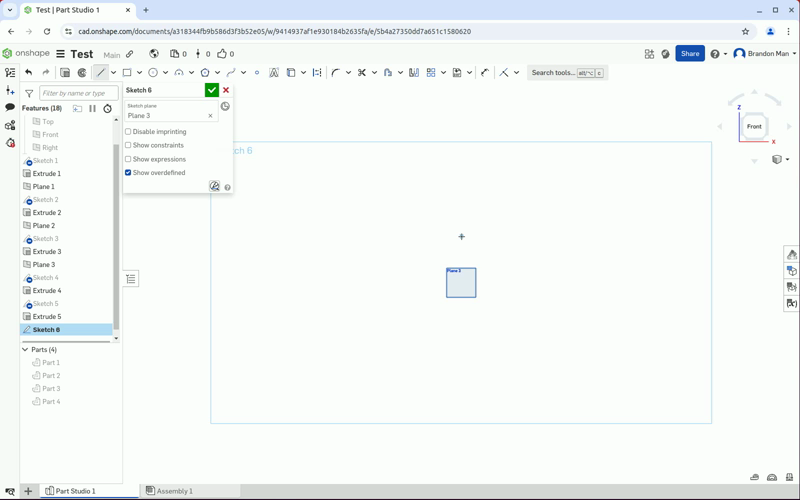
mouse_move(492, 236)
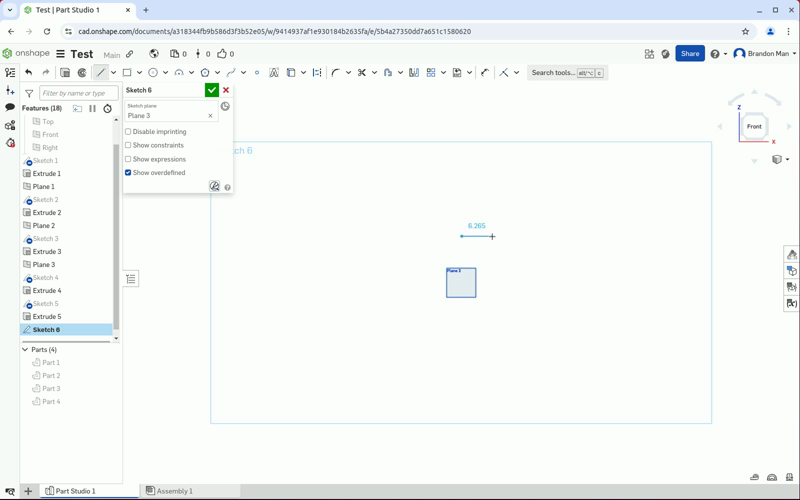
mouse_move(481, 236)
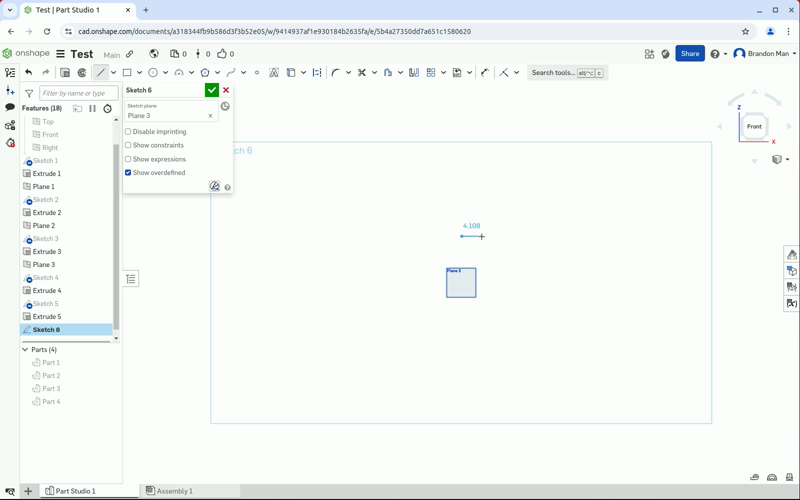
click(481, 236)
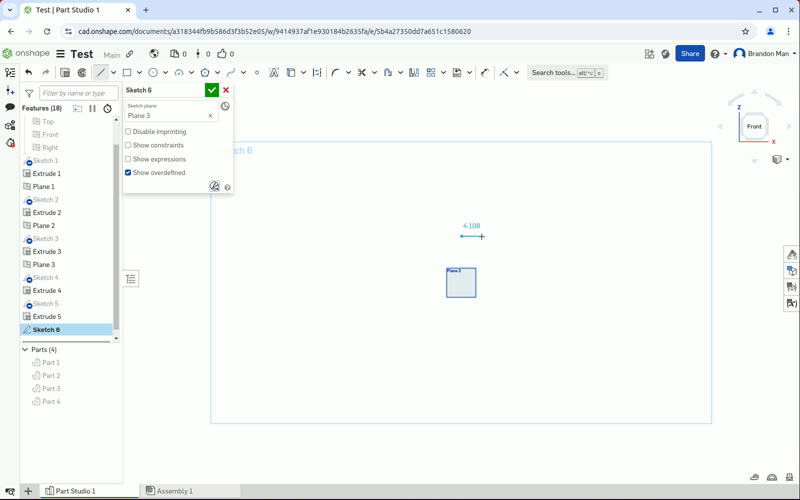
key_up(shift)
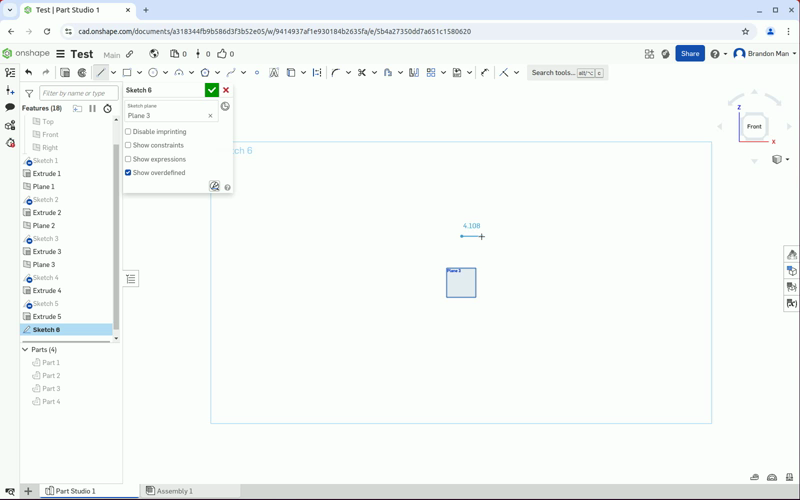
key_down(shift)
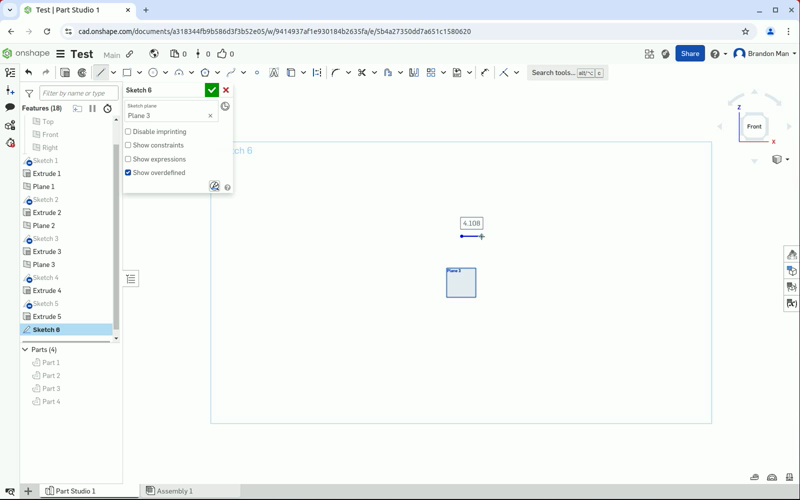
mouse_move(511, 236)
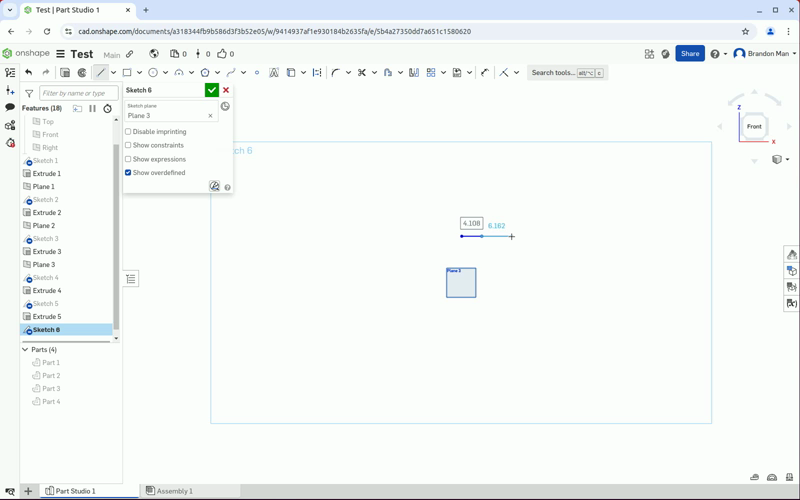
mouse_move(481, 234)
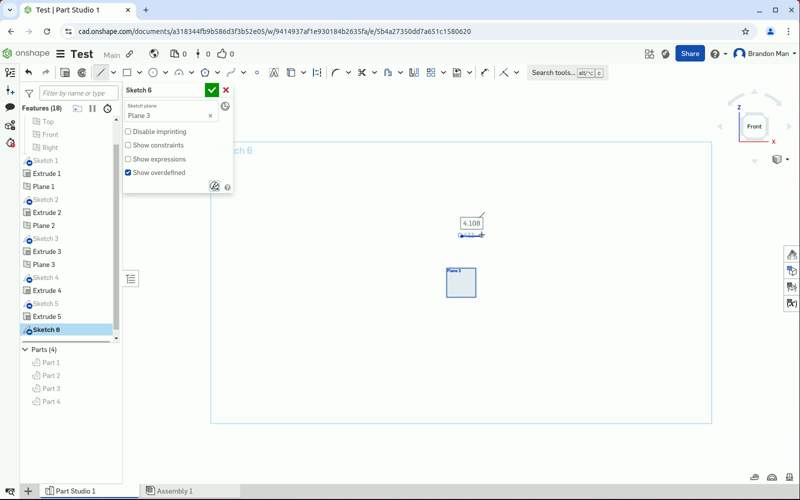
scroll(6)
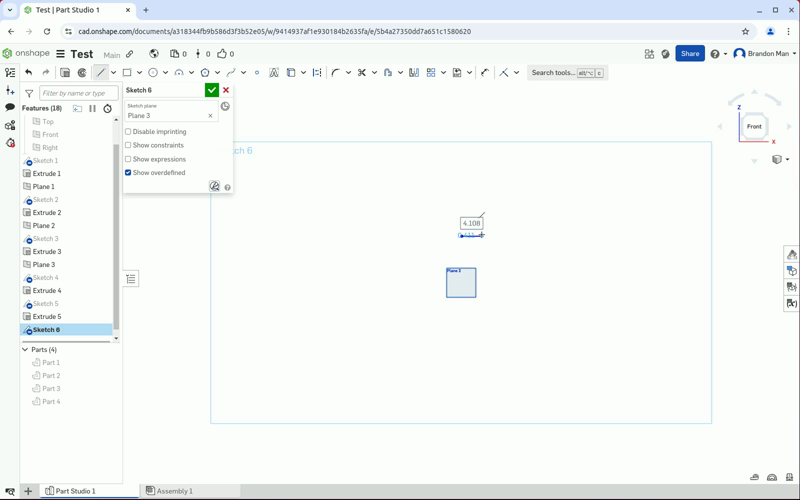
scroll(6)
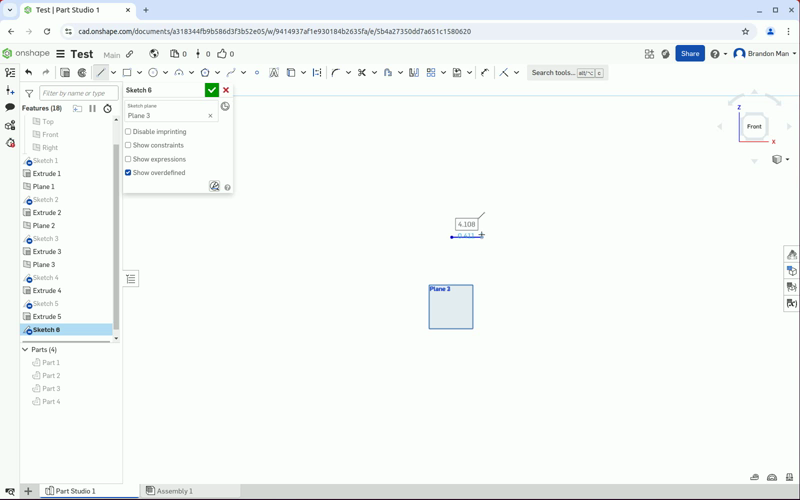
scroll(6)
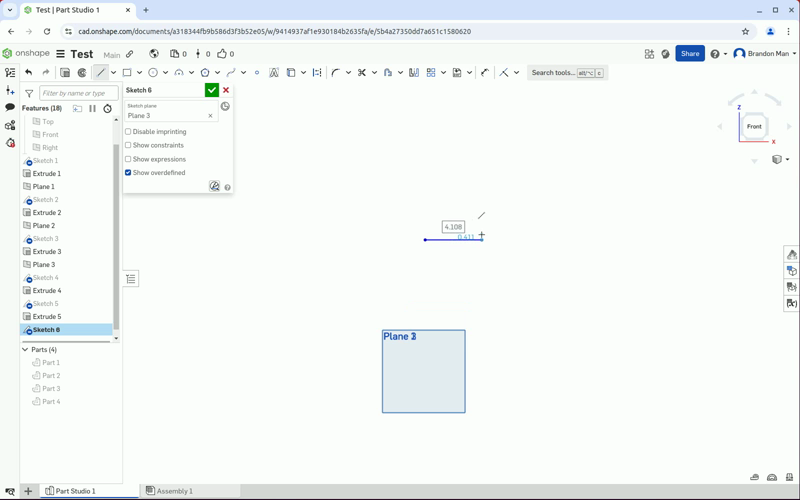
scroll(6)
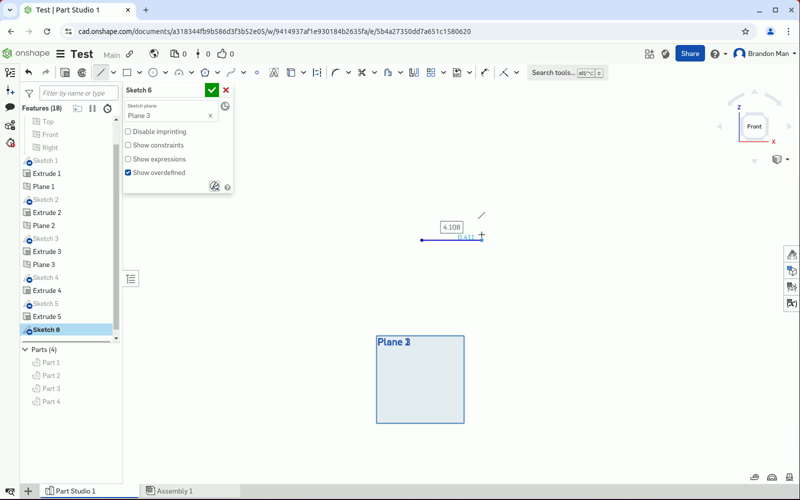
scroll(6)
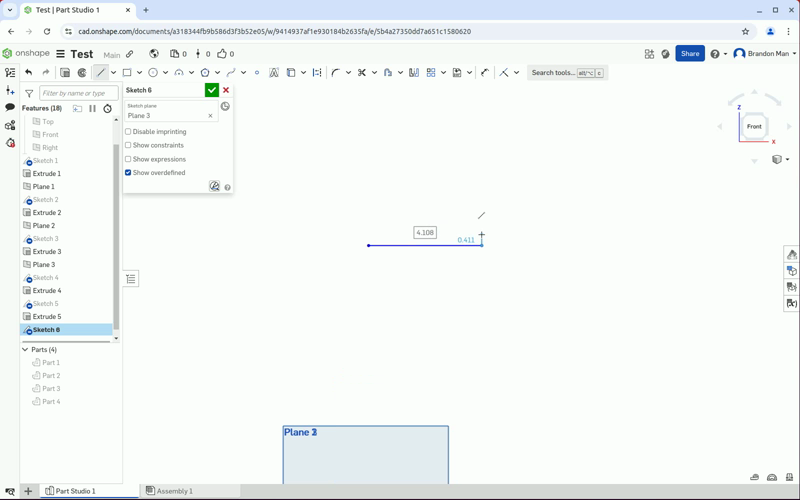
scroll(6)
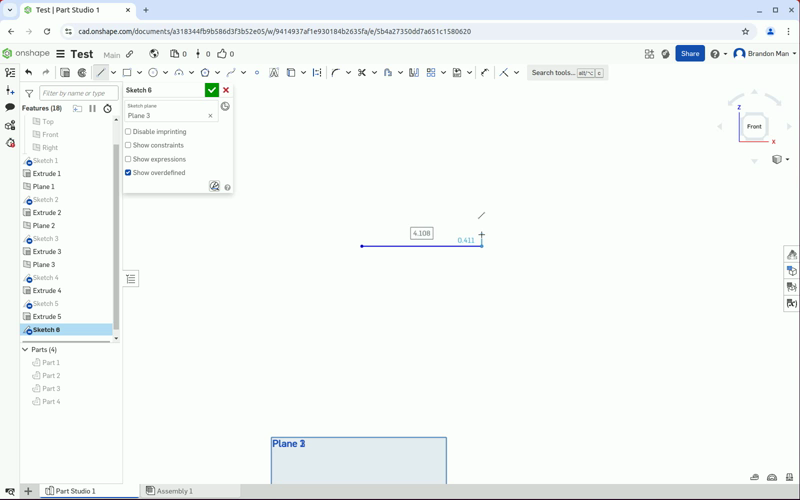
scroll(6)
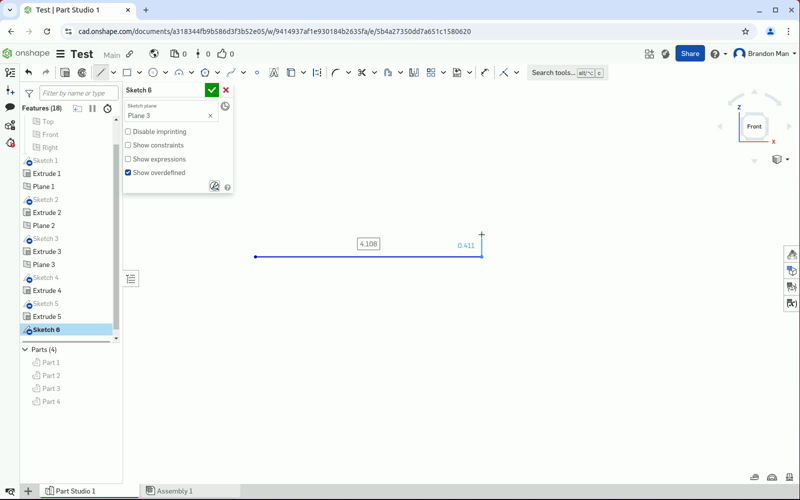
click(481, 234)
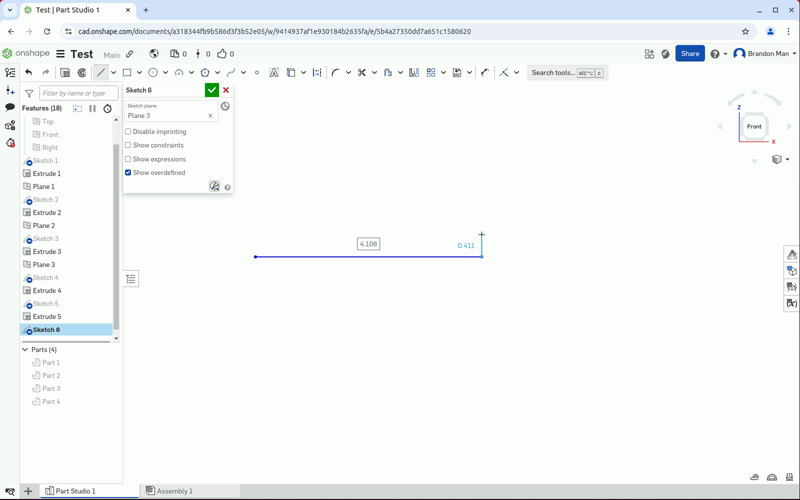
scroll(-6)
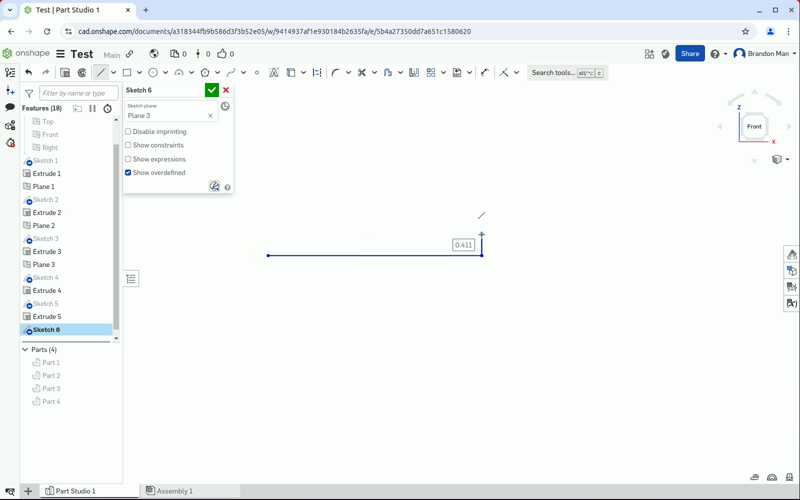
scroll(-6)
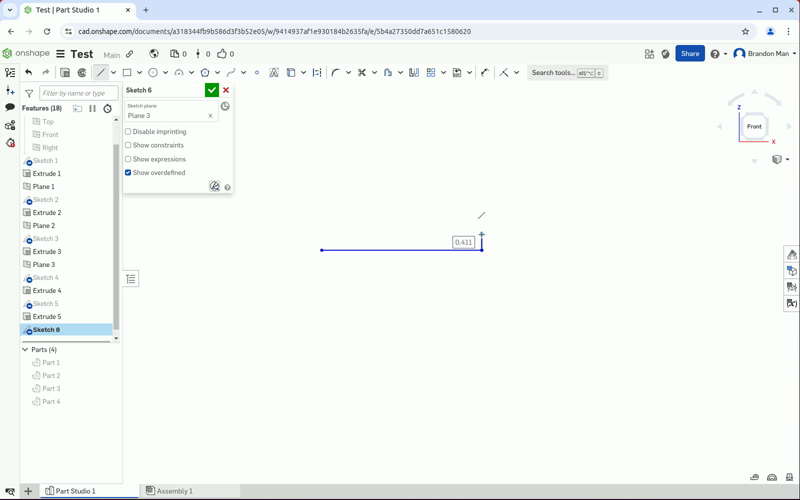
scroll(-6)
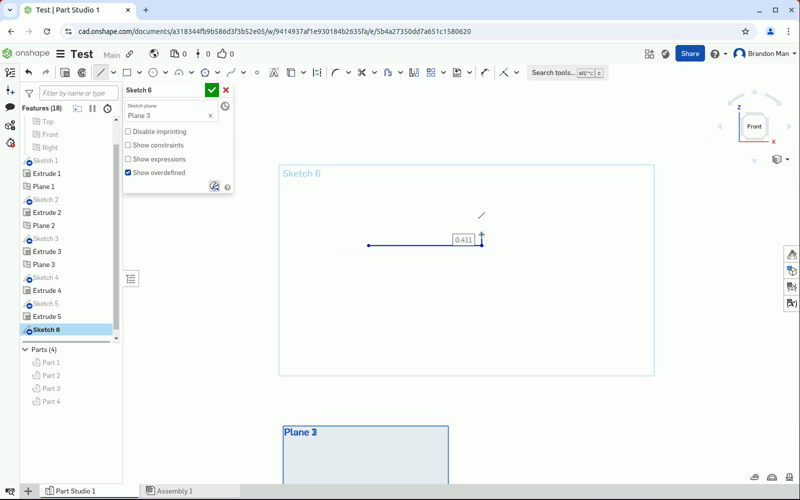
scroll(-6)
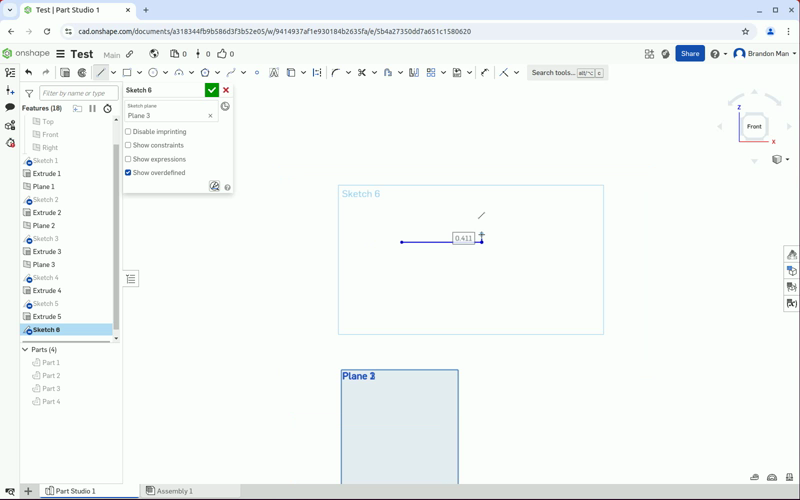
scroll(-6)
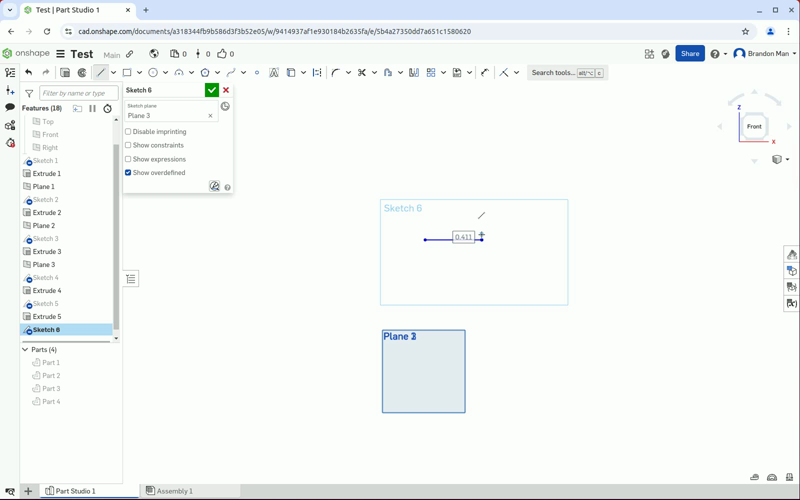
scroll(-6)
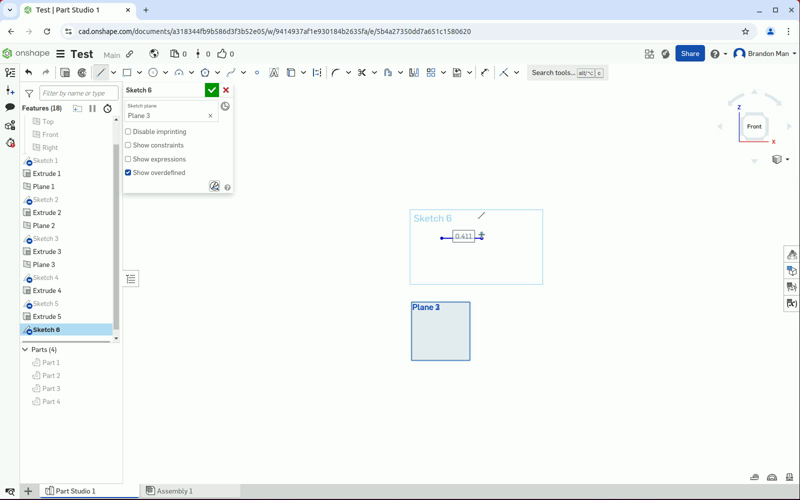
scroll(-6)
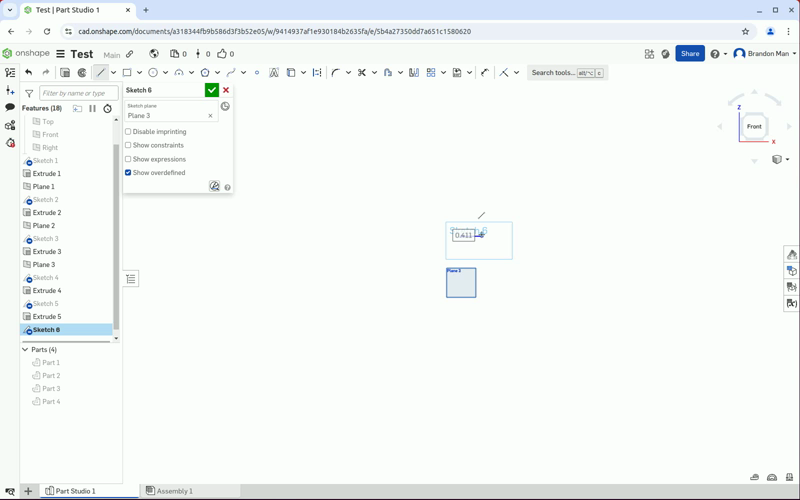
key_up(shift)
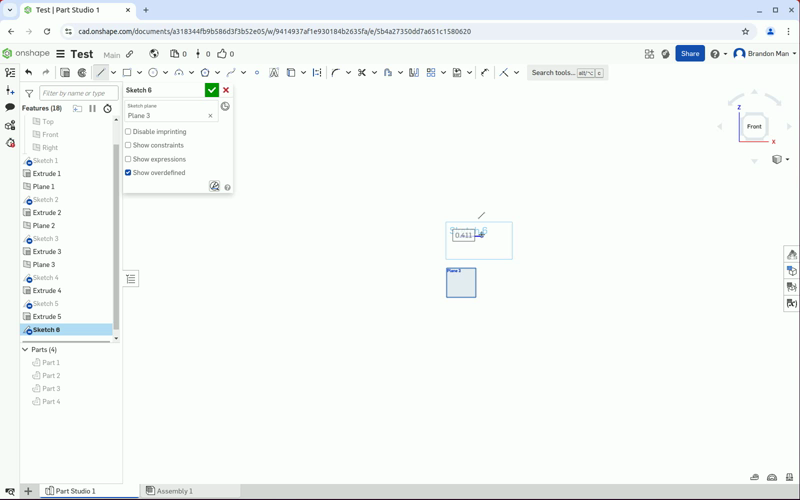
key_down(shift)
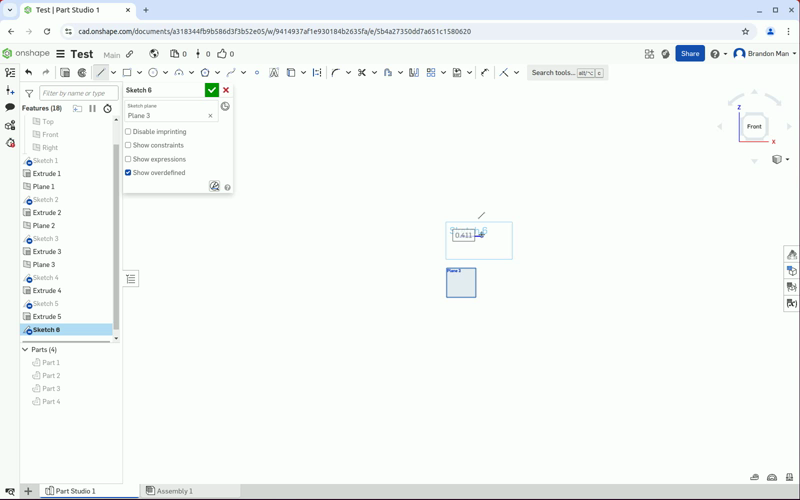
mouse_move(511, 234)
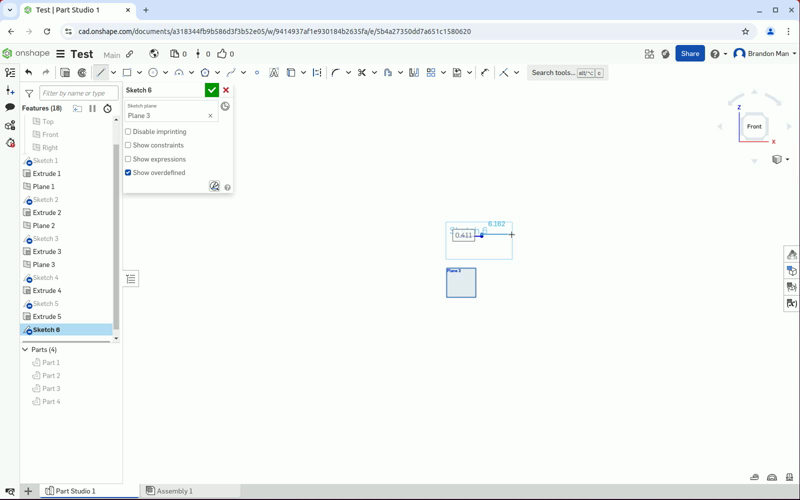
mouse_move(461, 234)
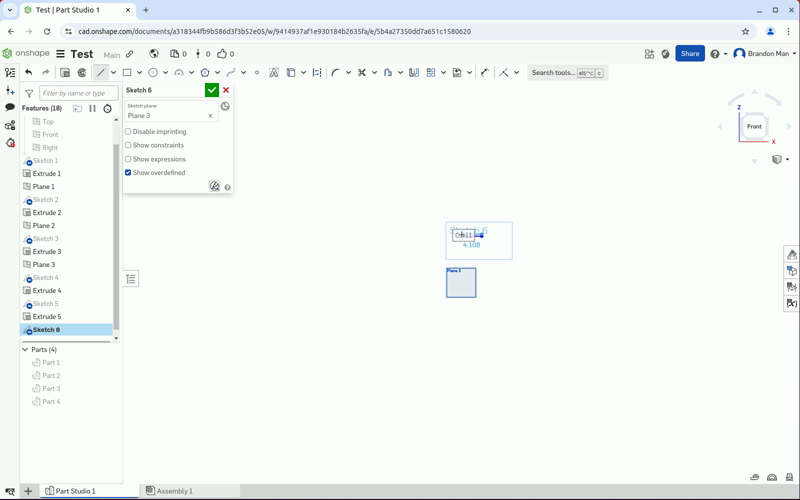
scroll(6)
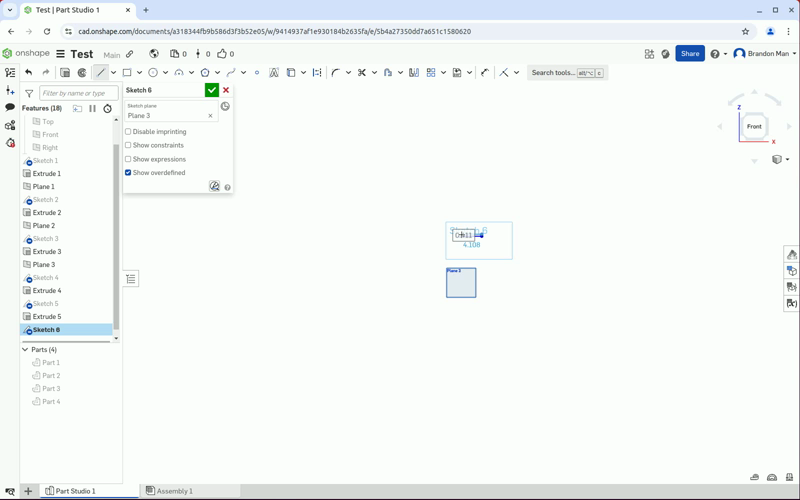
scroll(6)
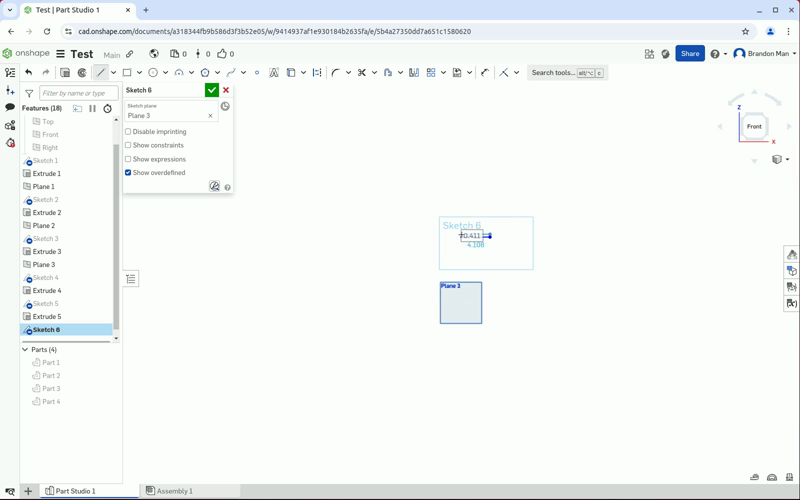
scroll(6)
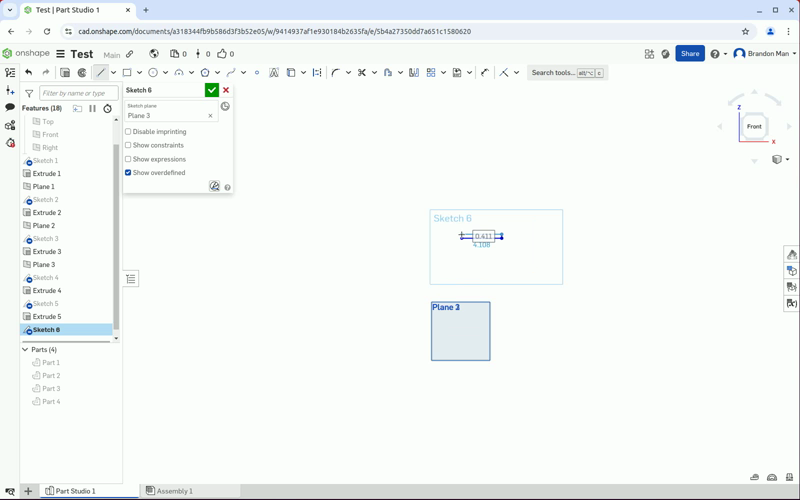
scroll(6)
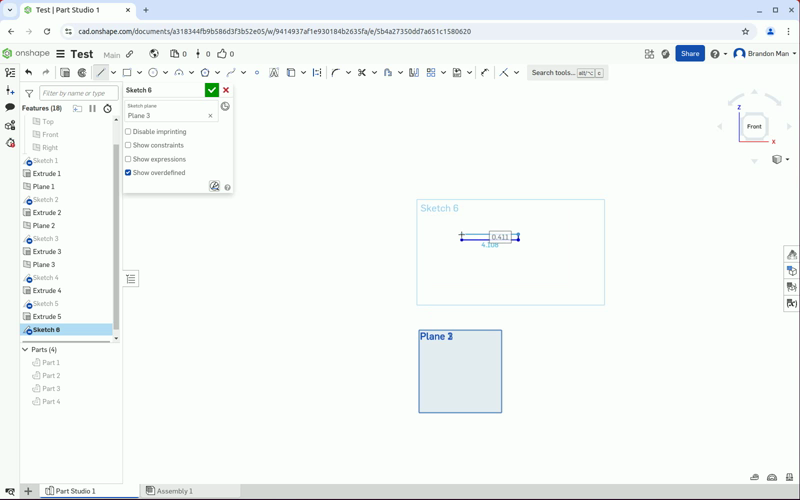
scroll(6)
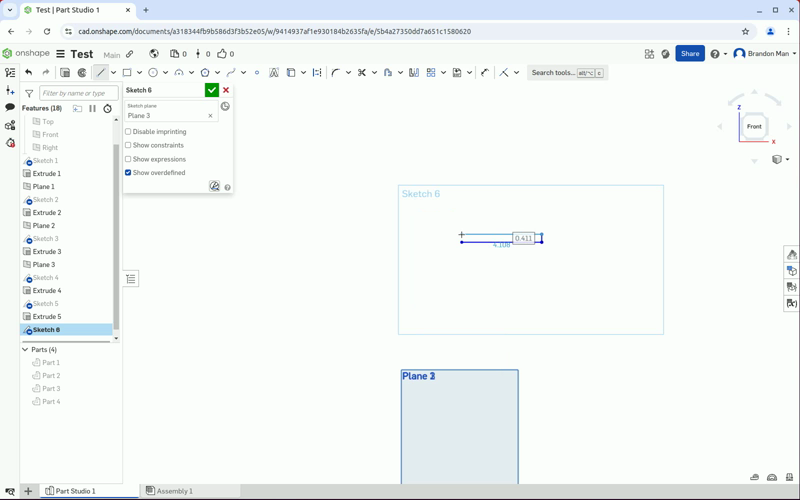
scroll(6)
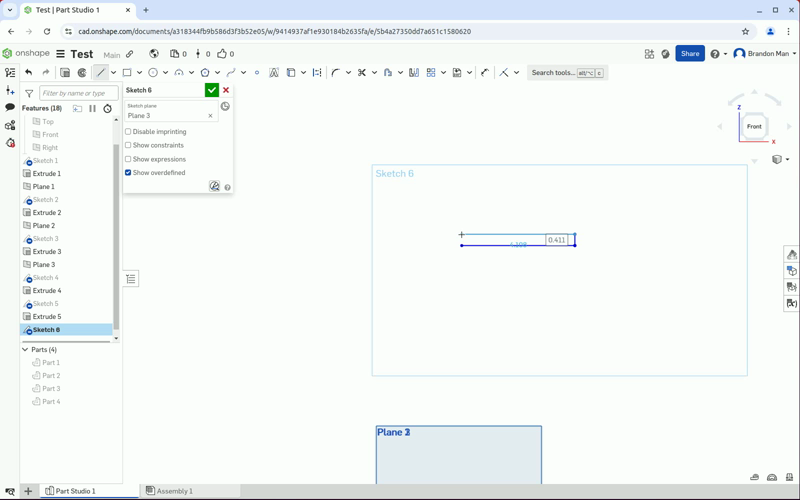
scroll(6)
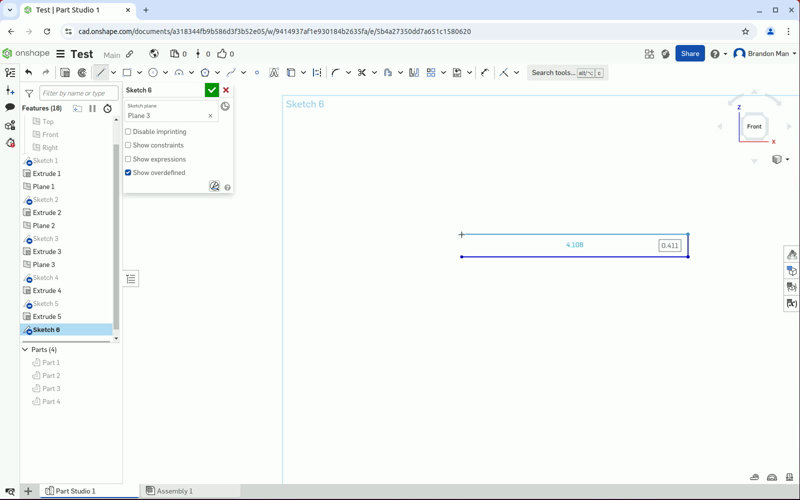
click(461, 234)
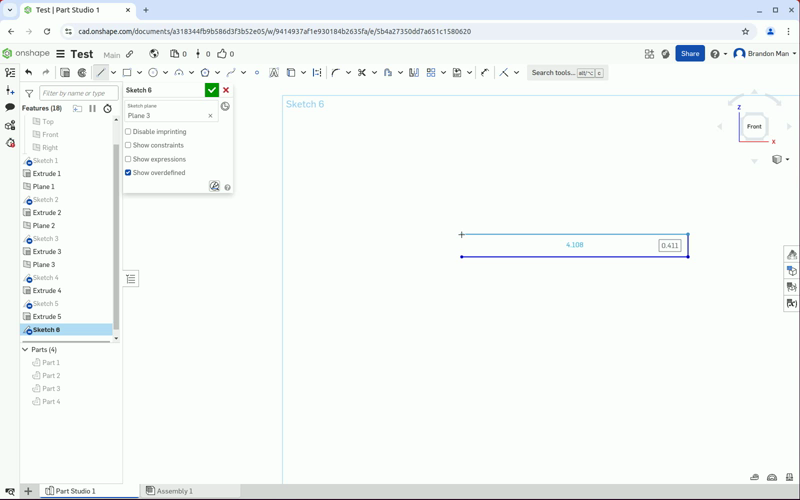
scroll(-6)
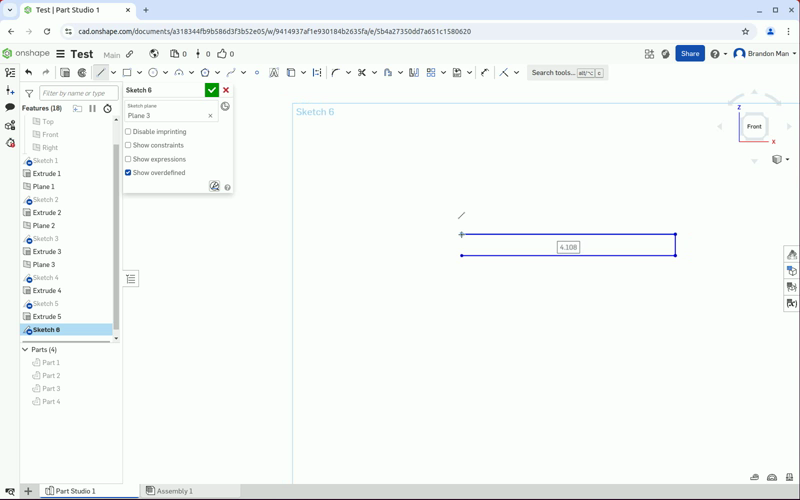
scroll(-6)
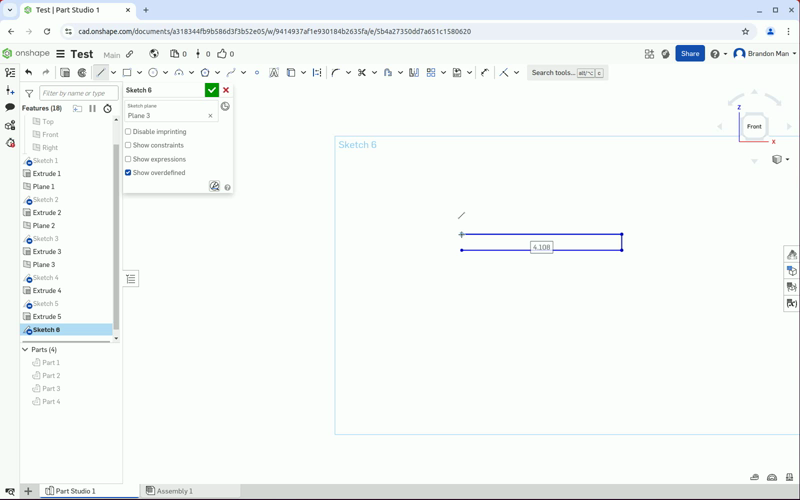
scroll(-6)
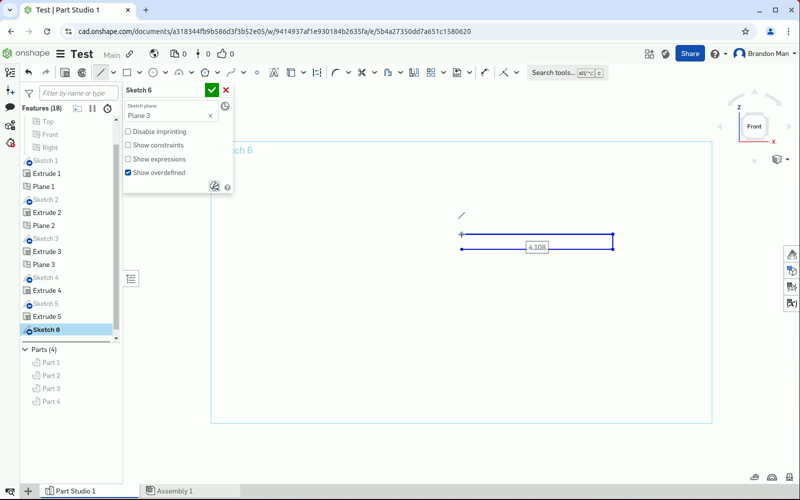
scroll(-6)
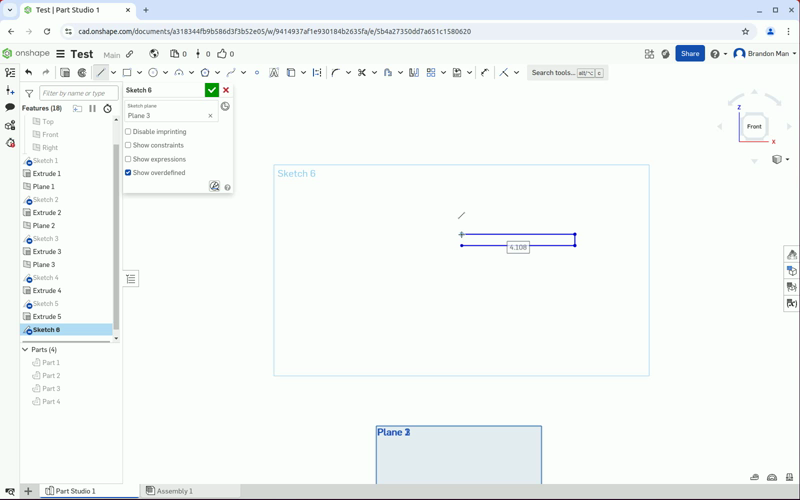
scroll(-6)
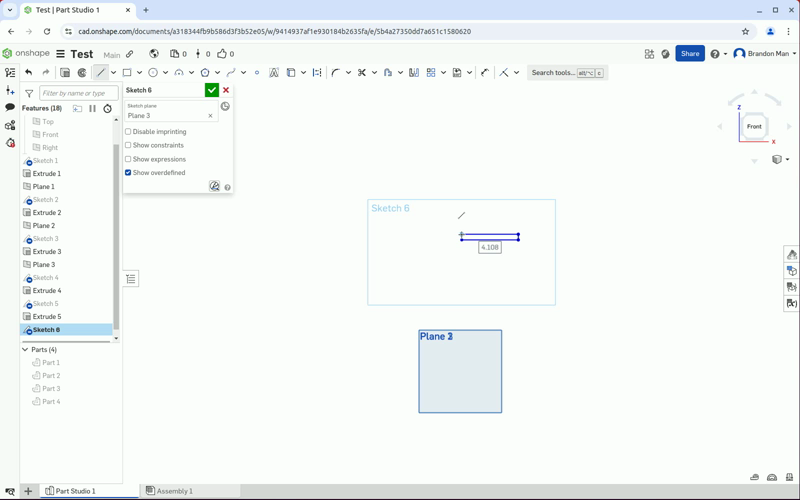
scroll(-6)
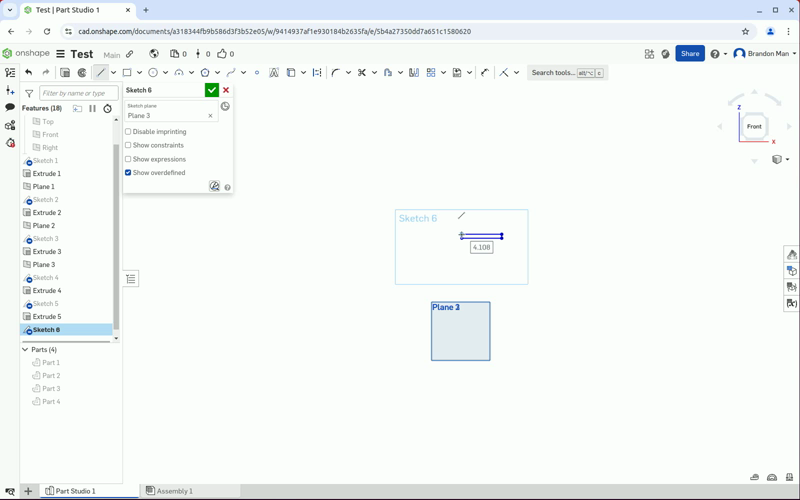
scroll(-6)
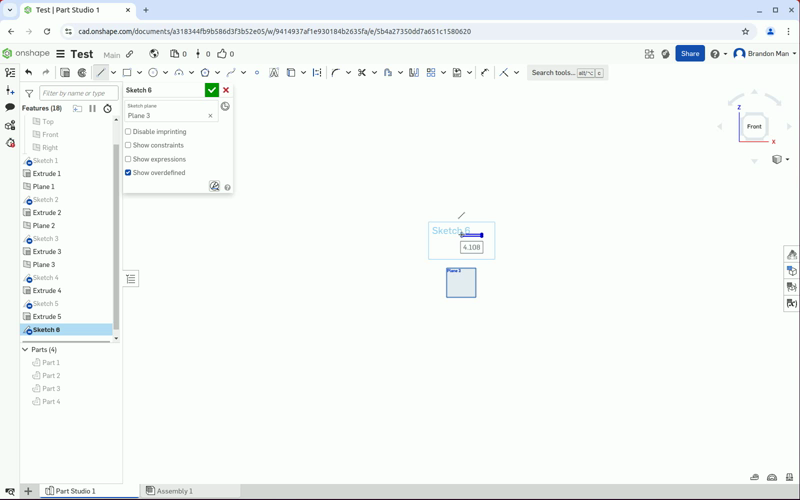
key_up(shift)
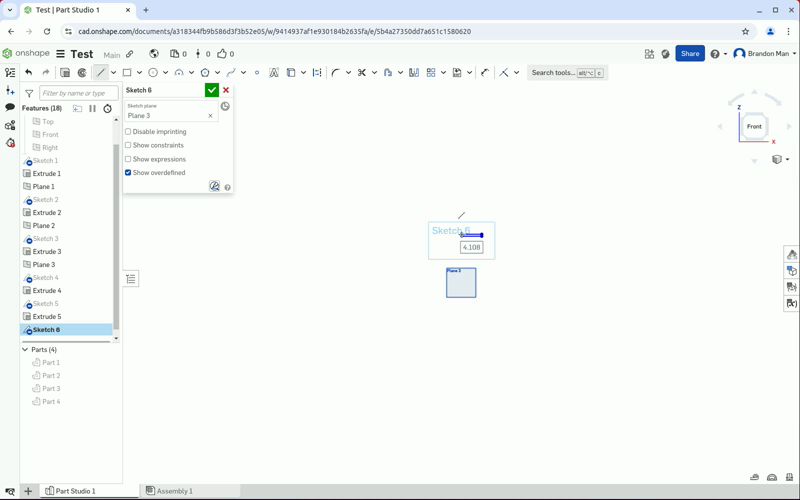
mouse_move(492, 234)
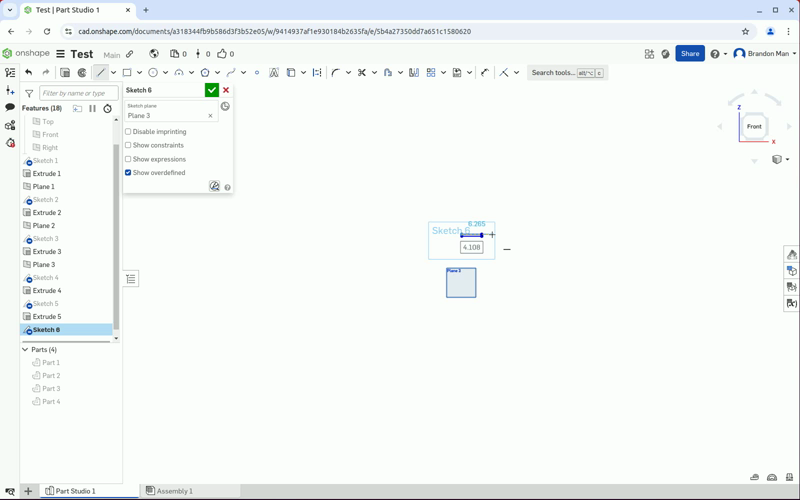
key_down(shift)
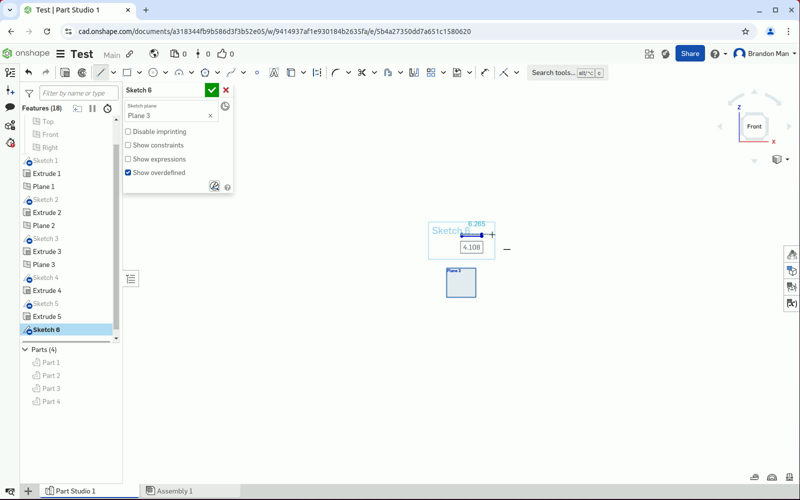
mouse_move(461, 236)
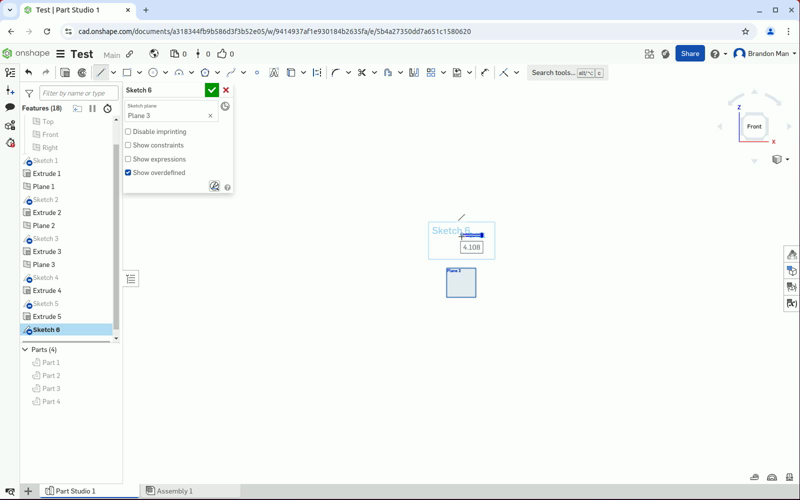
scroll(6)
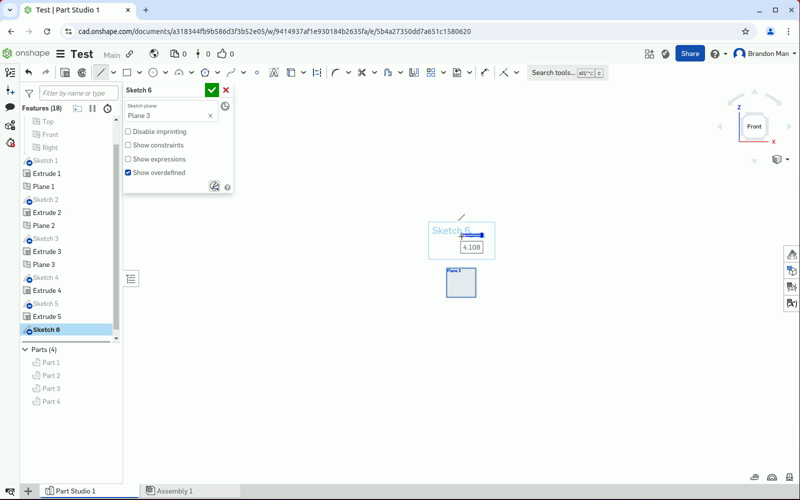
scroll(6)
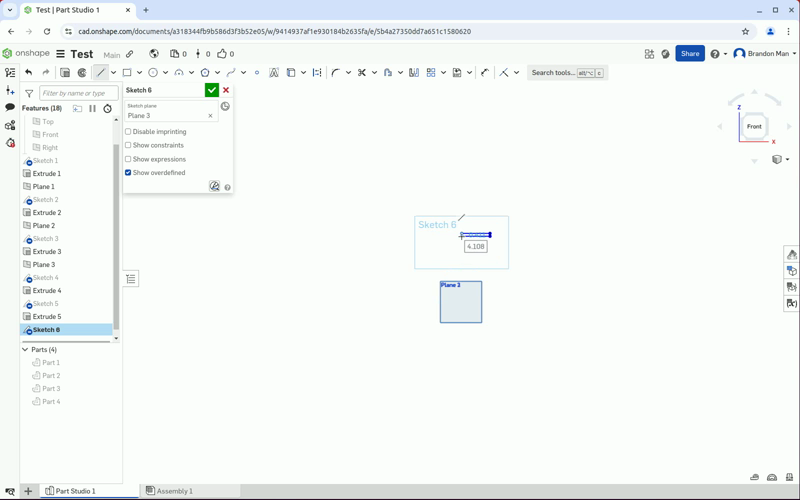
scroll(6)
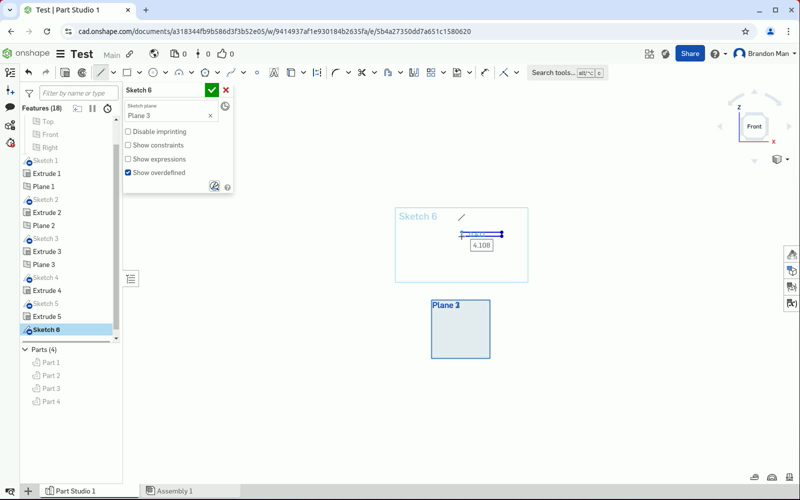
scroll(6)
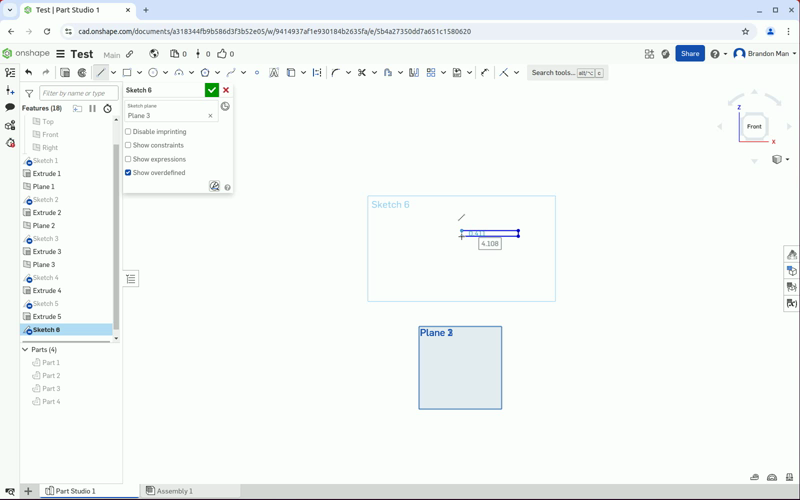
scroll(6)
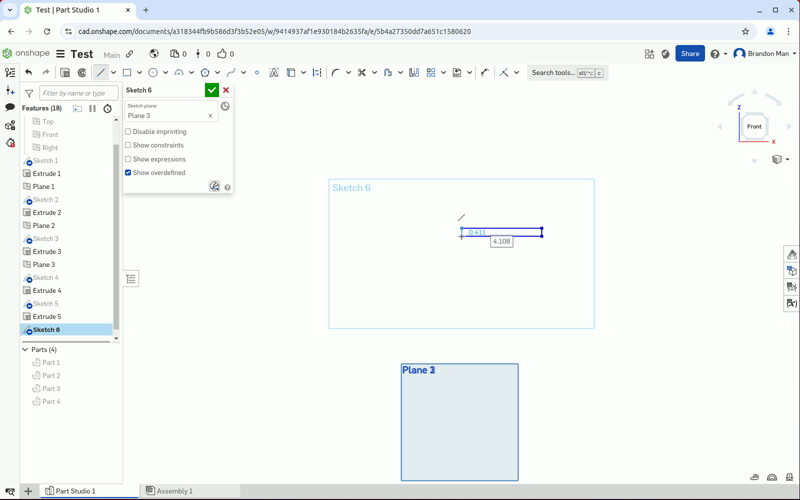
scroll(6)
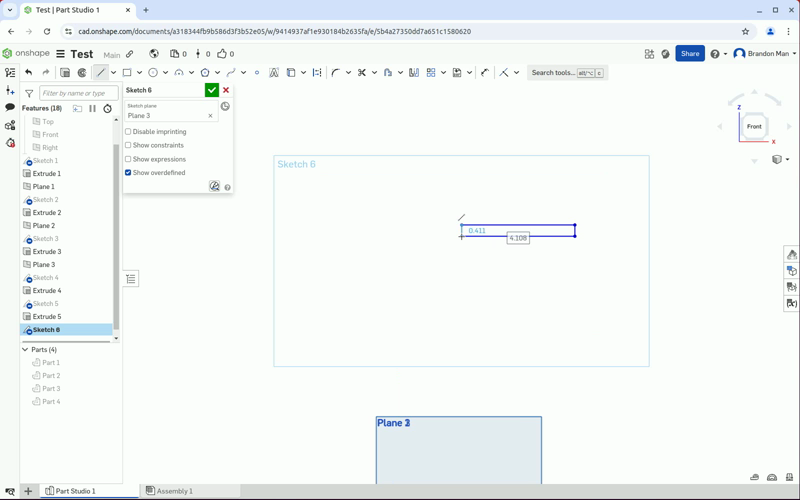
scroll(6)
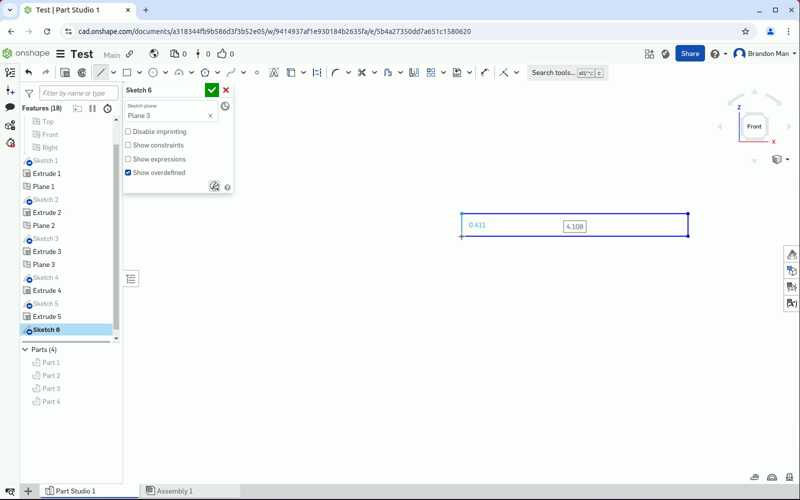
key_up(shift)
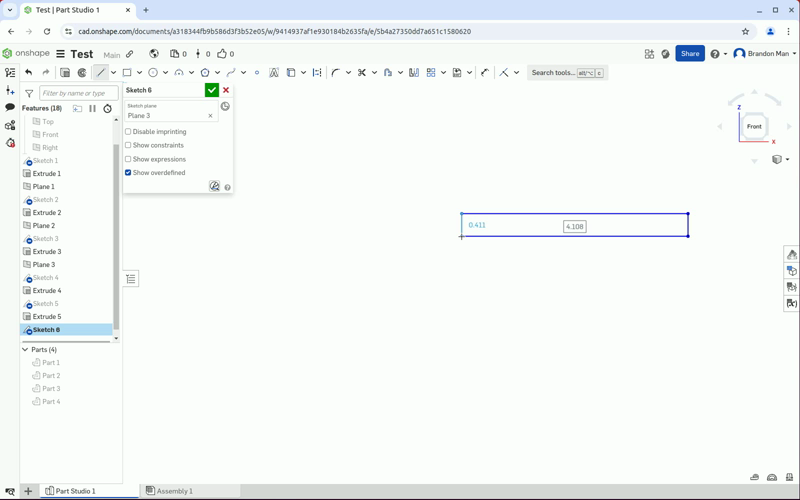
click(461, 236)
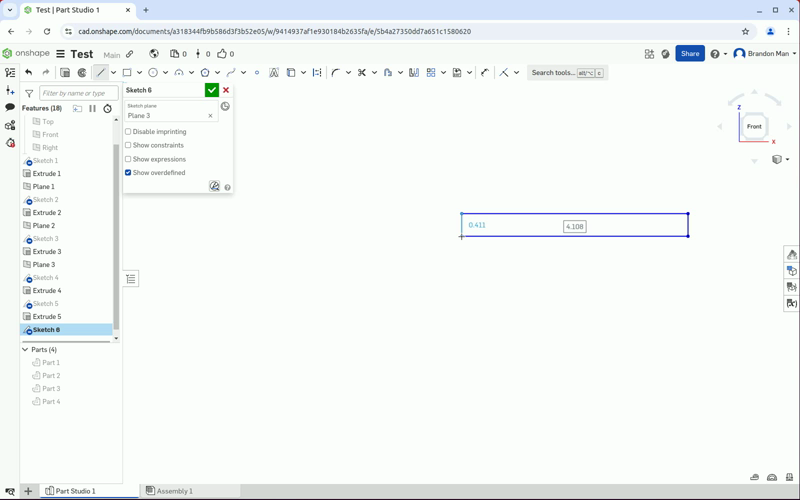
scroll(-6)
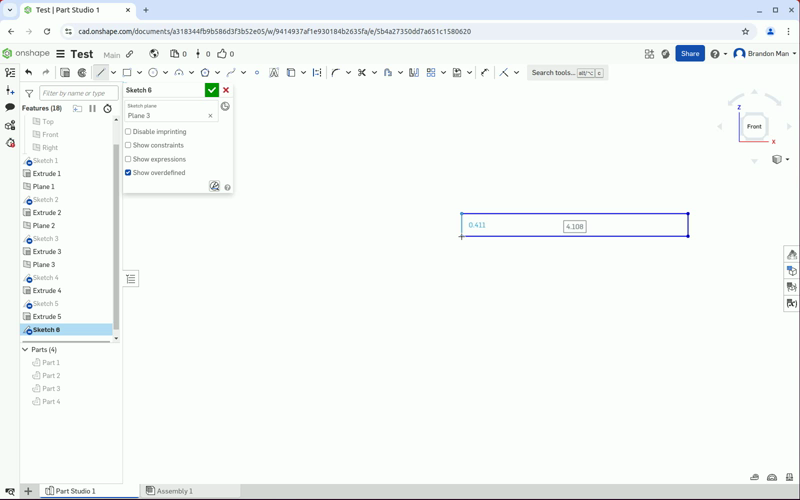
scroll(-6)
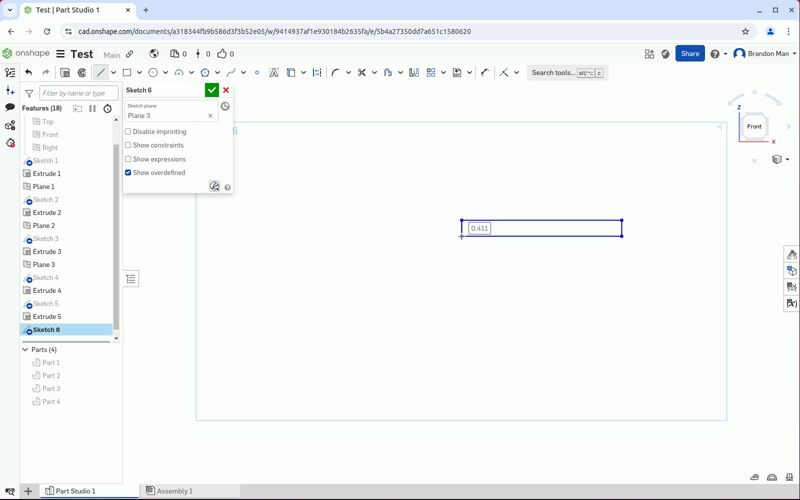
scroll(-6)
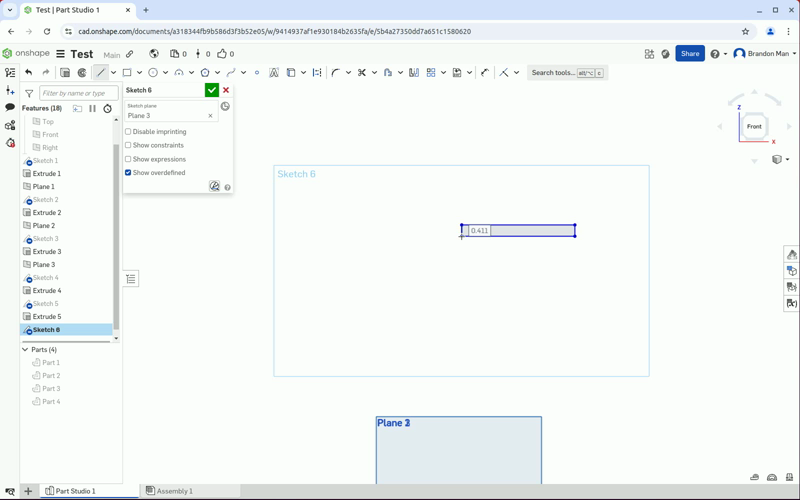
scroll(-6)
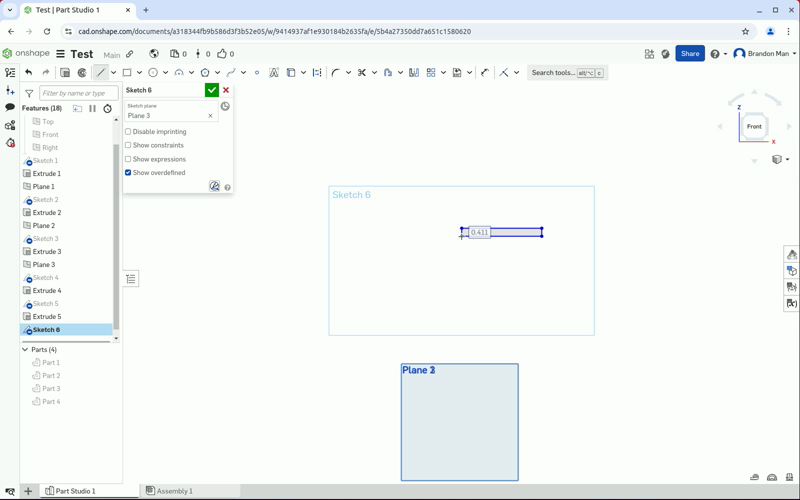
scroll(-6)
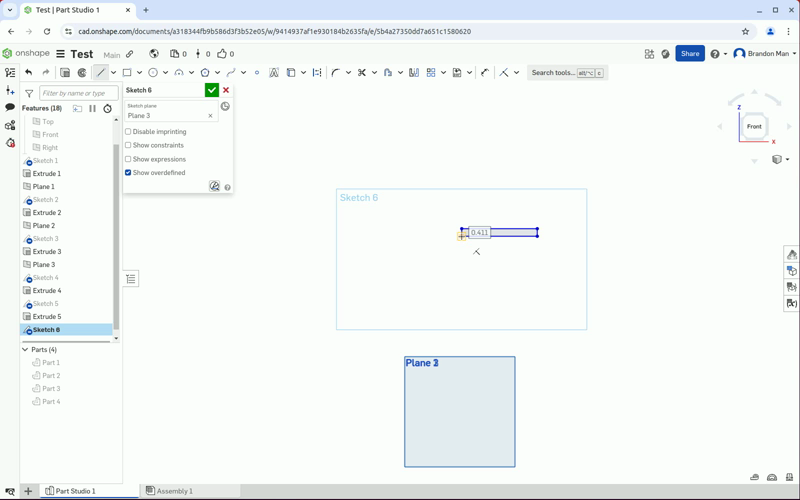
scroll(-6)
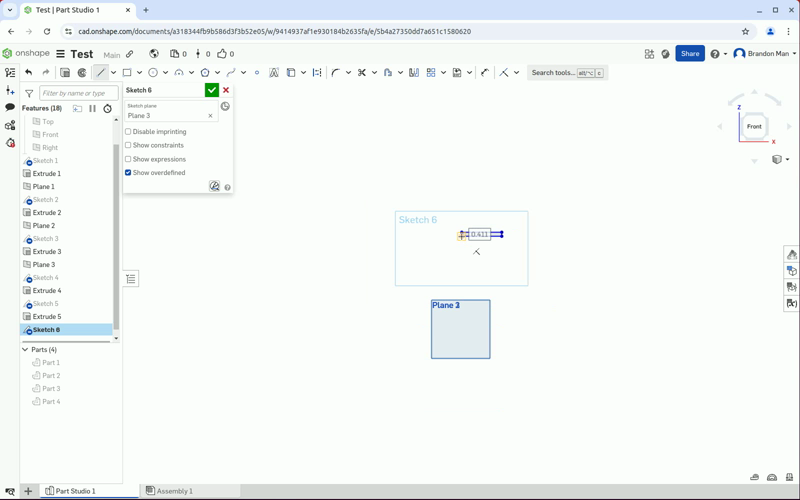
scroll(-6)
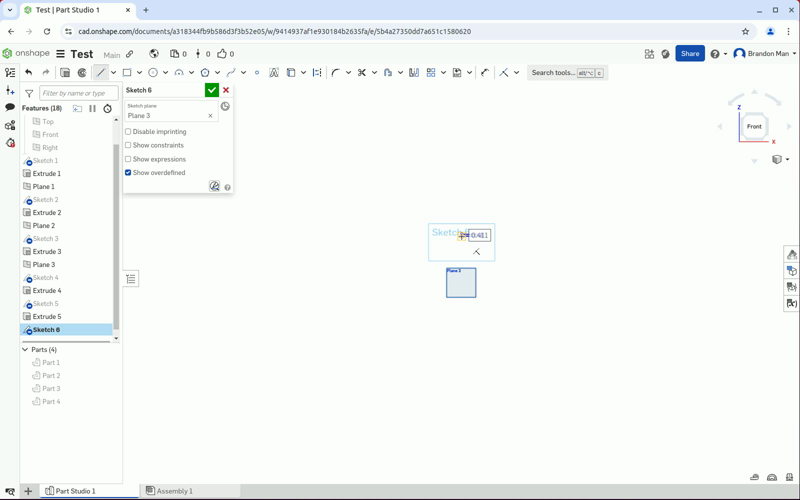
key(esc)
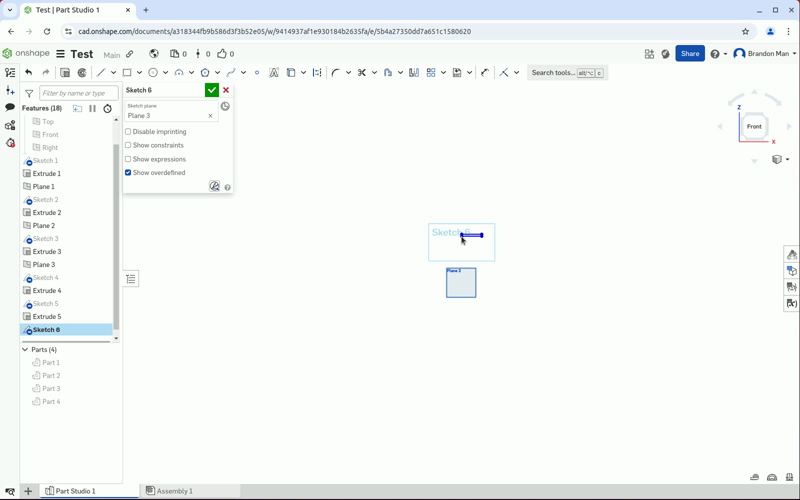
mouse_move(463, 234)
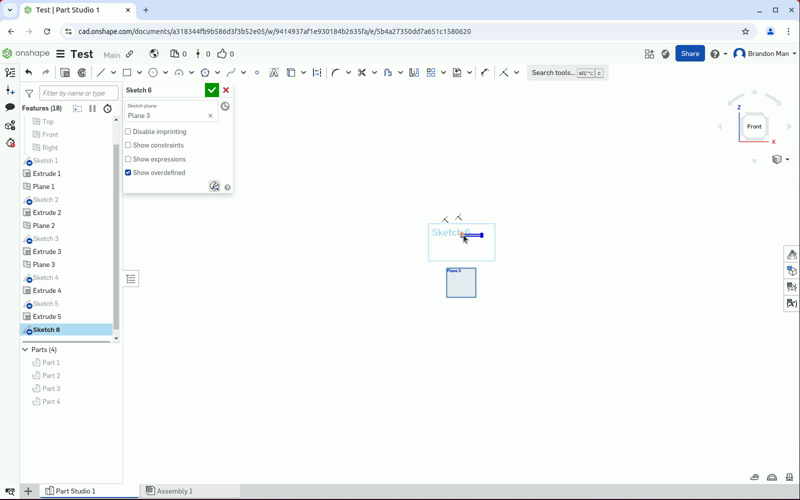
scroll(6)
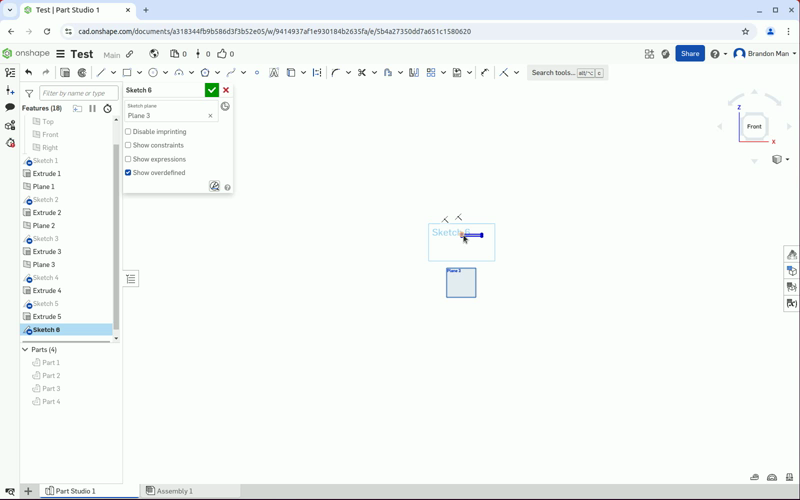
scroll(6)
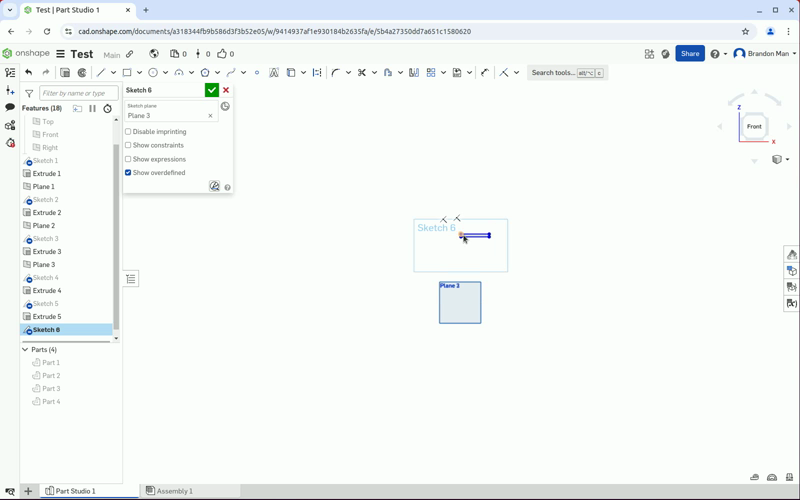
scroll(6)
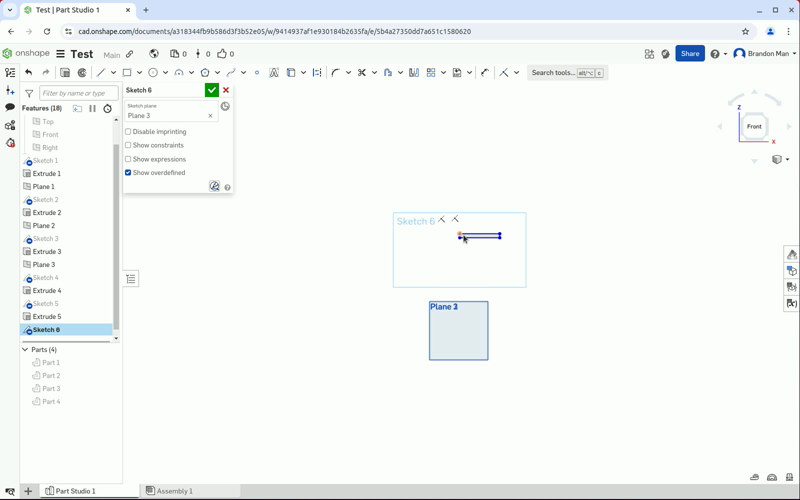
scroll(6)
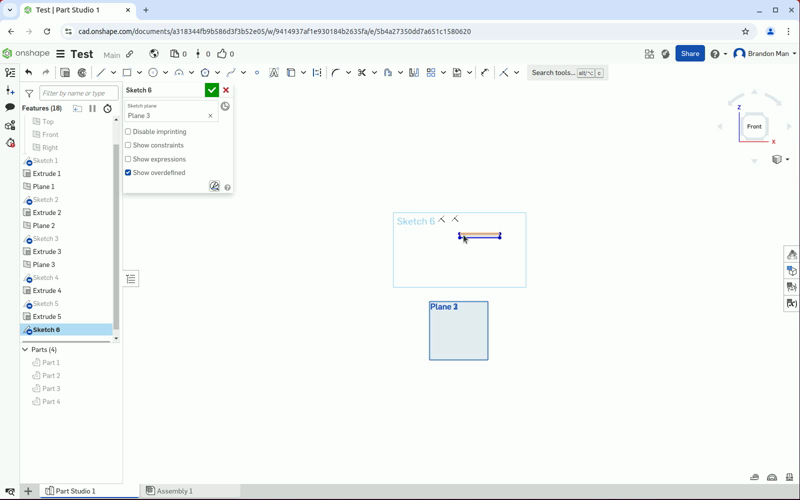
scroll(6)
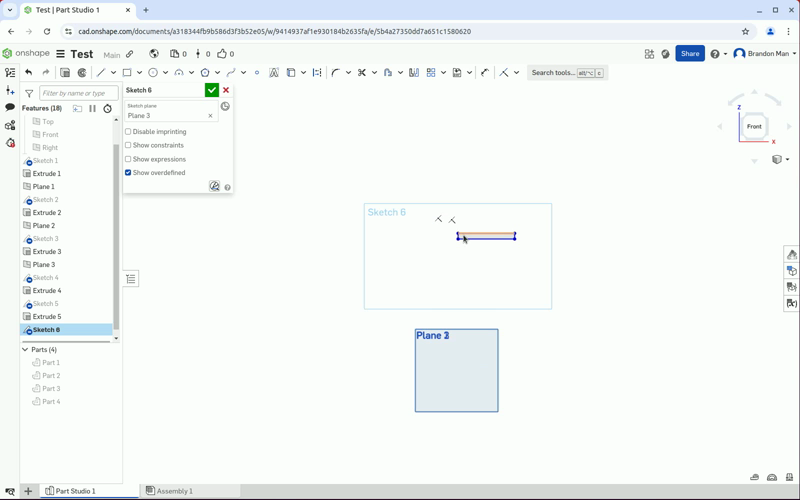
scroll(6)
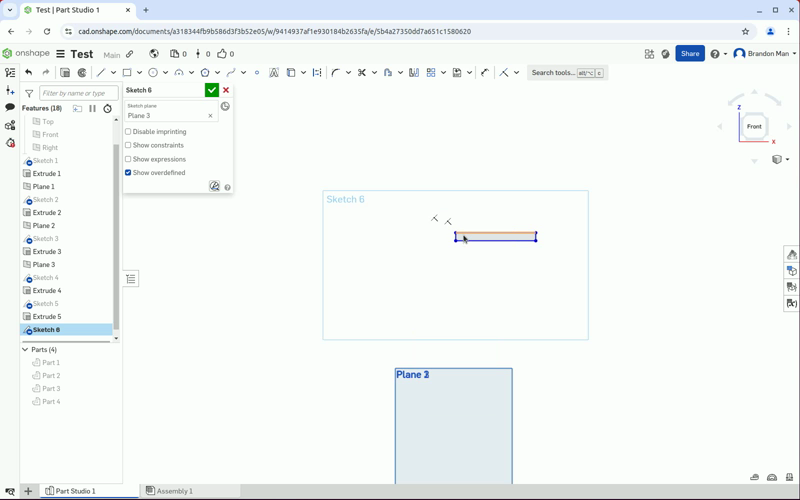
scroll(6)
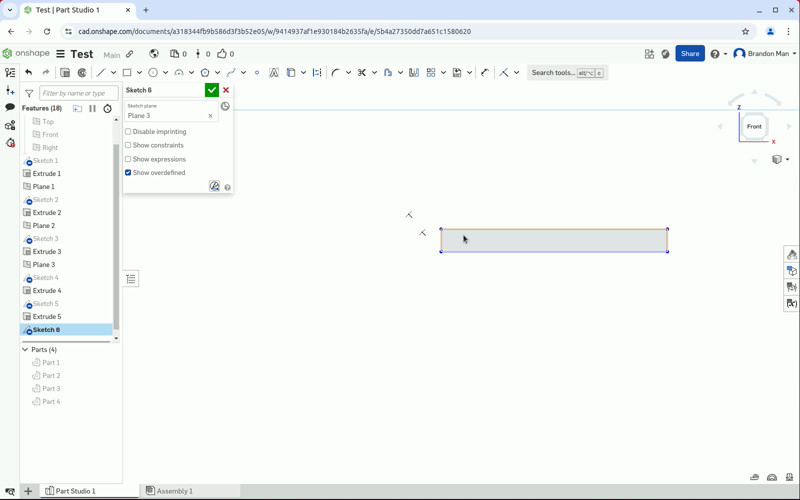
click(463, 234)
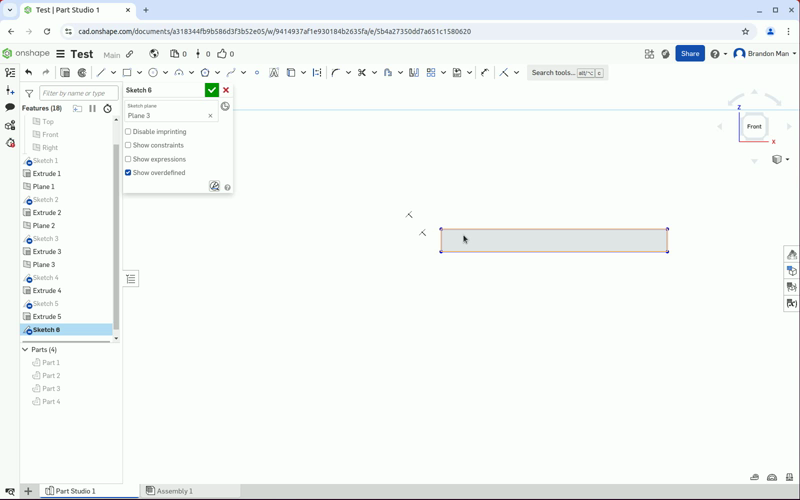
scroll(-6)
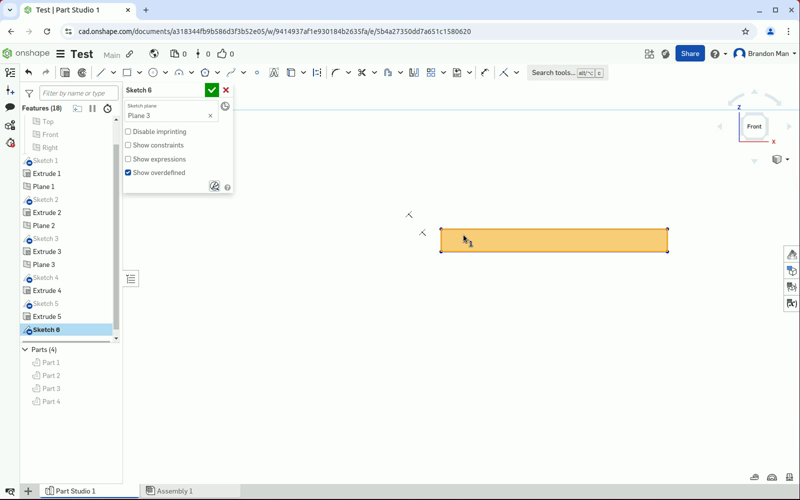
scroll(-6)
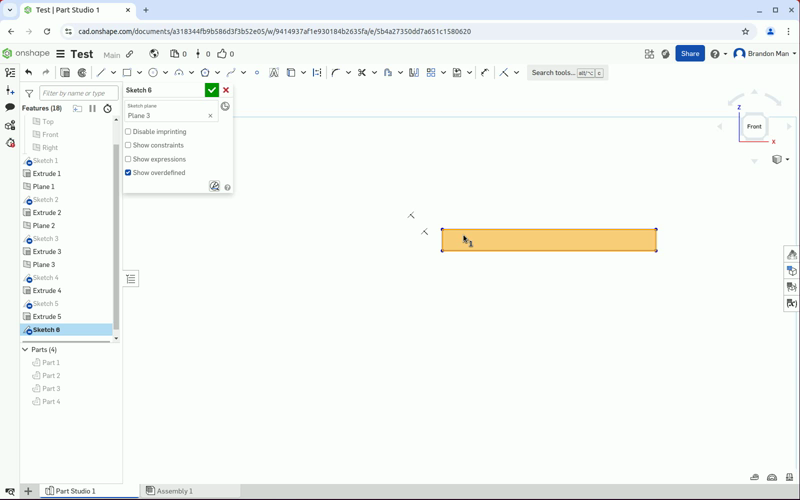
scroll(-6)
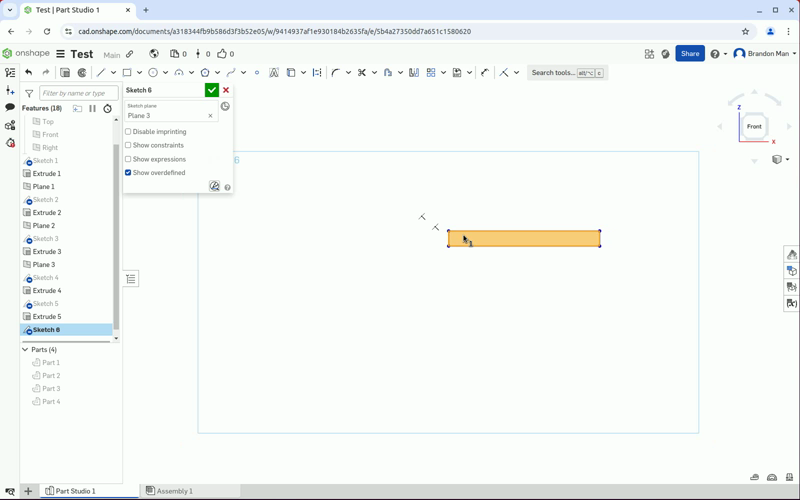
scroll(-6)
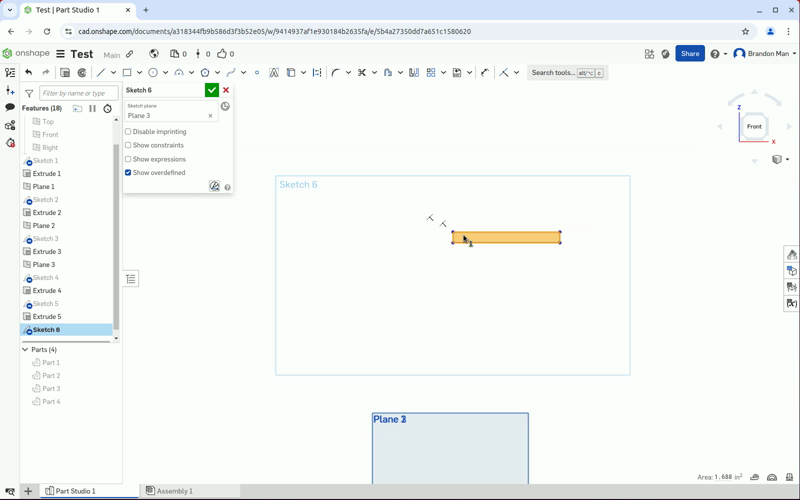
scroll(-6)
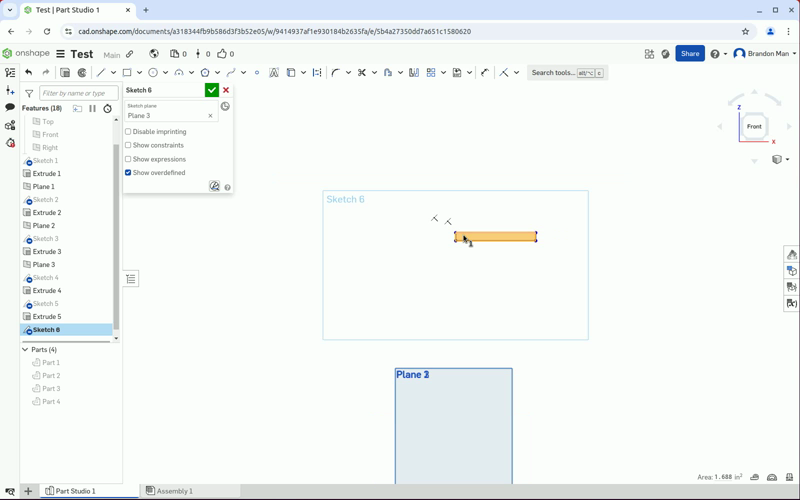
scroll(-6)
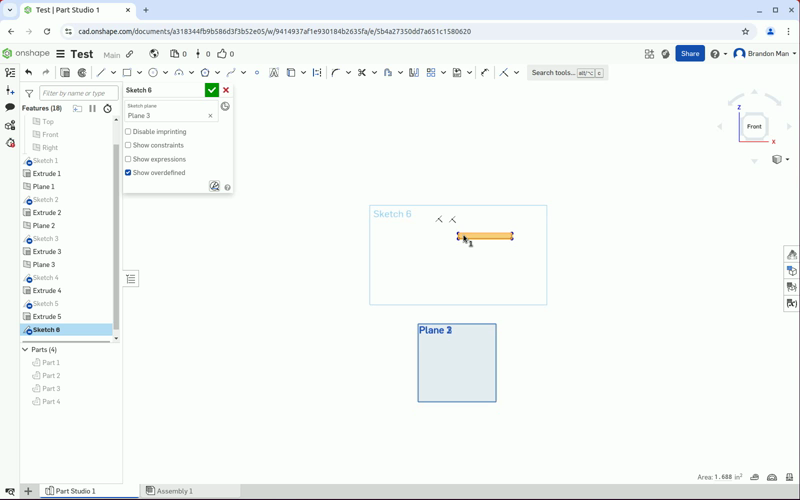
scroll(-6)
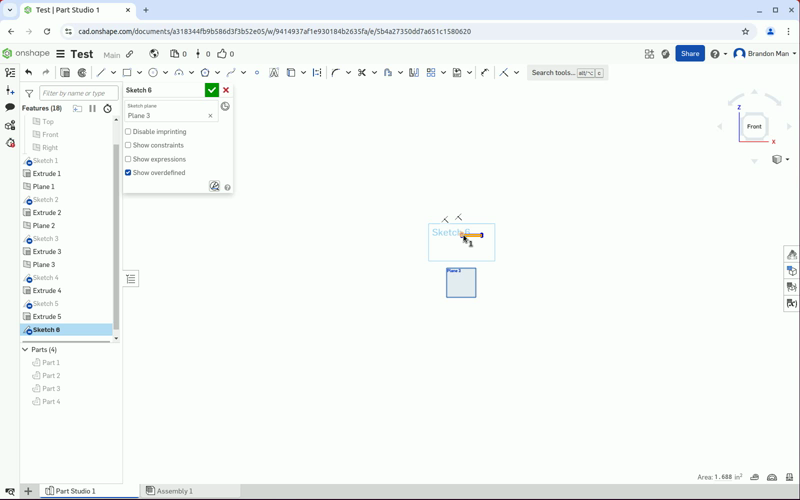
mouse_move(73, 352)
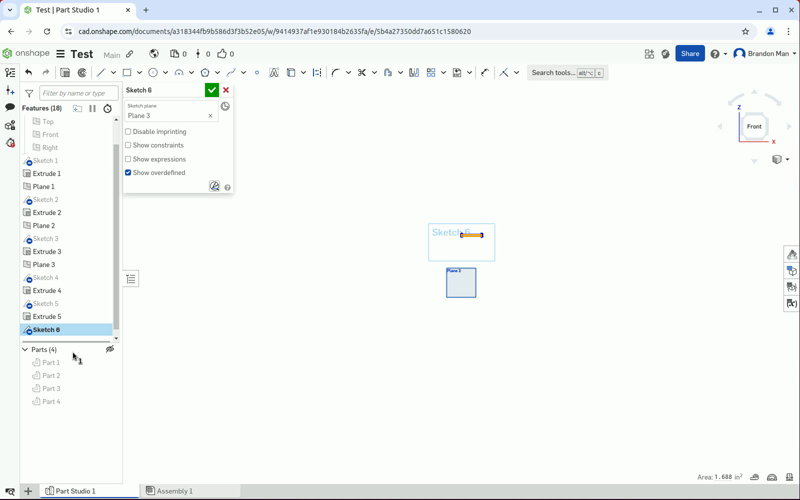
key(shift+y)
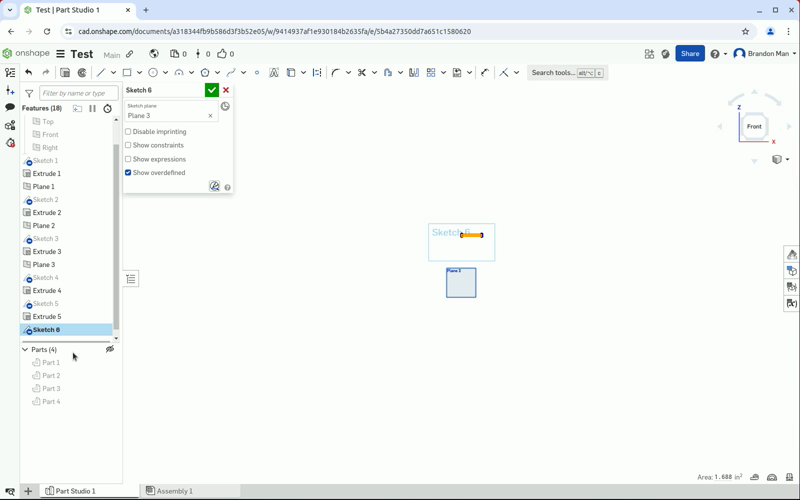
key(shift+e)
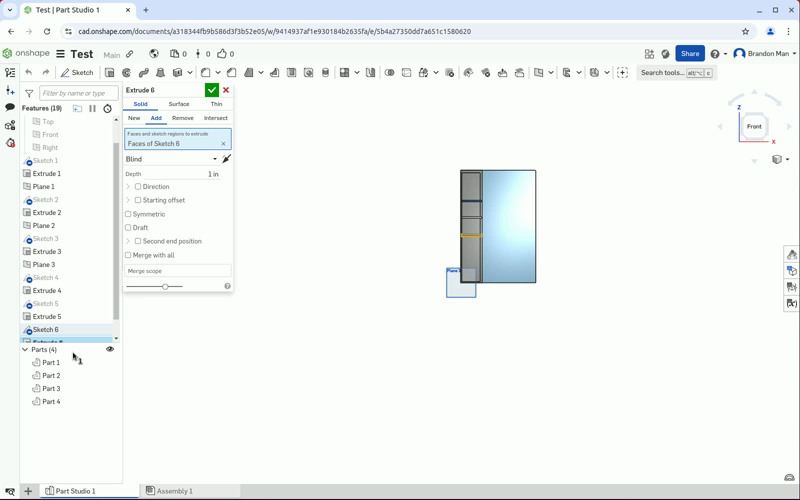
mouse_move(143, 106)
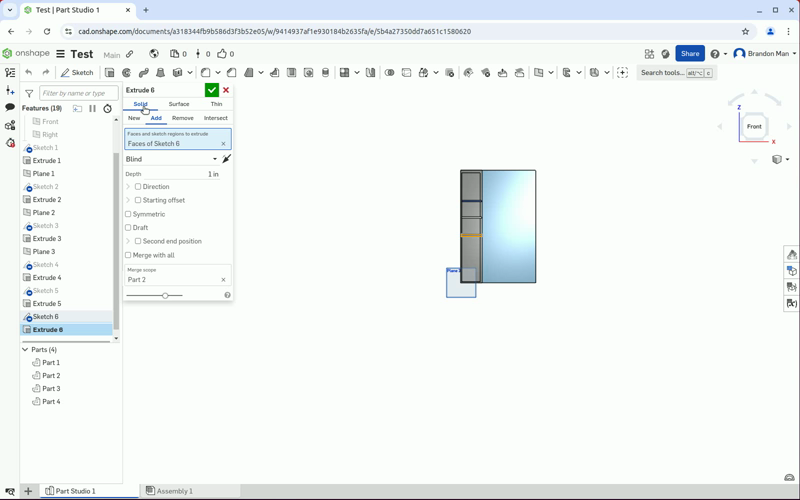
click(143, 106)
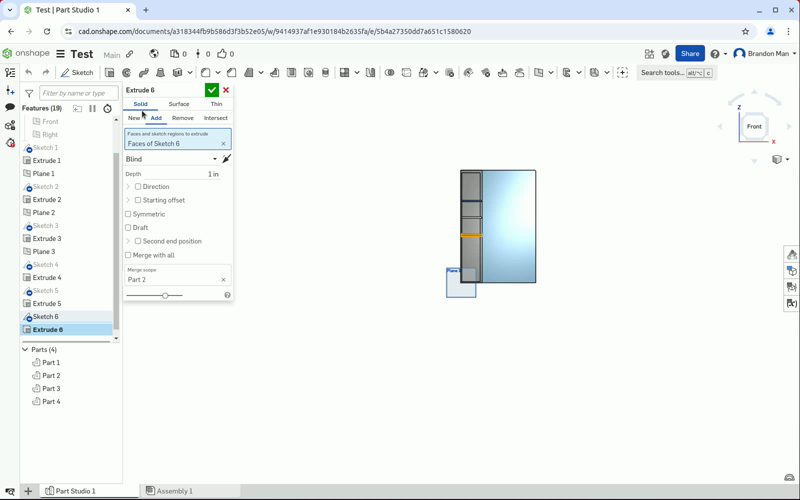
mouse_move(137, 120)
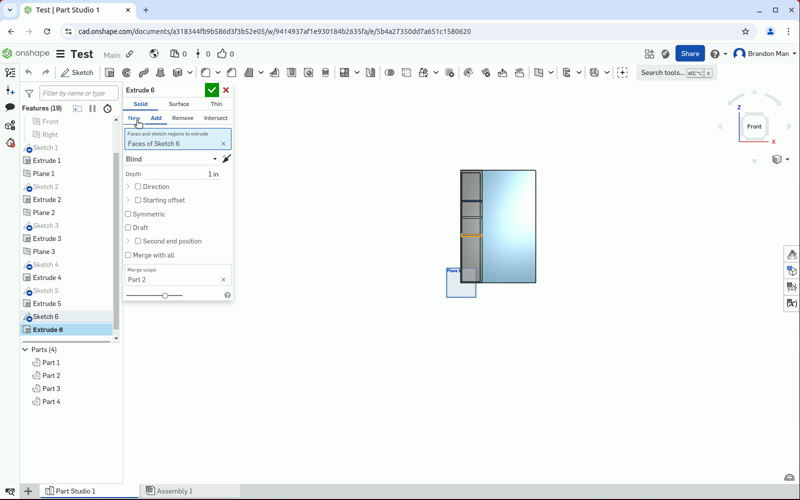
click(137, 120)
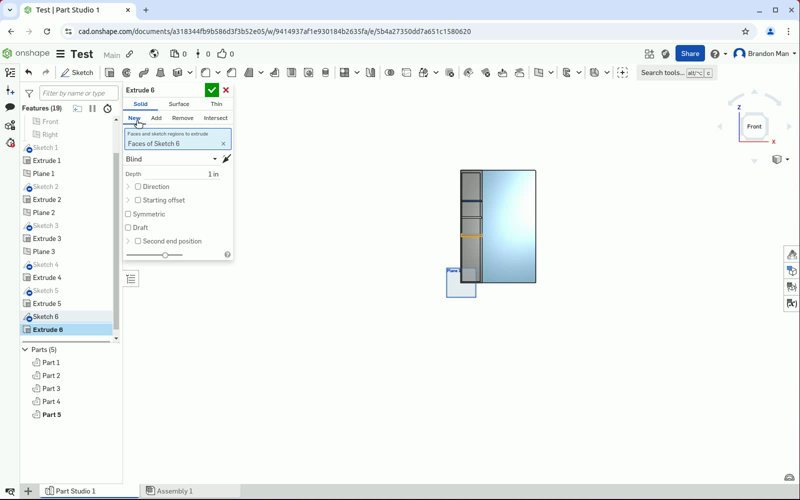
key(tab, 4)
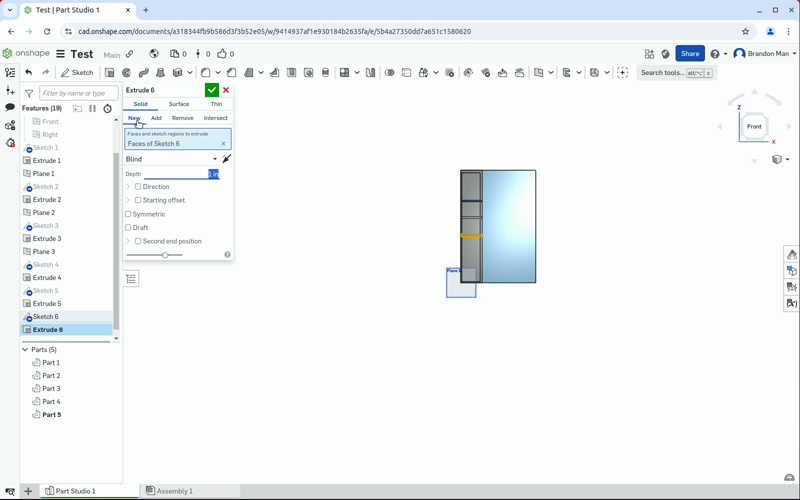
text(2.648)
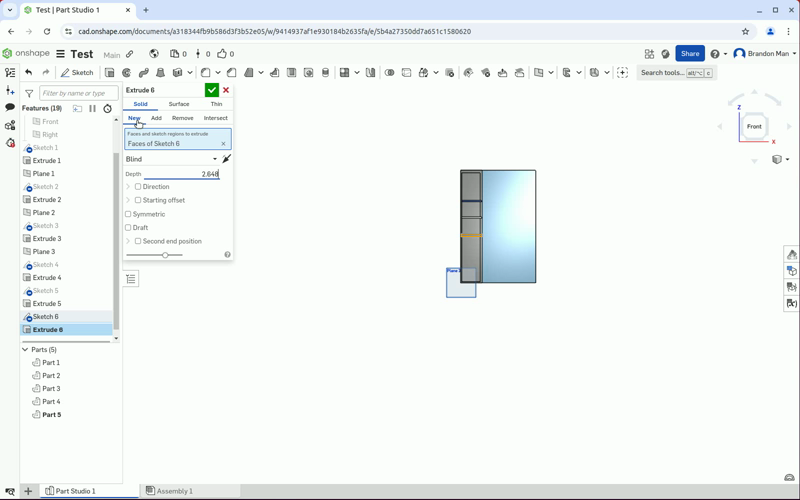
key(enter)
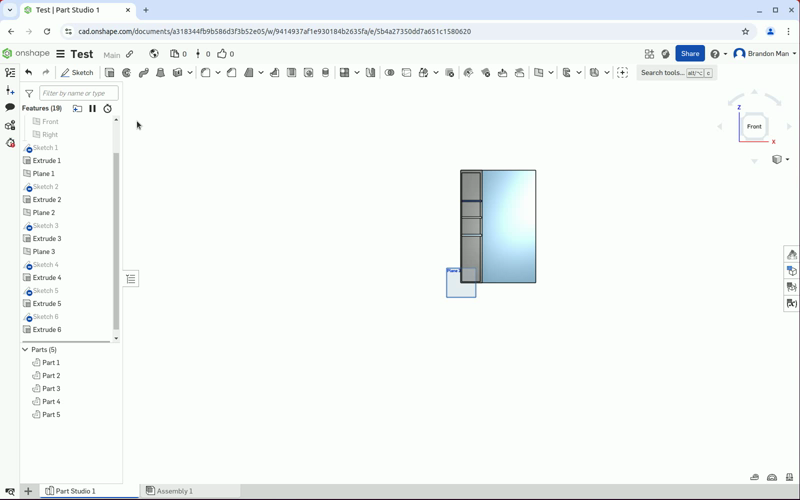
key(shift+h)
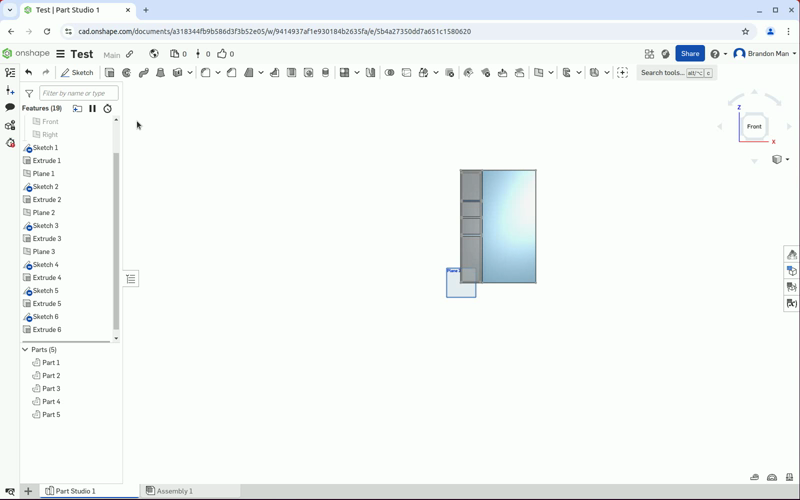
key(shift+h)
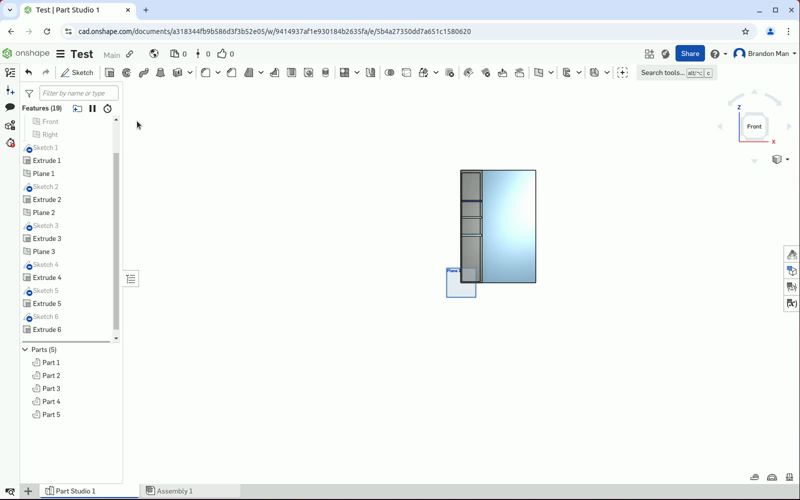
mouse_move(69, 150)
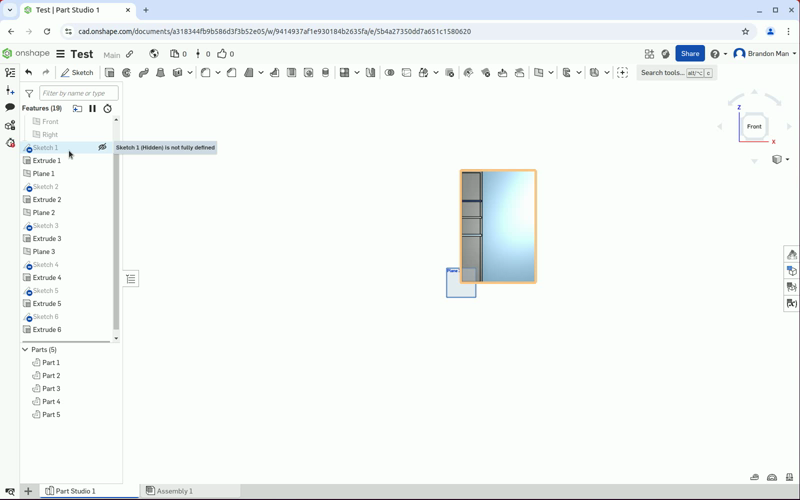
click(69, 150)
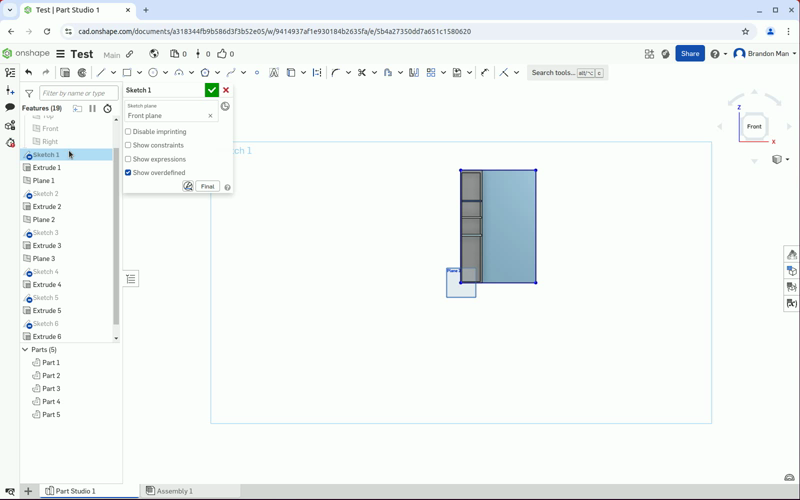
mouse_move(229, 92)
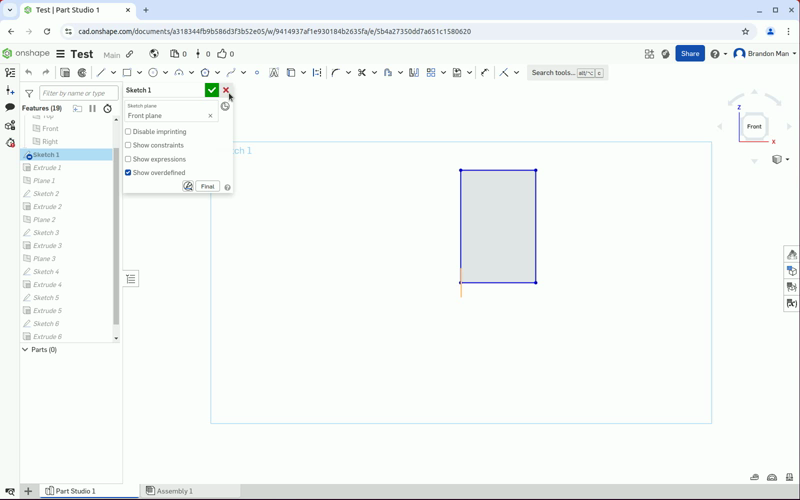
click(229, 92)
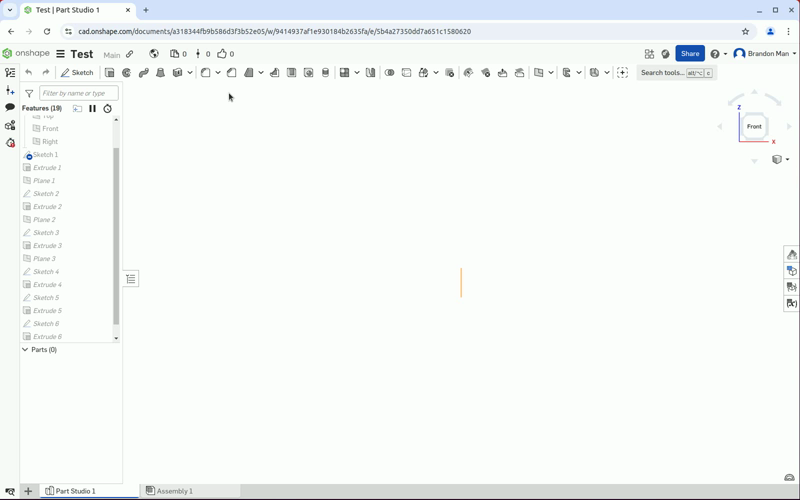
key(shift+s)
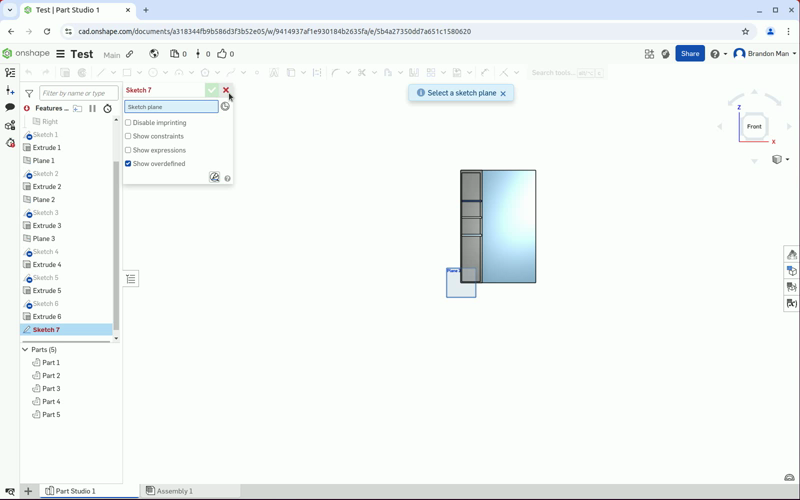
mouse_move(69, 241)
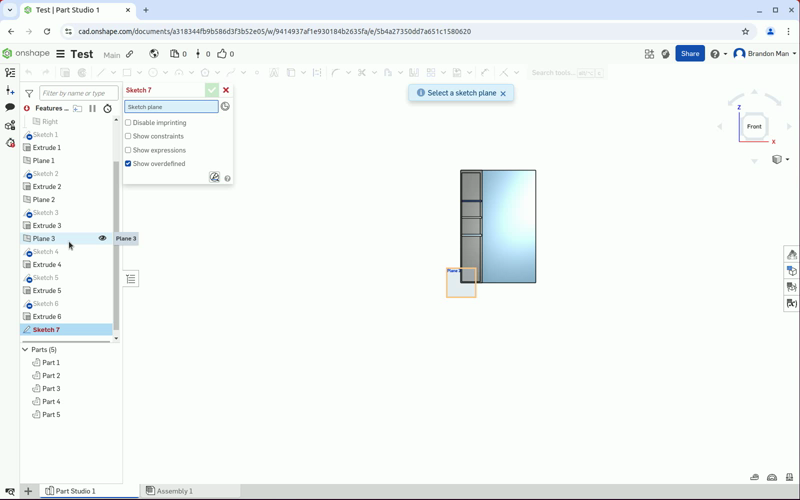
click(69, 241)
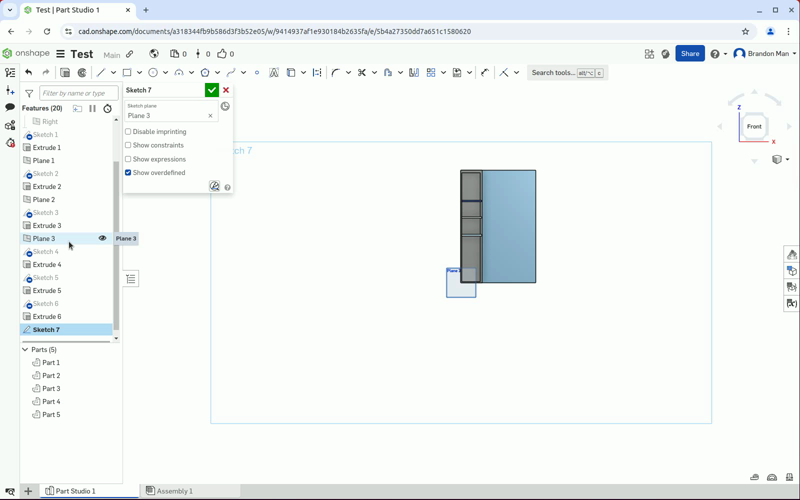
mouse_move(73, 352)
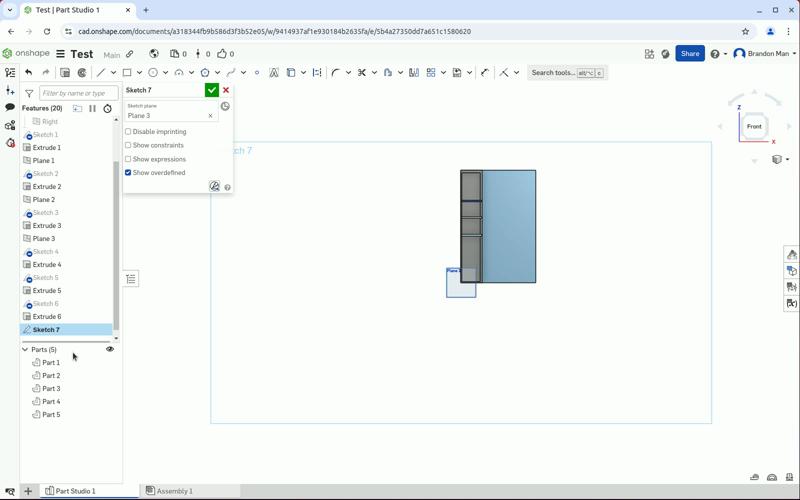
key(y)
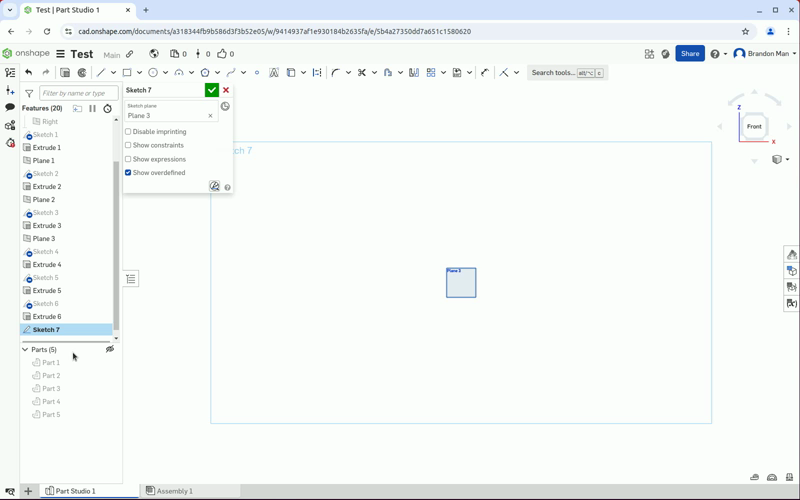
key(l)
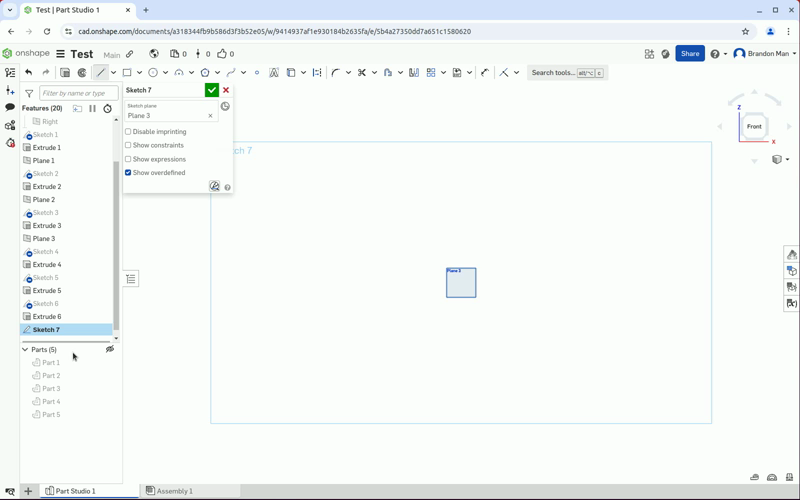
key_down(shift)
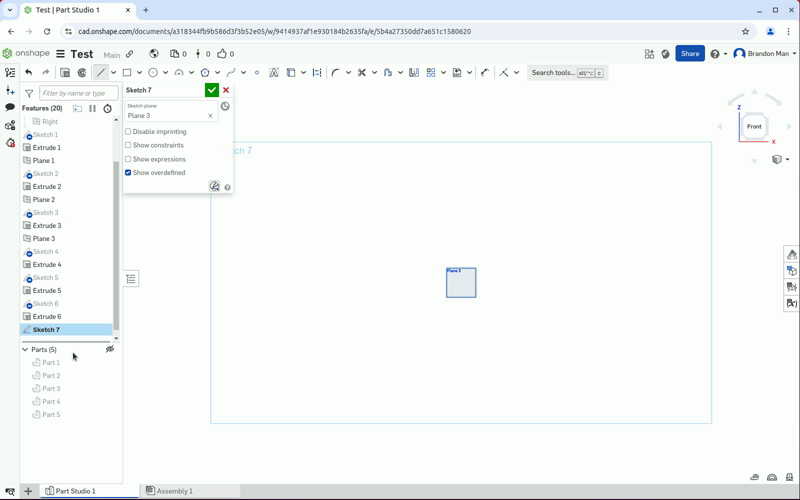
mouse_move(461, 251)
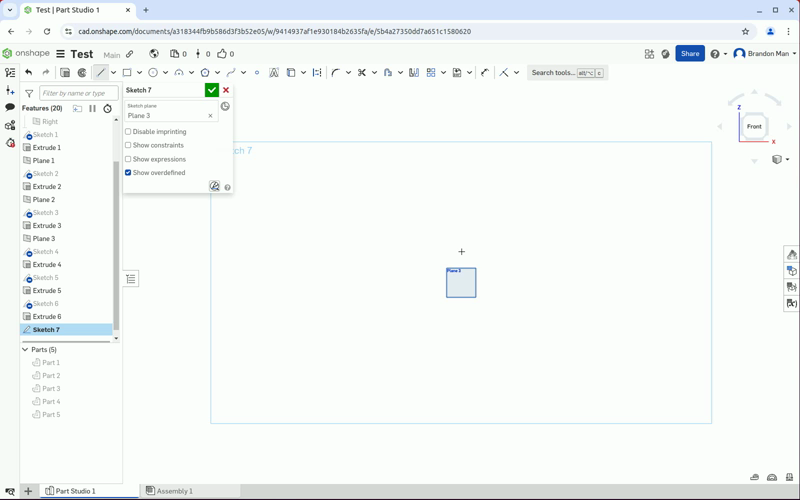
click(461, 251)
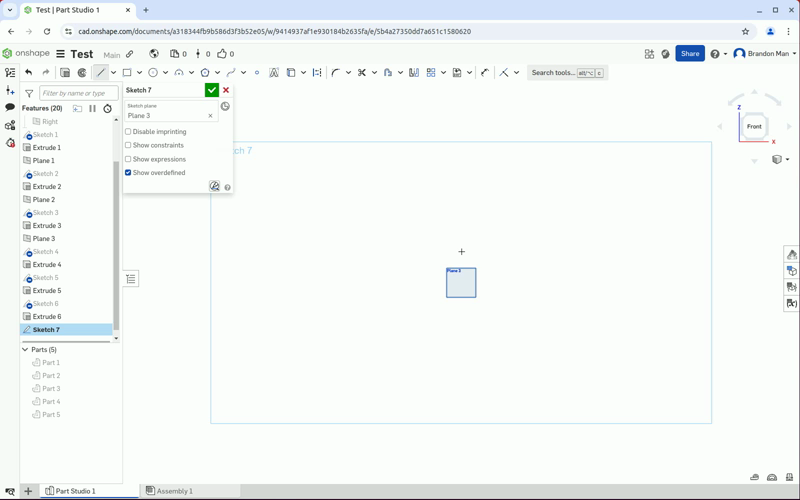
key_up(shift)
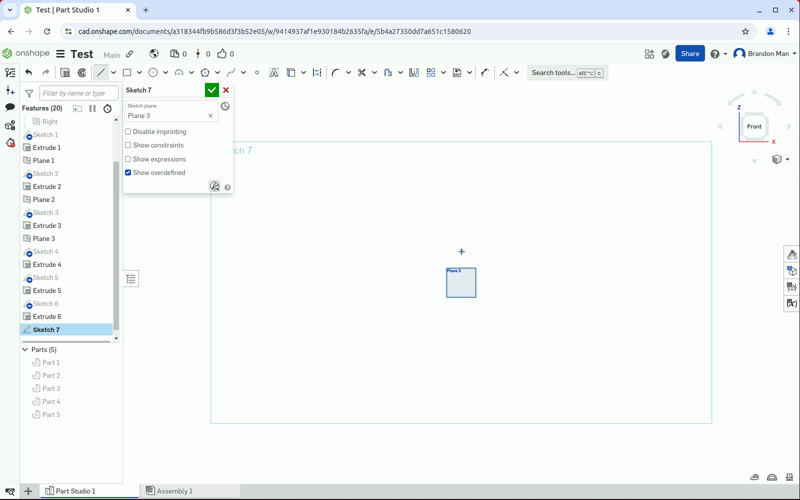
key_down(shift)
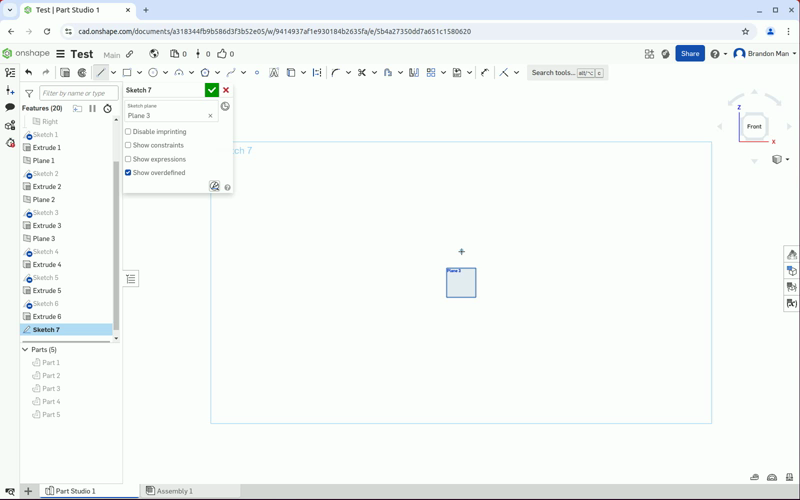
mouse_move(492, 251)
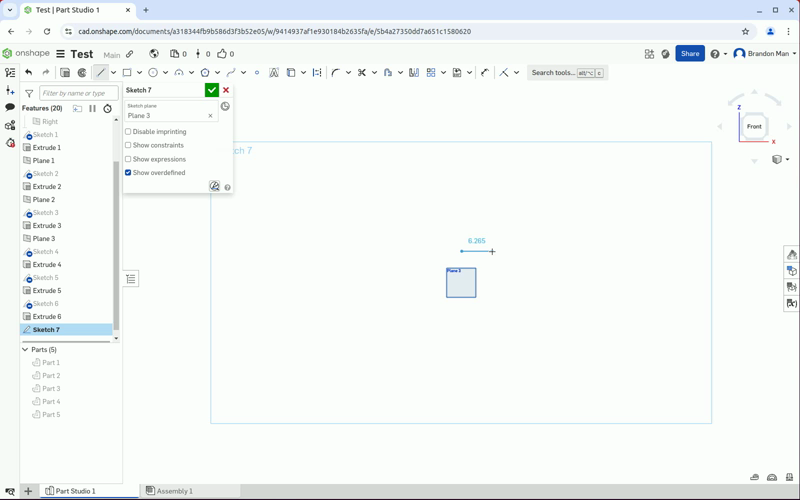
mouse_move(481, 251)
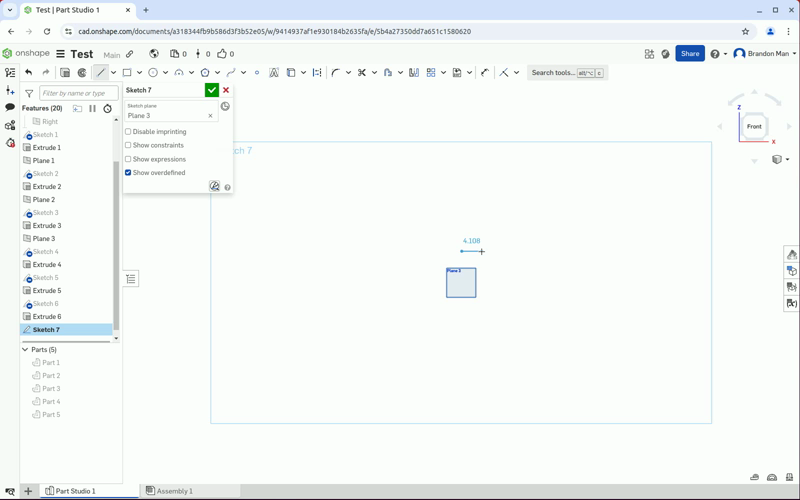
click(481, 251)
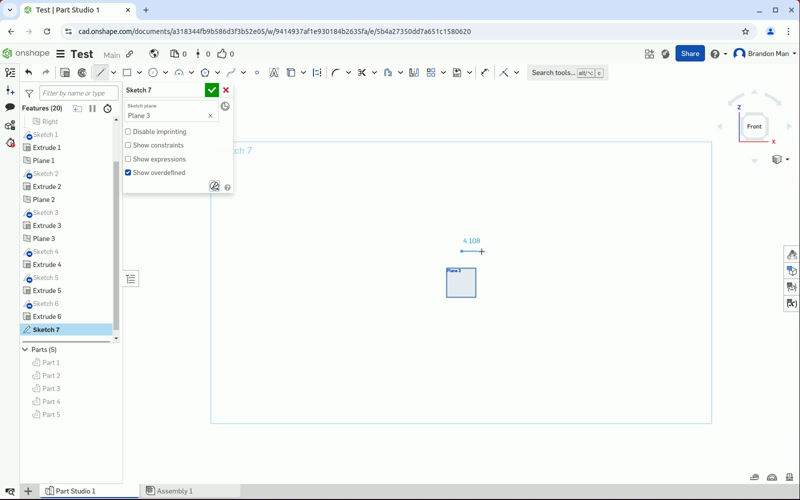
key_up(shift)
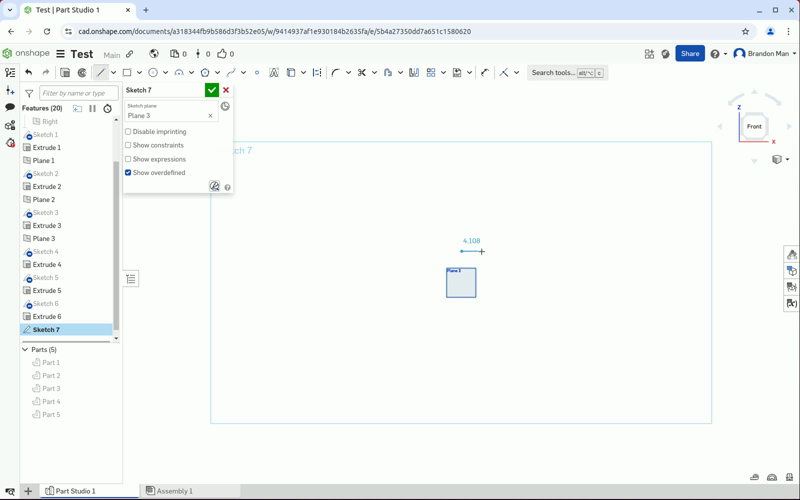
key_down(shift)
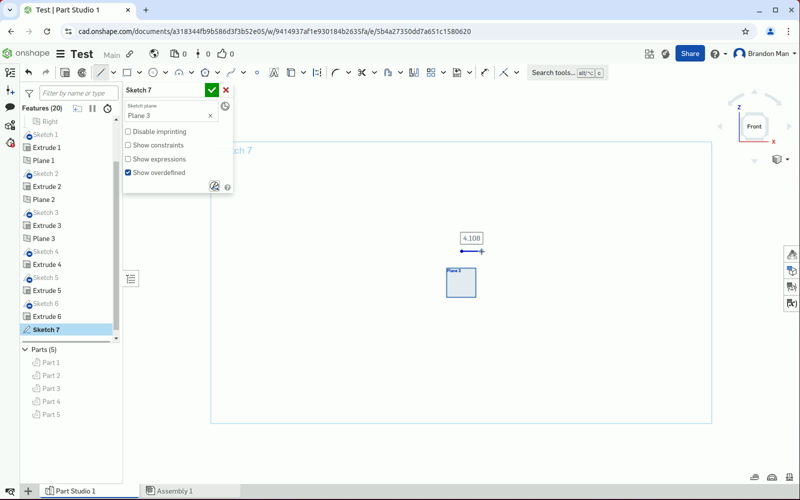
mouse_move(511, 251)
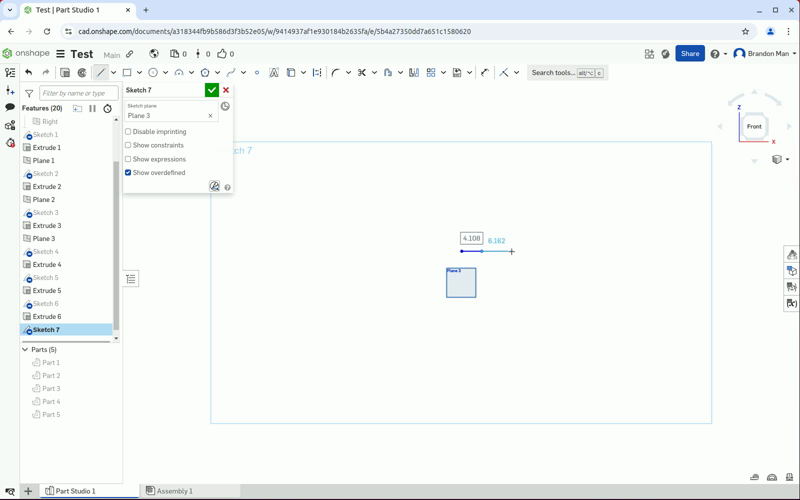
mouse_move(481, 249)
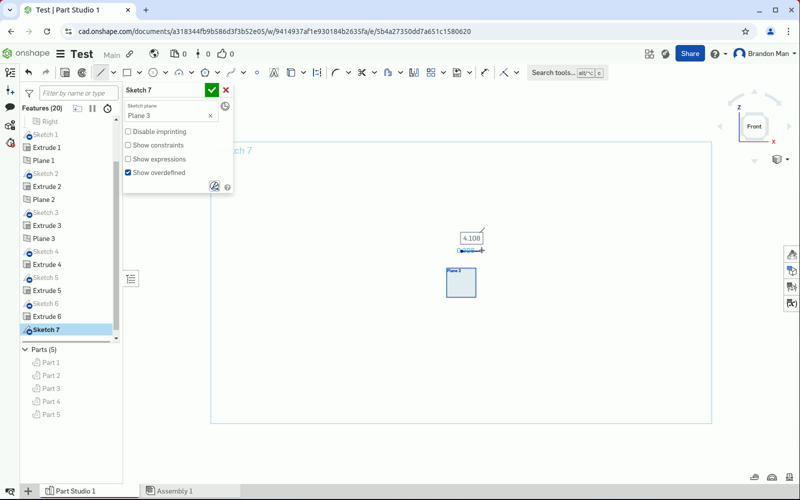
scroll(6)
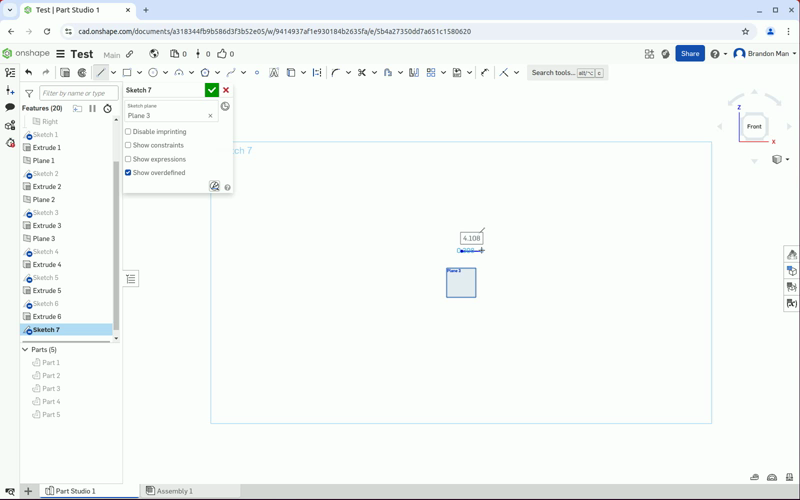
scroll(6)
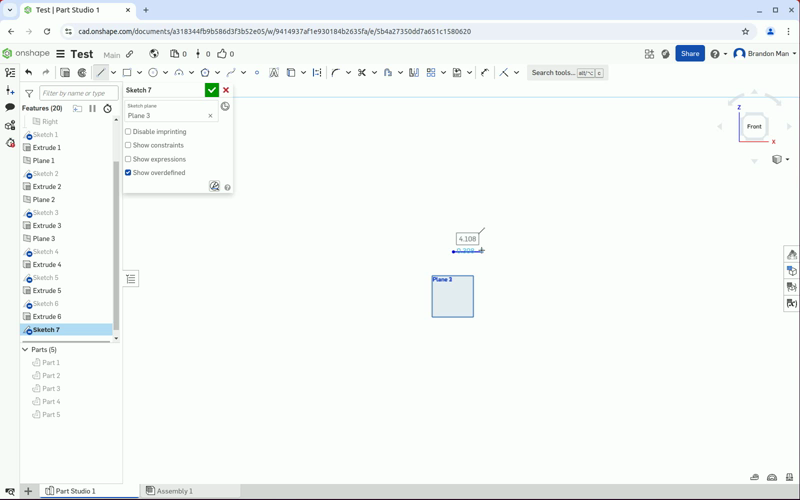
scroll(6)
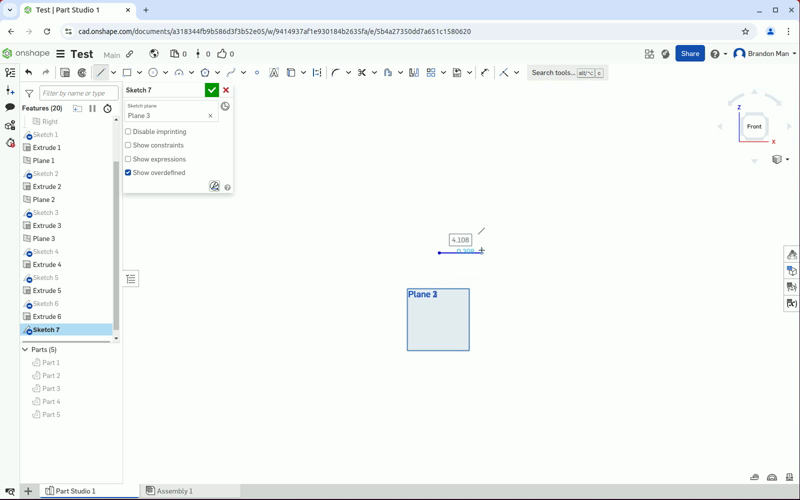
scroll(6)
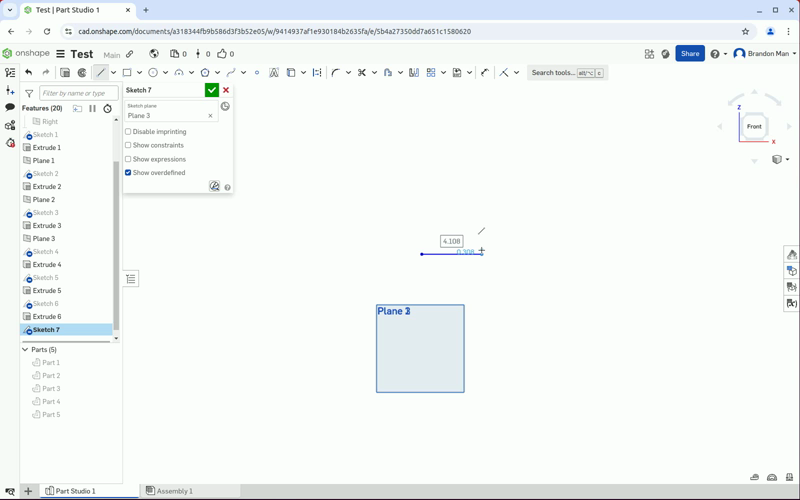
scroll(6)
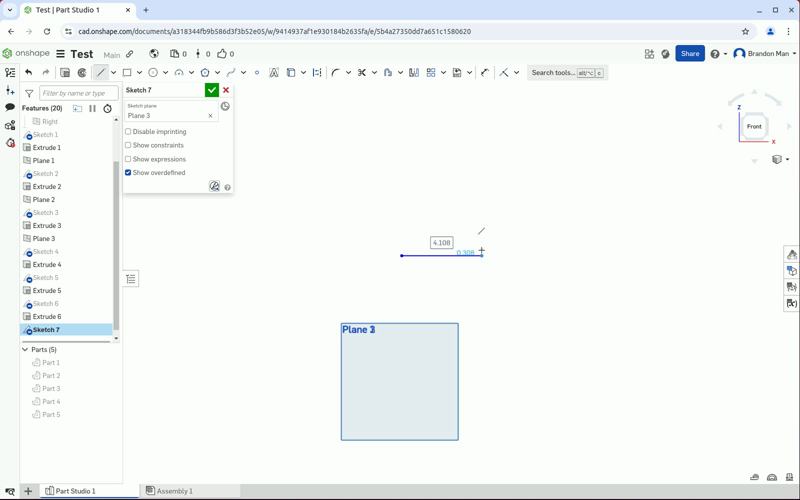
scroll(6)
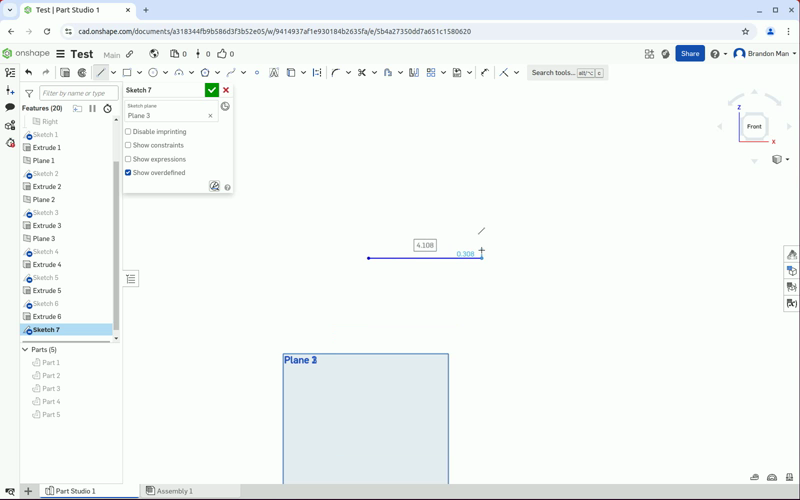
scroll(6)
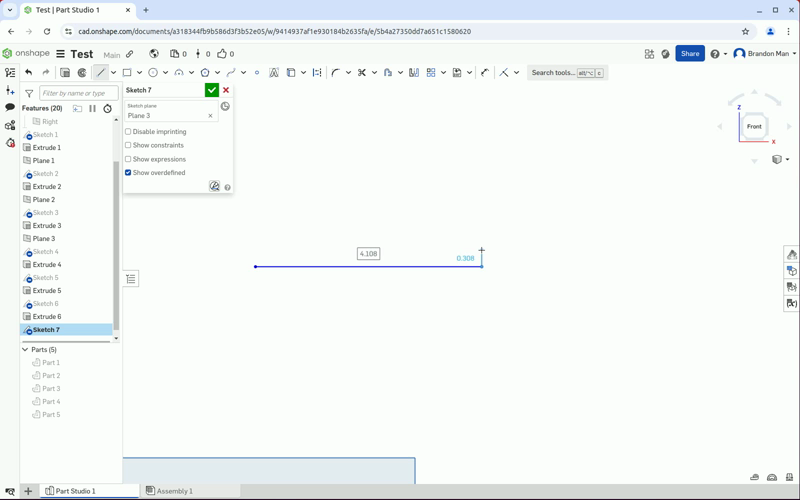
click(481, 249)
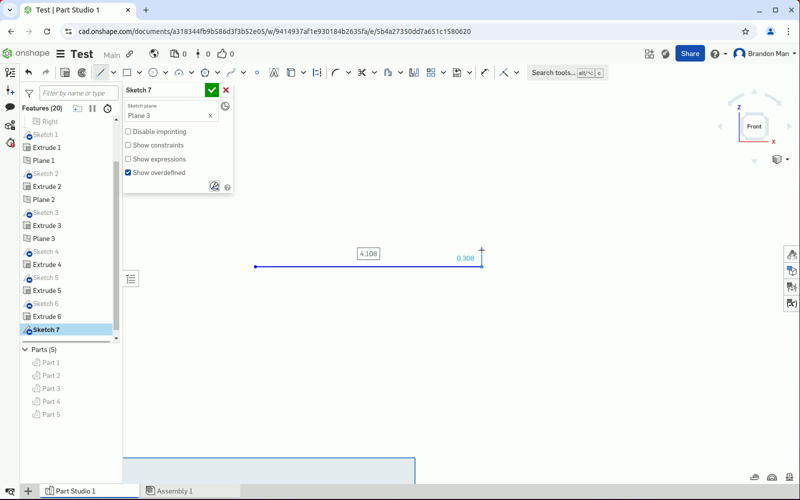
scroll(-6)
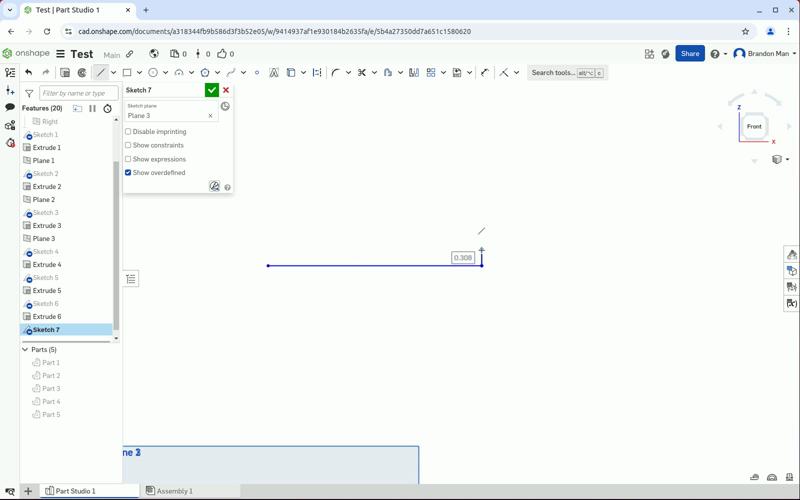
scroll(-6)
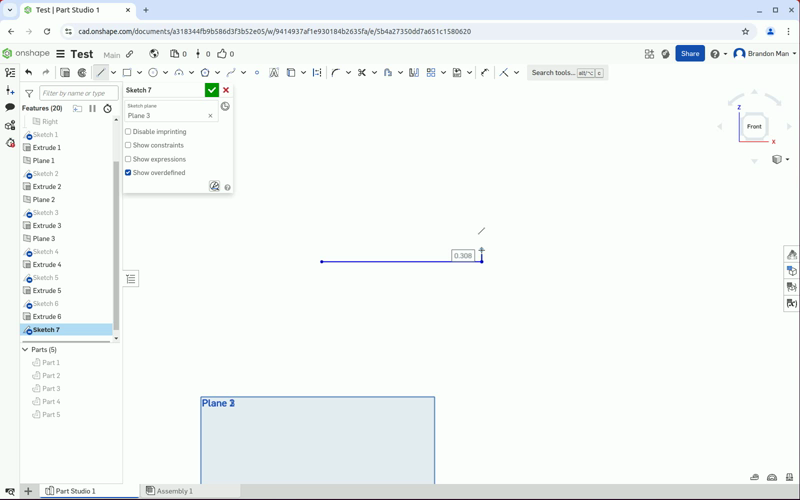
scroll(-6)
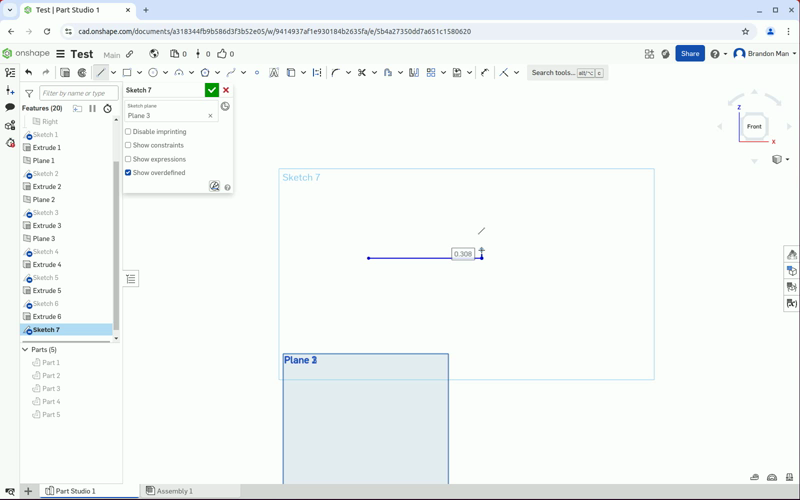
scroll(-6)
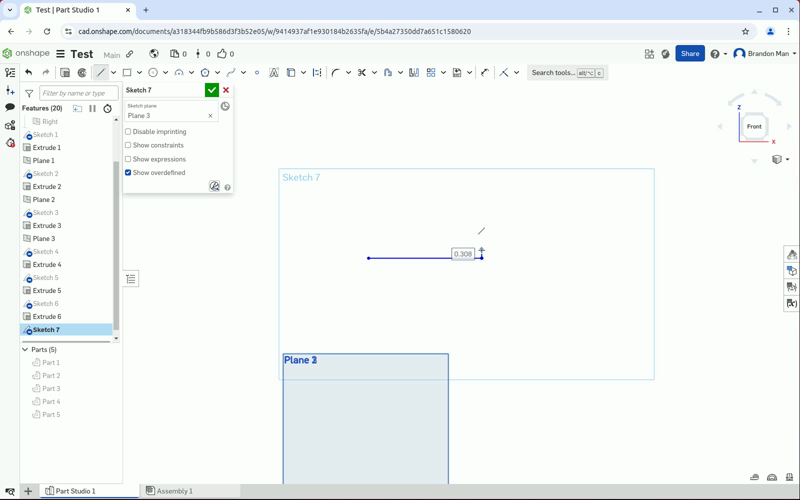
scroll(-6)
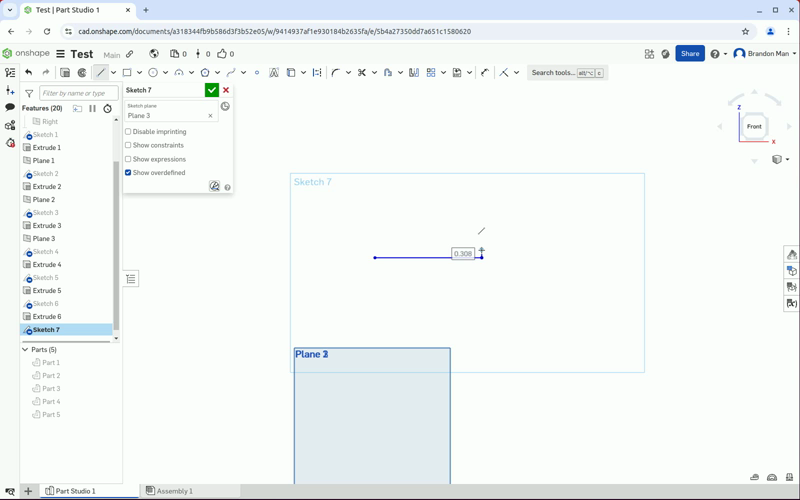
scroll(-6)
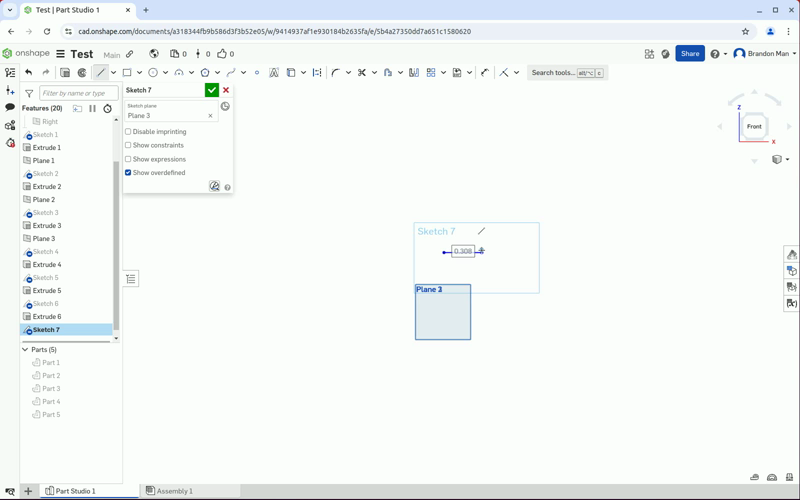
scroll(-6)
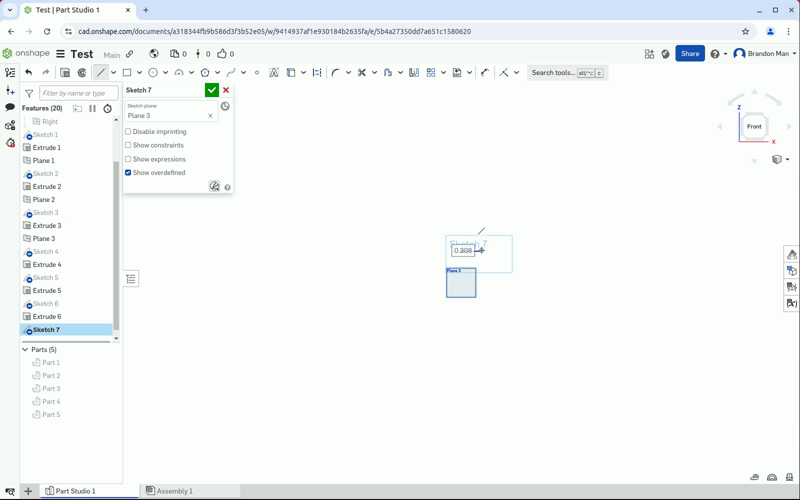
key_up(shift)
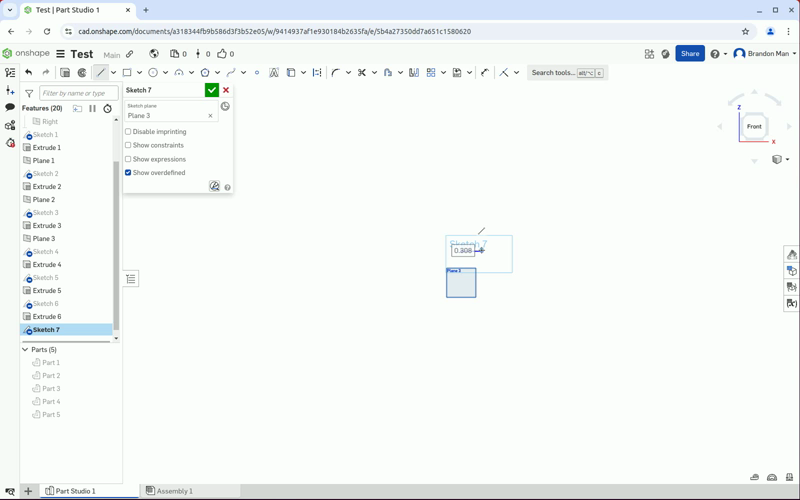
key_down(shift)
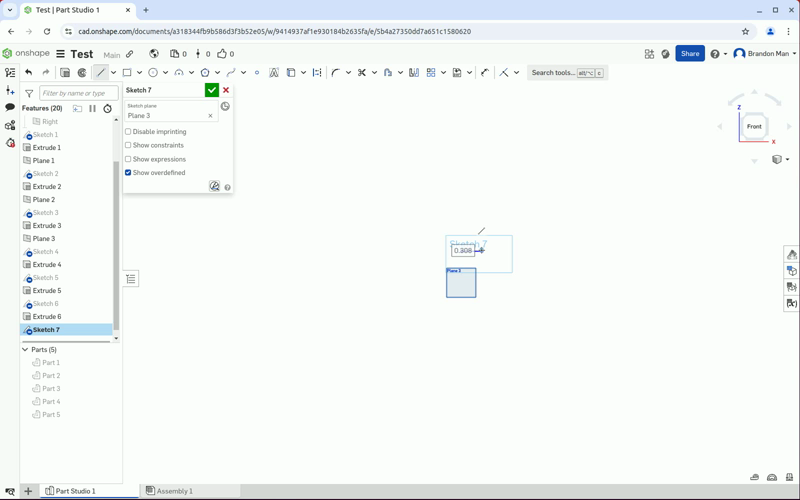
mouse_move(511, 249)
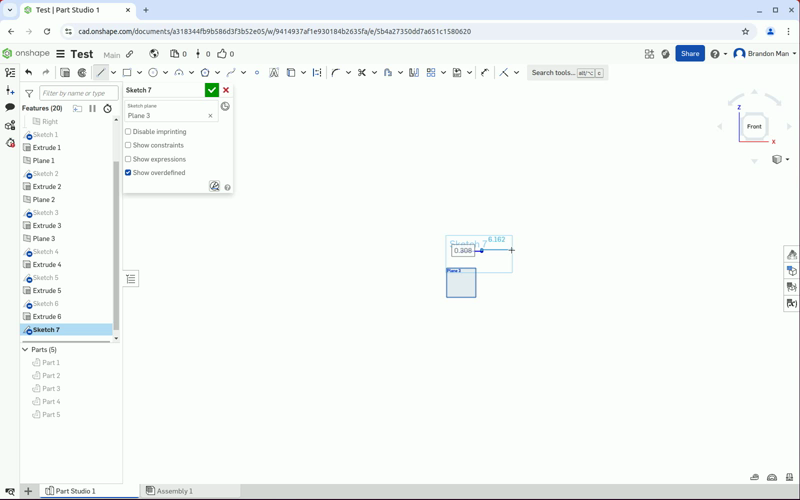
mouse_move(461, 249)
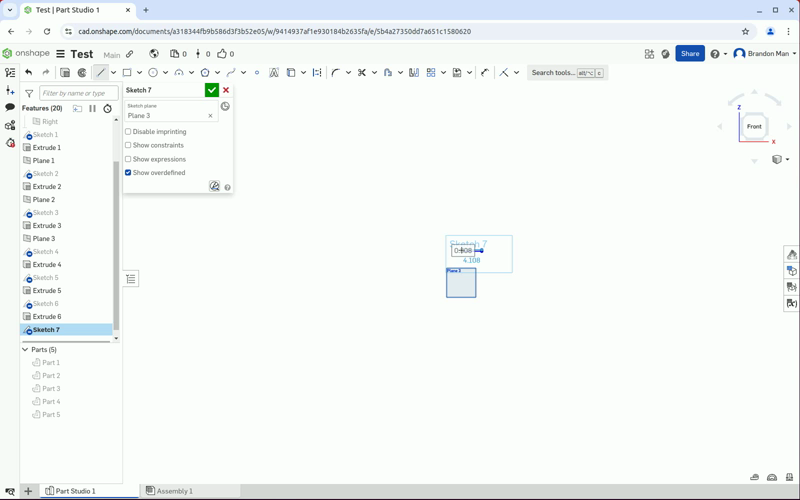
scroll(6)
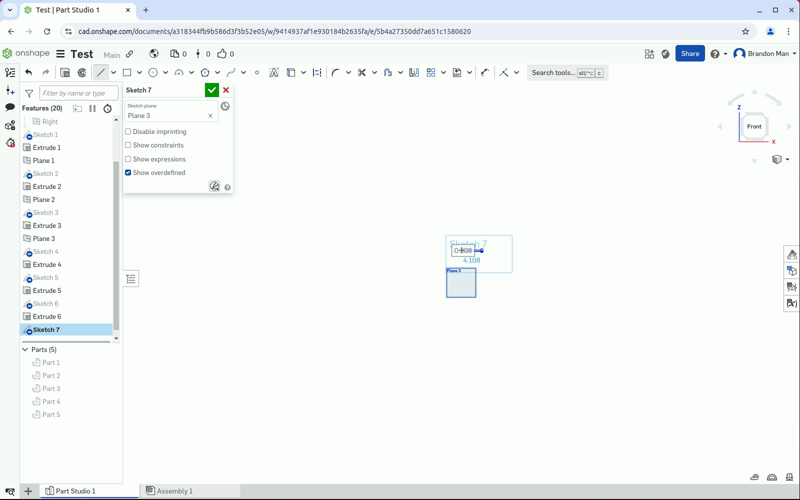
scroll(6)
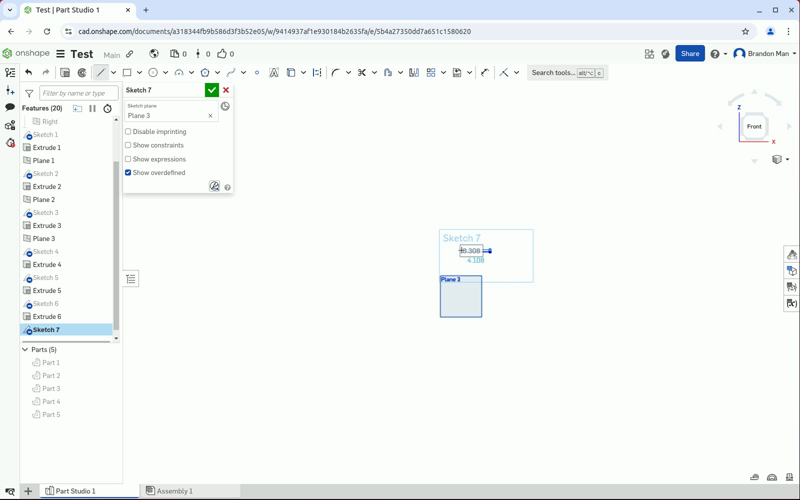
scroll(6)
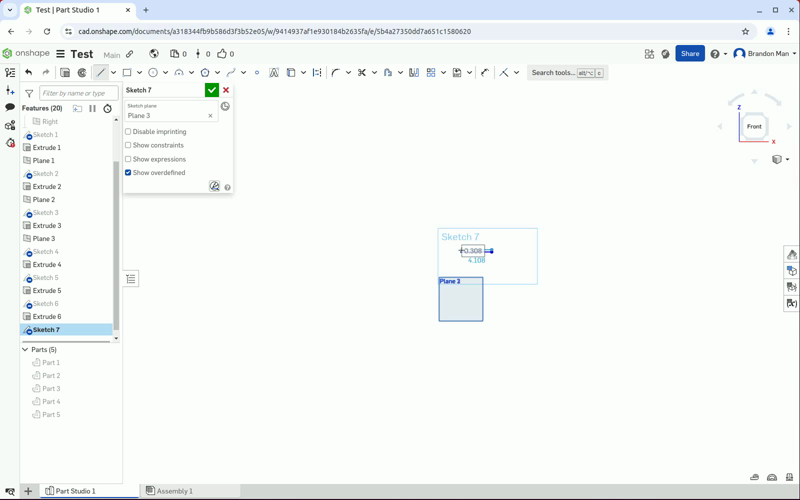
scroll(6)
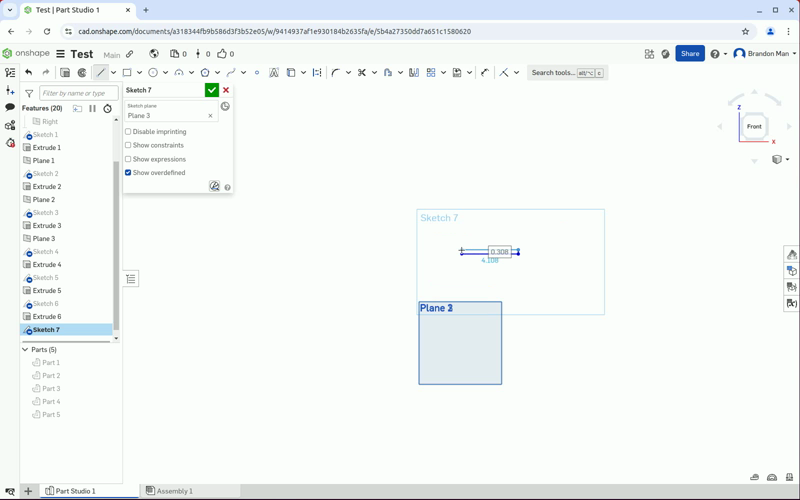
scroll(6)
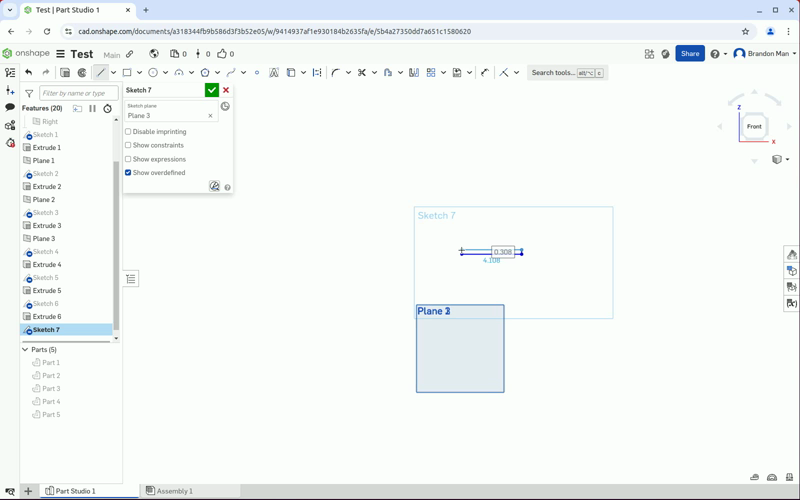
scroll(6)
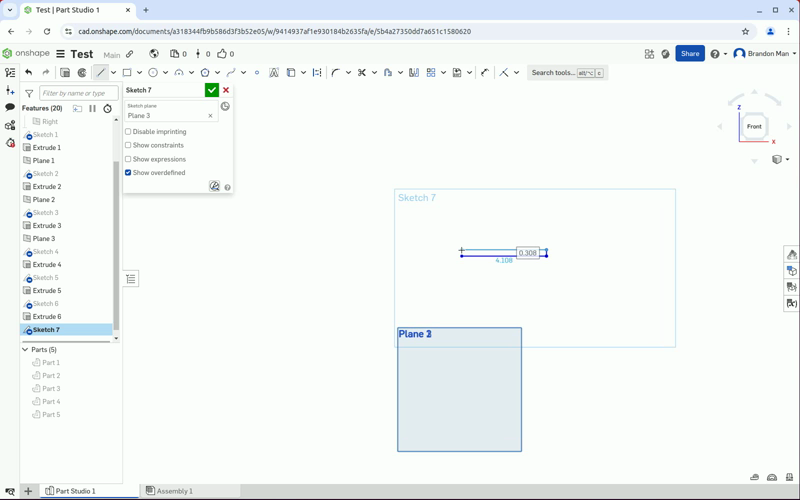
scroll(6)
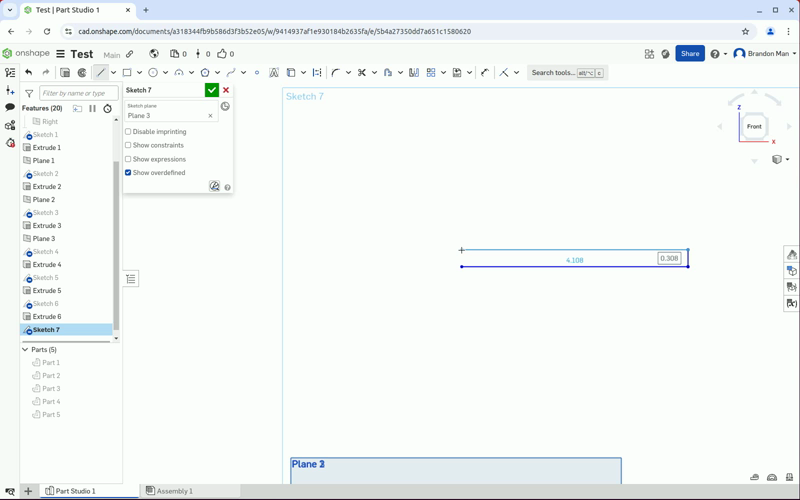
click(461, 249)
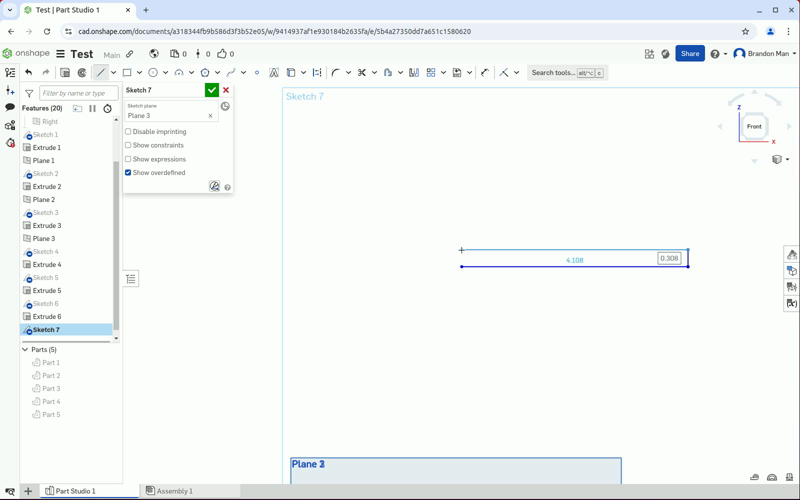
scroll(-6)
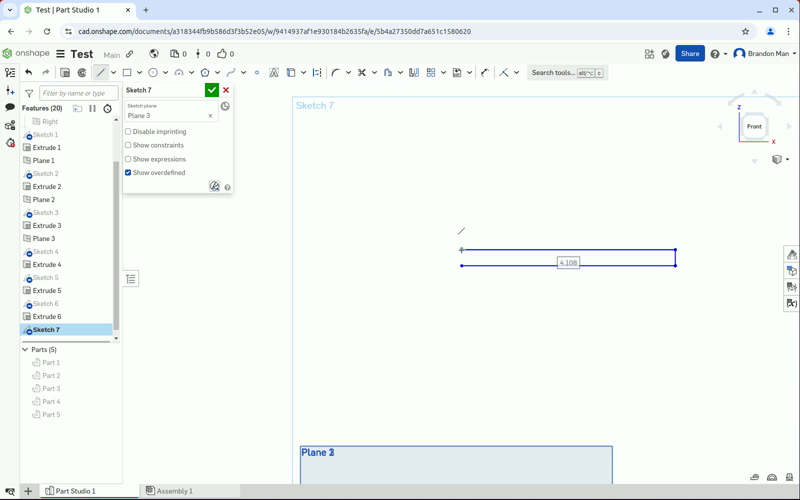
scroll(-6)
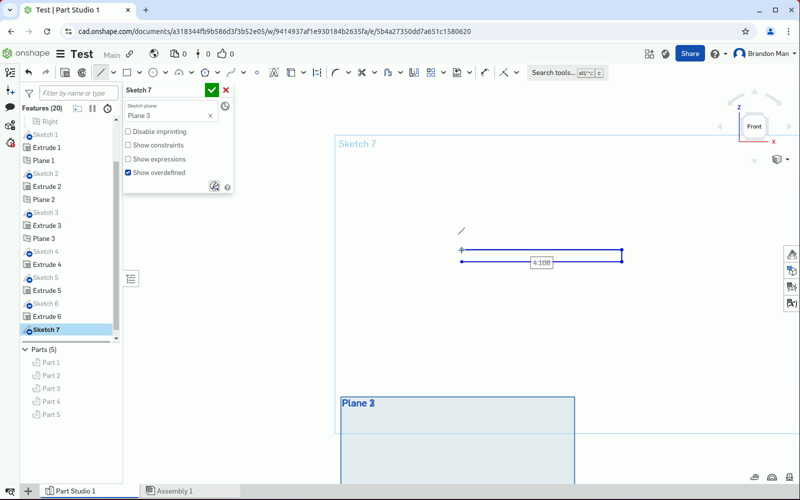
scroll(-6)
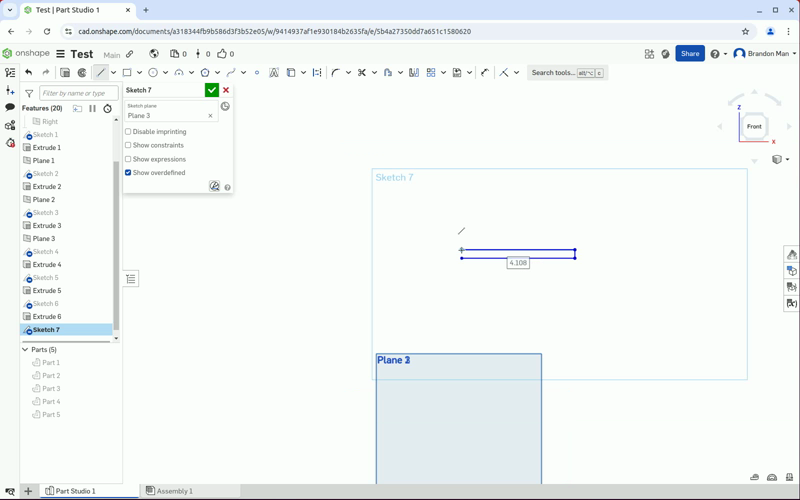
scroll(-6)
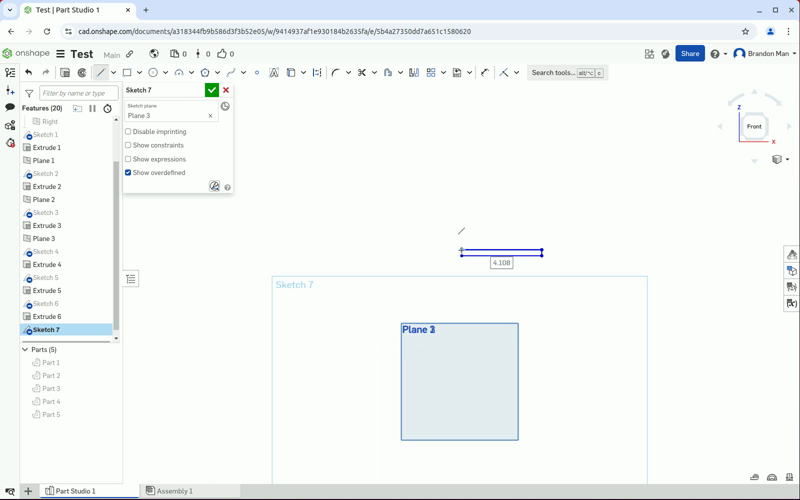
scroll(-6)
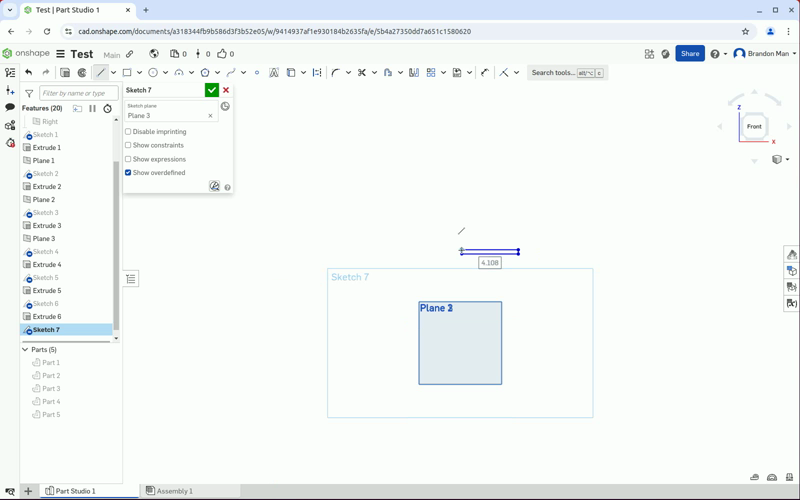
scroll(-6)
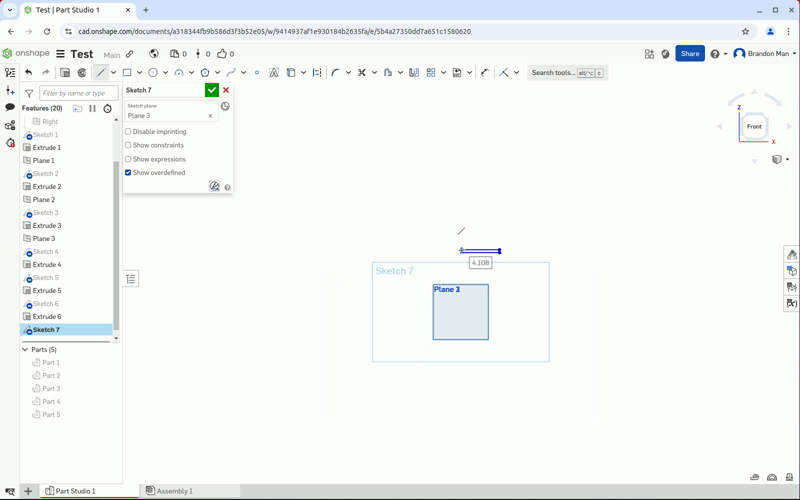
scroll(-6)
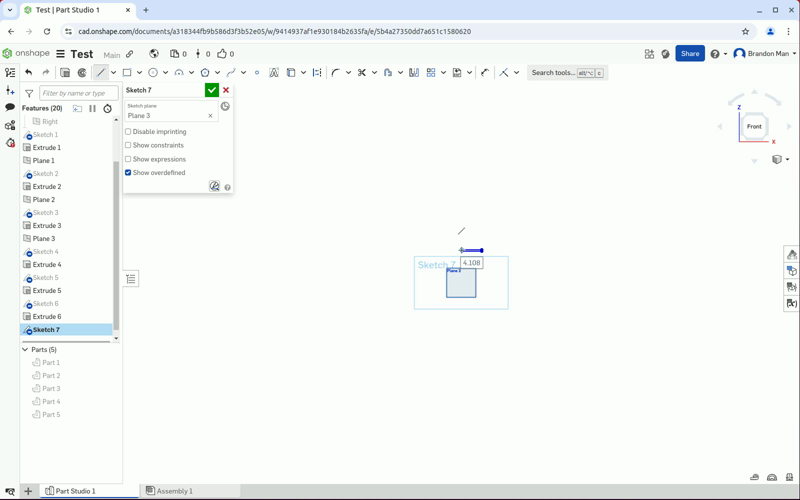
key_up(shift)
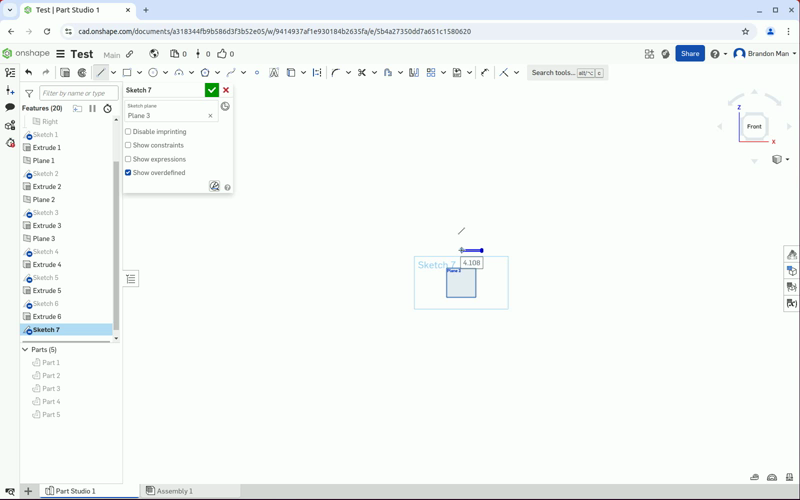
mouse_move(492, 249)
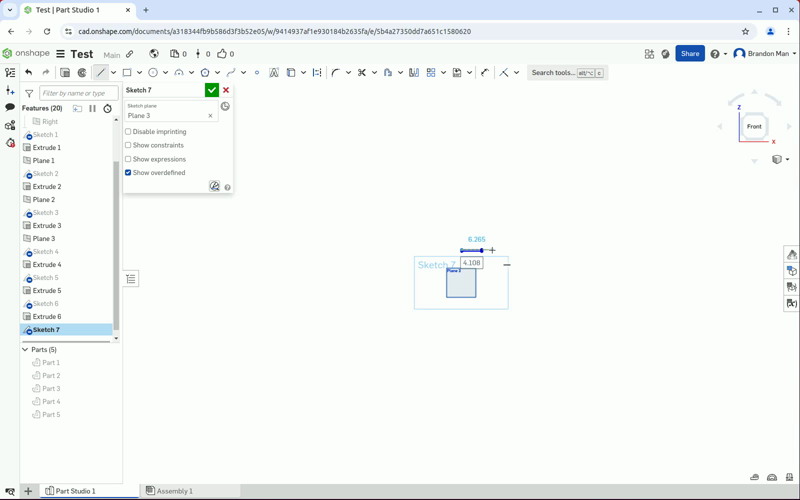
key_down(shift)
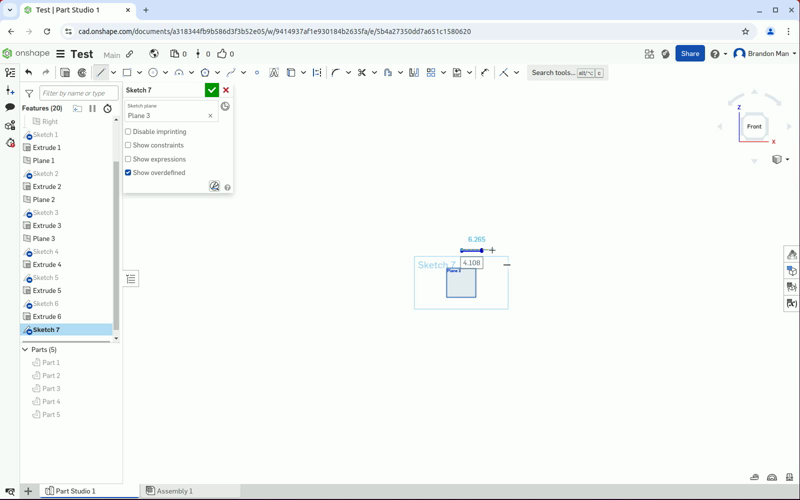
mouse_move(461, 251)
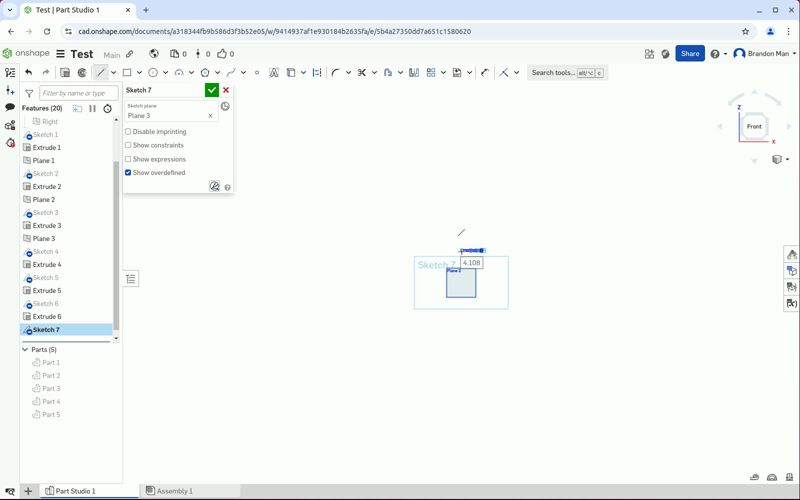
scroll(6)
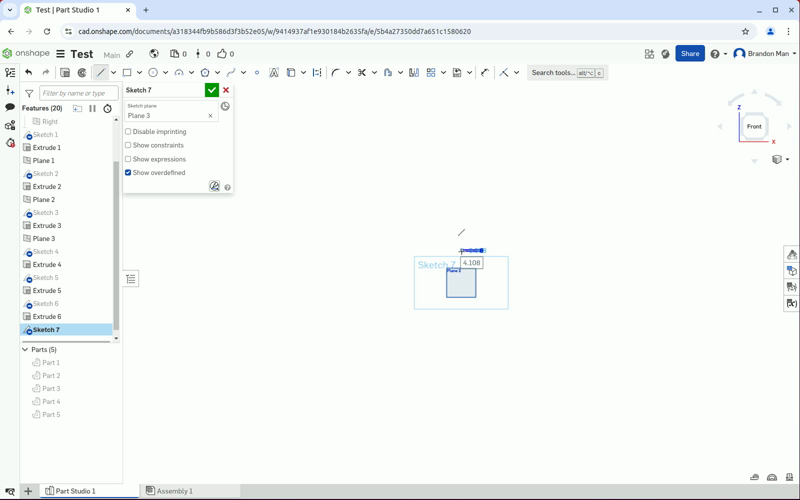
scroll(6)
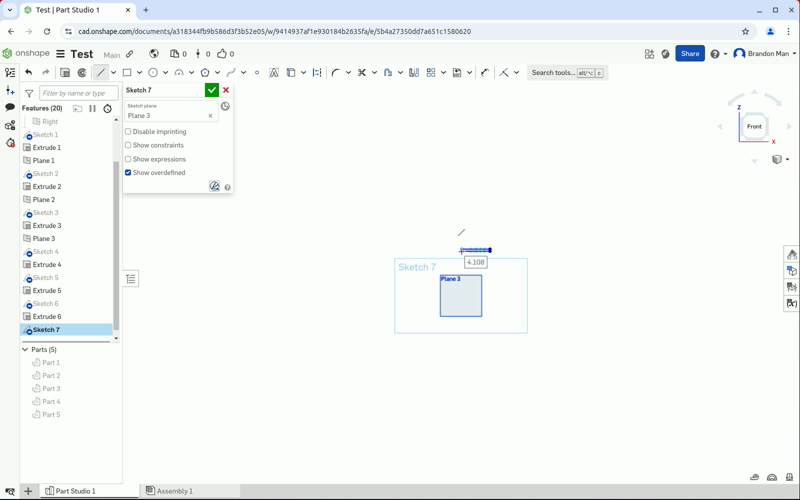
scroll(6)
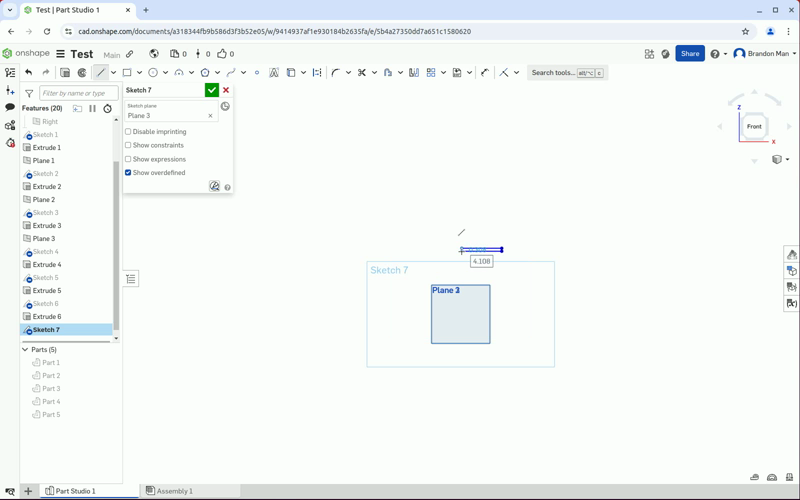
scroll(6)
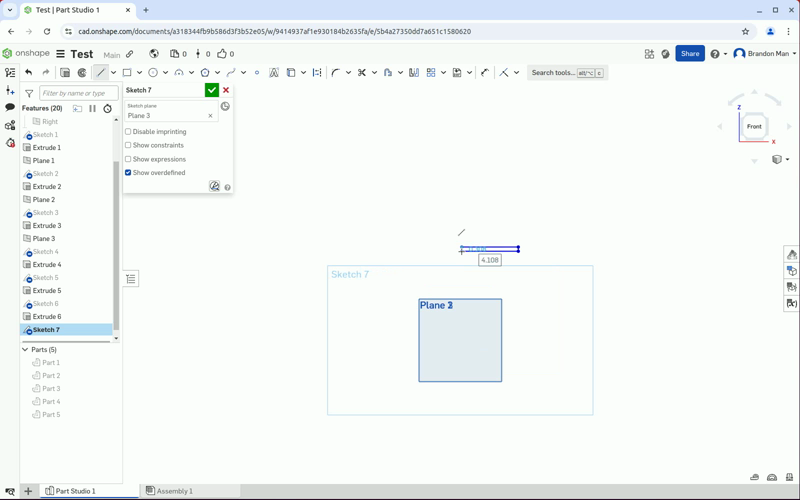
scroll(6)
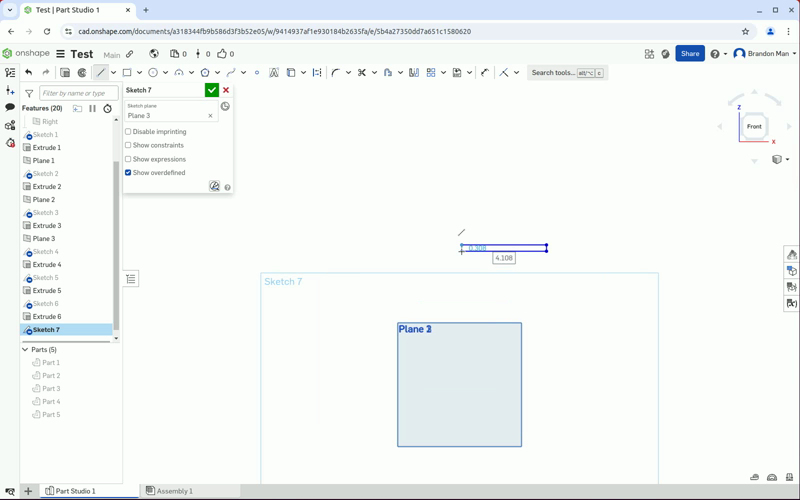
scroll(6)
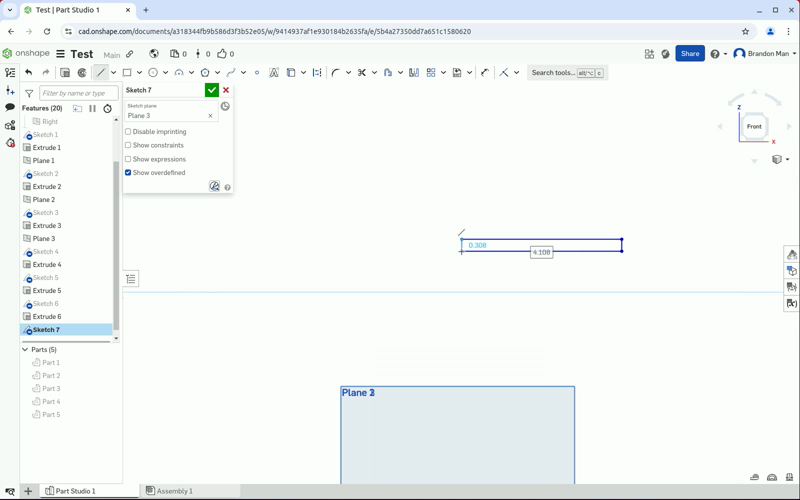
scroll(6)
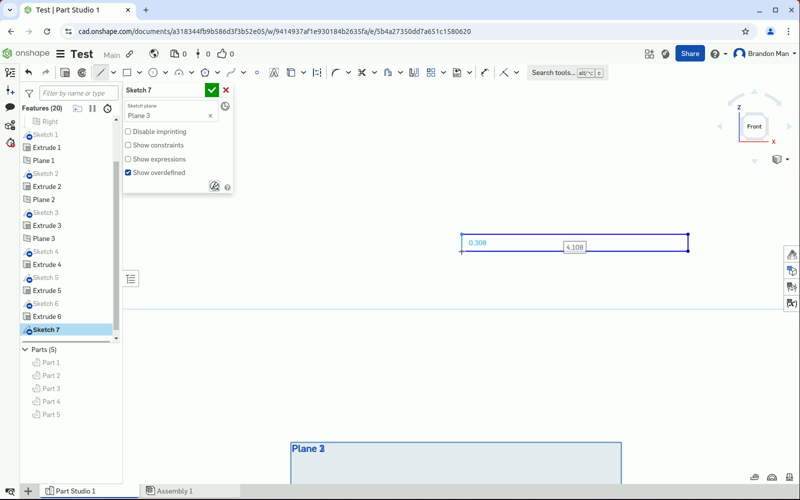
key_up(shift)
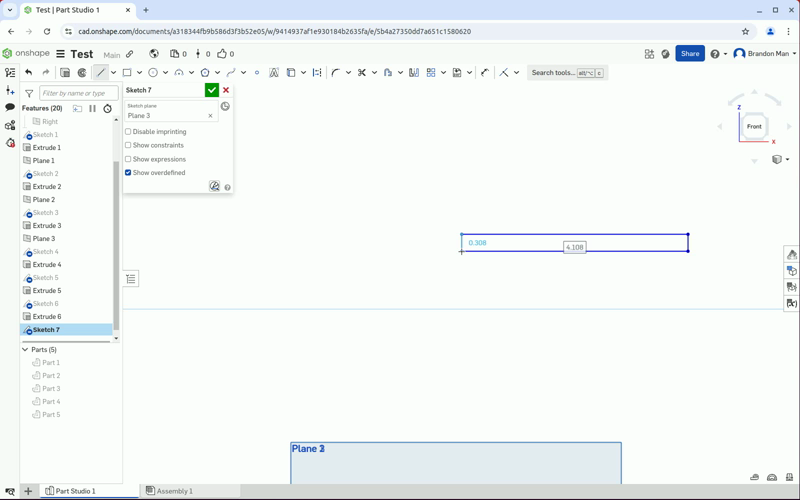
click(461, 251)
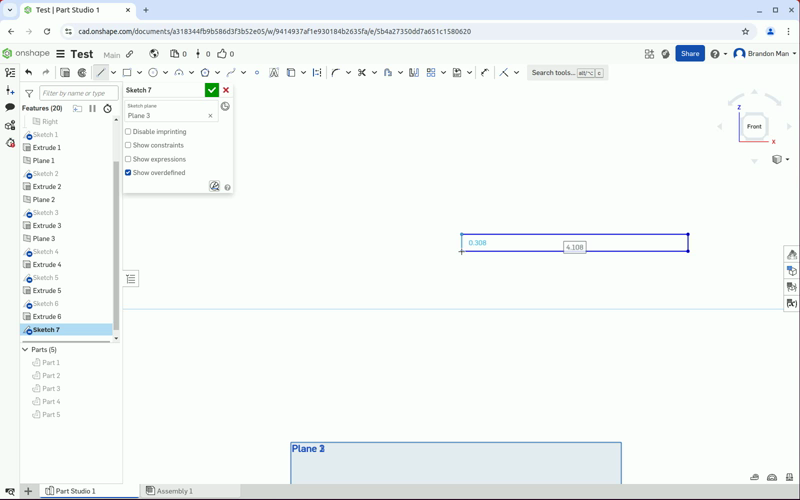
scroll(-6)
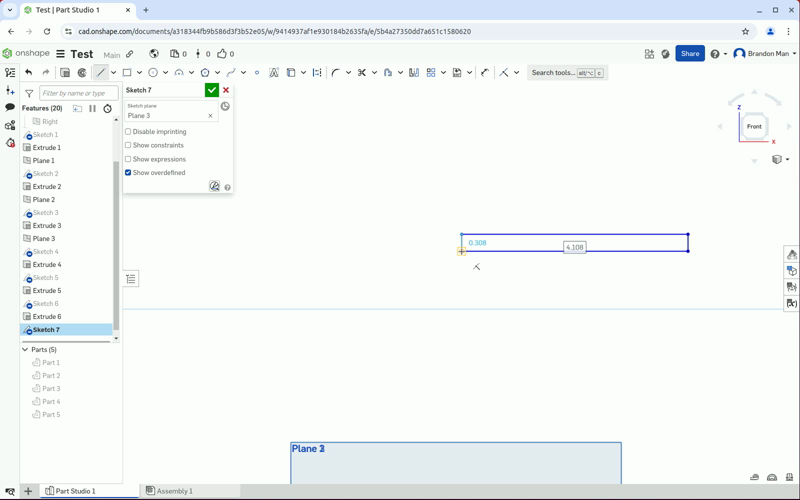
scroll(-6)
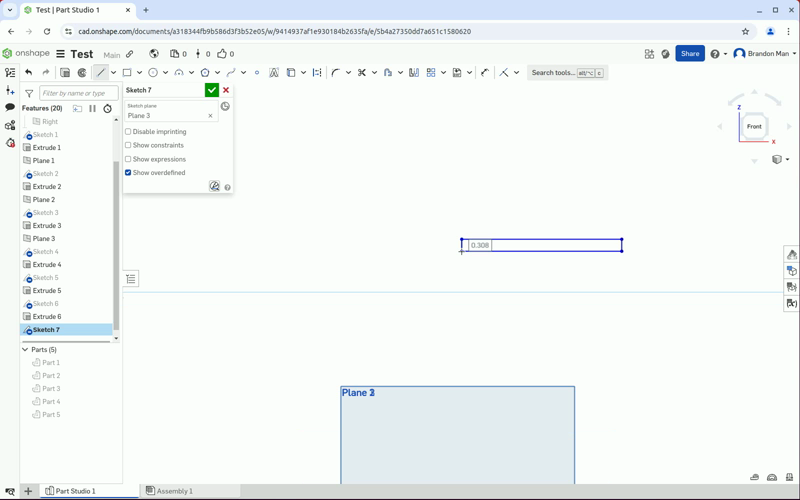
scroll(-6)
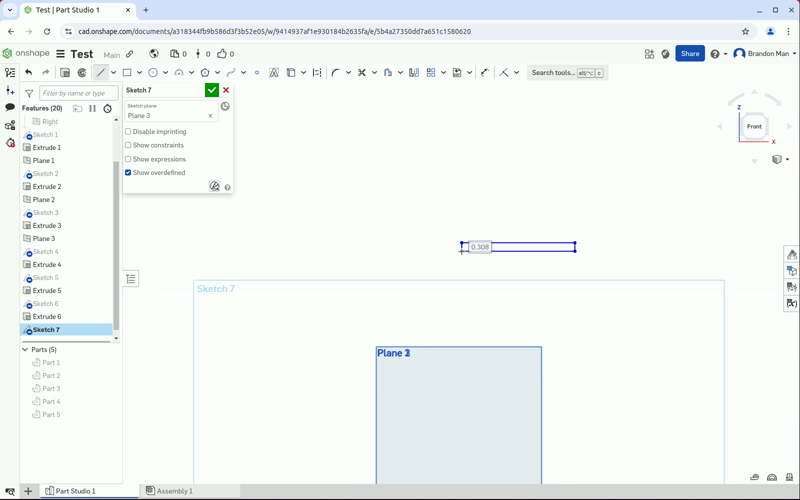
scroll(-6)
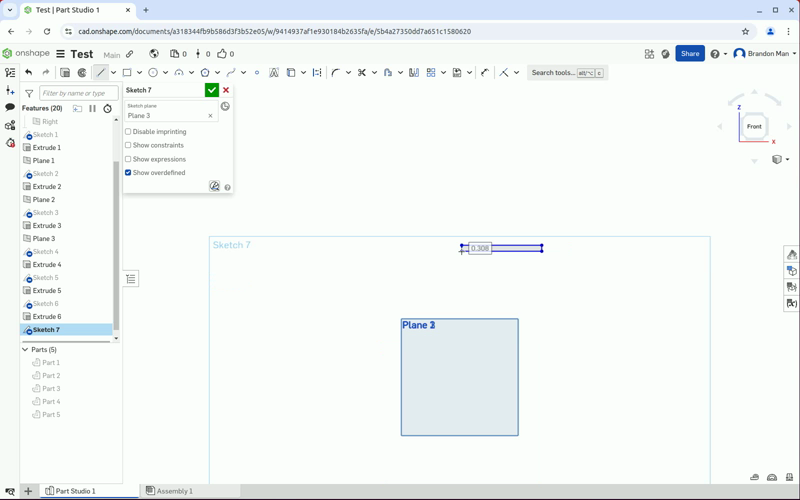
scroll(-6)
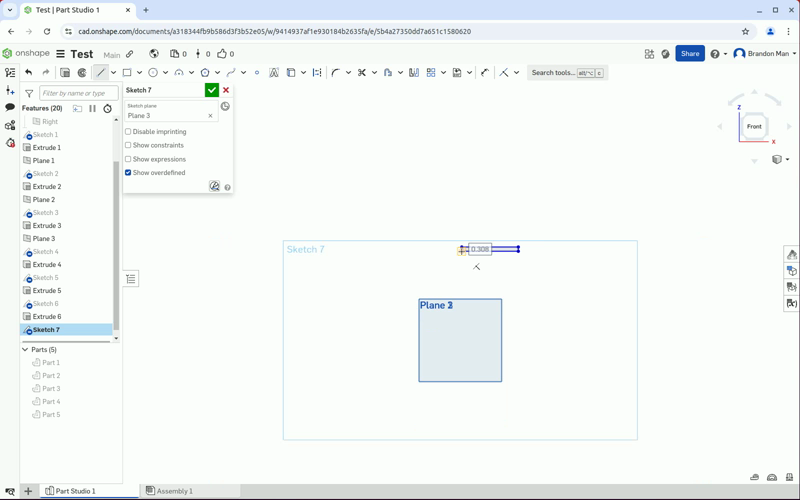
scroll(-6)
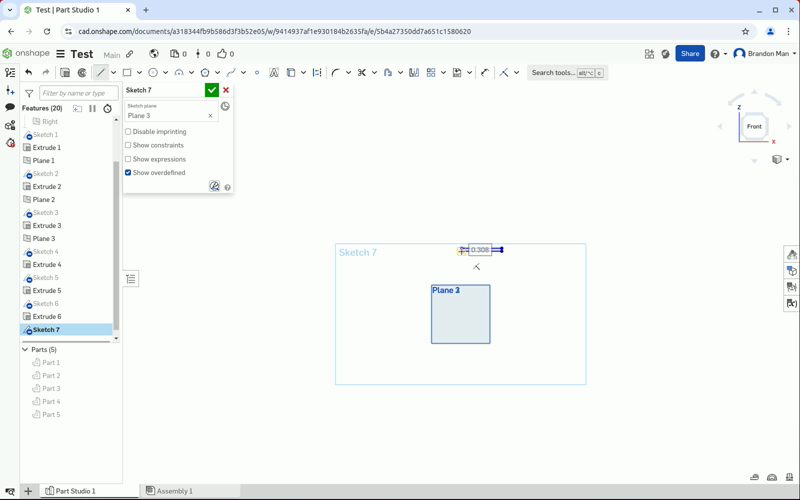
scroll(-6)
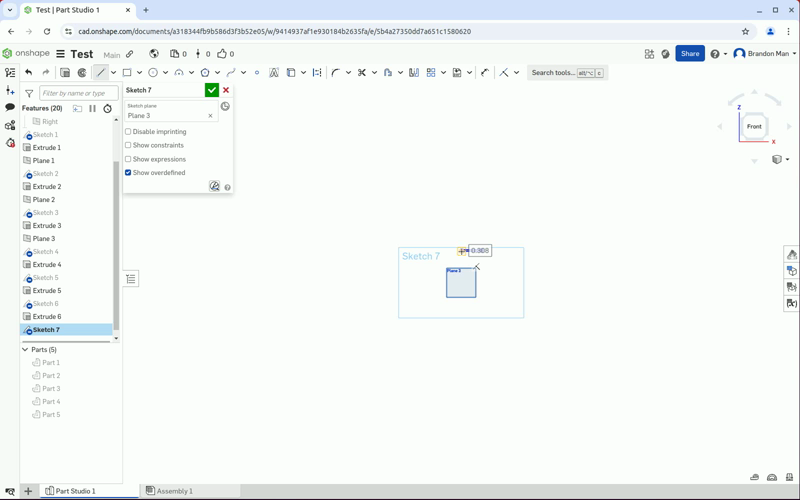
key(esc)
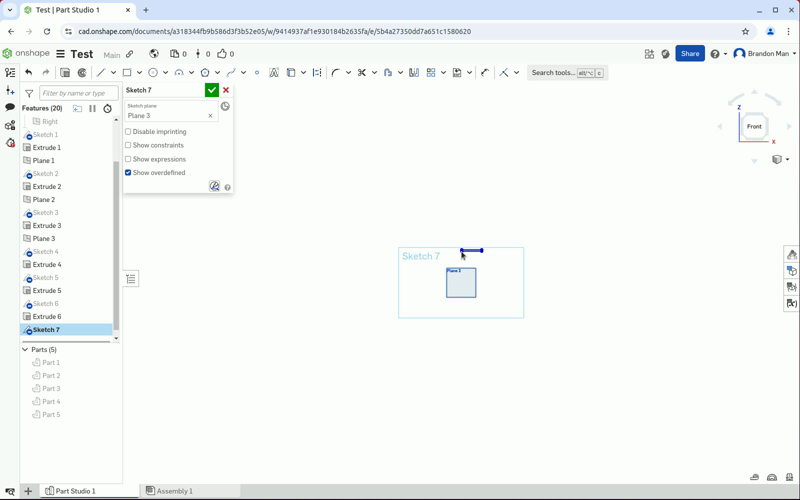
mouse_move(471, 249)
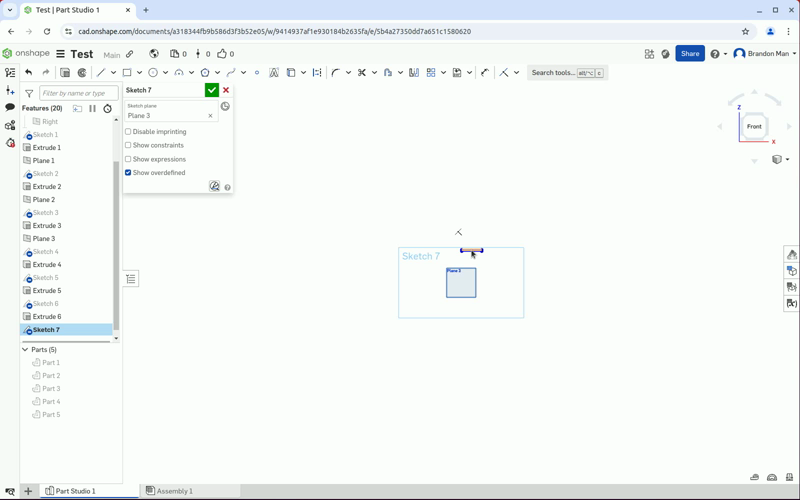
scroll(6)
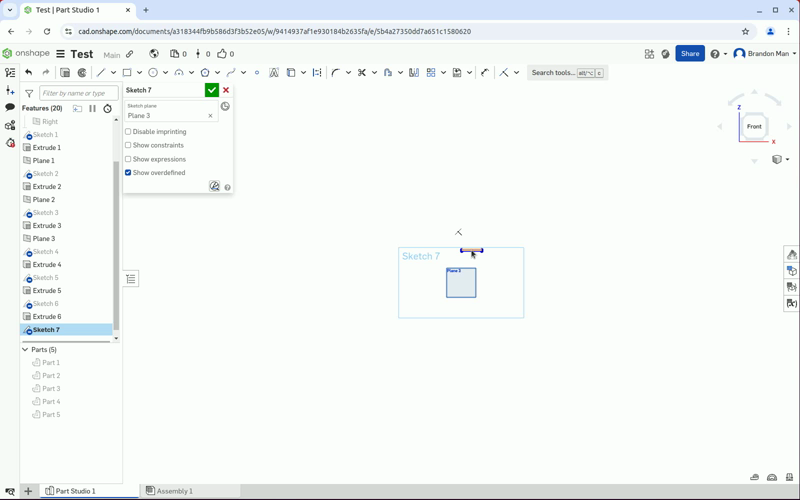
scroll(6)
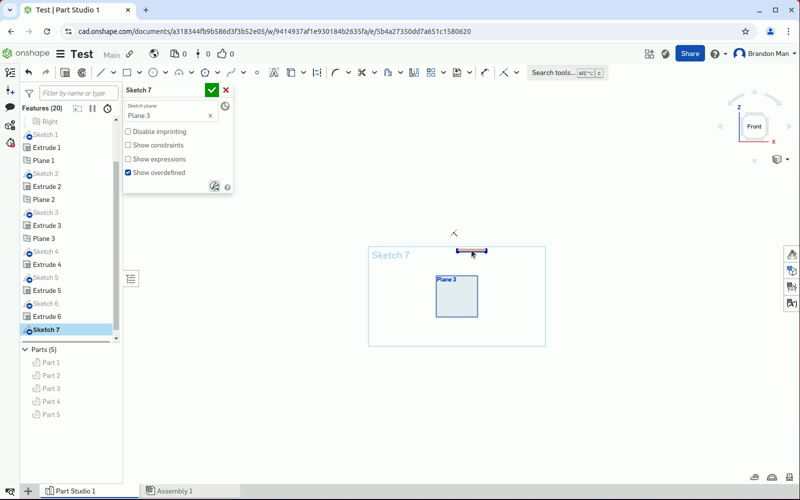
scroll(6)
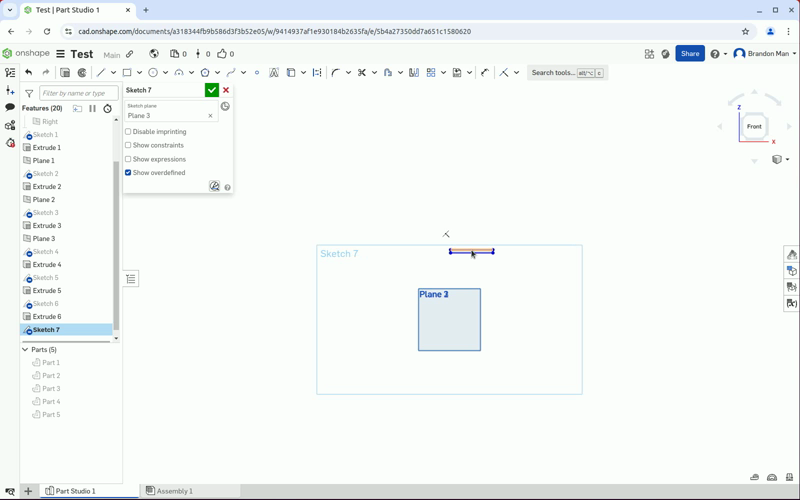
scroll(6)
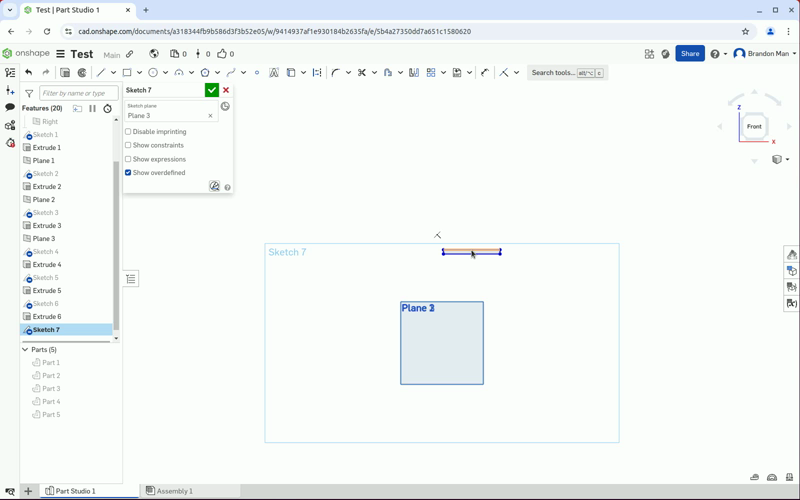
scroll(6)
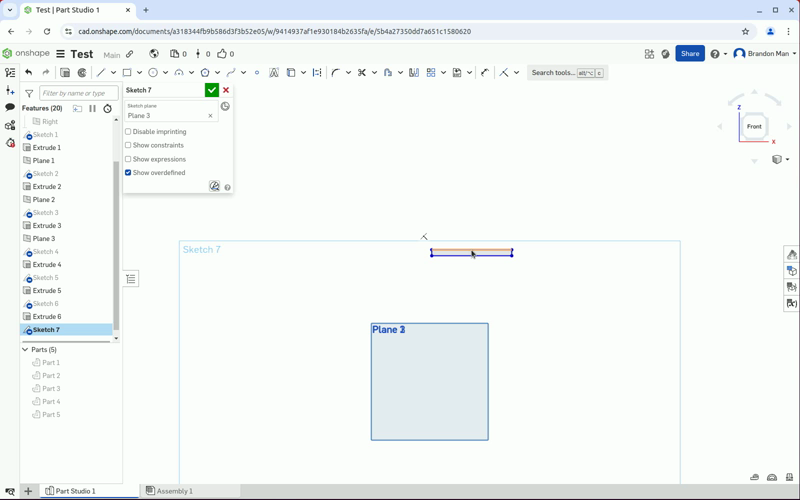
scroll(6)
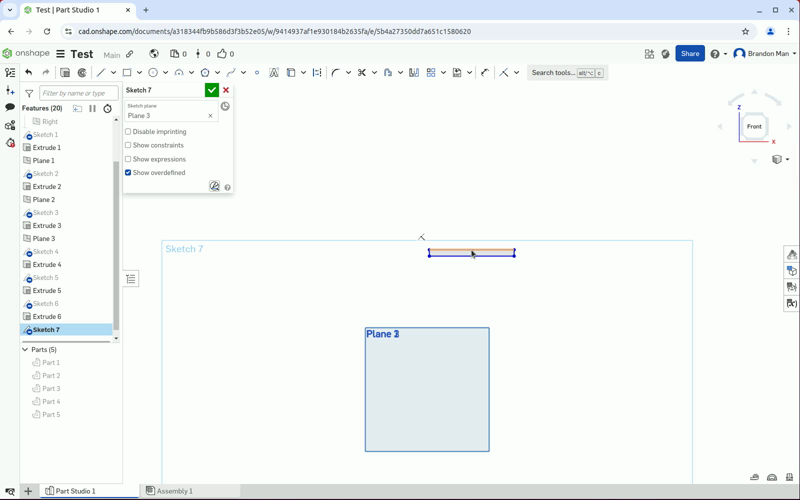
scroll(6)
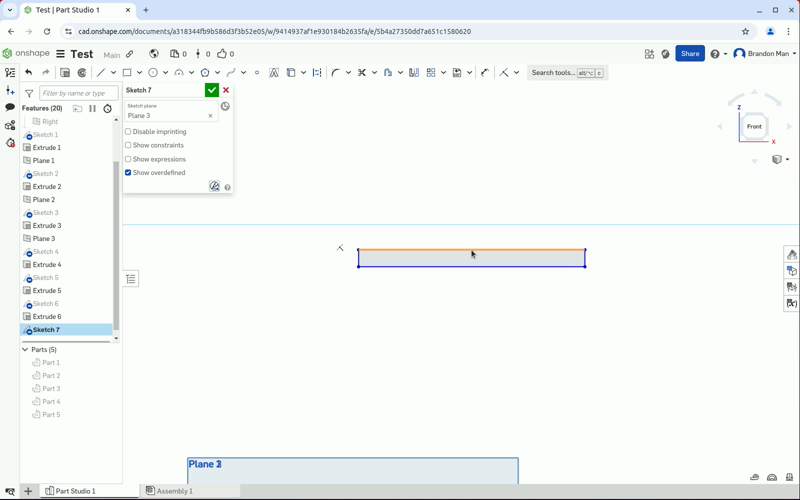
click(471, 249)
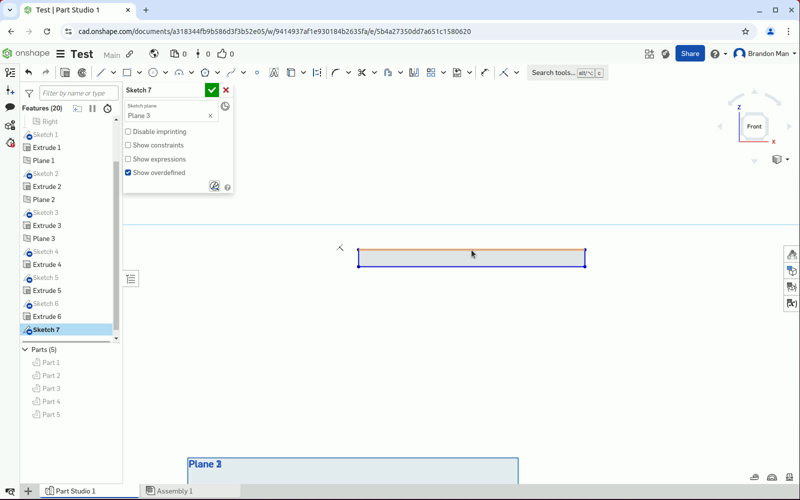
scroll(-6)
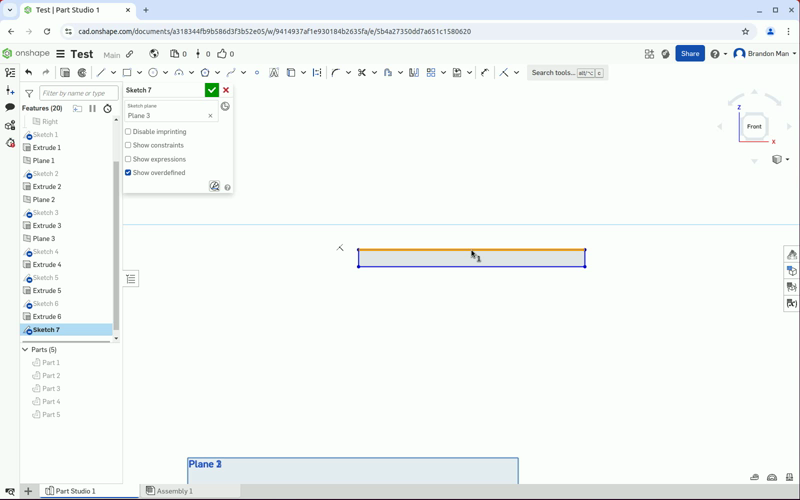
scroll(-6)
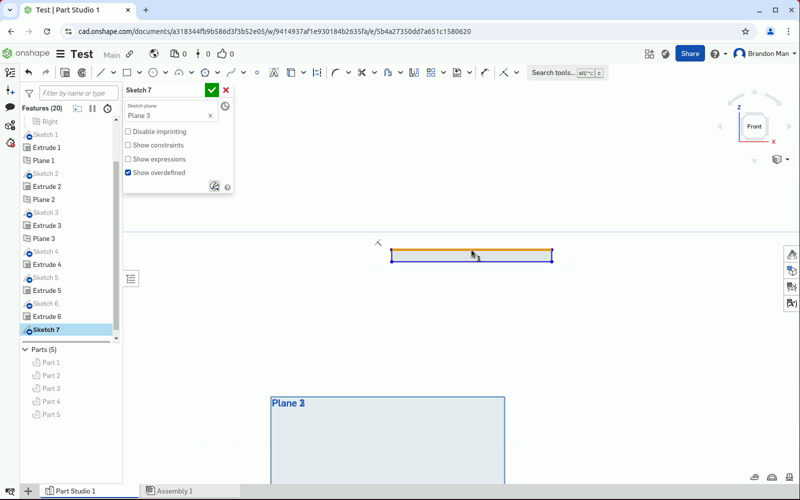
scroll(-6)
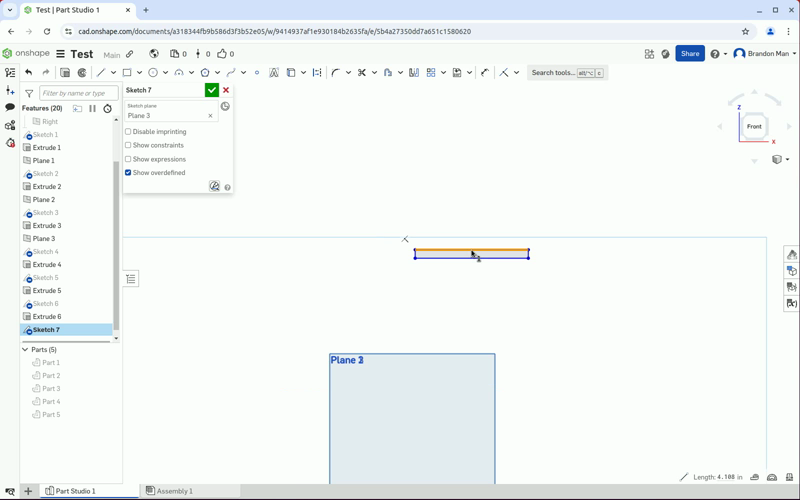
scroll(-6)
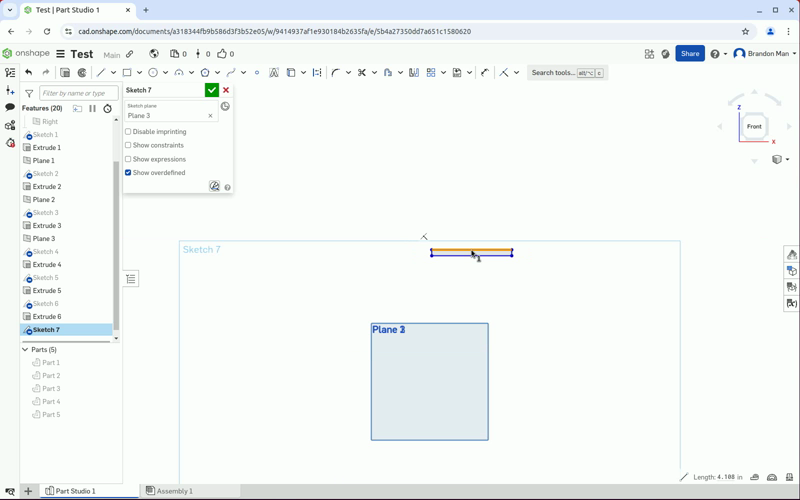
scroll(-6)
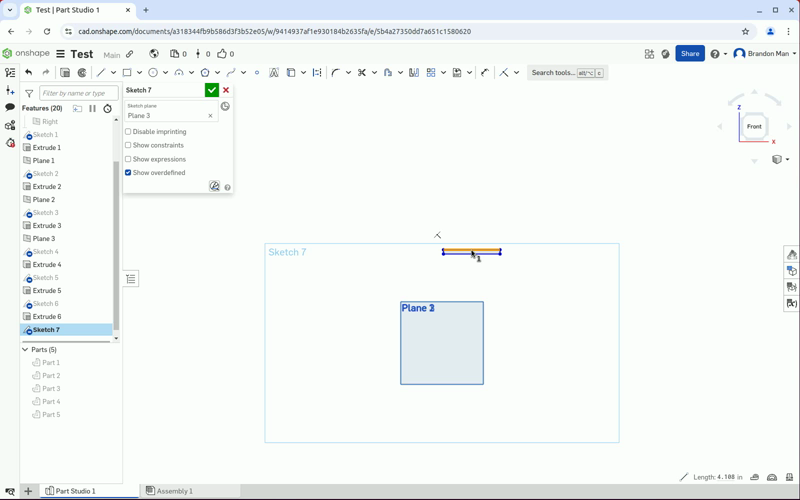
scroll(-6)
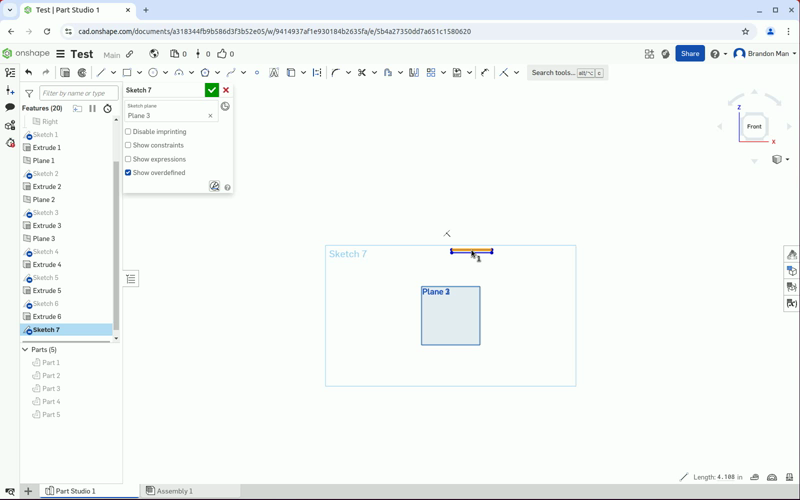
scroll(-6)
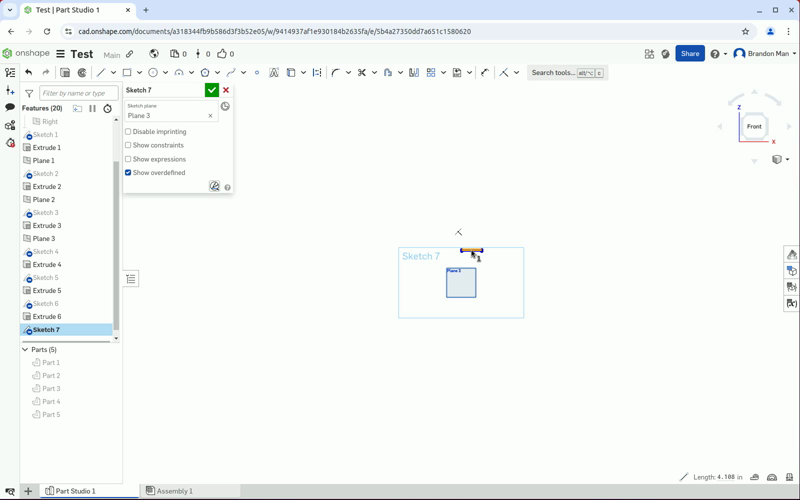
mouse_move(73, 352)
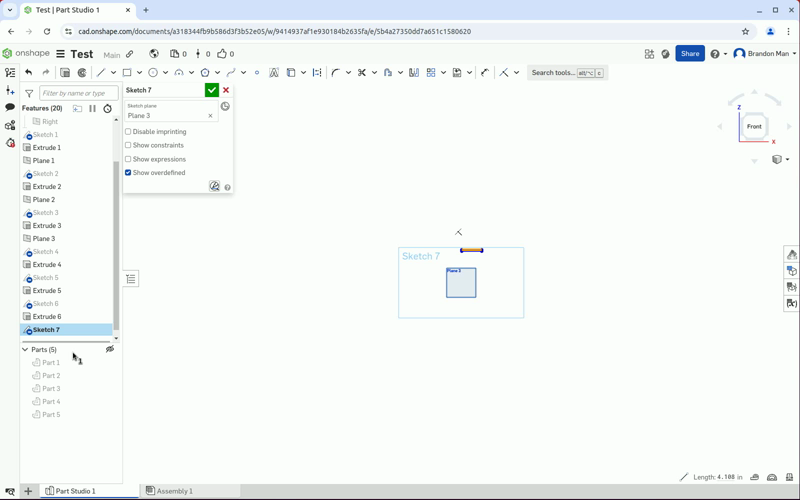
key(shift+y)
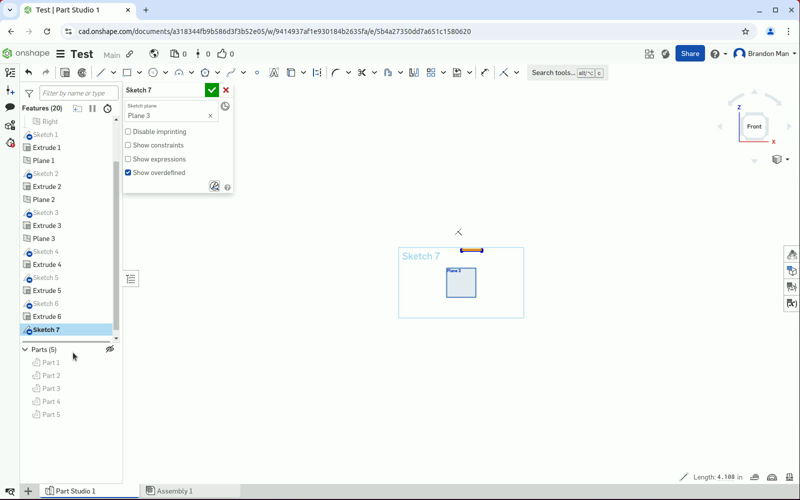
key(shift+e)
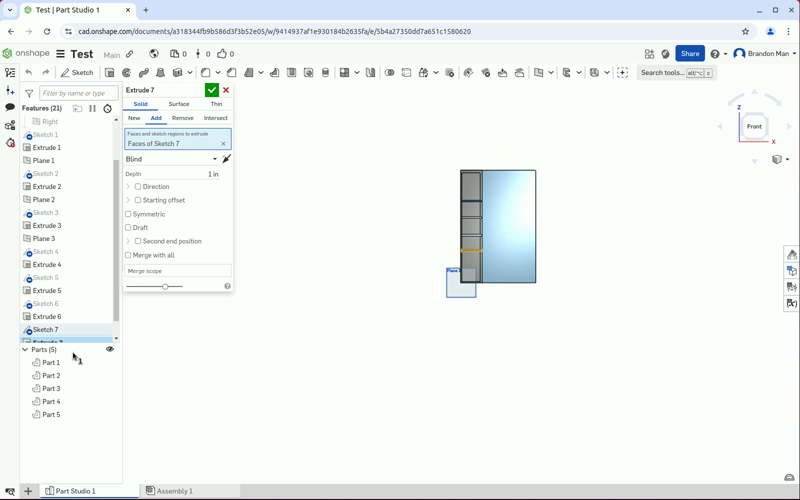
mouse_move(143, 106)
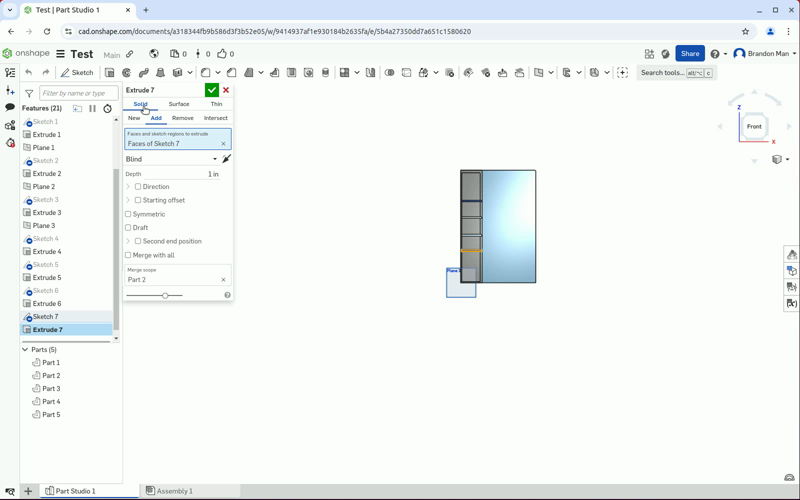
click(143, 106)
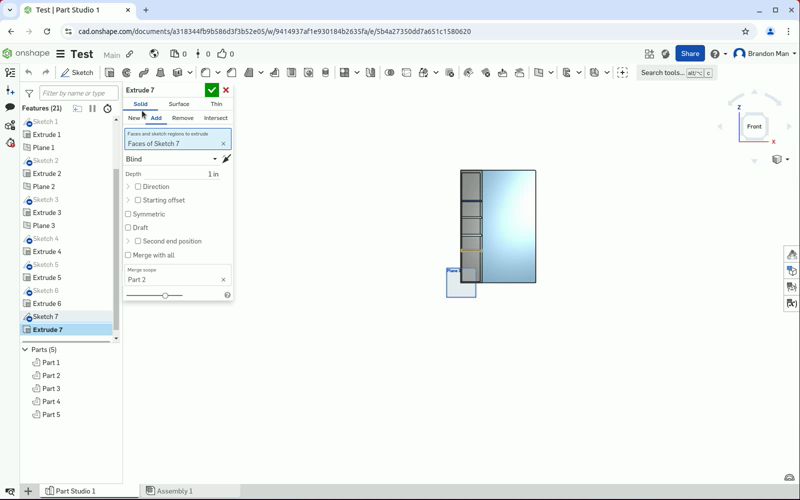
mouse_move(137, 120)
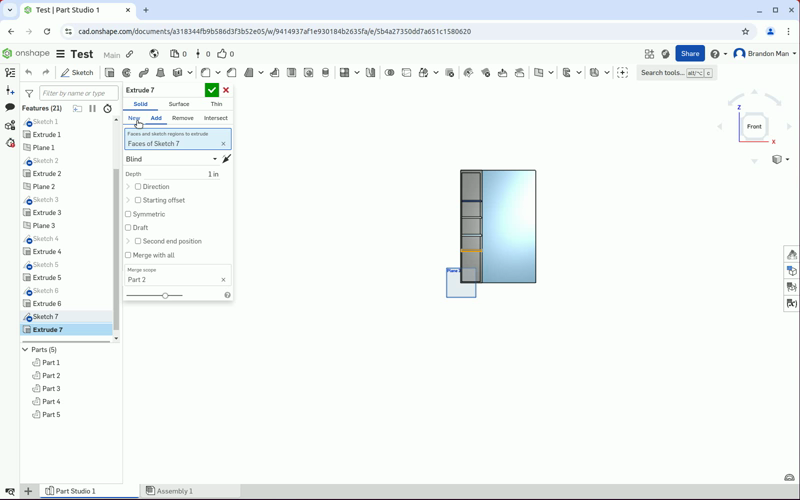
click(137, 120)
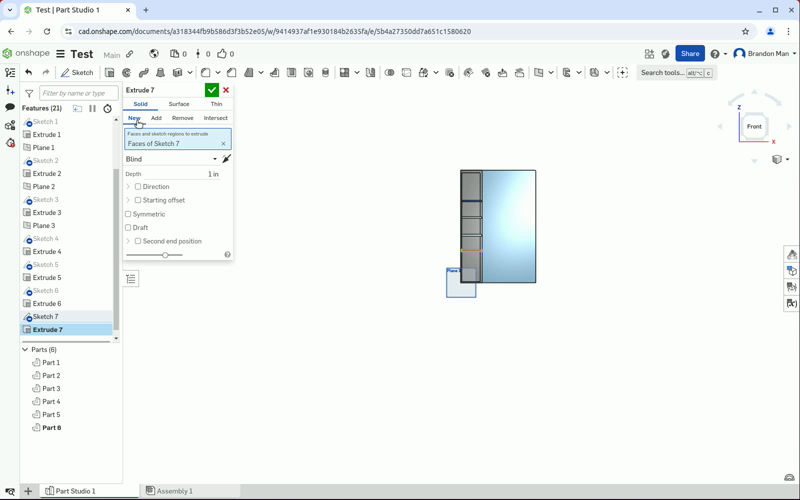
key(tab, 4)
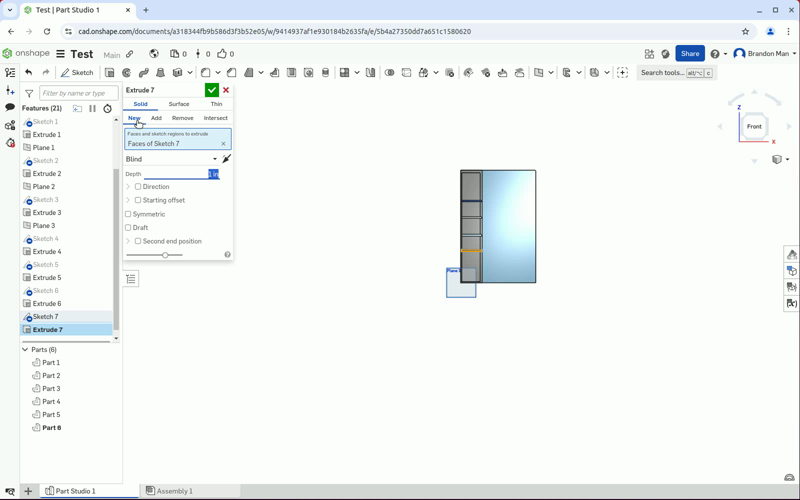
text(2.648)
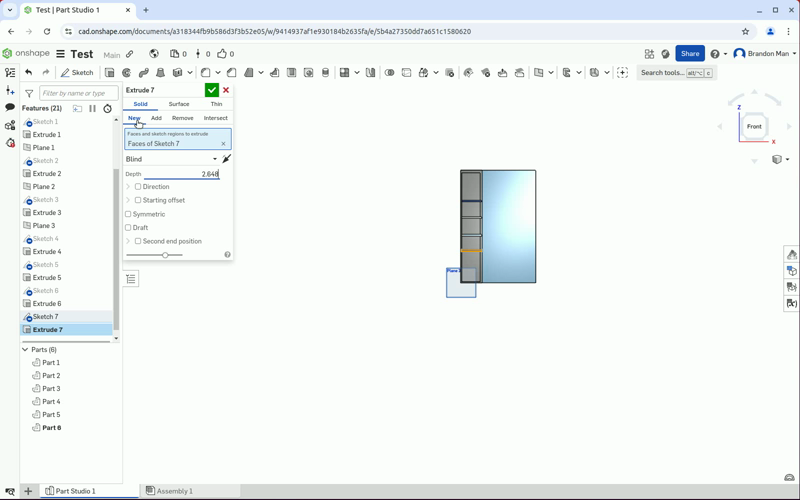
key(enter)
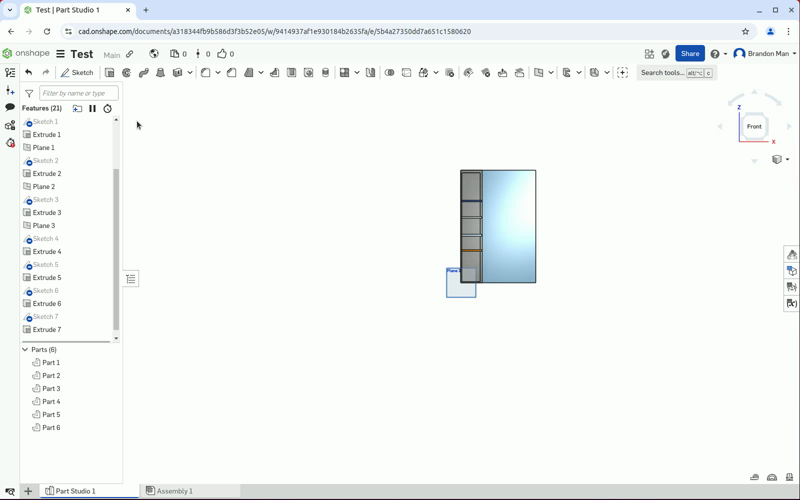
key(shift+h)
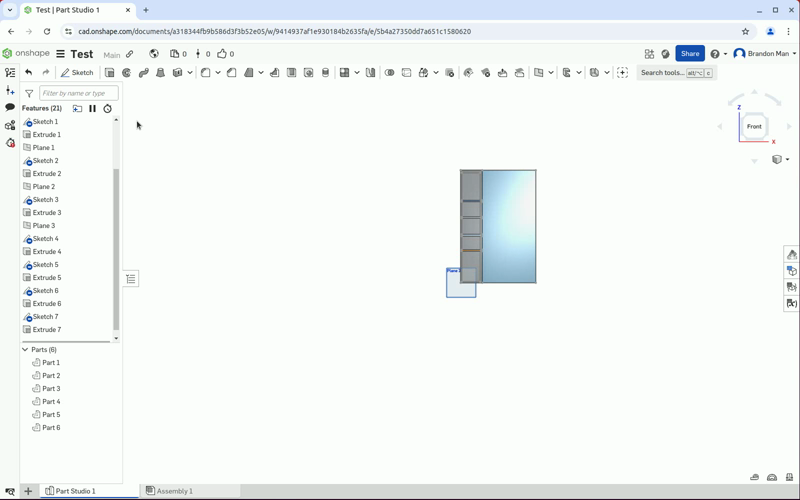
key(shift+h)
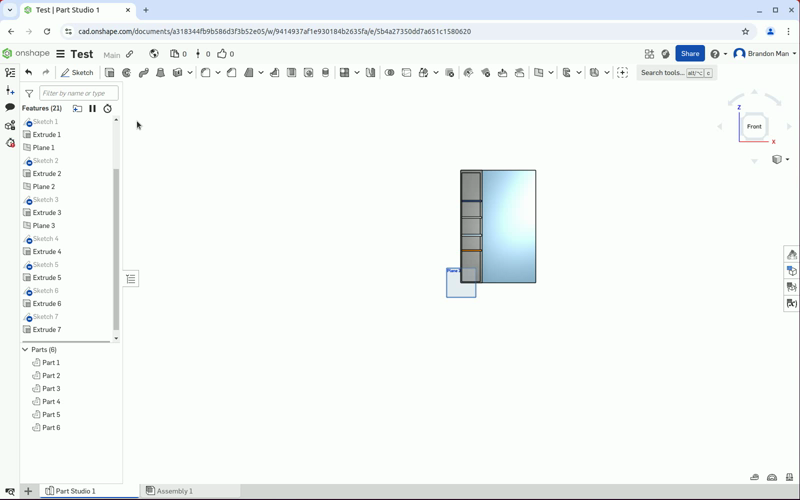
mouse_move(69, 124)
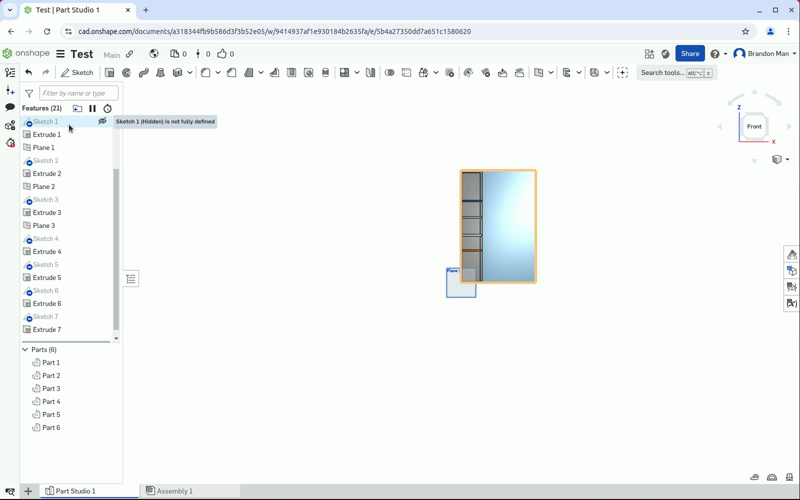
click(69, 124)
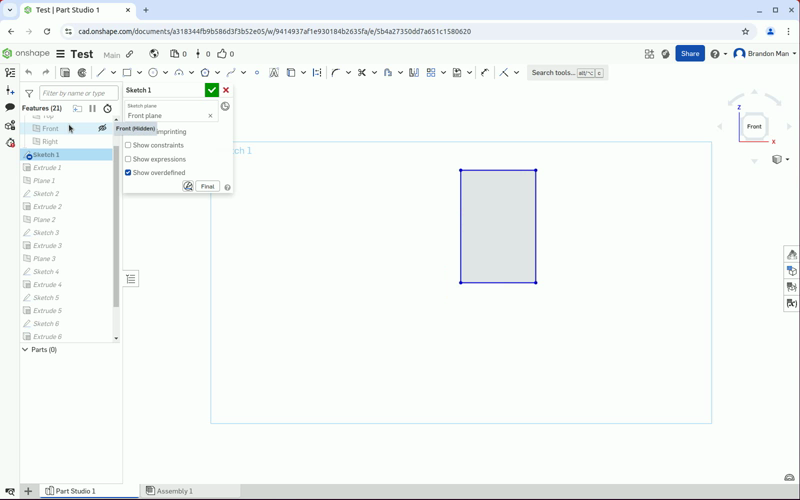
mouse_move(229, 92)
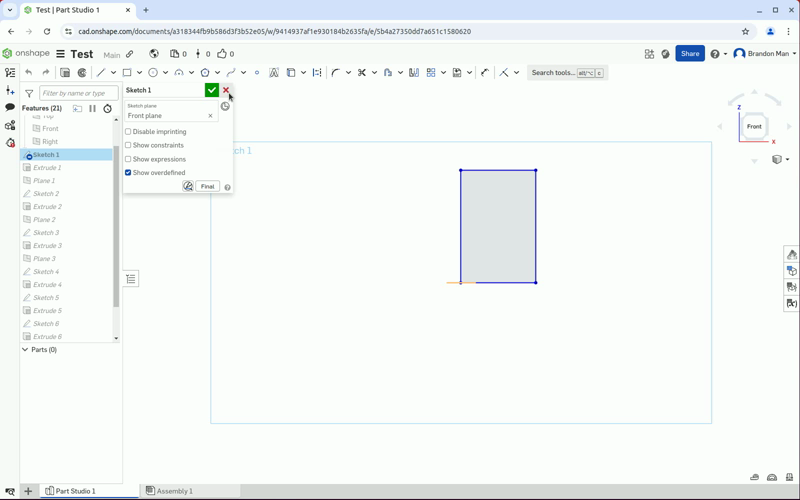
click(229, 92)
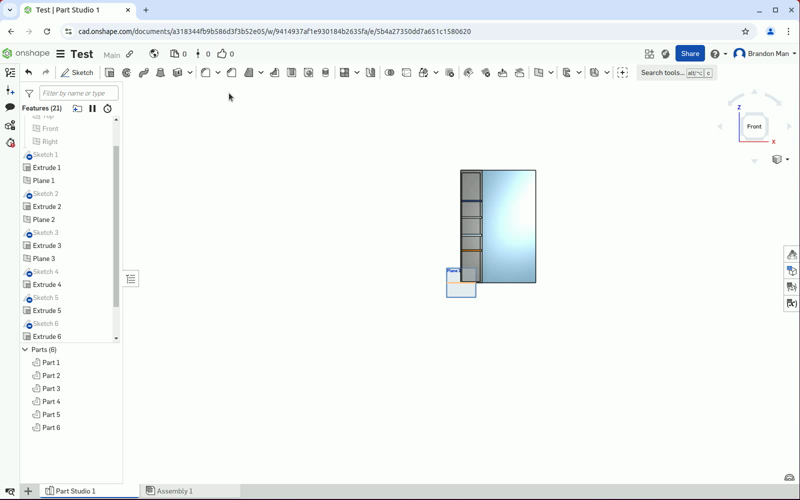
mouse_move(73, 352)
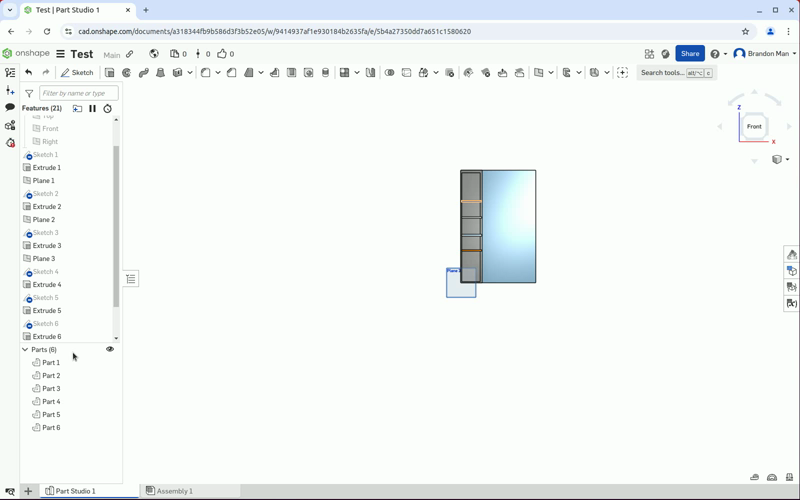
key(y)
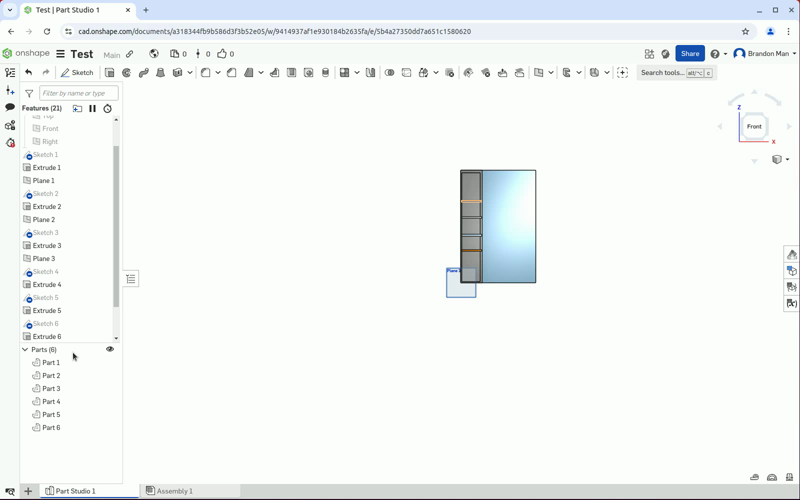
key(shift+p)
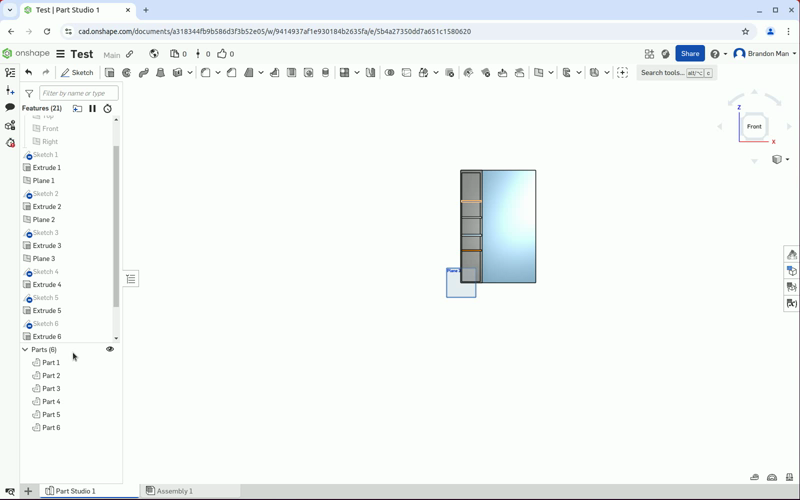
key(space)
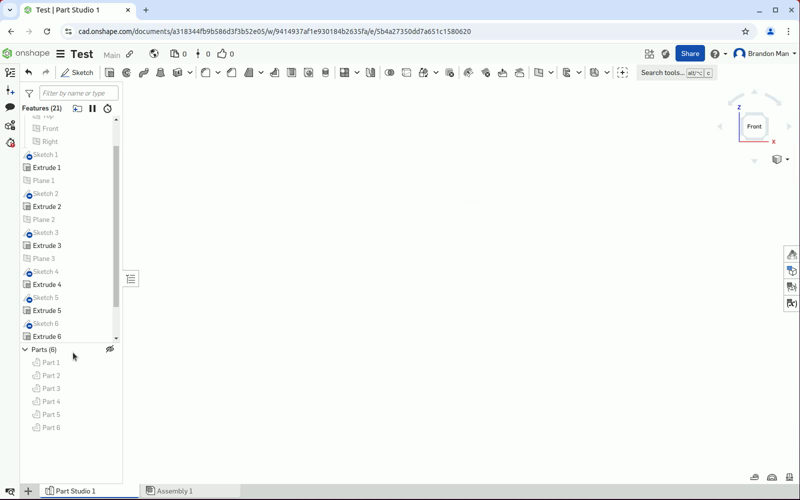
key_down(shift)
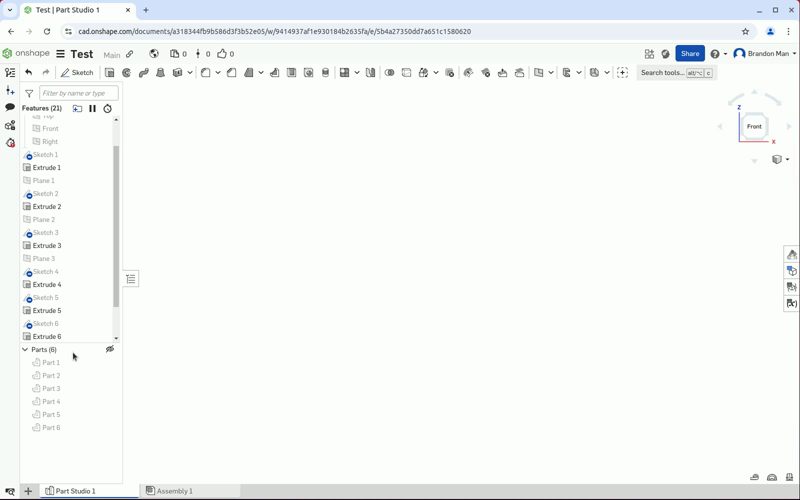
key(down)
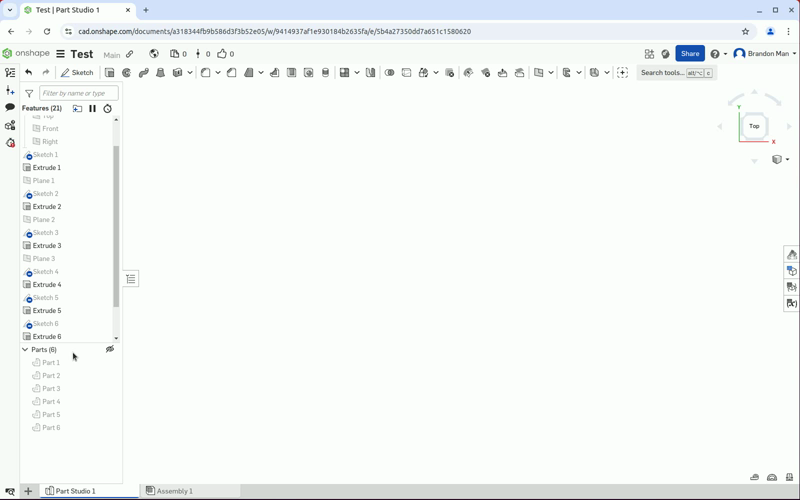
key_up(shift)
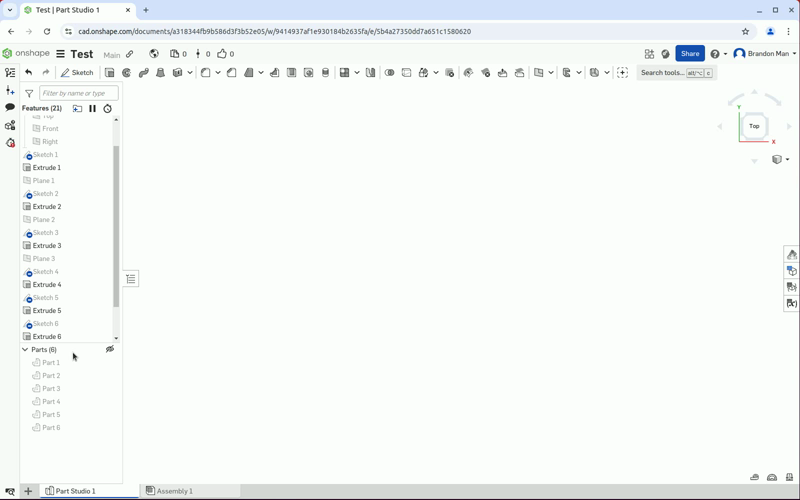
mouse_move(73, 352)
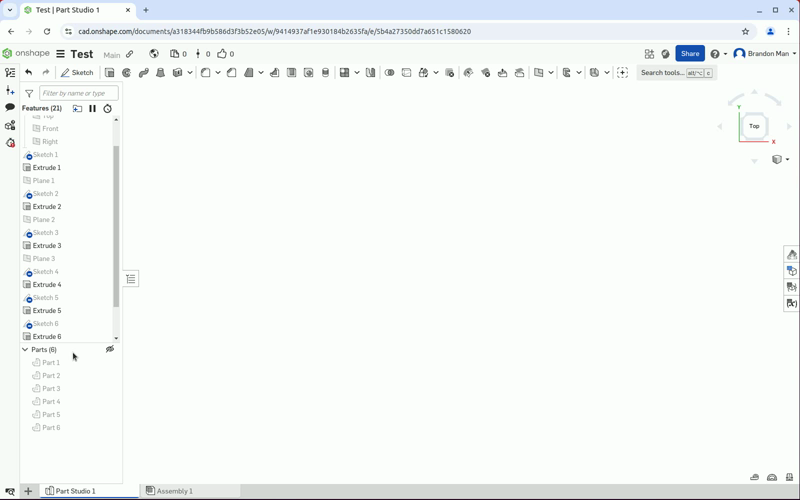
key(shift+y)
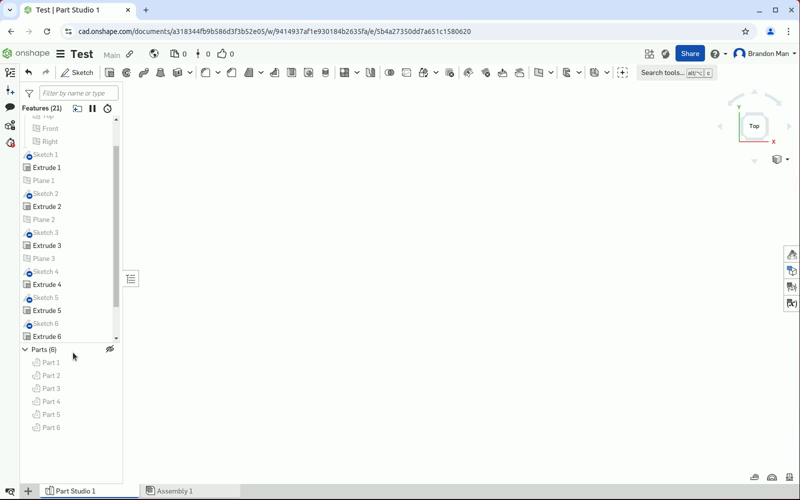
key(shift+s)
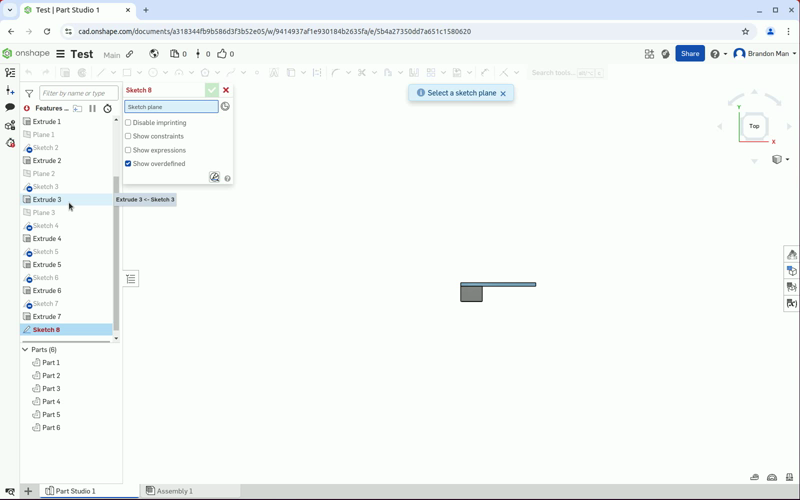
scroll(3)
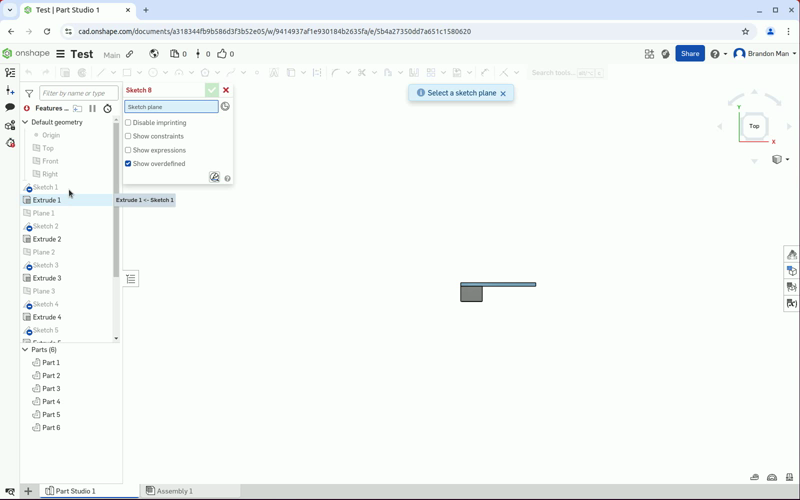
mouse_move(69, 150)
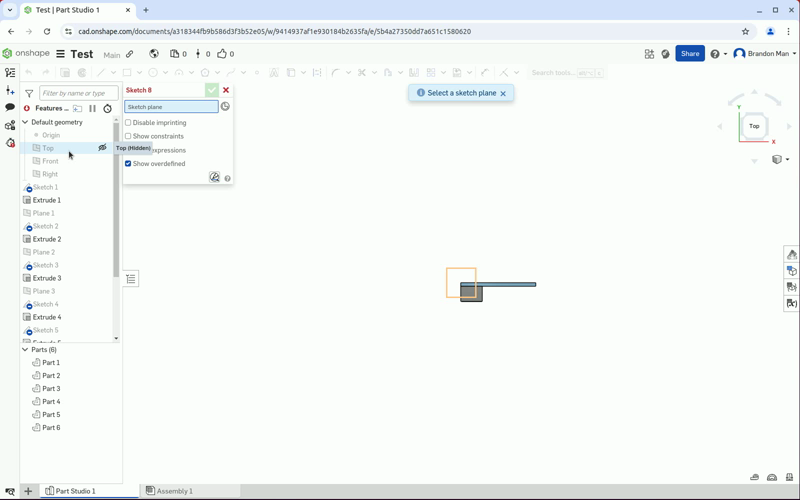
click(69, 150)
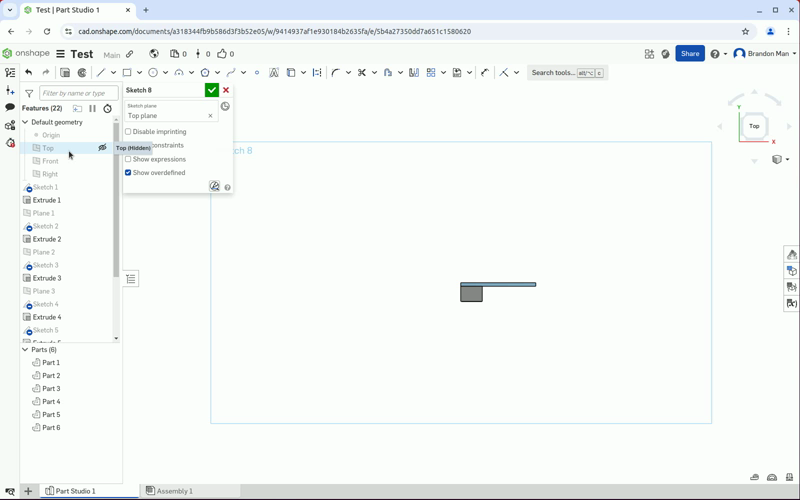
mouse_move(73, 352)
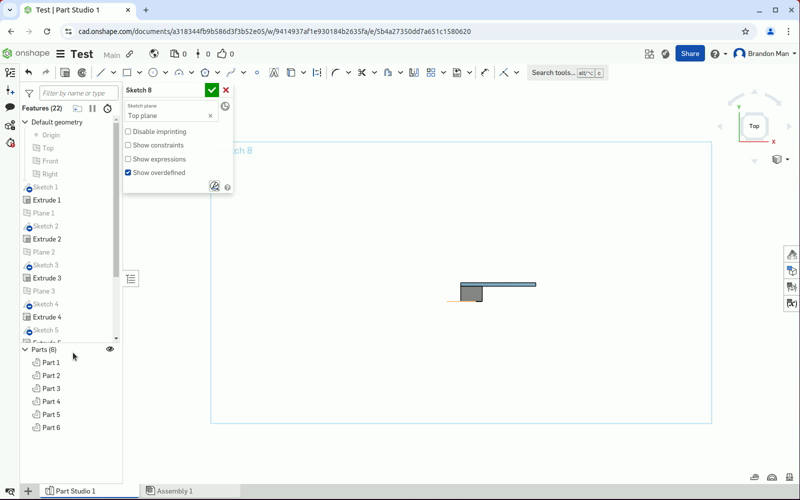
key(y)
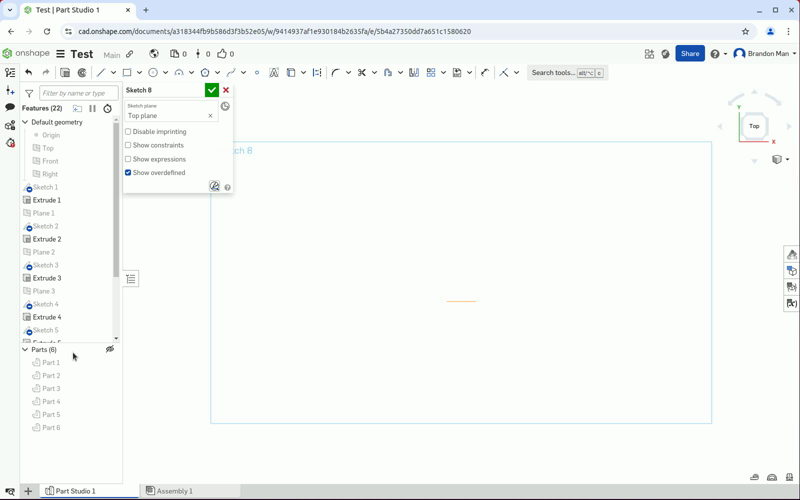
key(l)
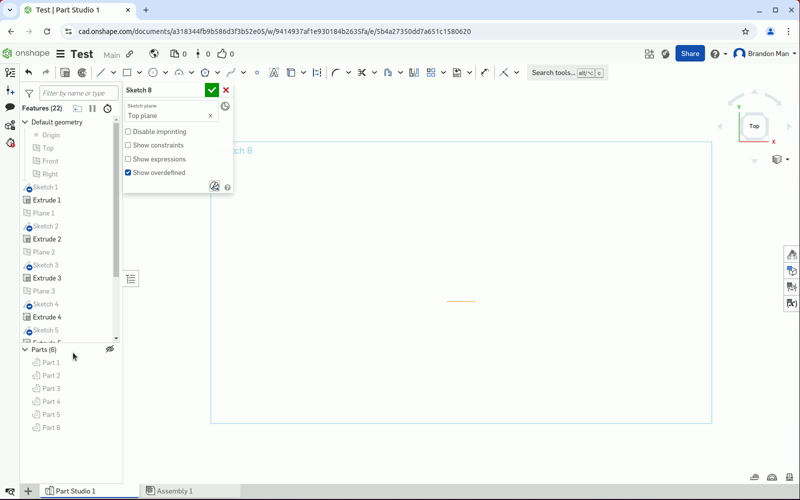
key_down(shift)
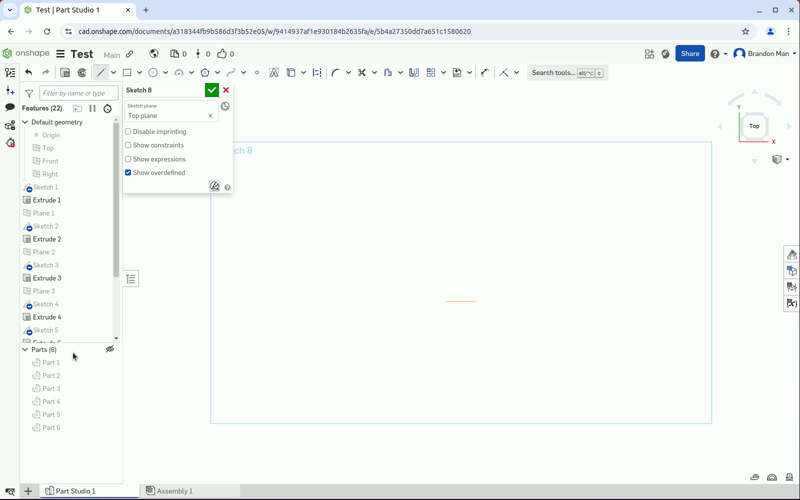
mouse_move(483, 301)
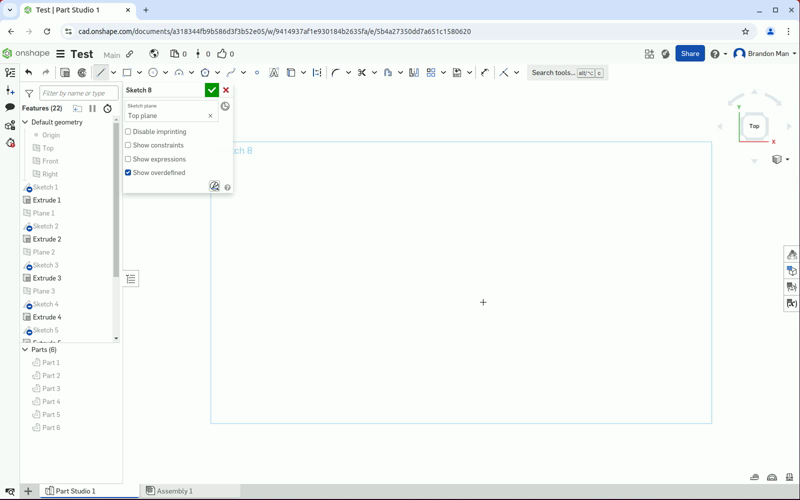
click(483, 301)
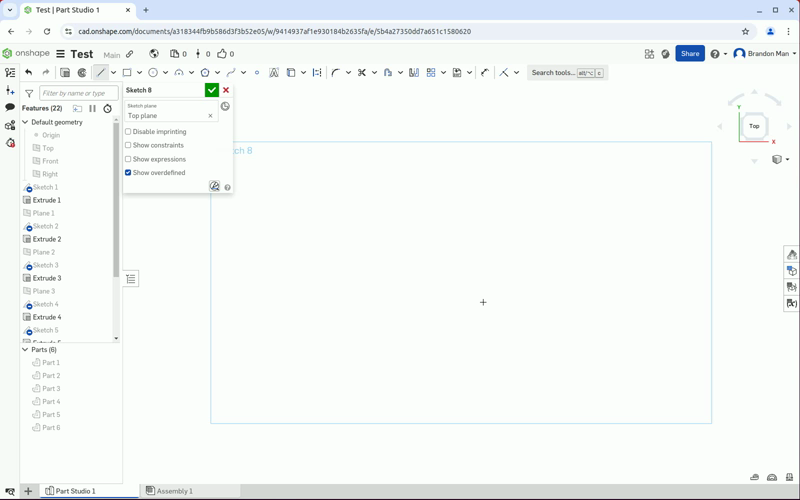
key_up(shift)
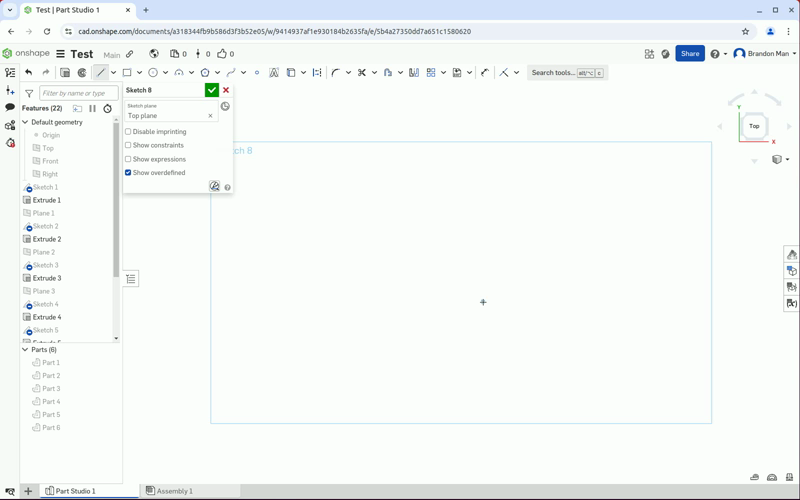
key_down(shift)
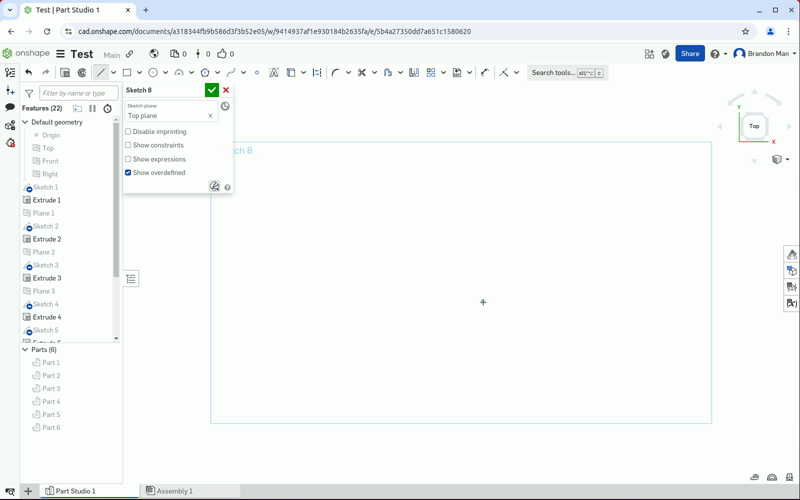
mouse_move(513, 301)
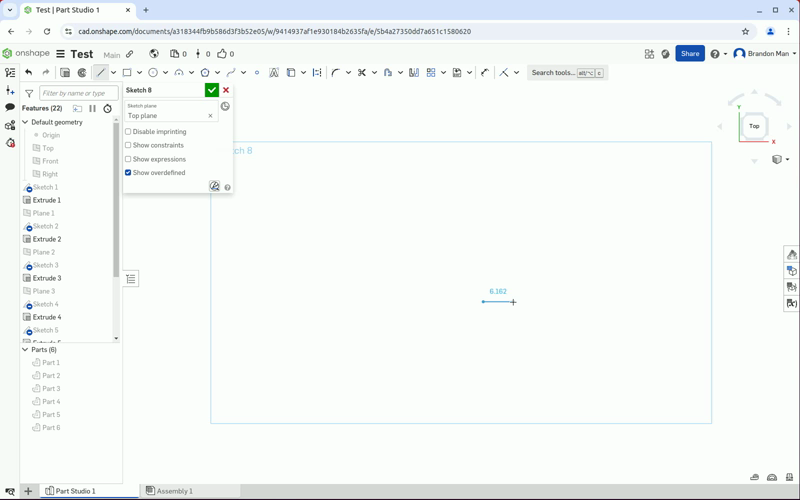
mouse_move(536, 285)
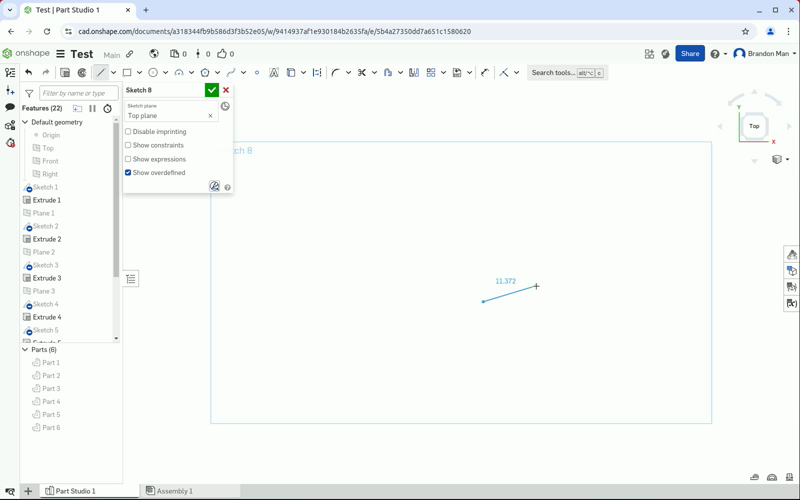
click(536, 285)
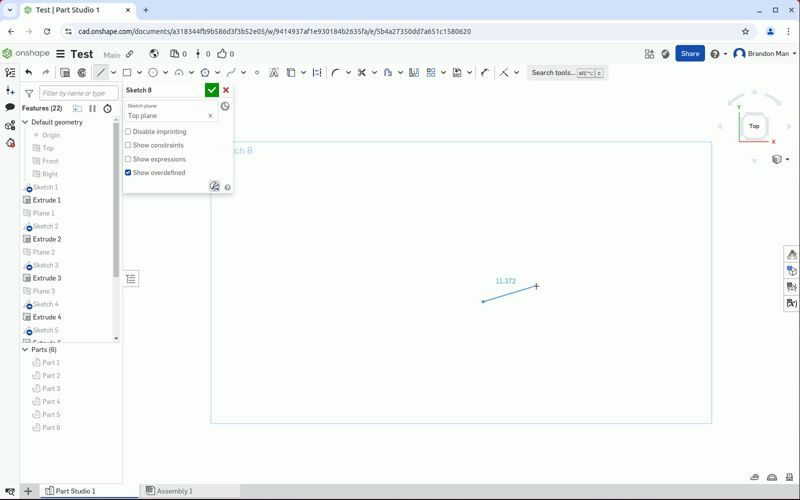
key_up(shift)
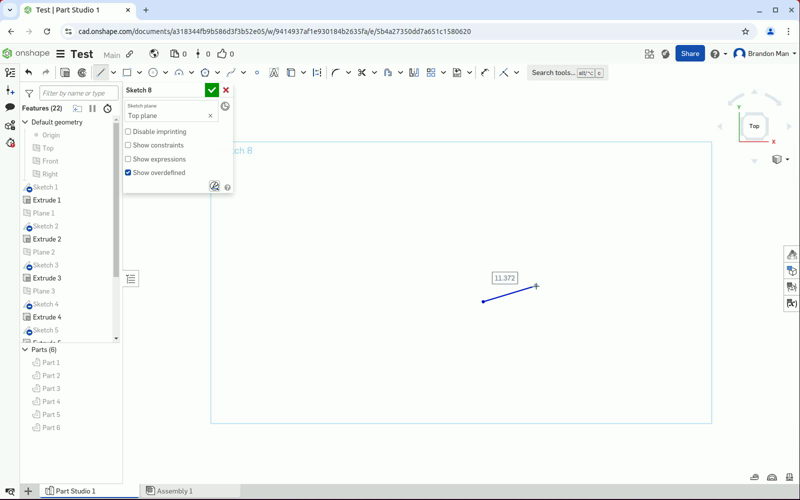
key_down(shift)
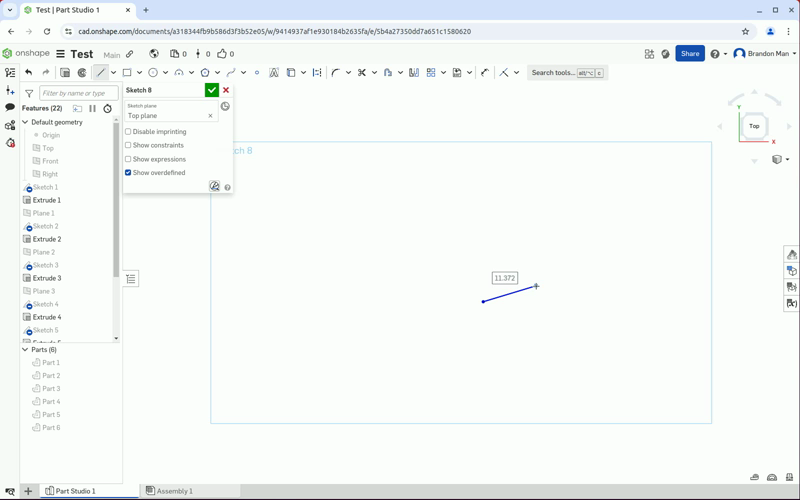
mouse_move(566, 285)
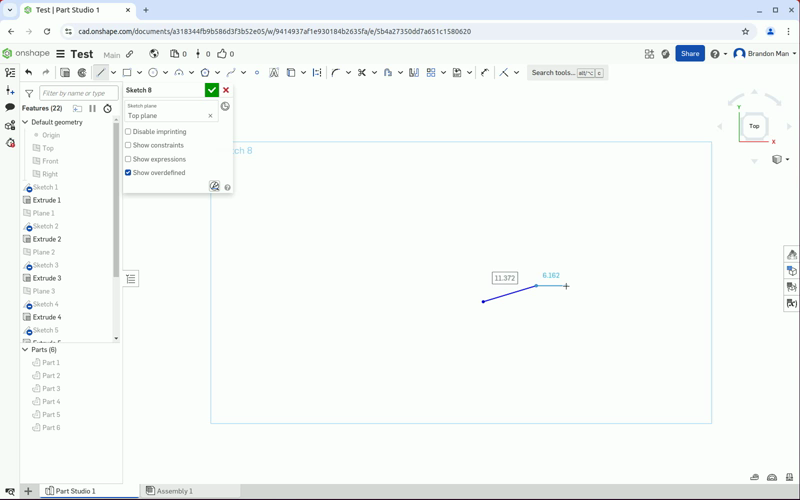
mouse_move(483, 285)
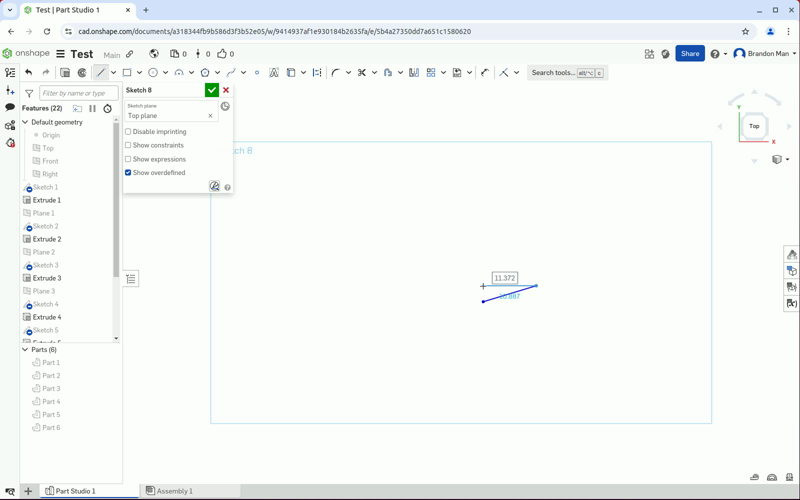
click(483, 285)
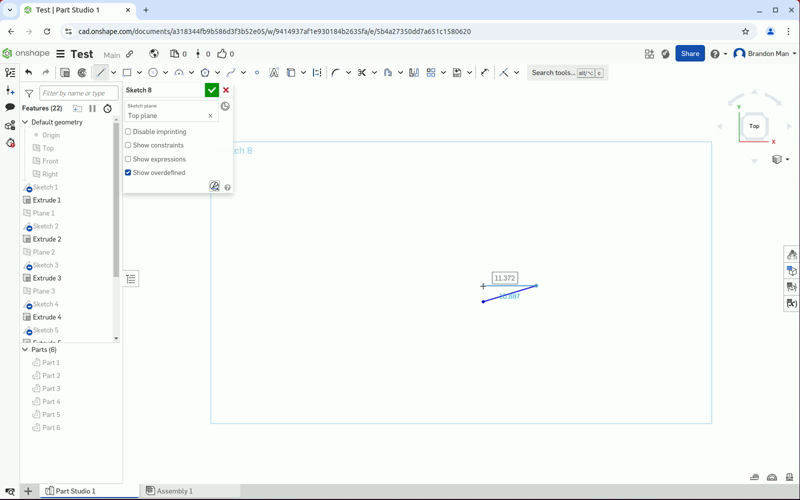
key_up(shift)
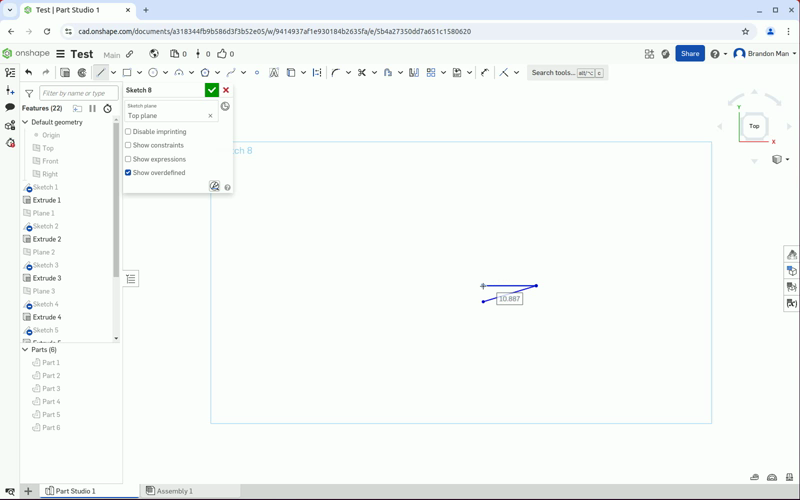
mouse_move(513, 285)
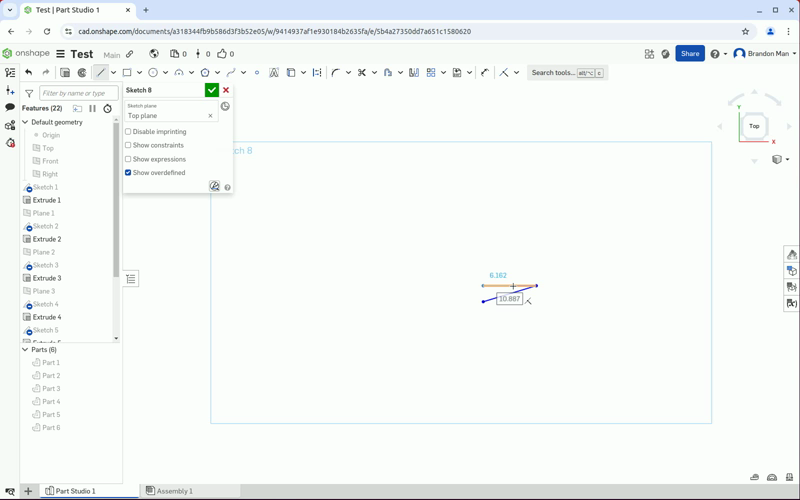
key_down(shift)
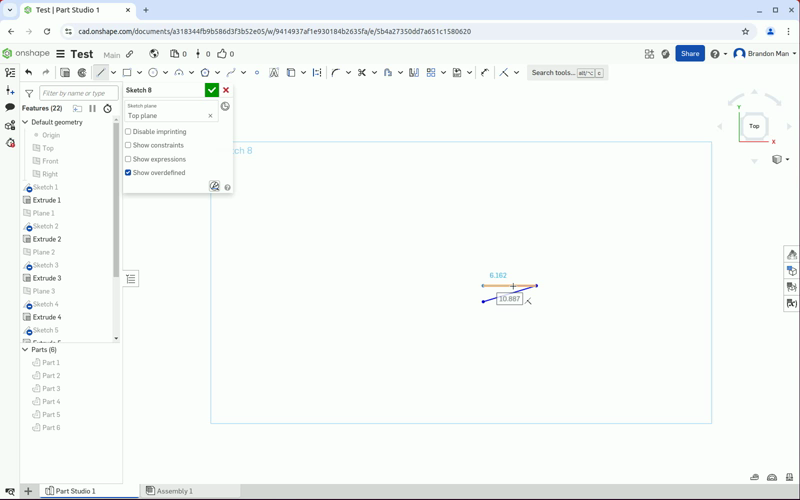
mouse_move(483, 301)
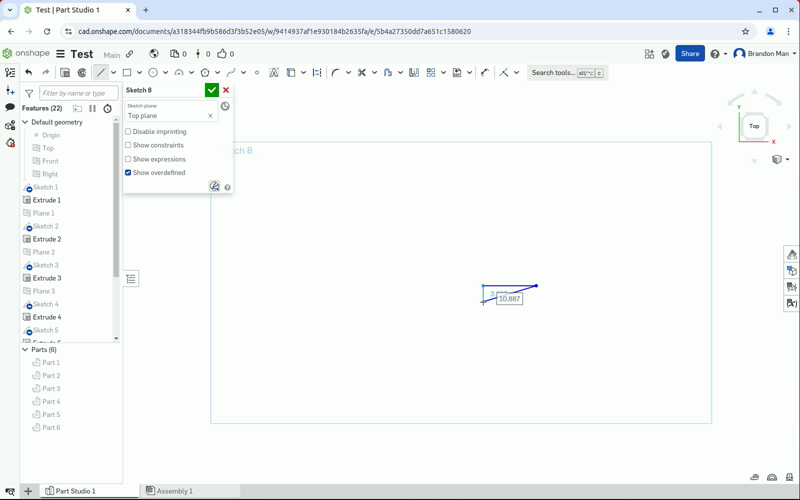
key_up(shift)
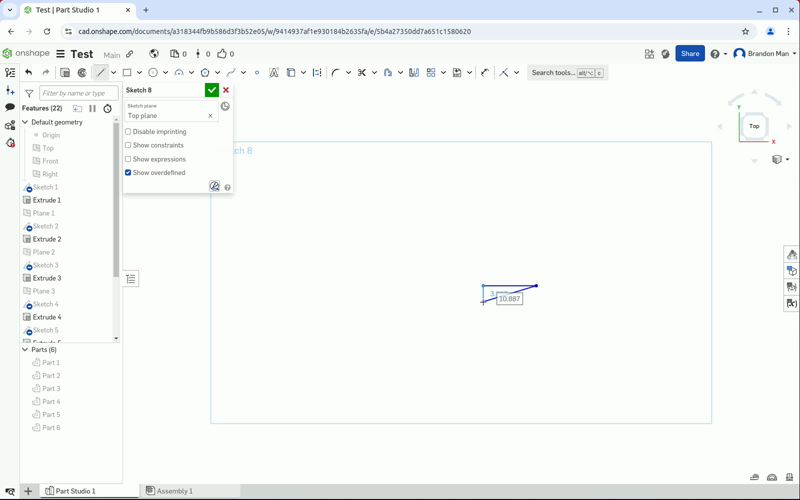
click(483, 301)
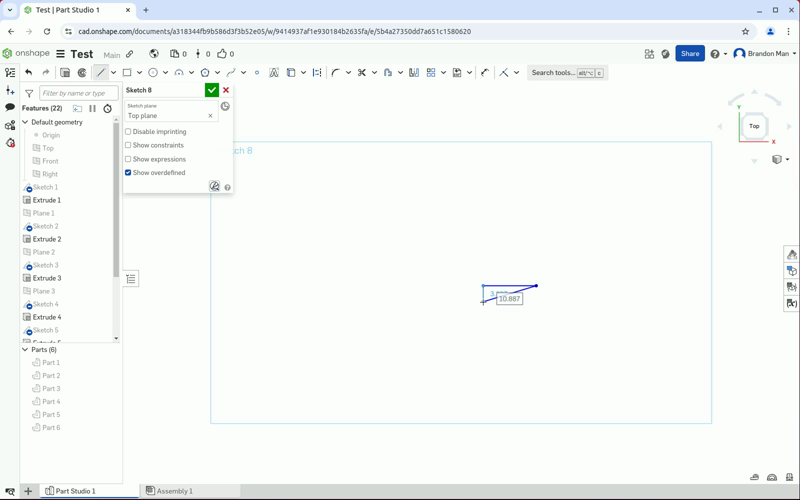
key(esc)
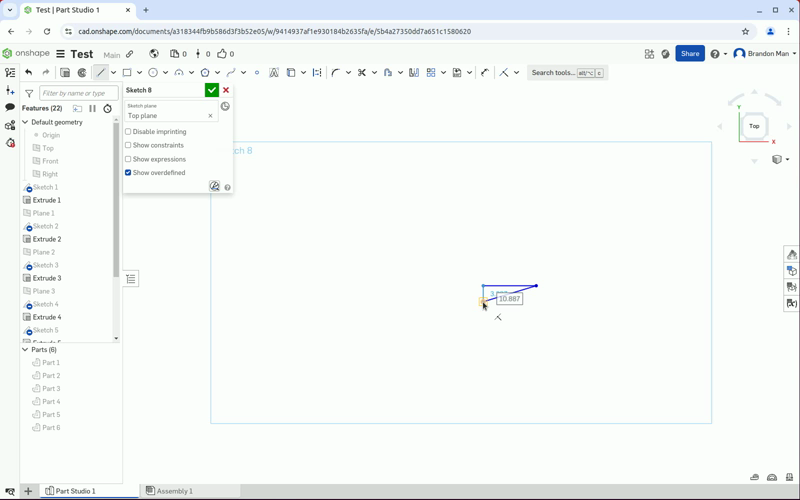
mouse_move(494, 287)
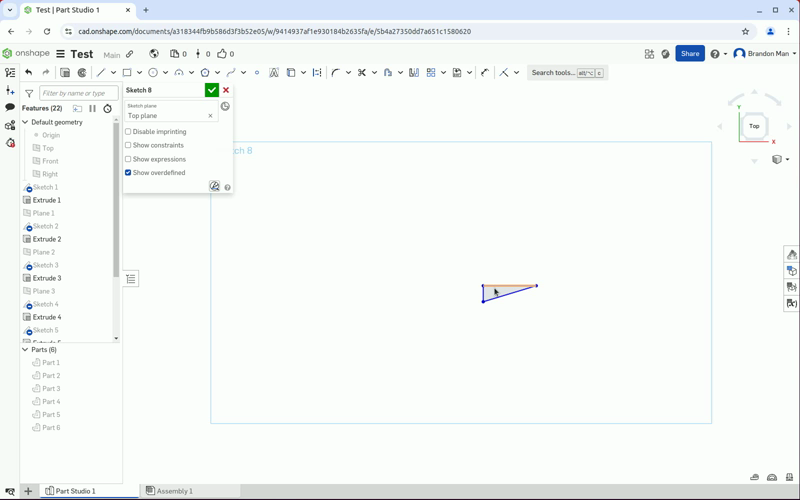
scroll(6)
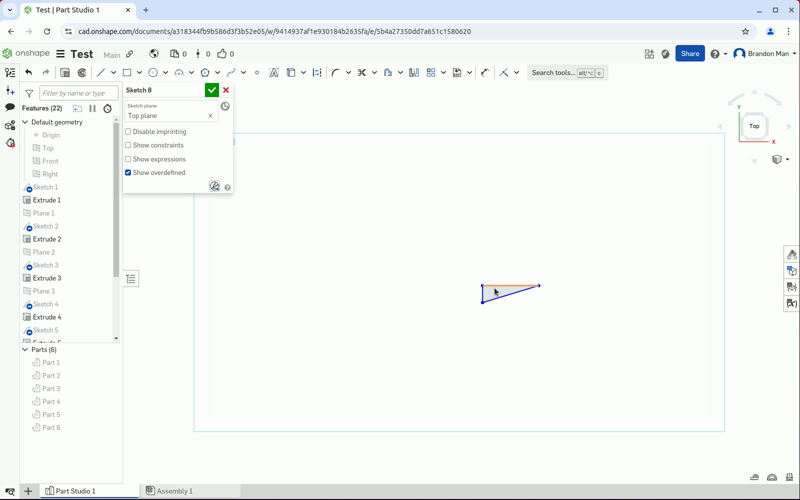
scroll(6)
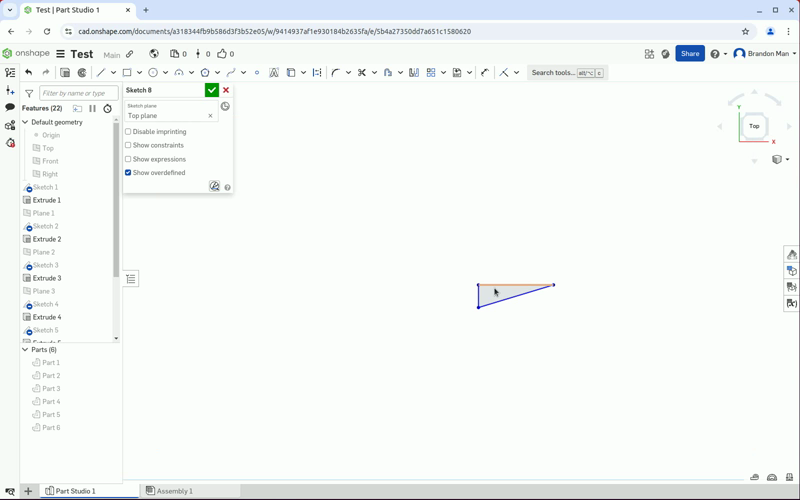
scroll(6)
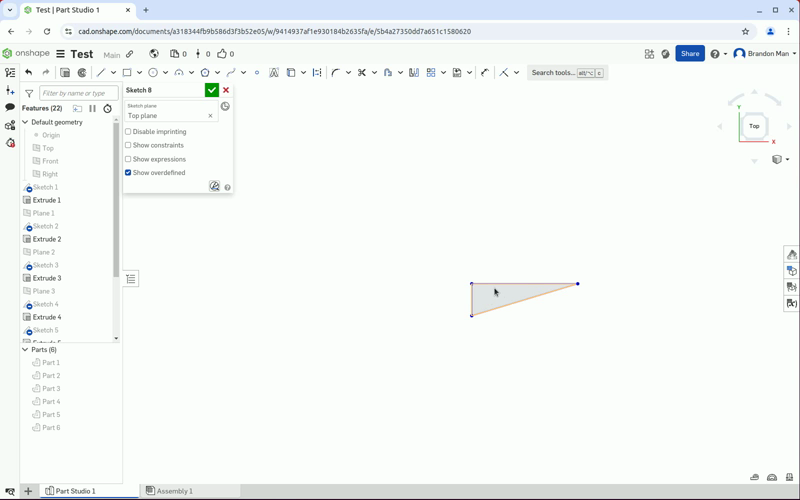
scroll(6)
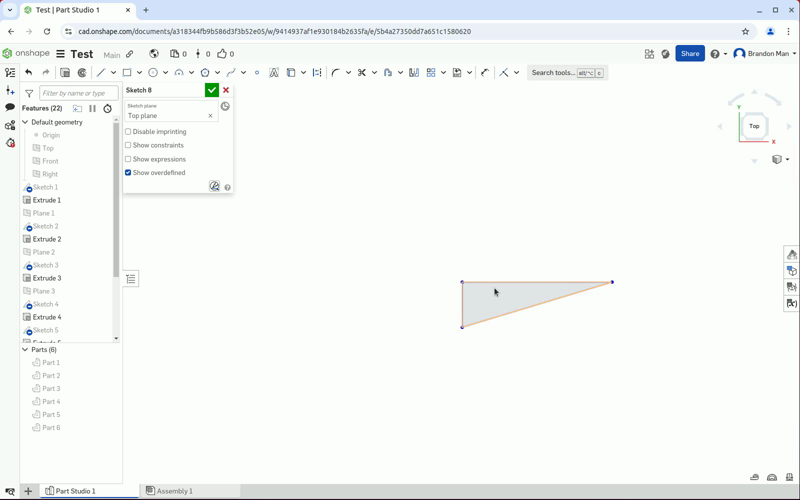
scroll(6)
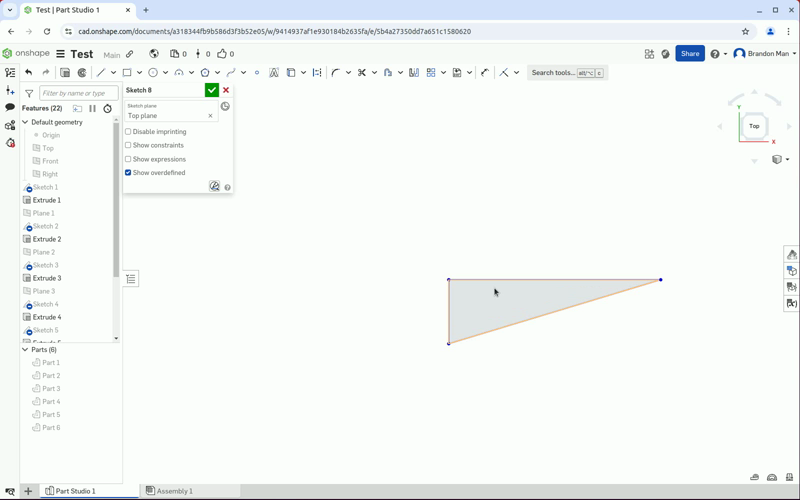
scroll(6)
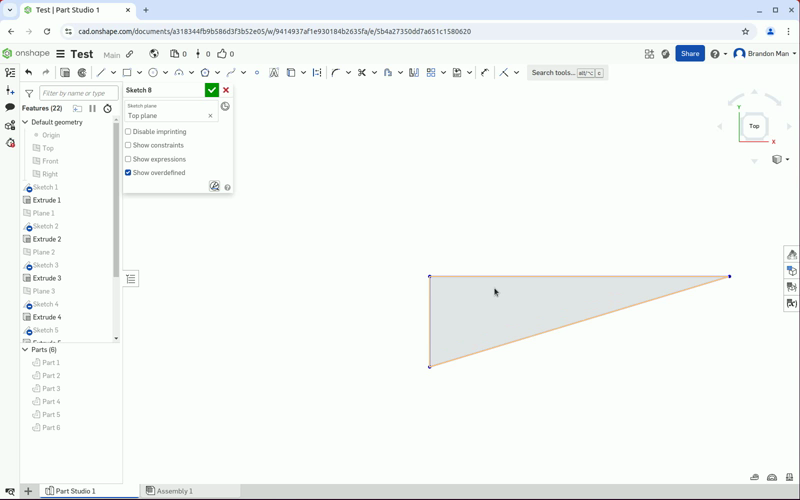
scroll(6)
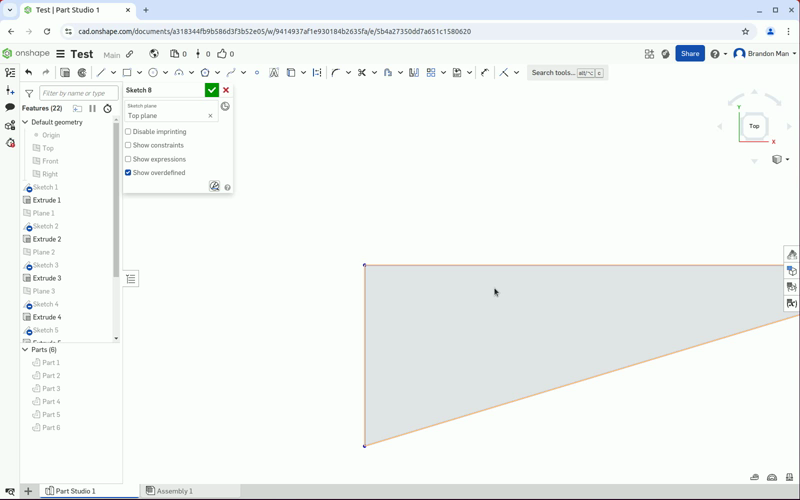
click(494, 287)
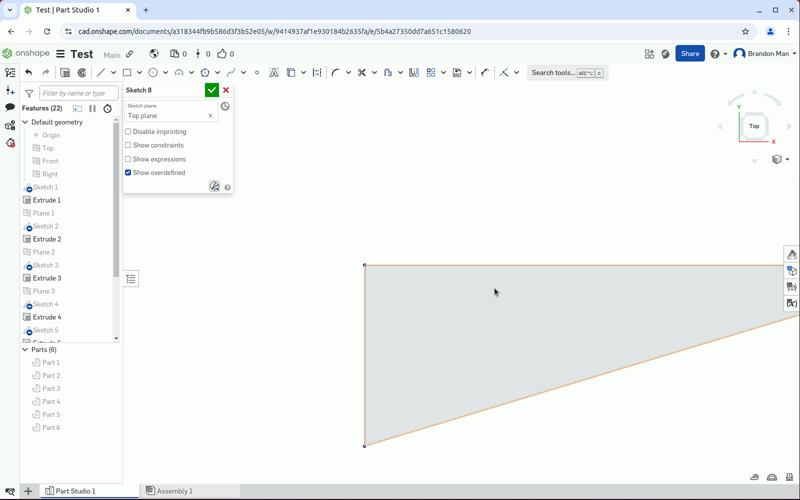
scroll(-6)
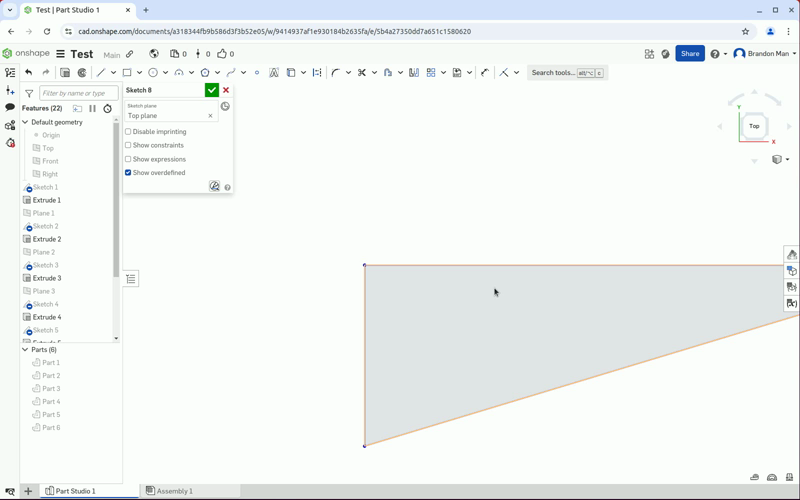
scroll(-6)
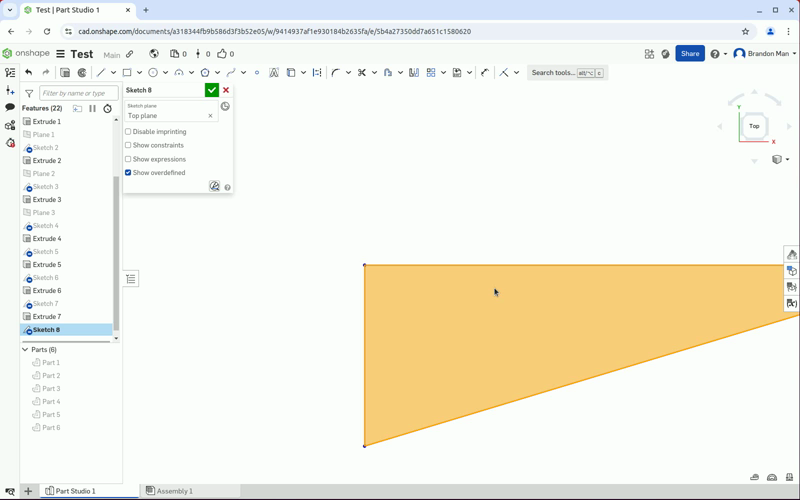
scroll(-6)
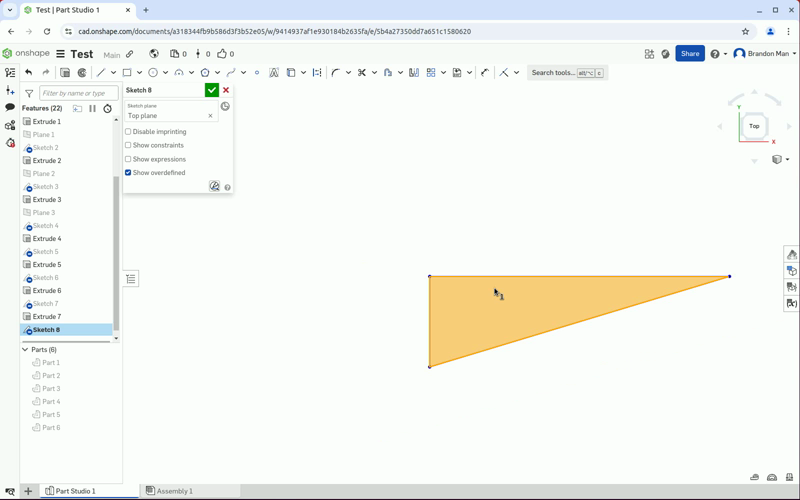
scroll(-6)
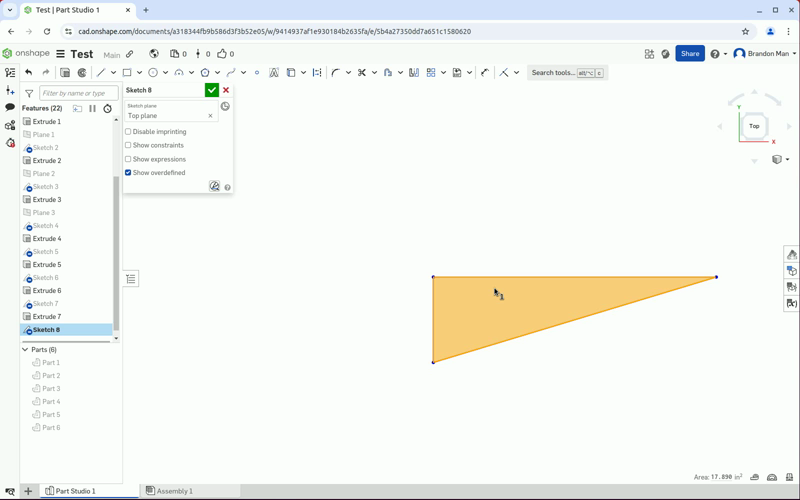
scroll(-6)
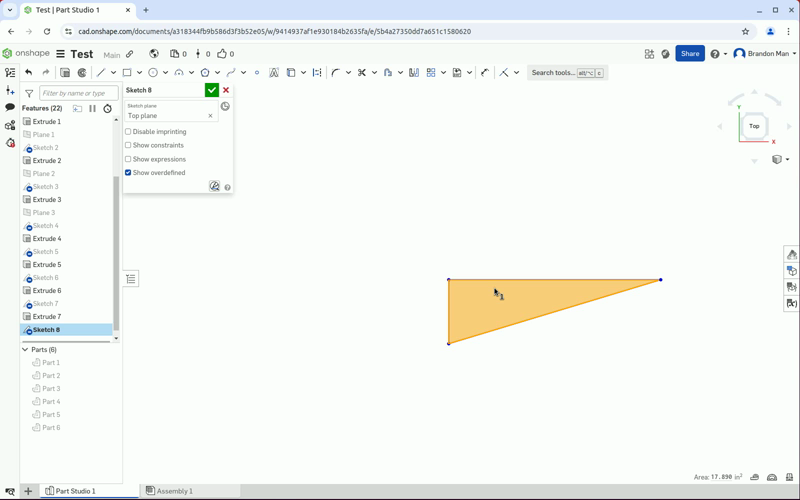
scroll(-6)
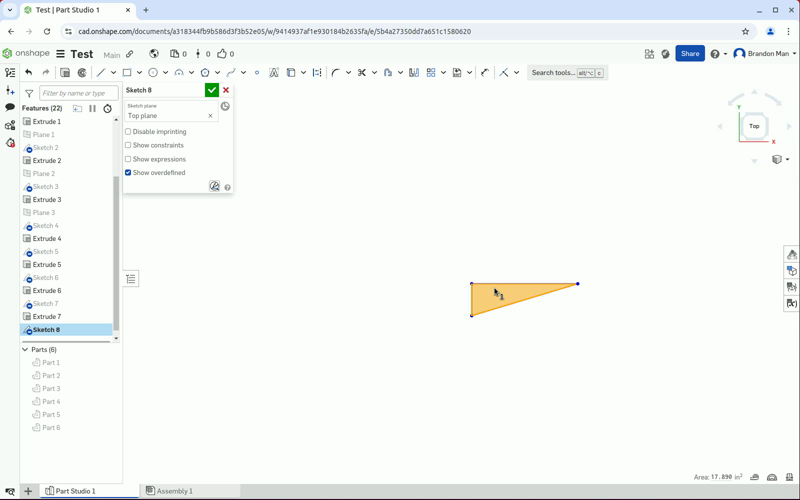
scroll(-6)
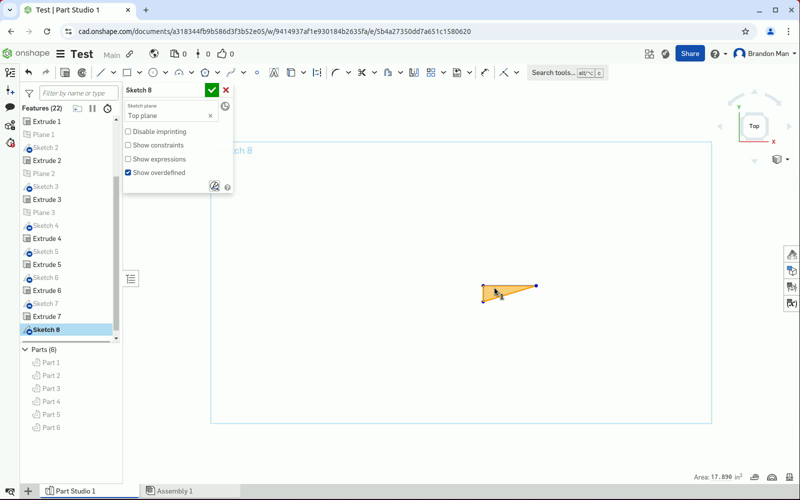
mouse_move(73, 352)
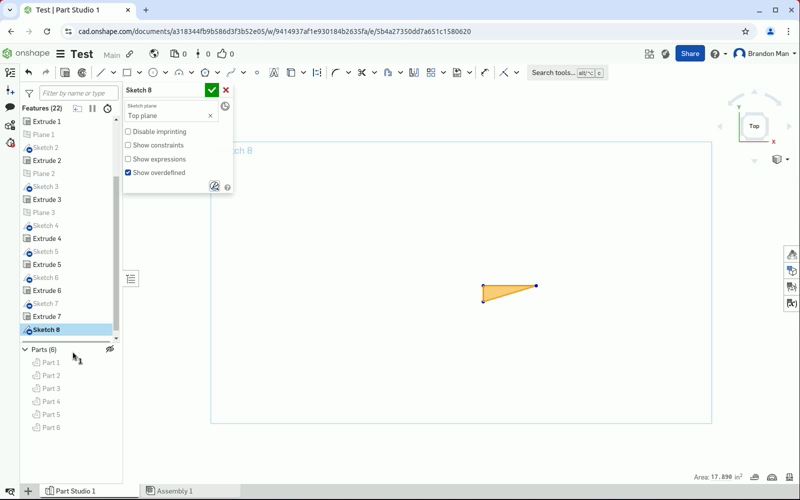
key(shift+y)
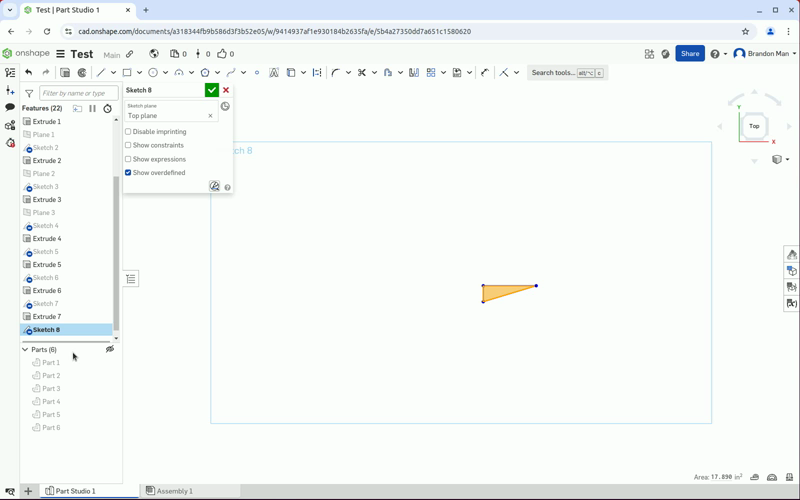
key(shift+e)
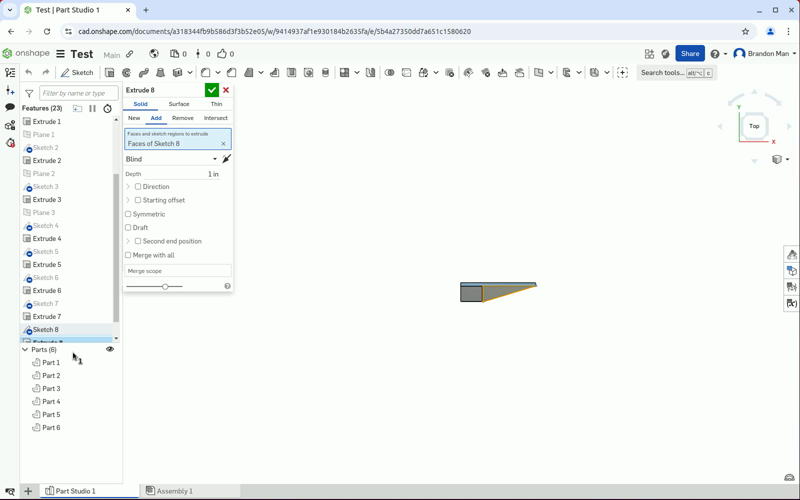
mouse_move(143, 106)
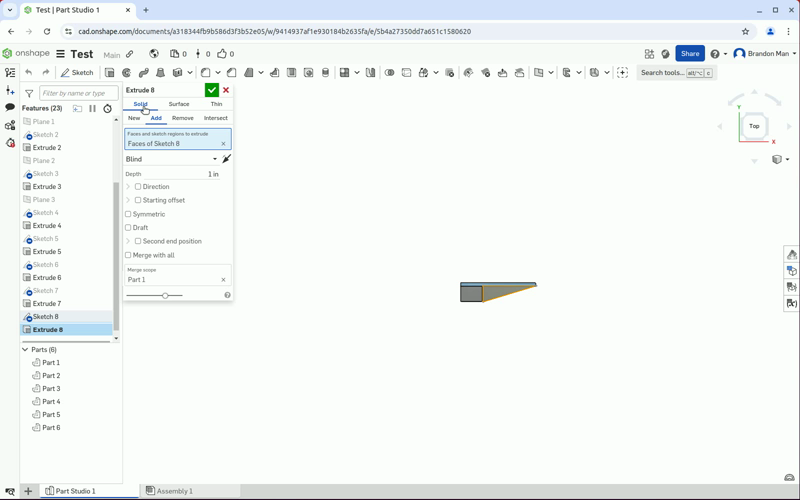
click(143, 106)
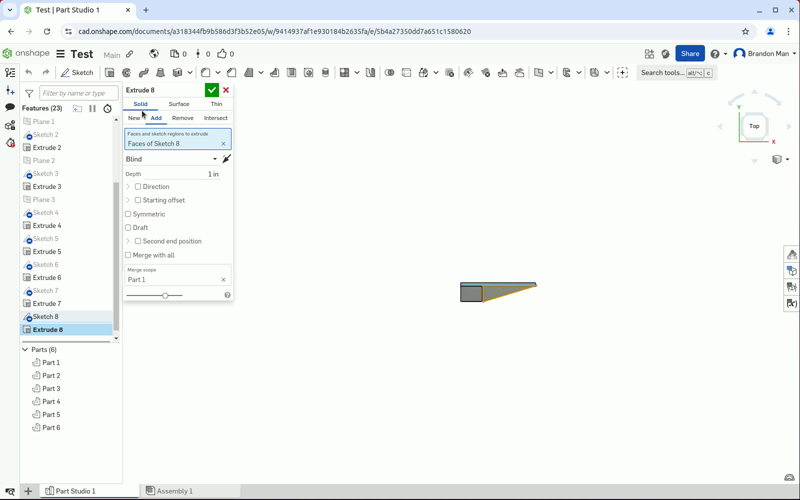
mouse_move(137, 120)
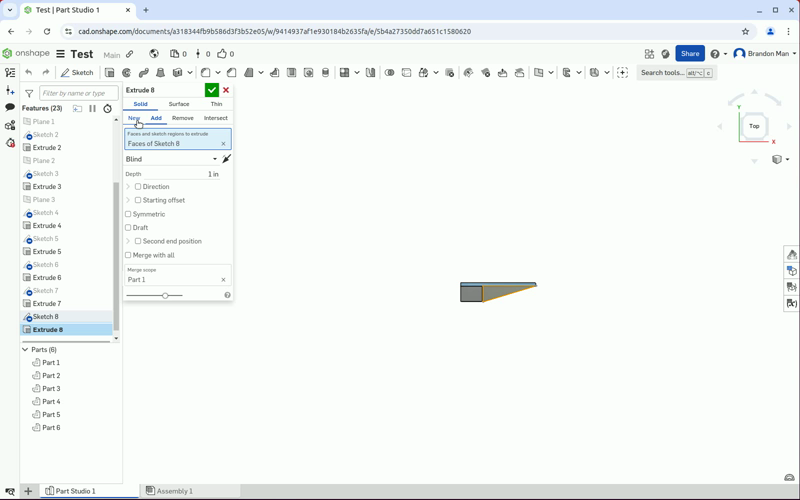
click(137, 120)
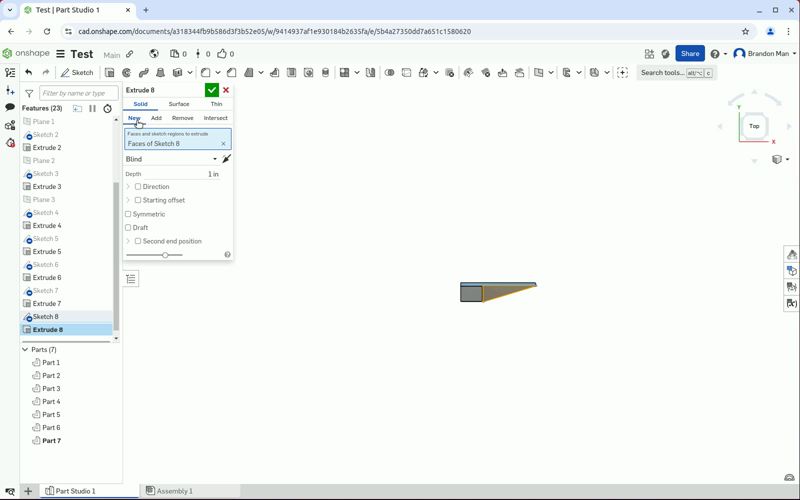
key(tab, 4)
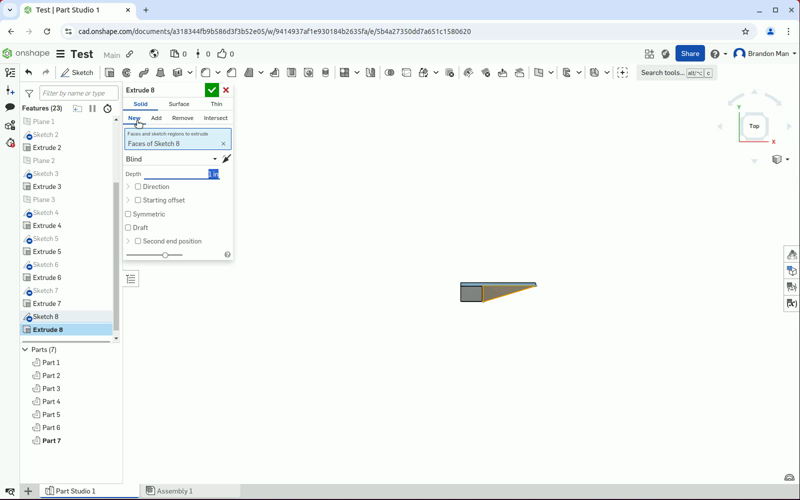
text(0.241)
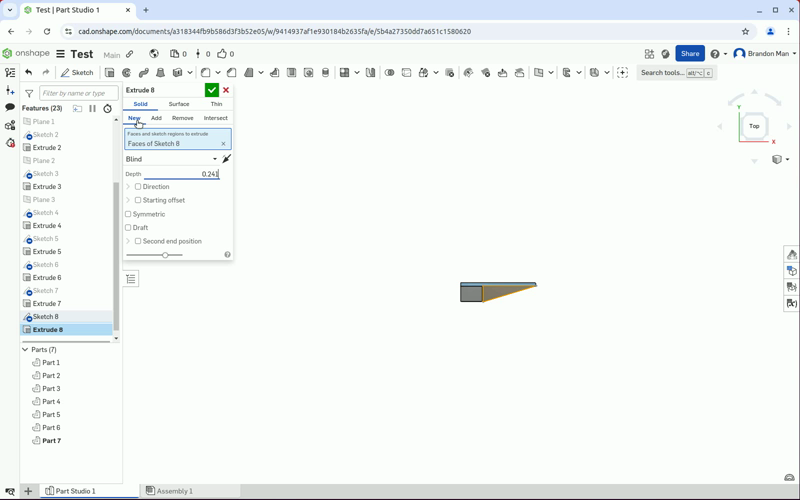
key(enter)
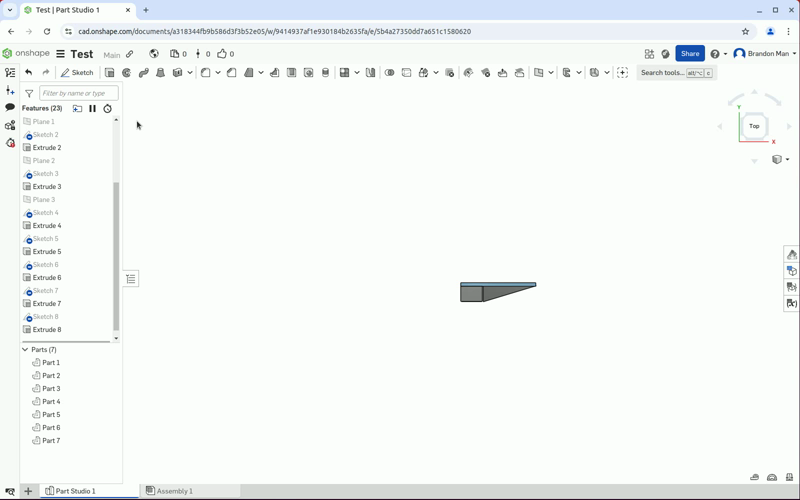
key(shift+h)
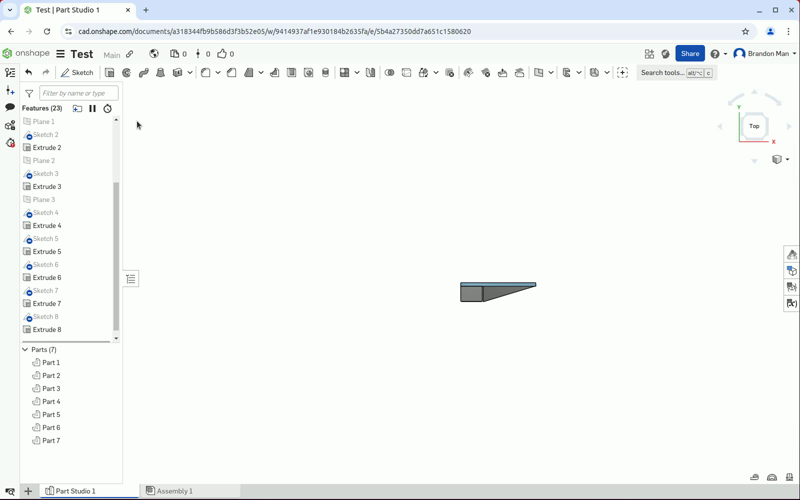
key(shift+h)
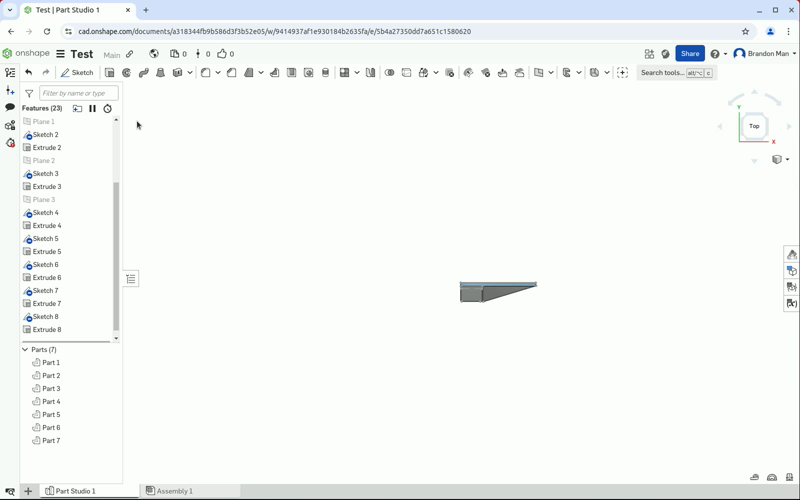
key(shift+7)
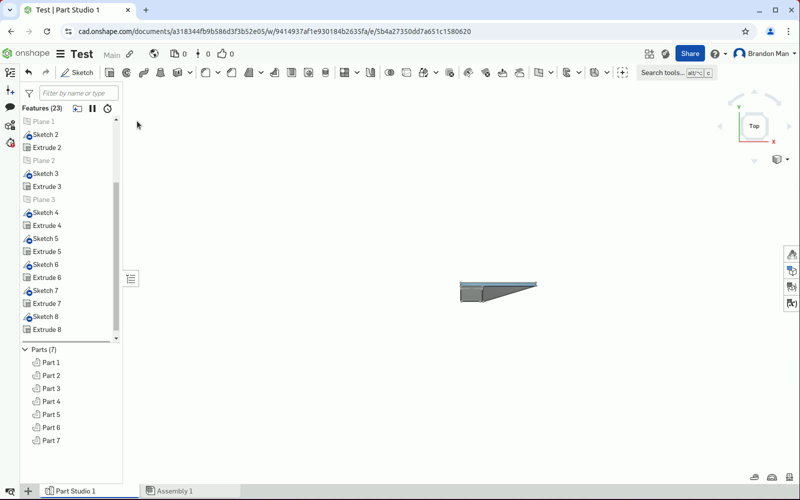
key(up, 3)
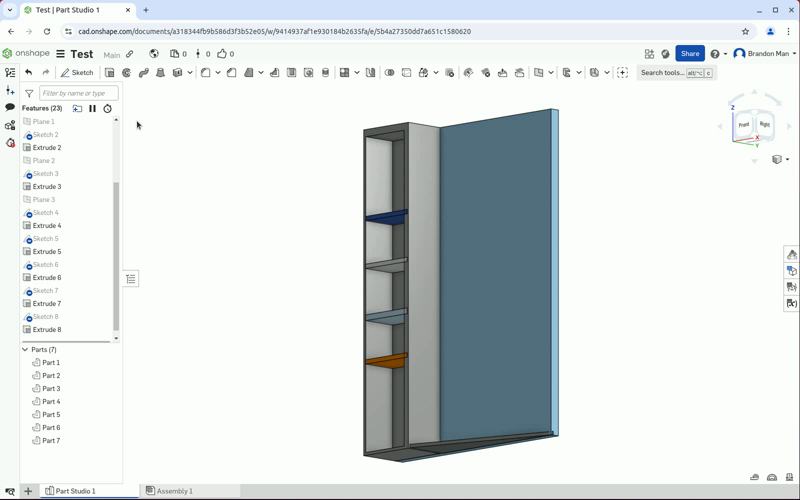
key(left, 3)
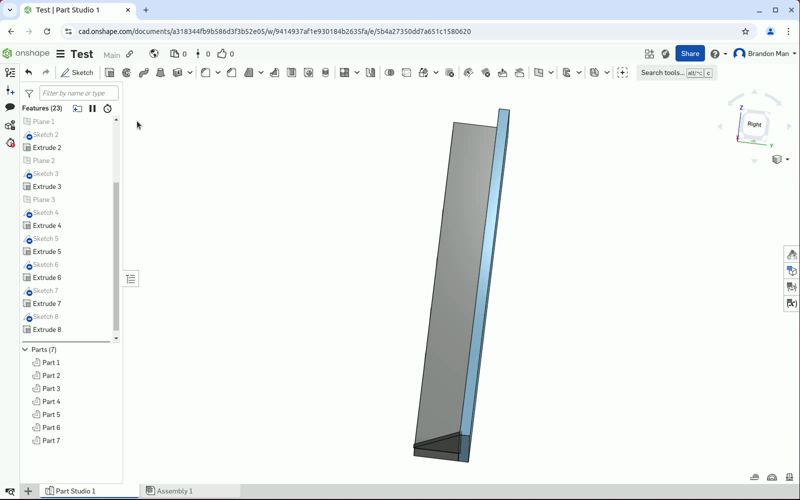
key(right, 3)
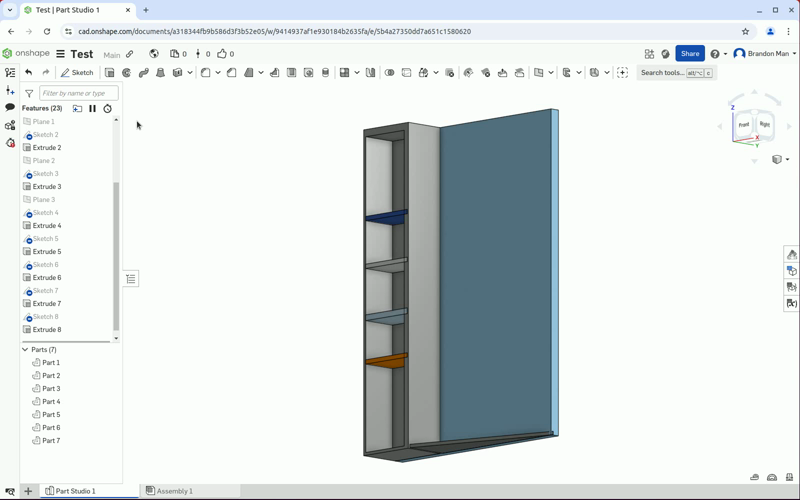
key(down, 3)
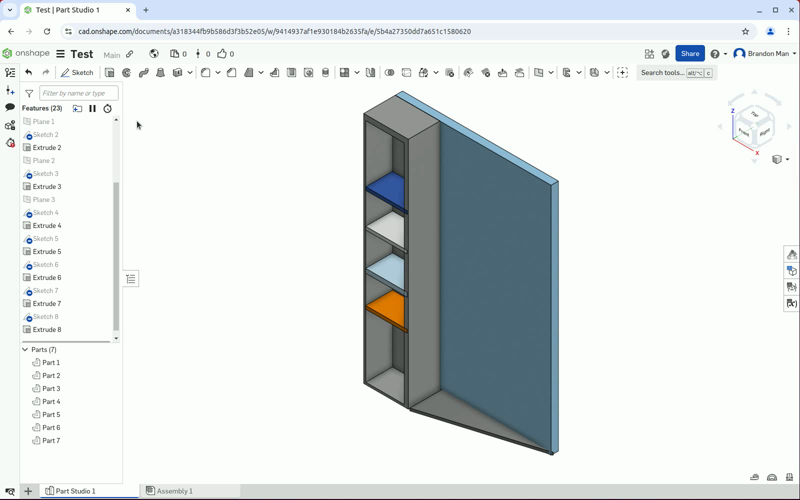
mouse_move(69, 98)
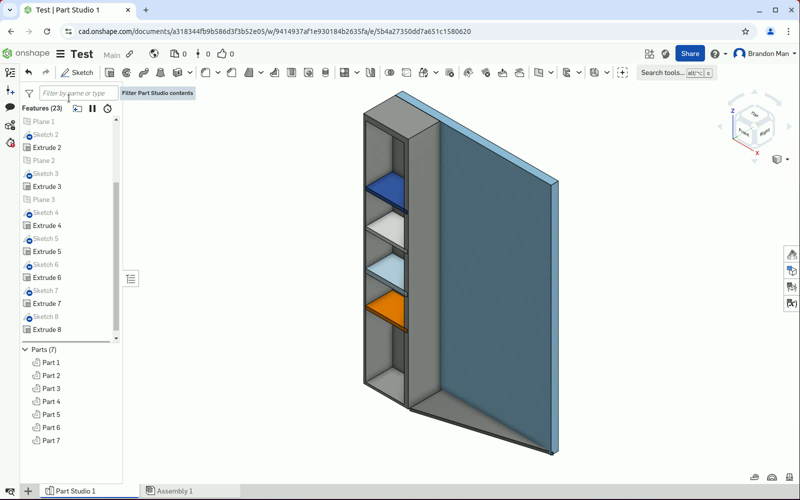
click(69, 98)